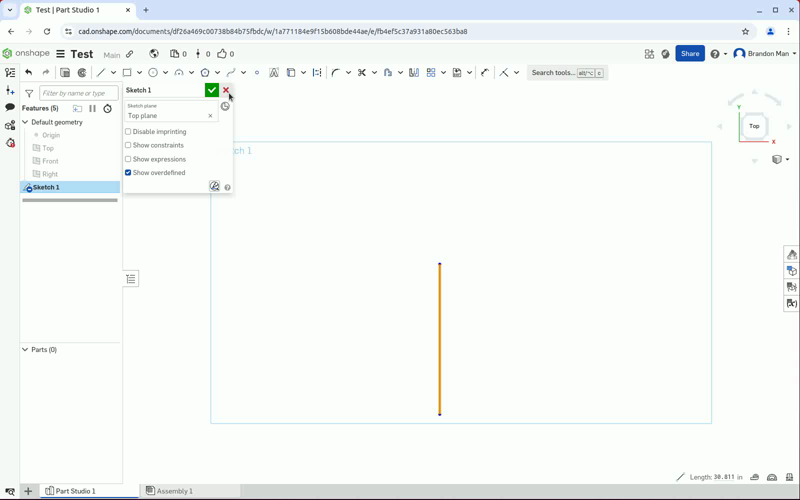
key(shift+h)
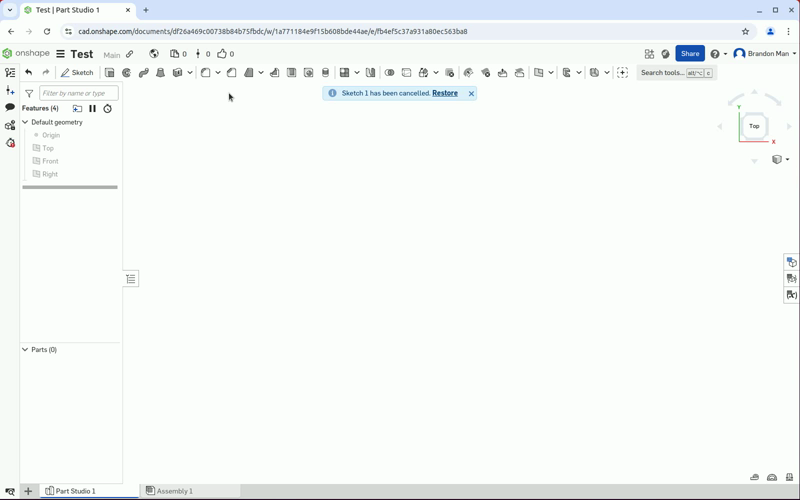
mouse_move(73, 352)
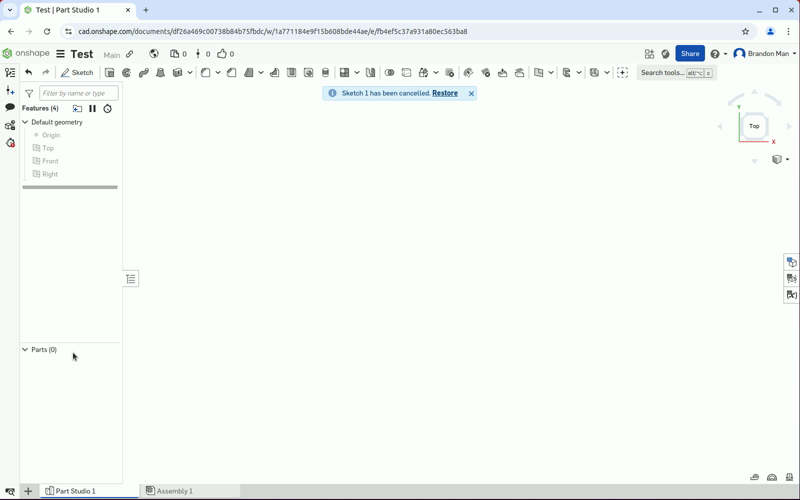
key(y)
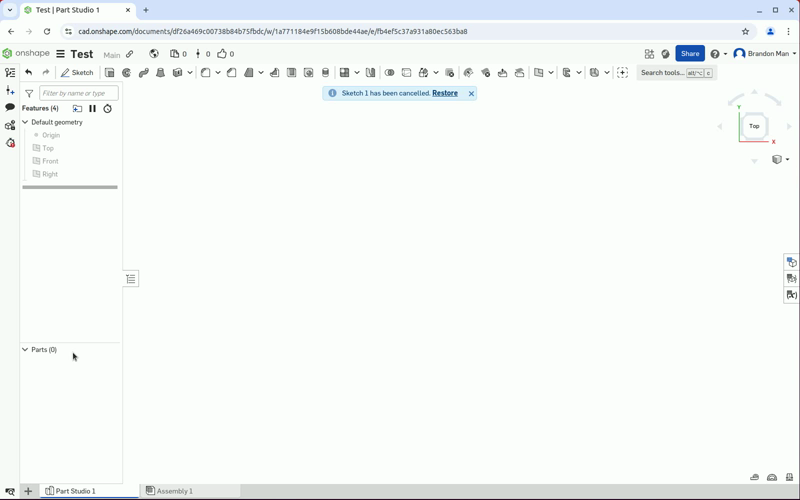
key(shift+p)
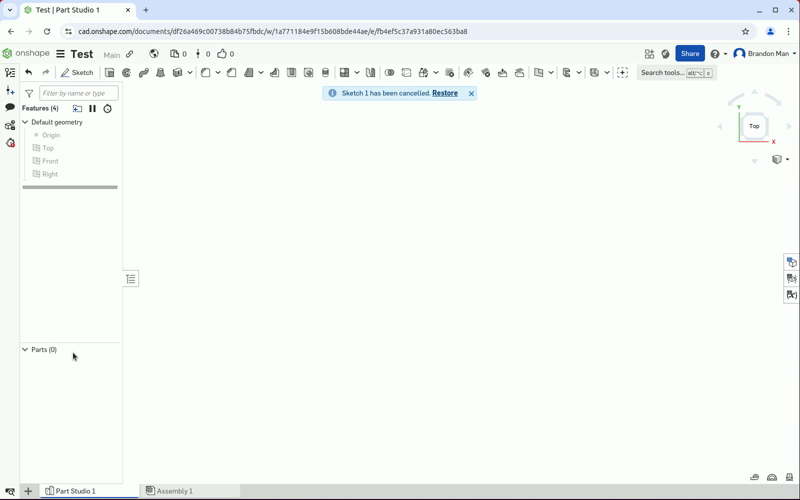
key(space)
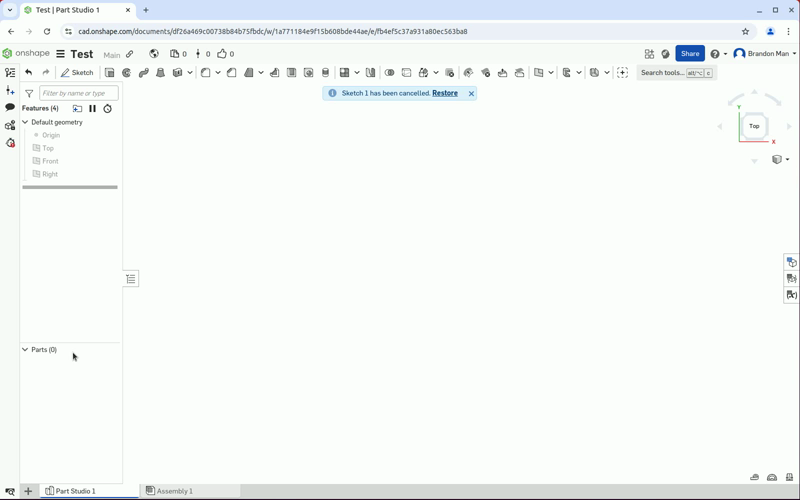
key_down(shift)
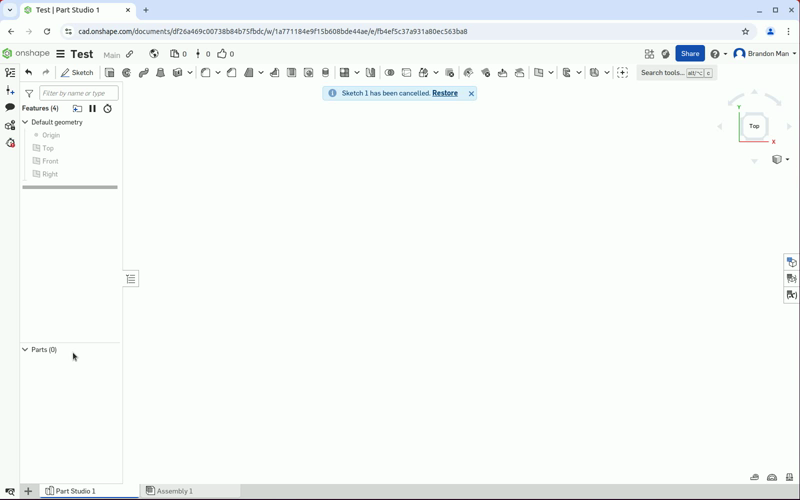
key(up)
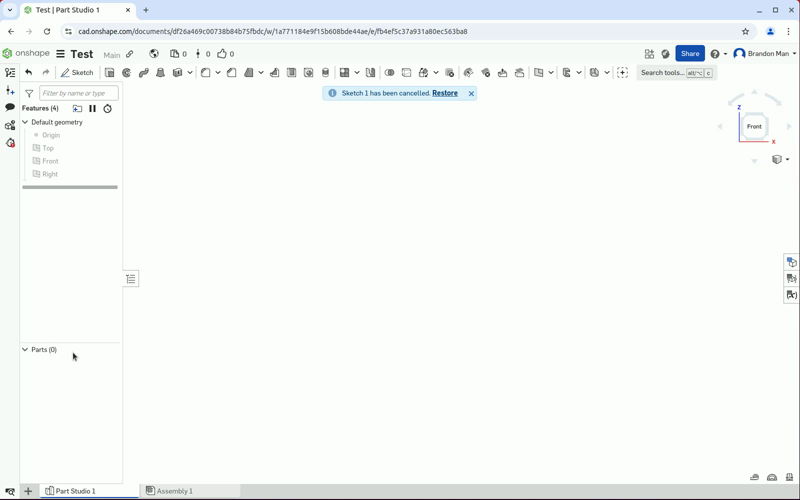
key_up(shift)
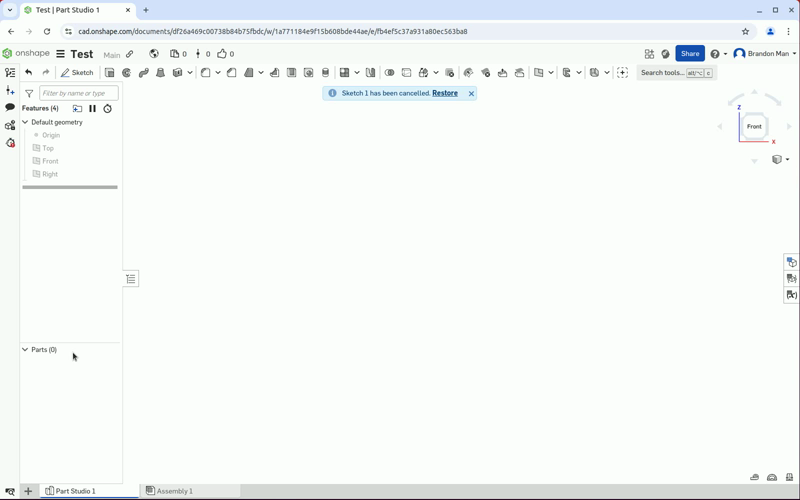
mouse_move(73, 352)
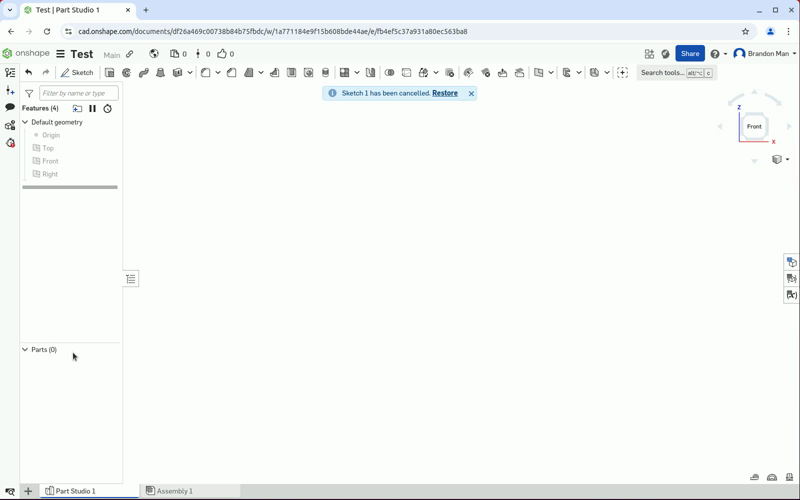
key(shift+y)
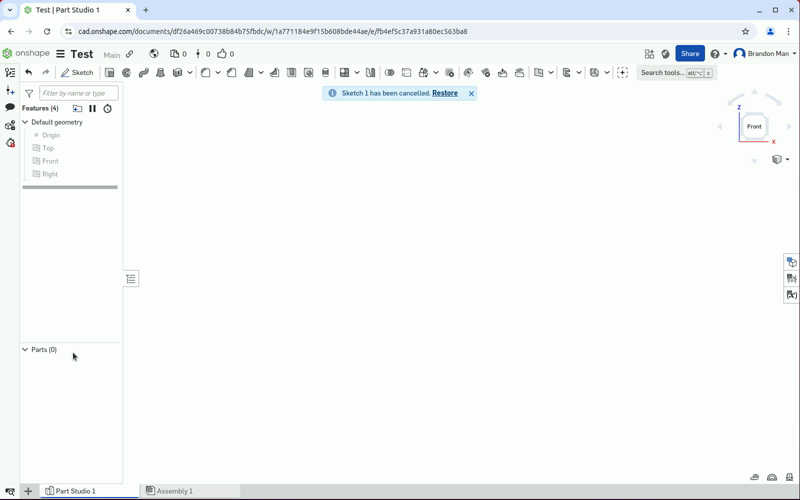
key(shift+s)
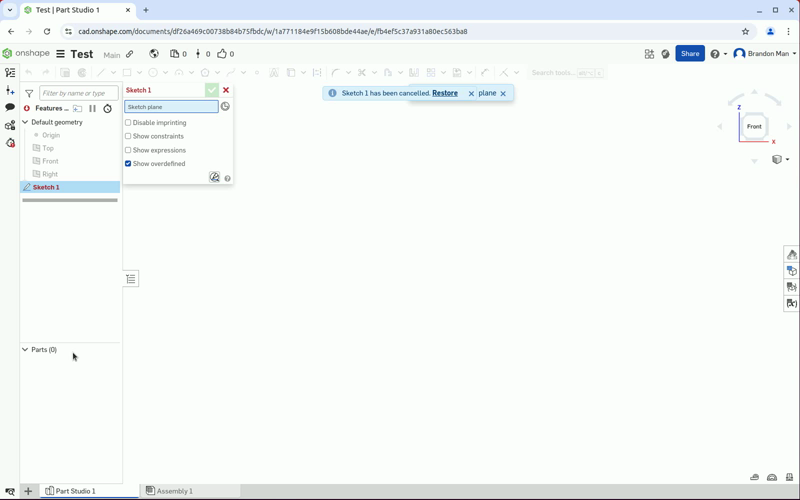
mouse_move(73, 163)
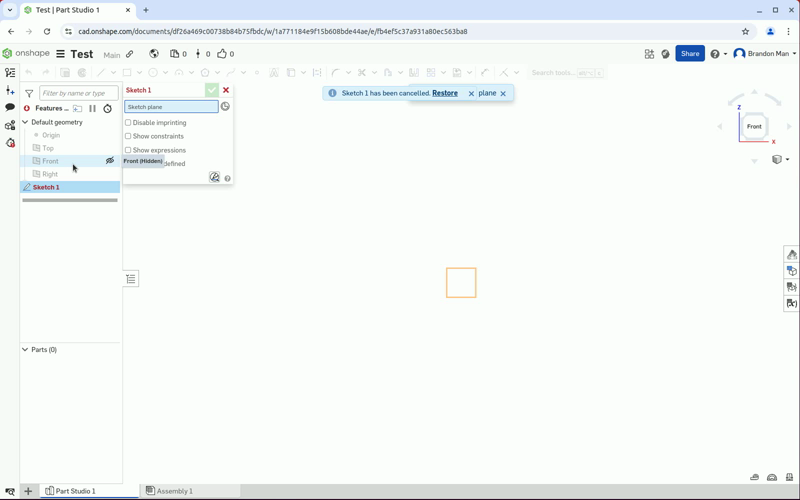
click(73, 163)
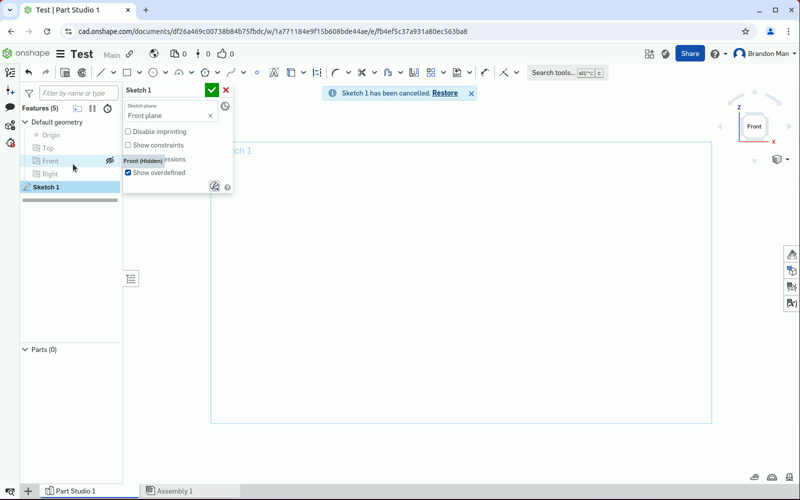
mouse_move(73, 352)
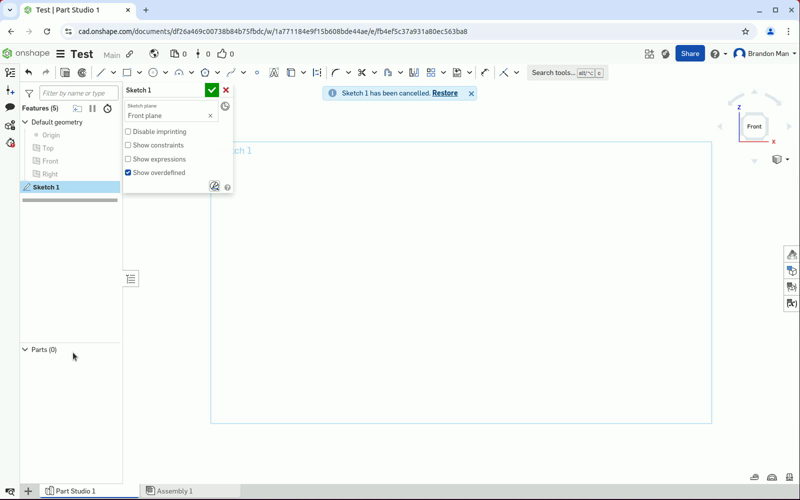
key(y)
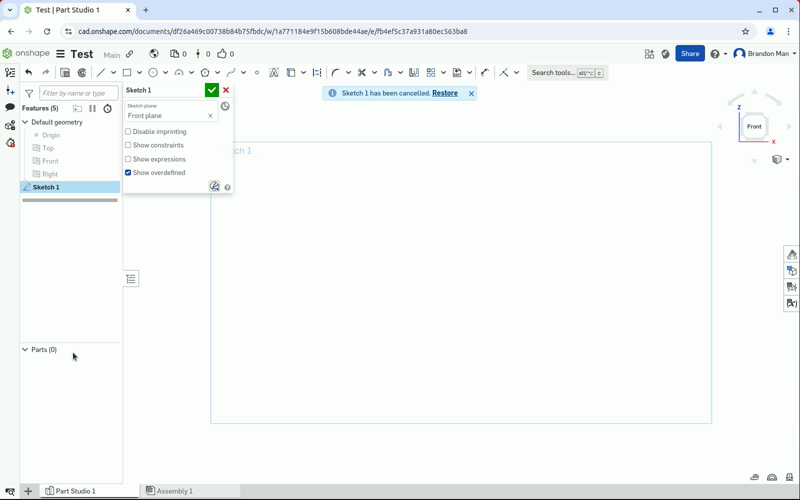
key(l)
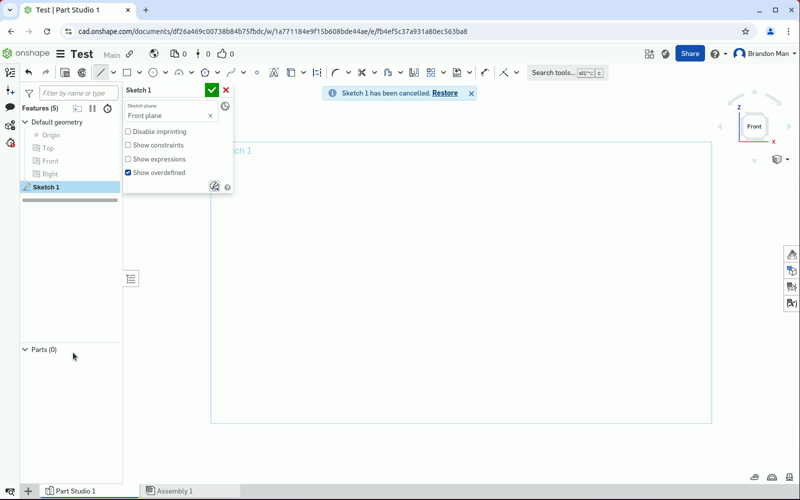
key_down(shift)
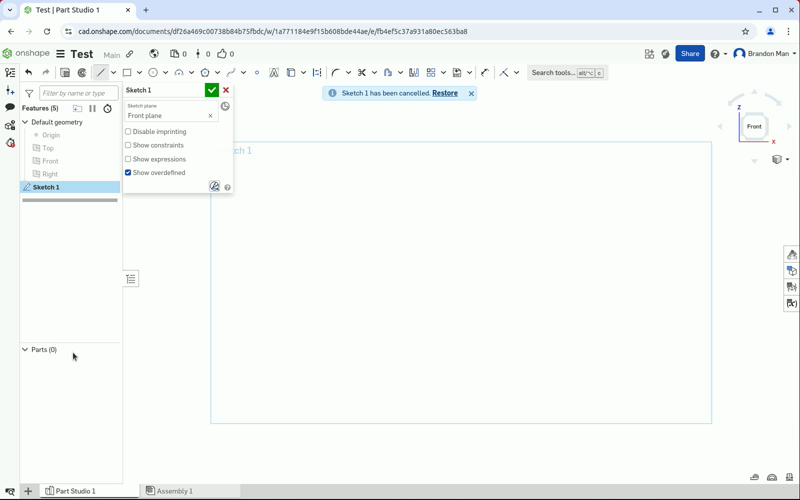
mouse_move(337, 300)
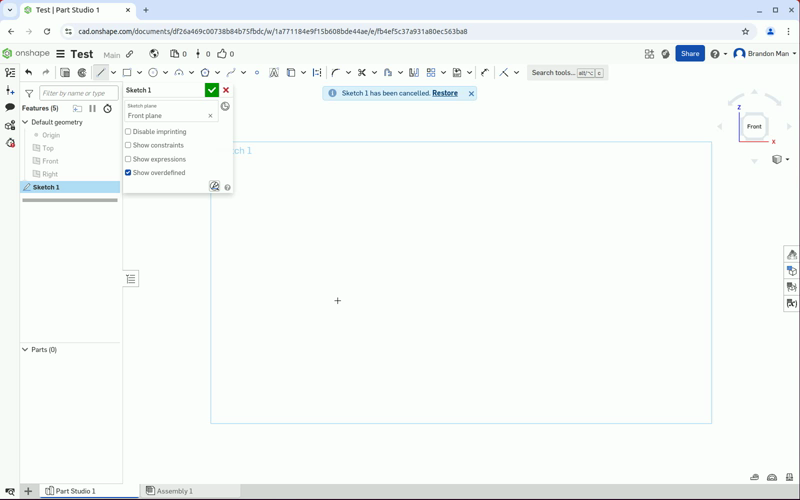
click(337, 300)
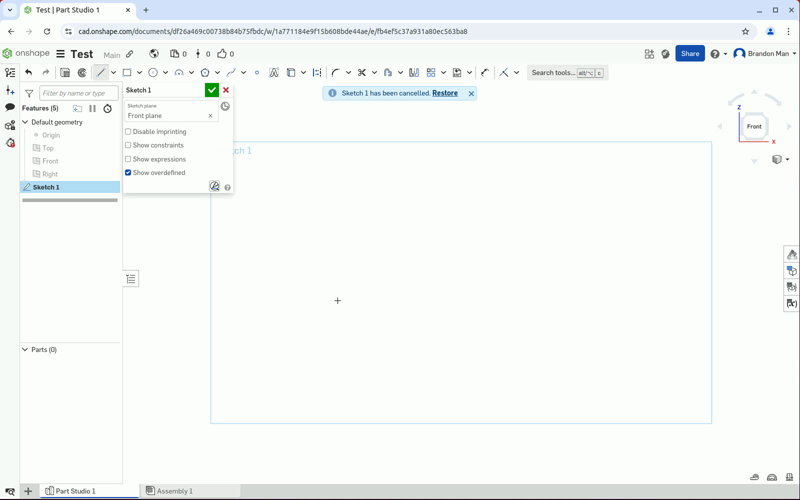
key_up(shift)
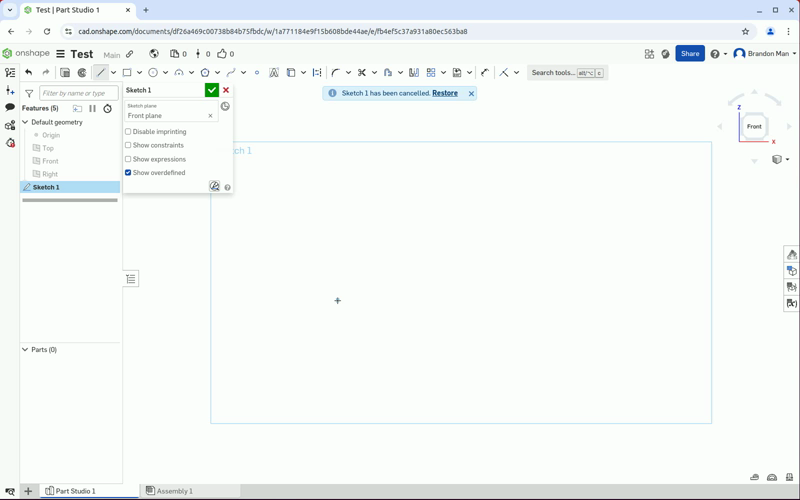
key_down(shift)
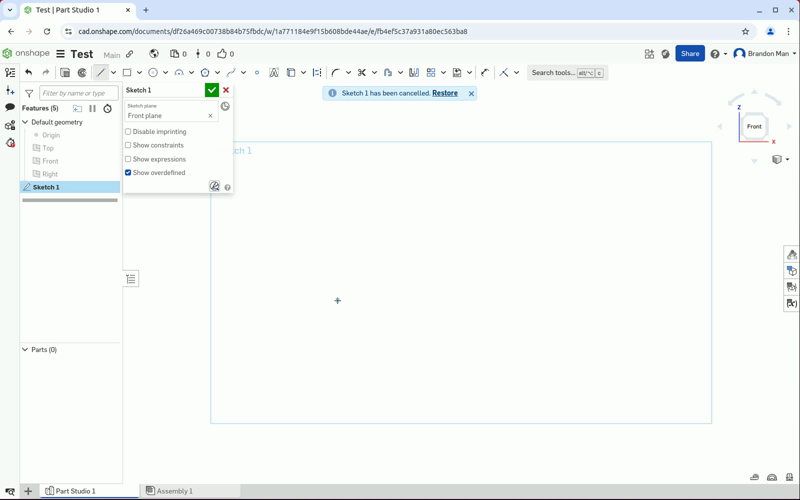
mouse_move(581, 300)
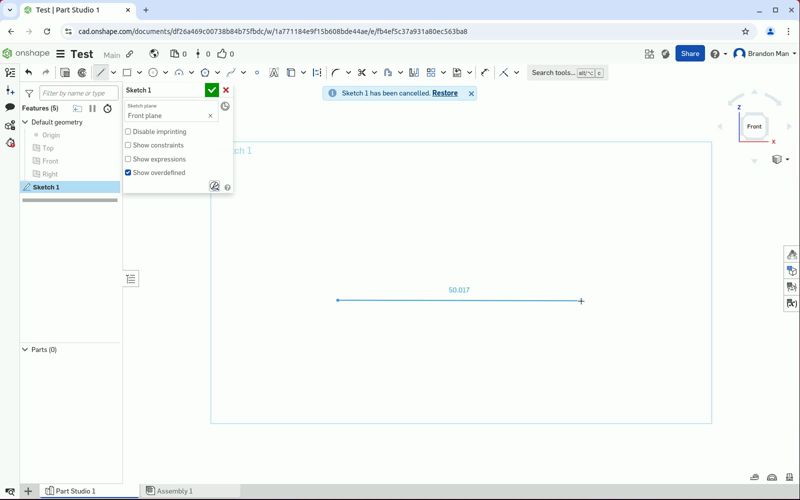
click(581, 300)
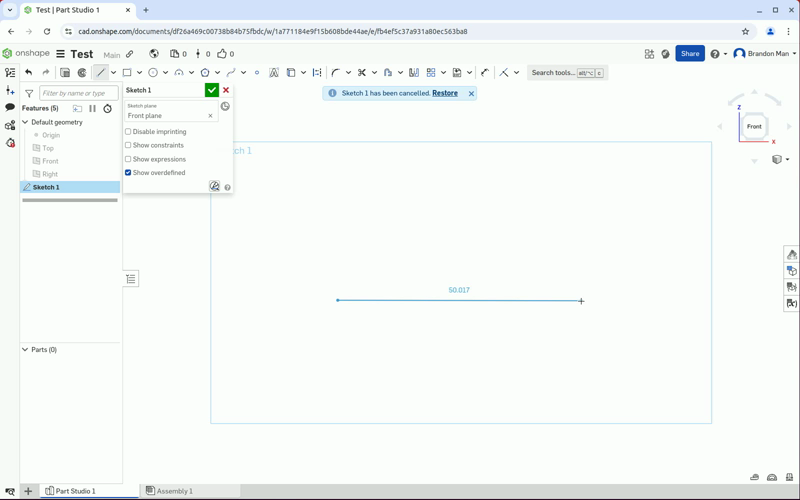
key_up(shift)
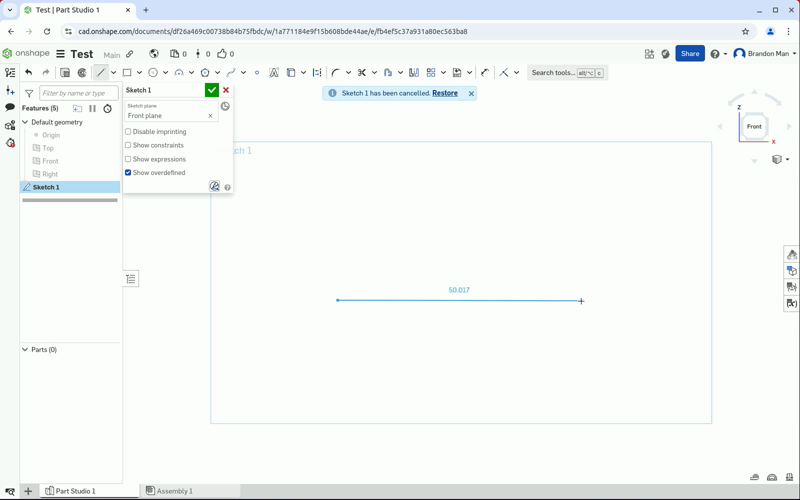
key_down(shift)
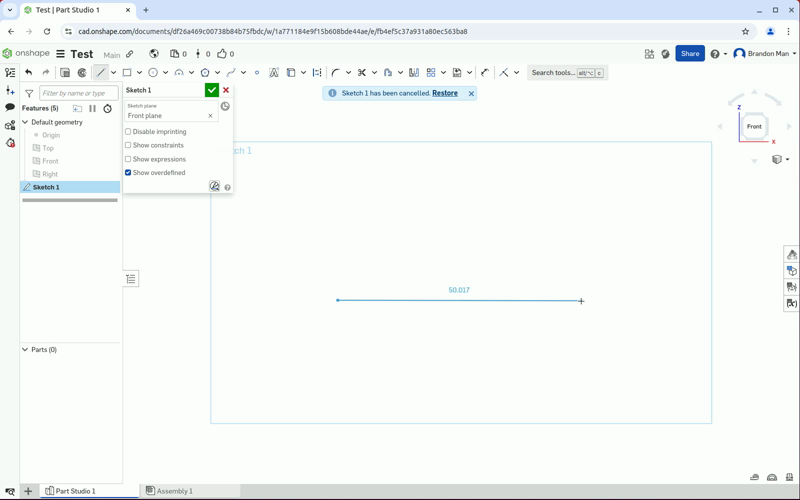
mouse_move(589, 300)
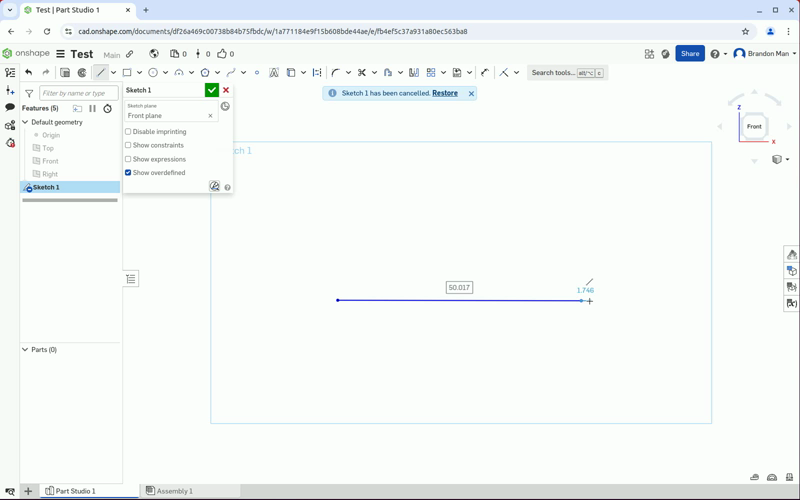
mouse_move(581, 264)
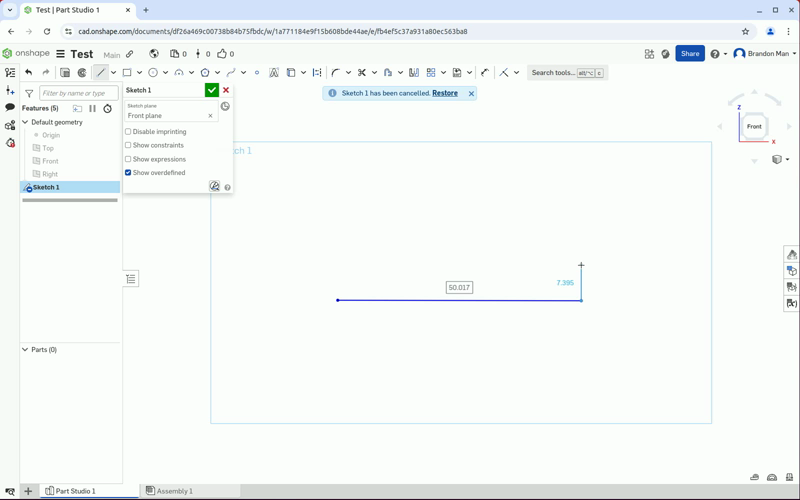
click(581, 264)
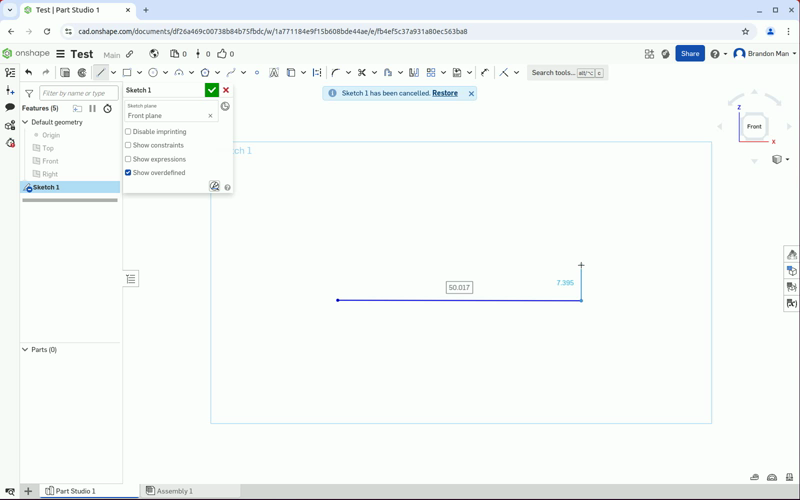
key_up(shift)
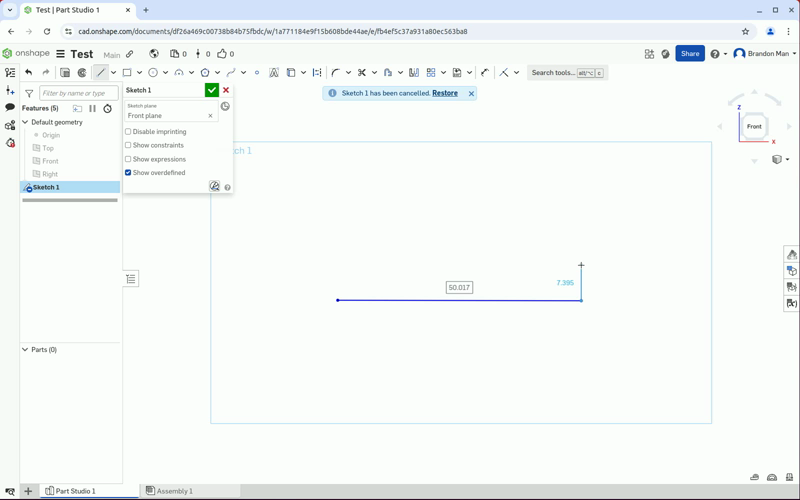
key_down(shift)
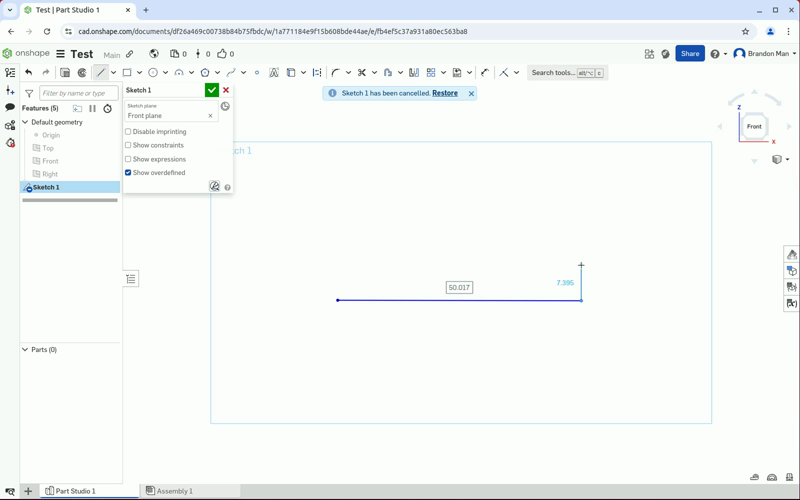
mouse_move(337, 264)
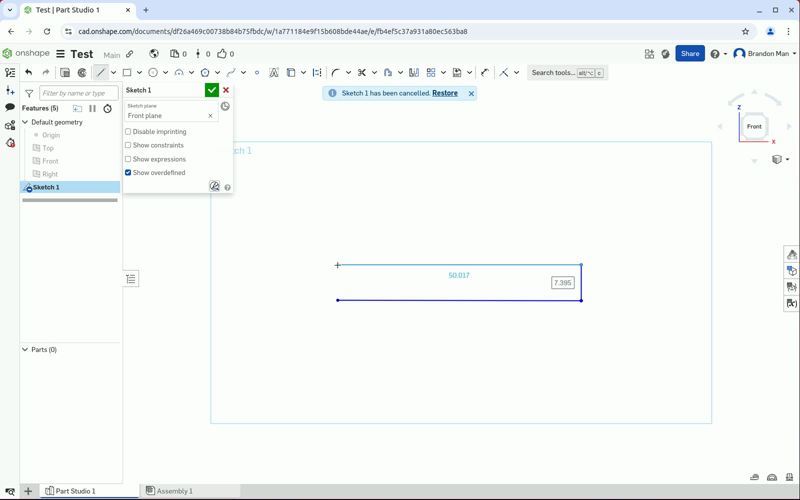
click(337, 264)
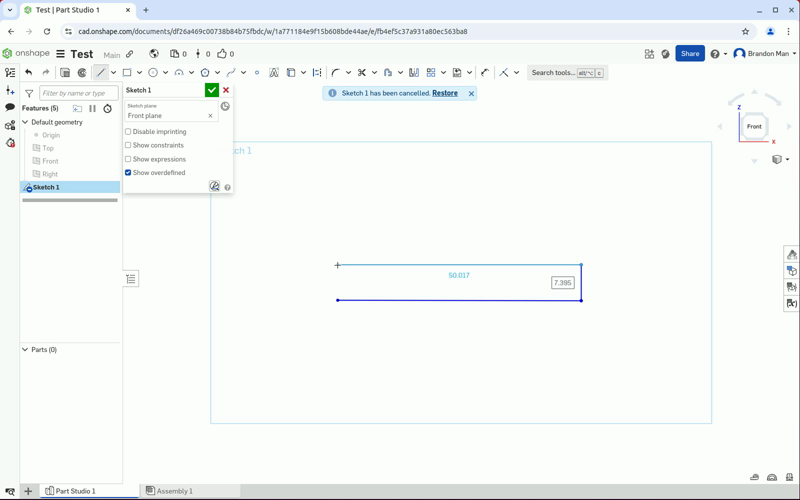
key_up(shift)
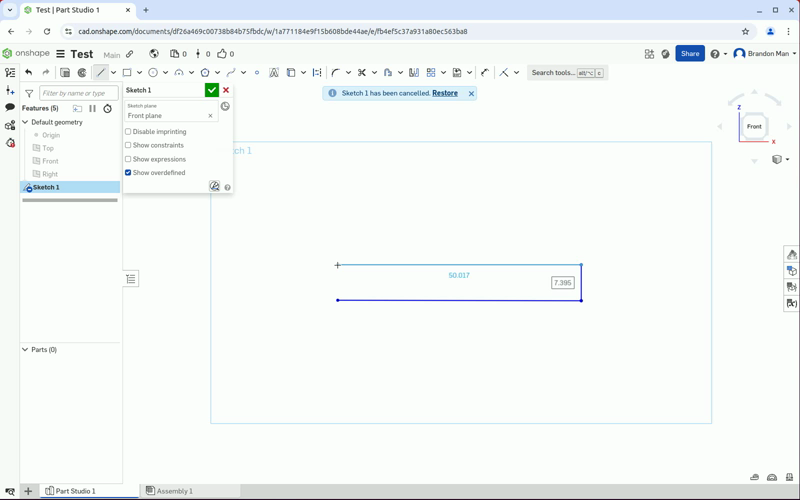
mouse_move(367, 264)
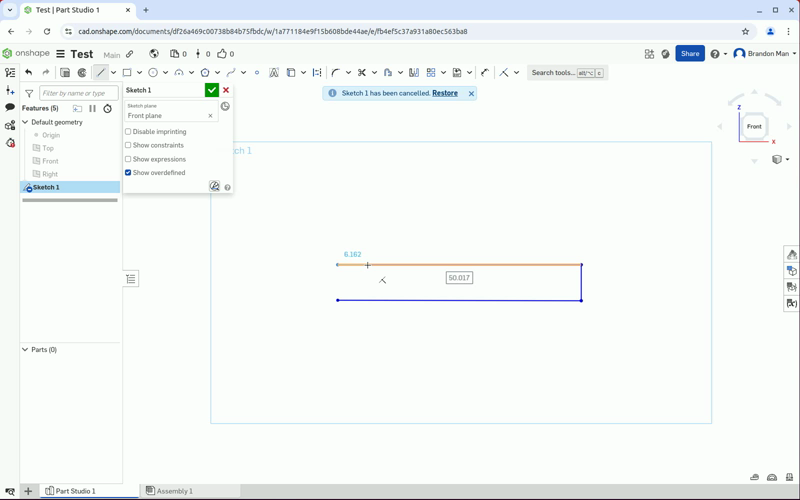
key_down(shift)
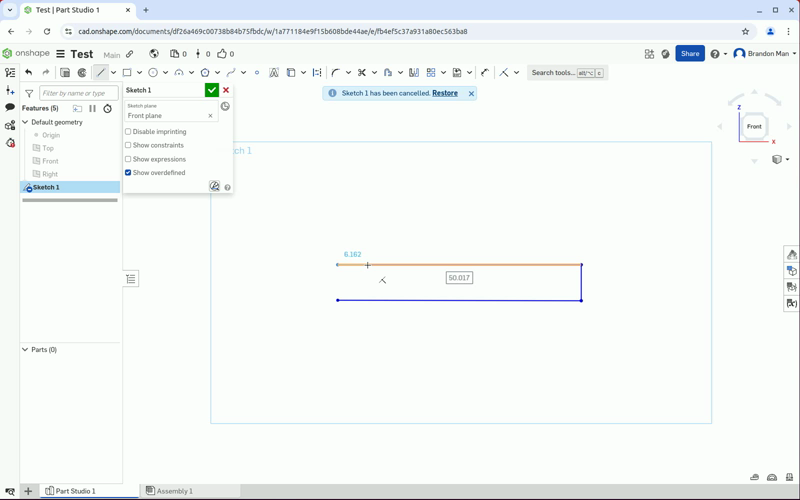
mouse_move(337, 300)
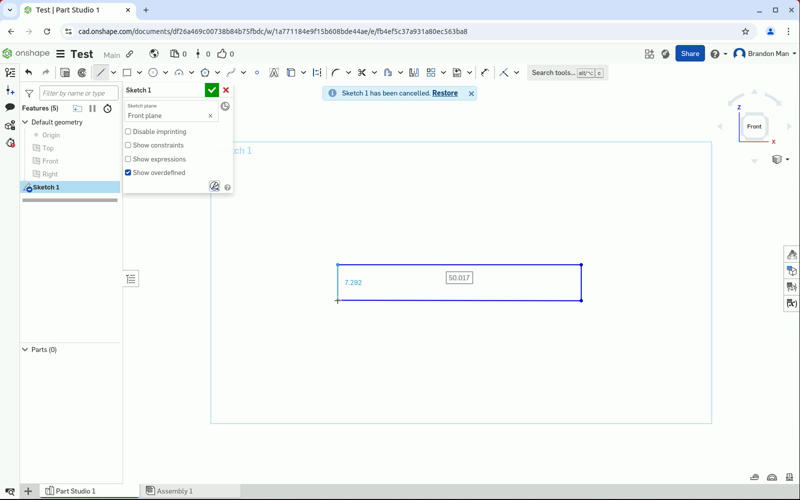
key_up(shift)
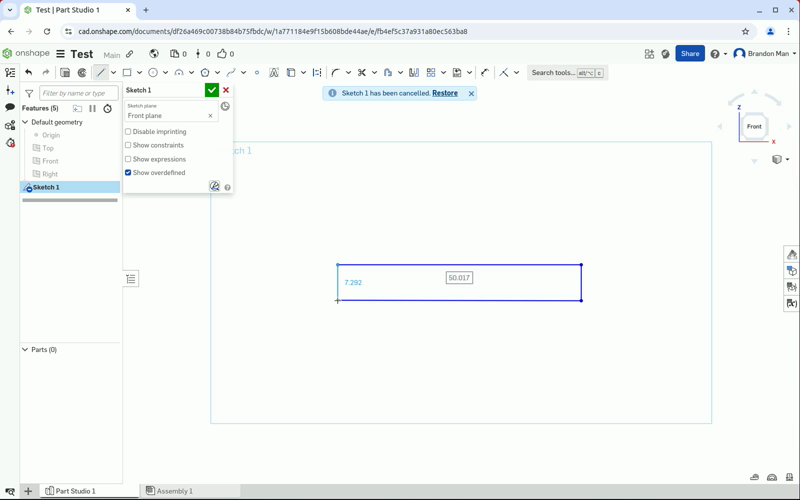
click(337, 300)
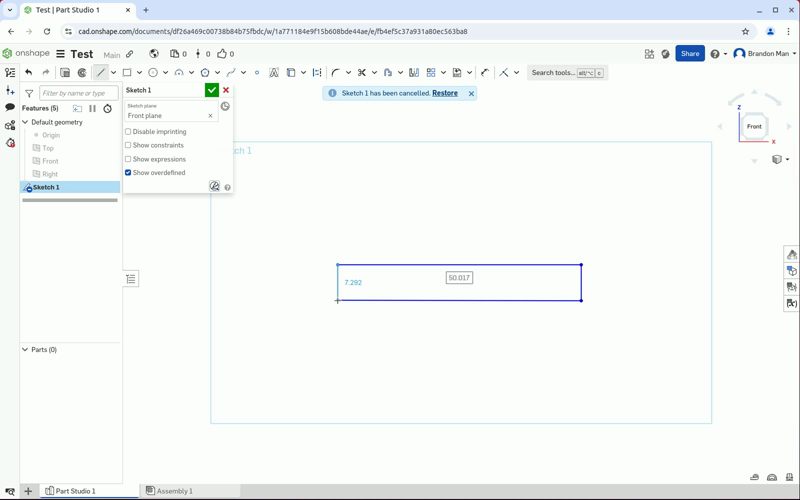
key(esc)
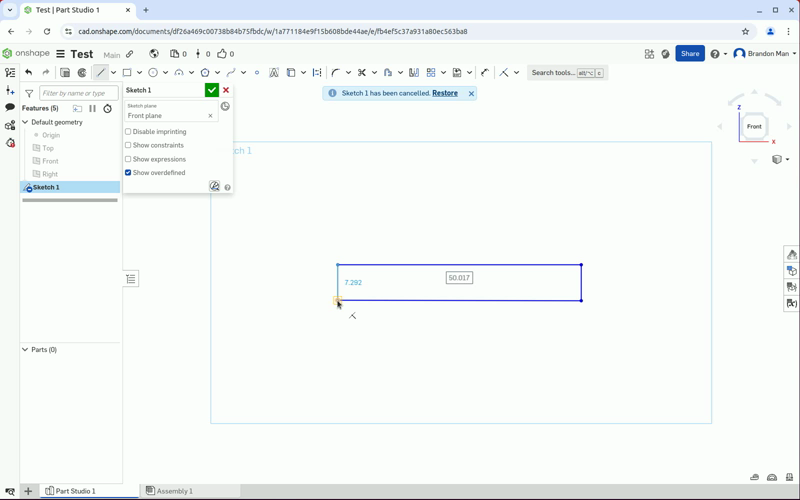
mouse_move(514, 281)
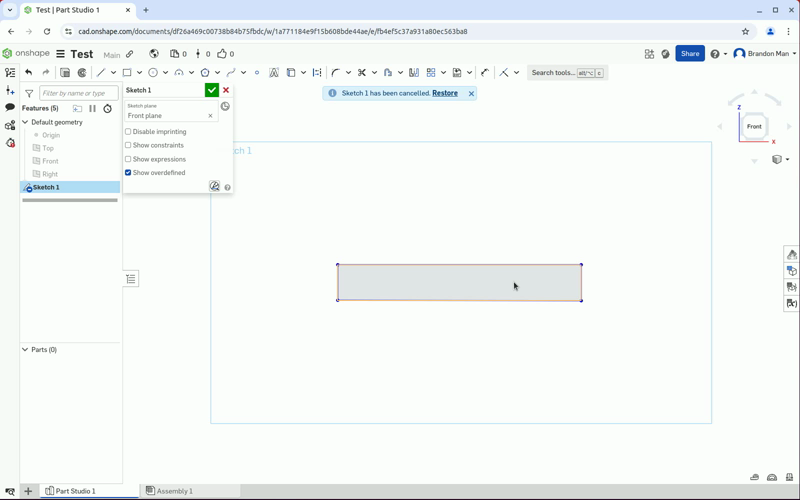
click(514, 281)
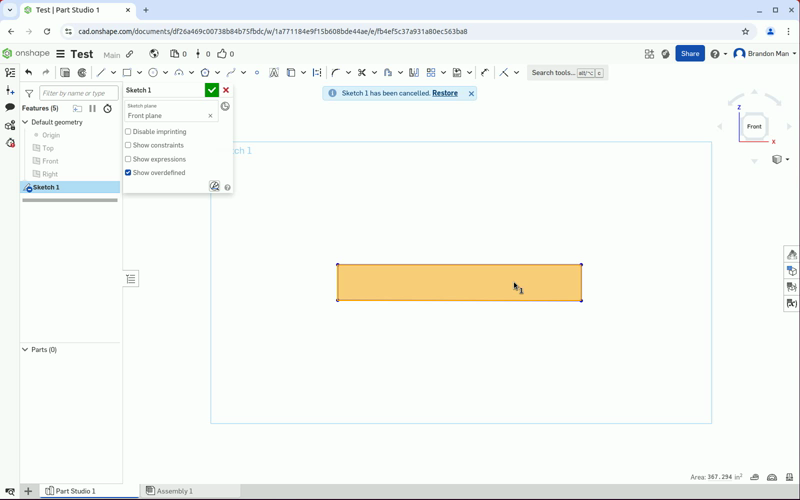
mouse_move(73, 352)
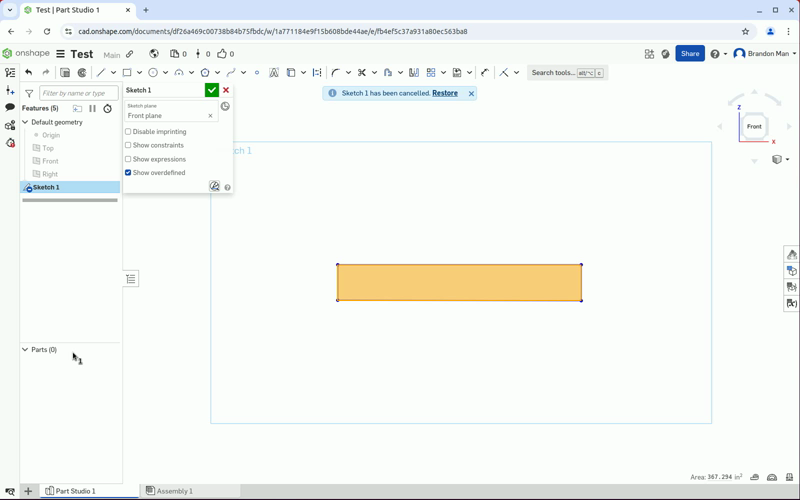
key(shift+y)
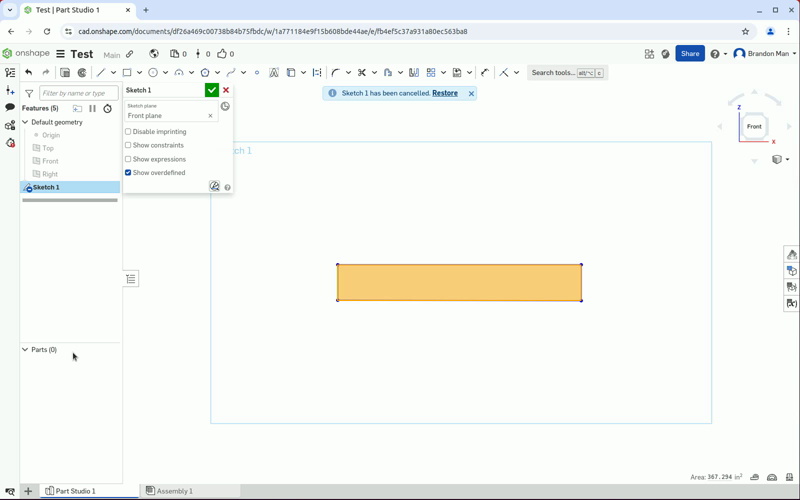
key(shift+e)
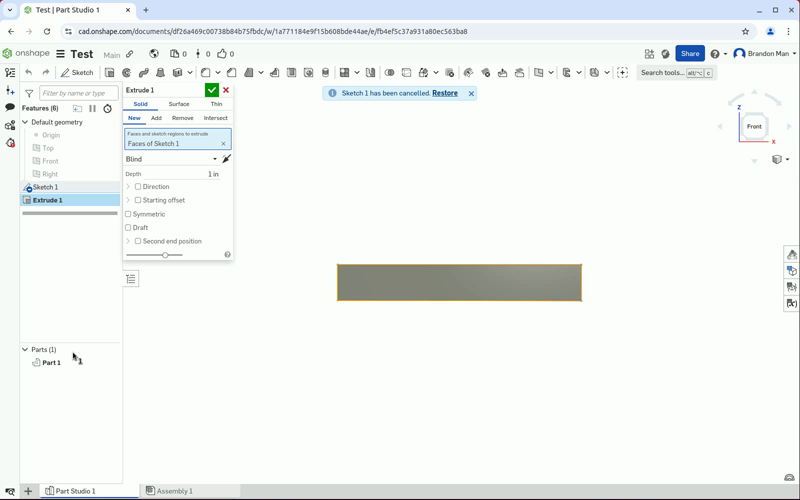
mouse_move(143, 106)
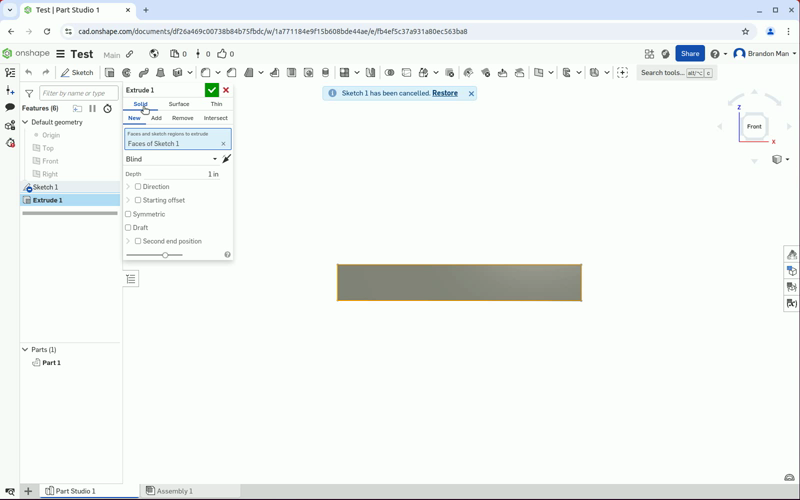
click(143, 106)
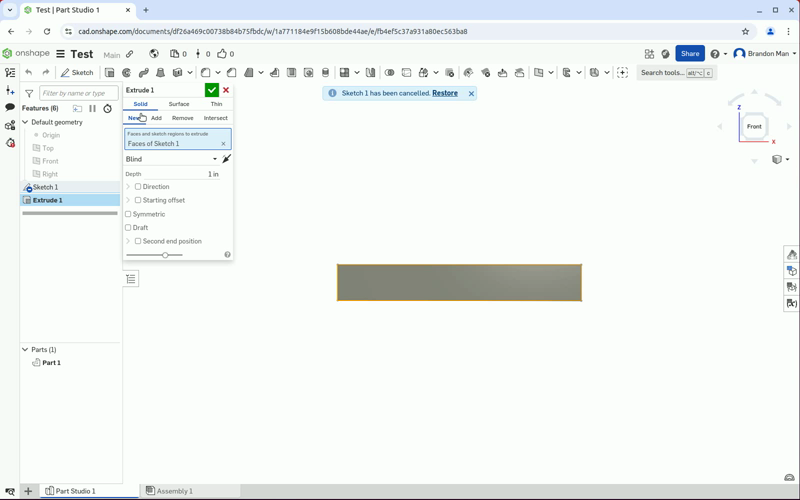
mouse_move(137, 120)
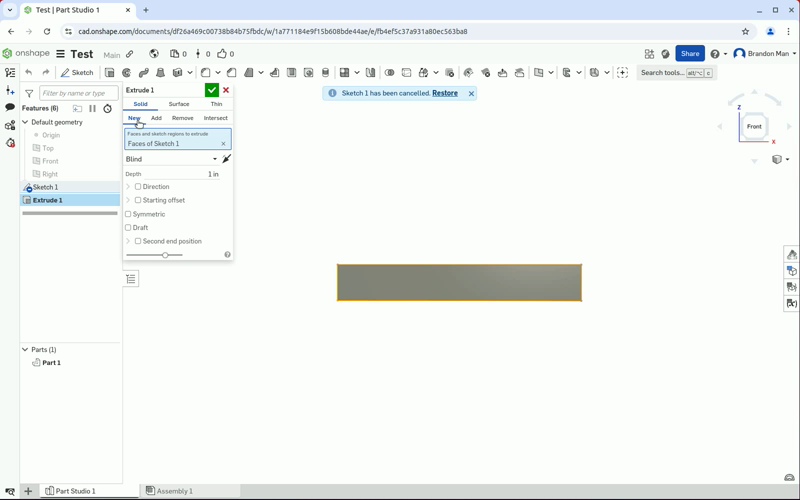
click(137, 120)
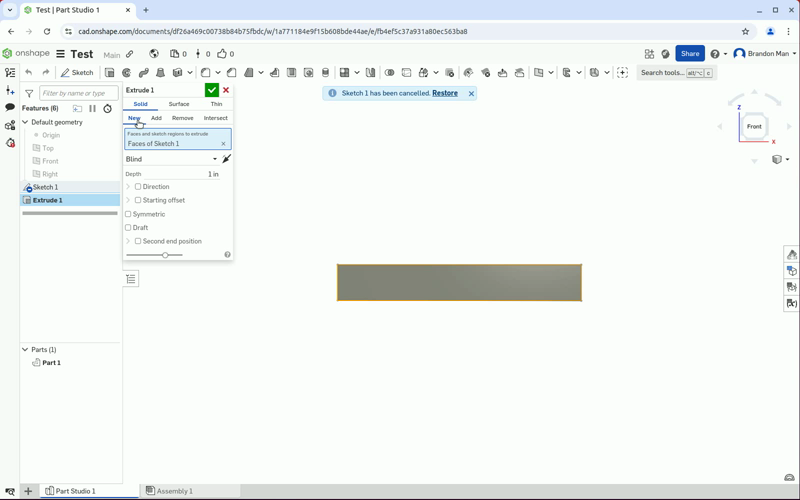
key(tab, 4)
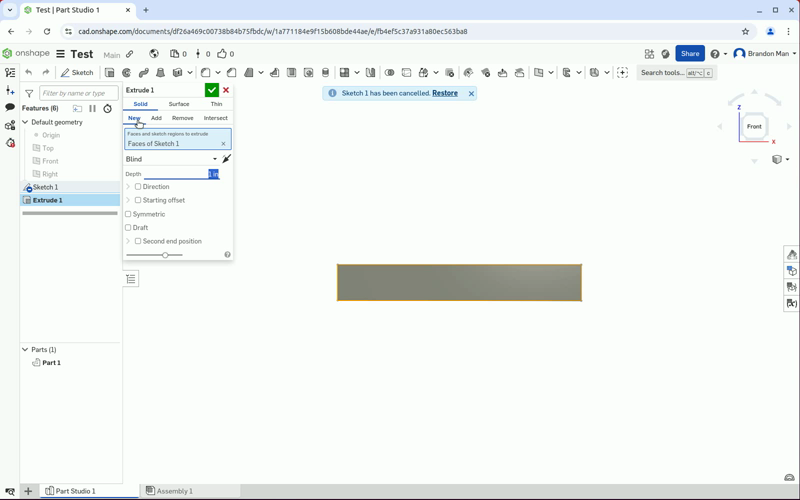
text(1.926)
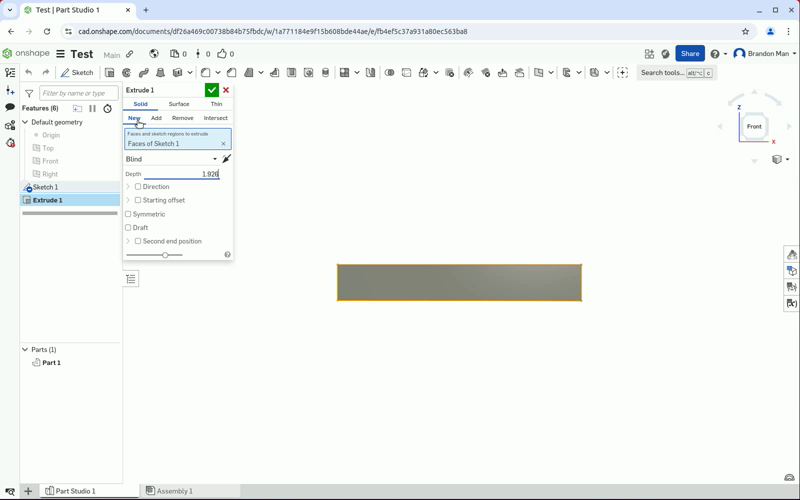
key(enter)
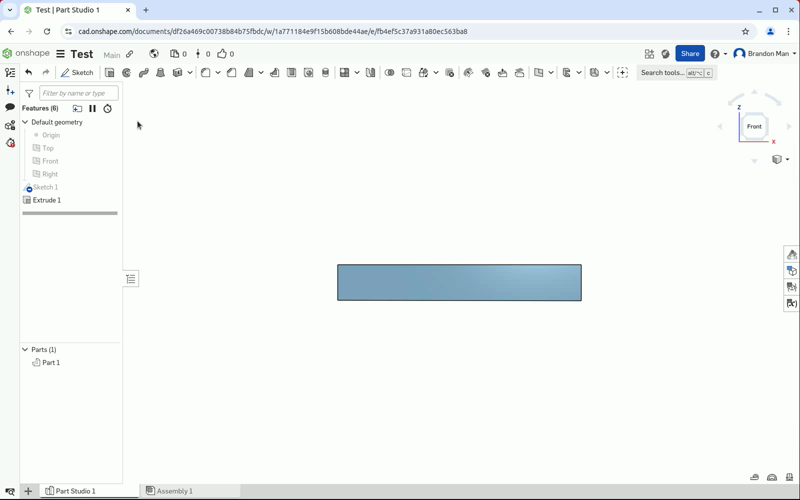
key(shift+h)
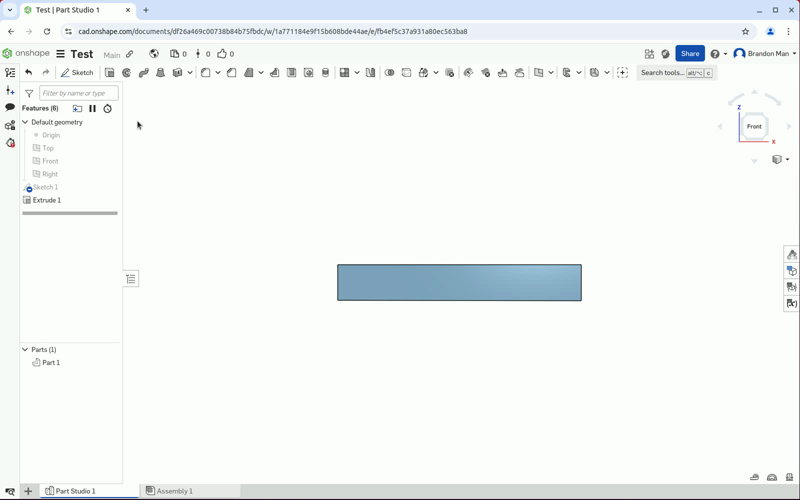
key(shift+h)
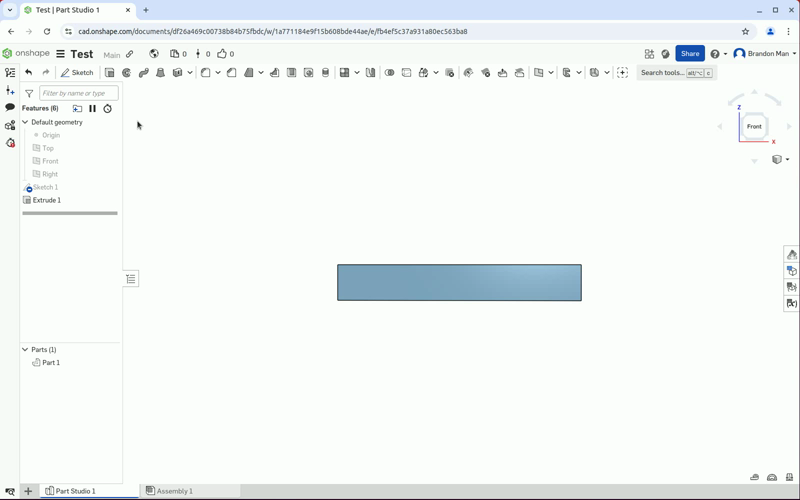
mouse_move(73, 189)
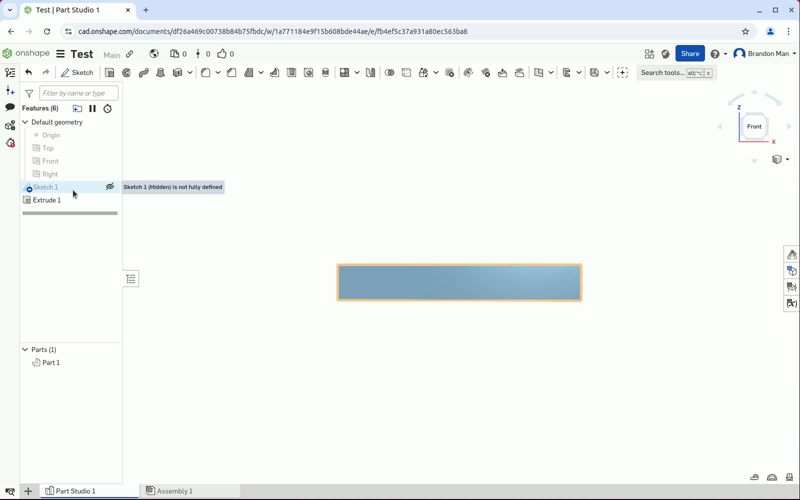
click(73, 189)
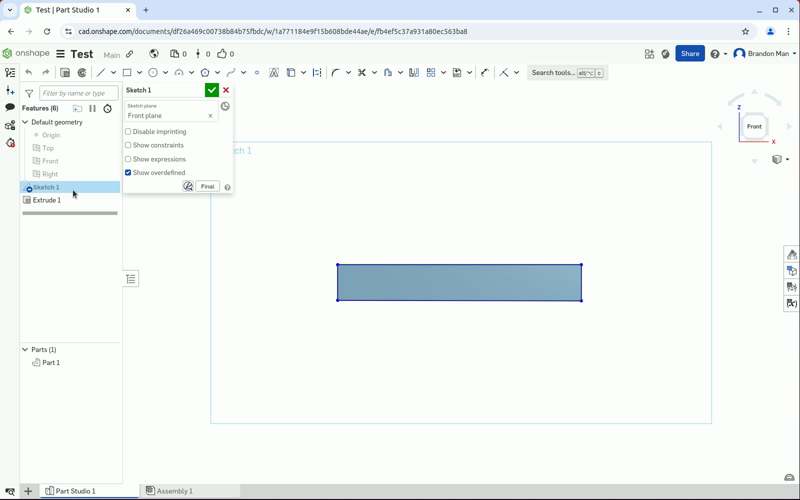
mouse_move(229, 92)
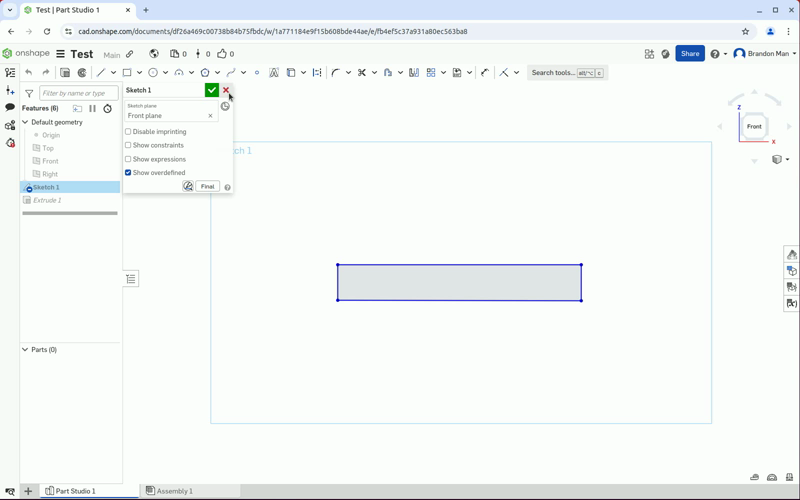
click(229, 92)
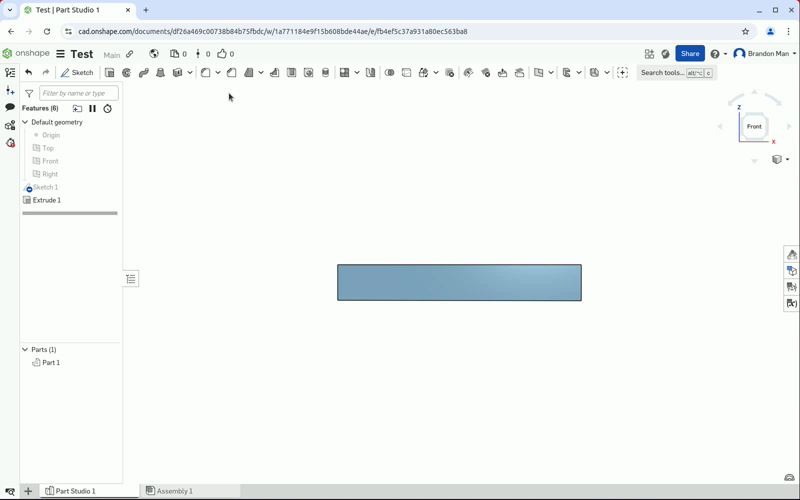
mouse_move(541, 75)
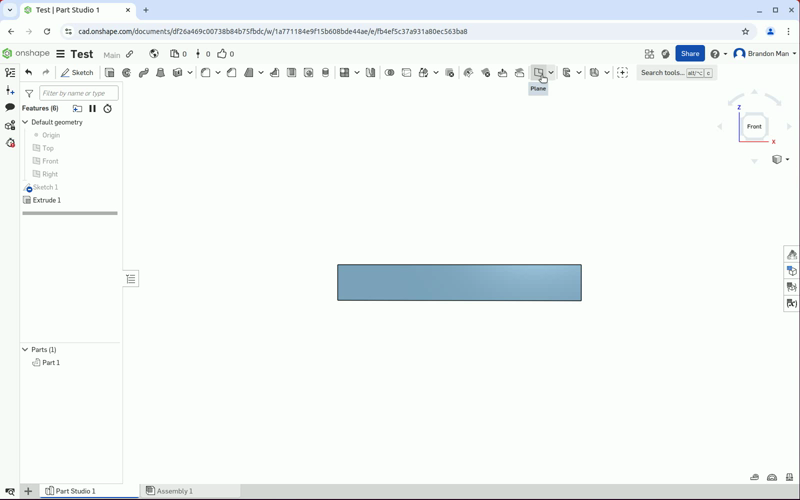
click(541, 75)
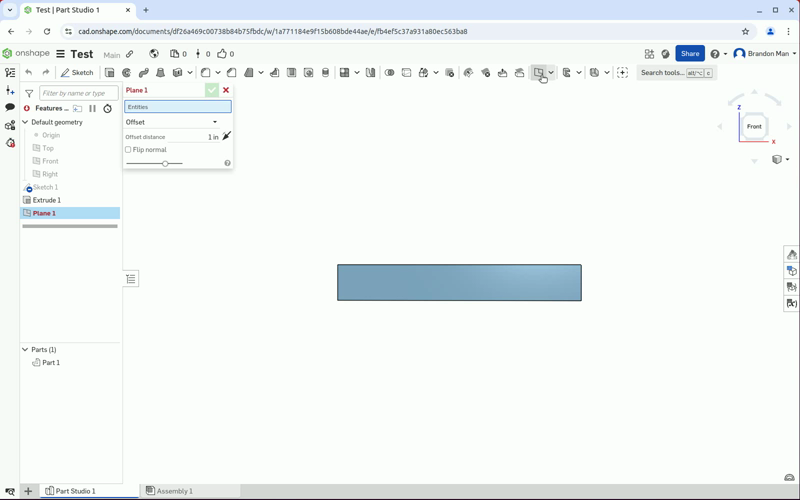
mouse_move(73, 163)
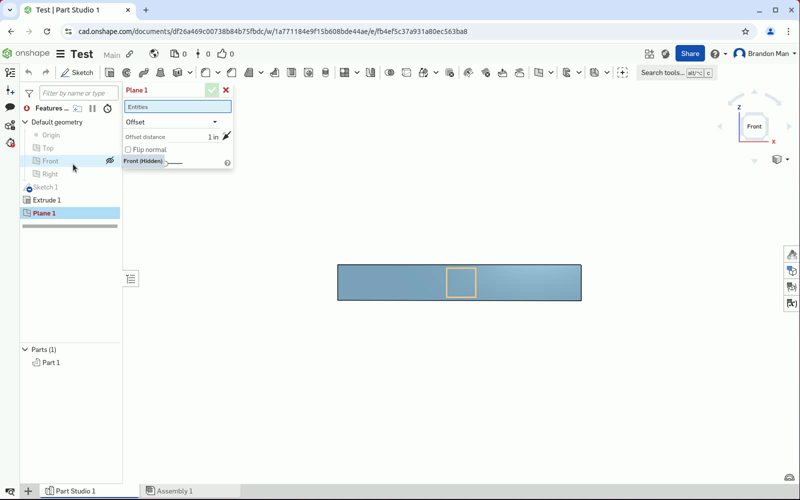
click(73, 163)
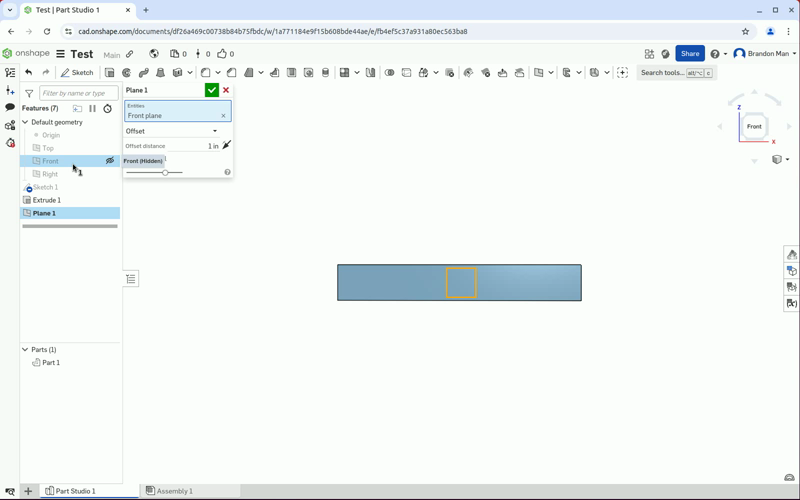
key(tab, 2)
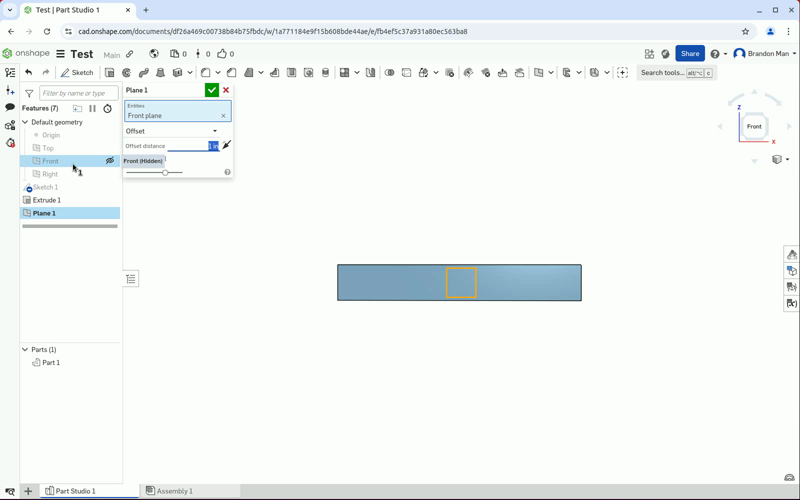
text(1.91)
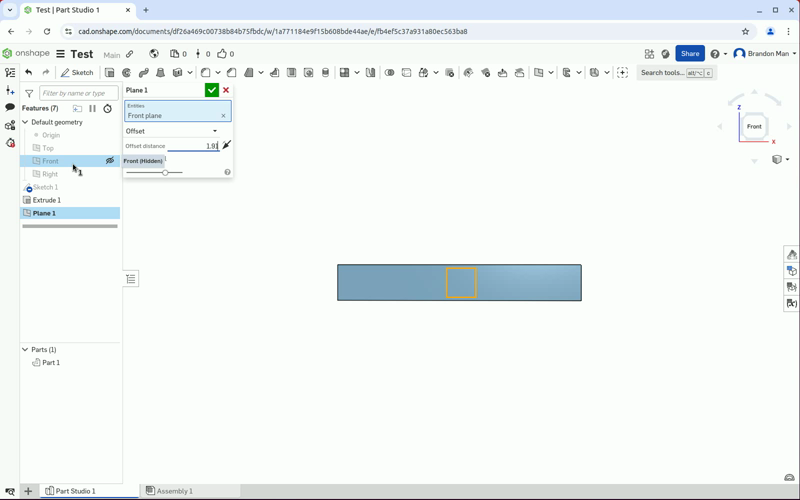
key(enter, 2)
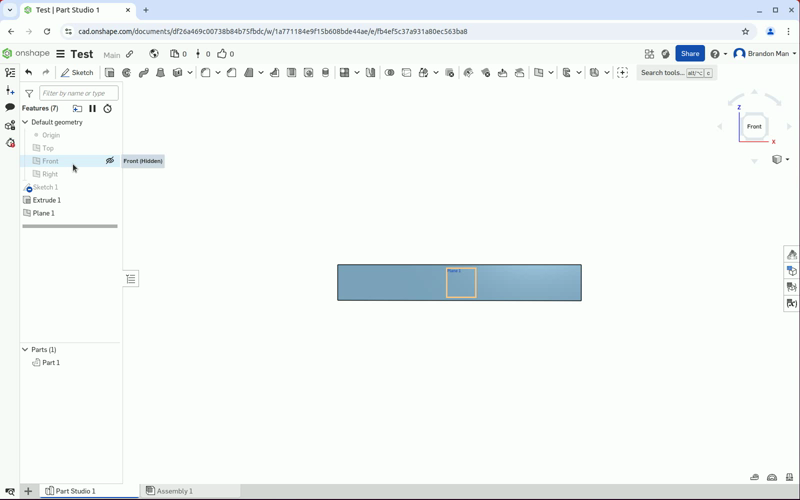
key(shift+s)
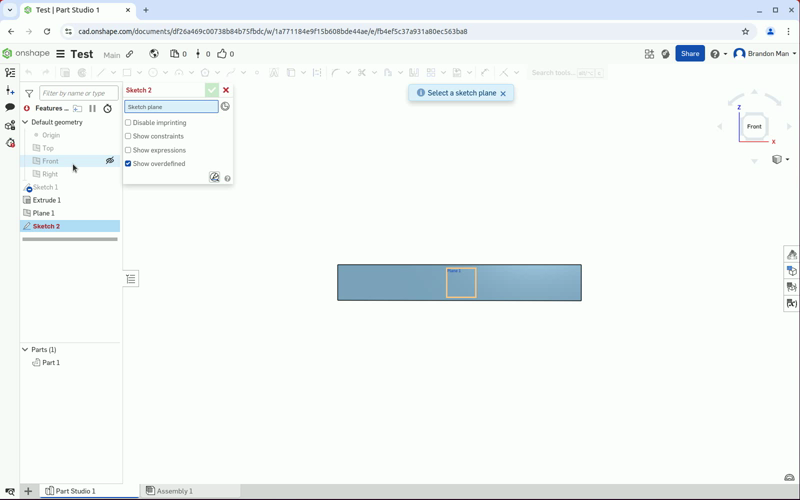
mouse_move(73, 215)
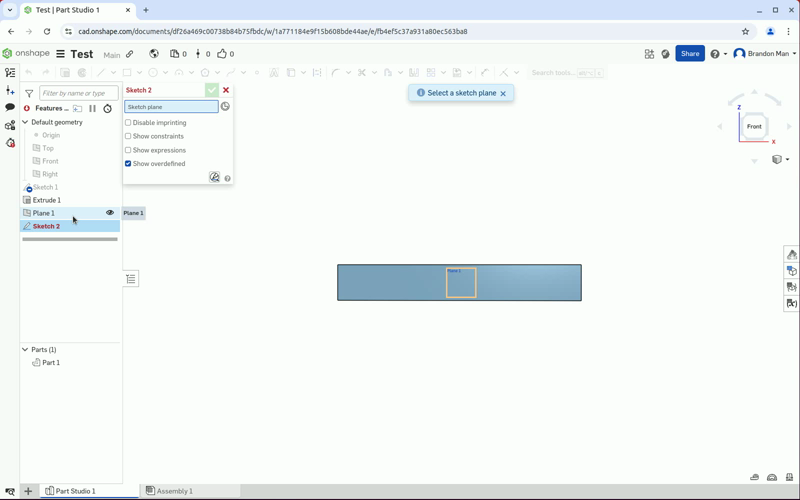
click(73, 215)
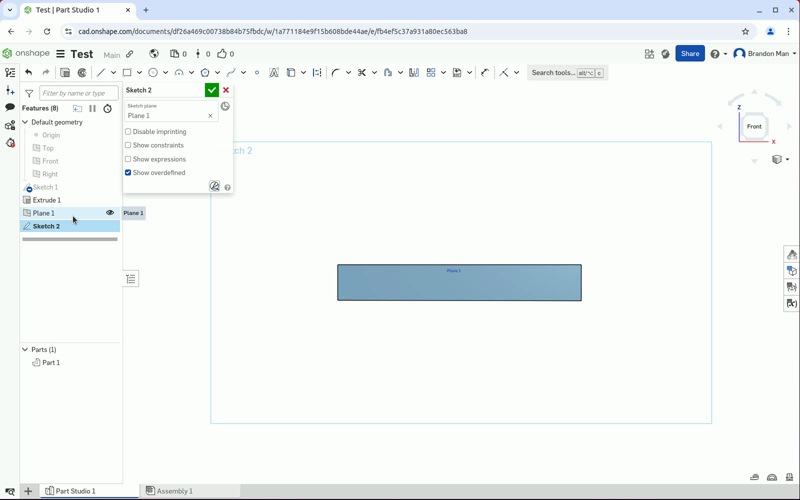
mouse_move(73, 352)
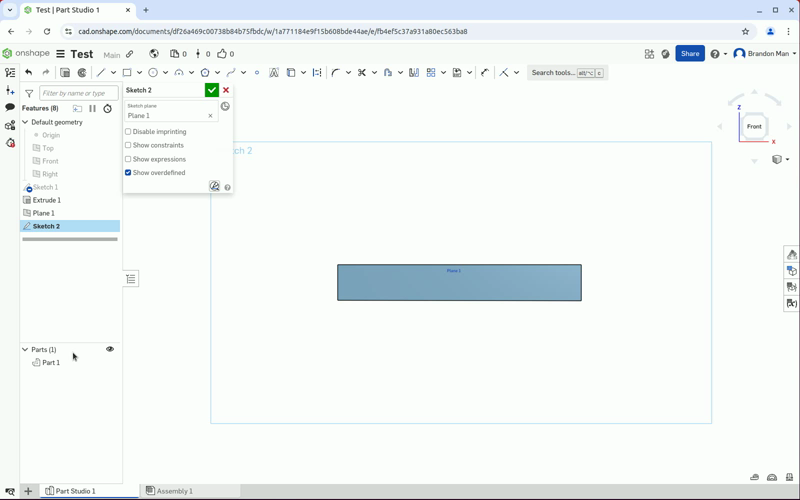
key(y)
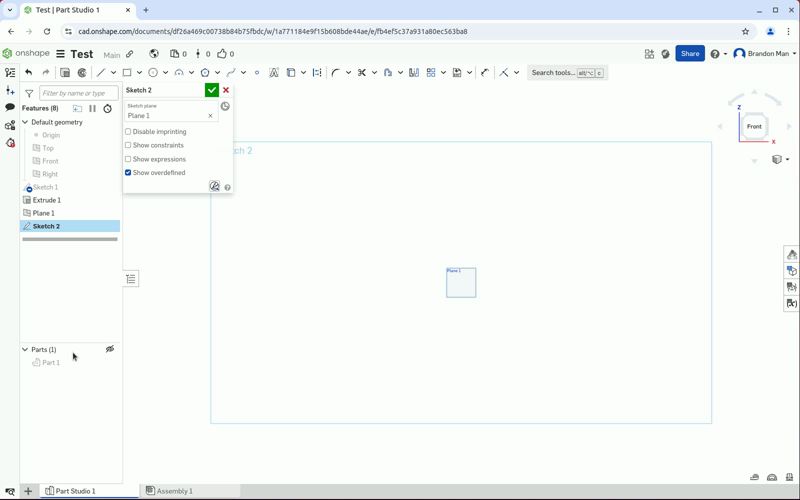
key(l)
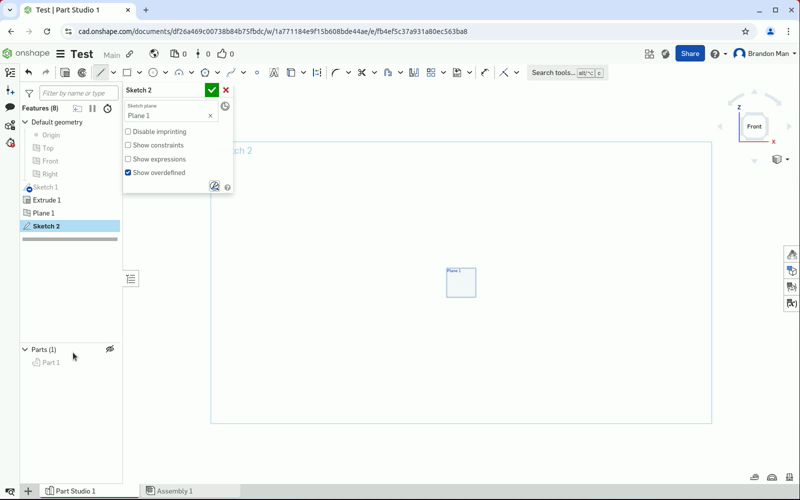
key_down(shift)
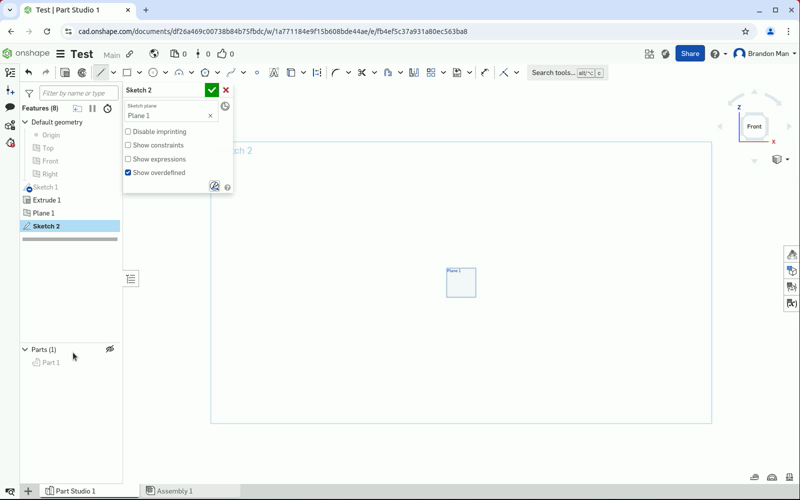
mouse_move(337, 282)
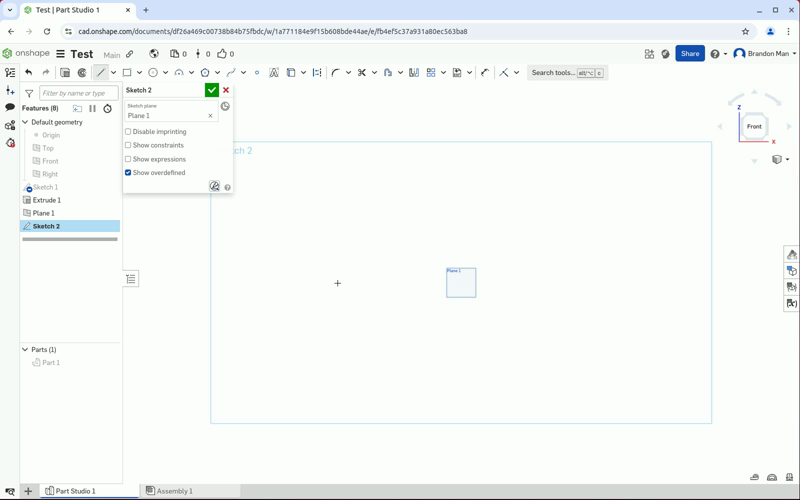
click(337, 282)
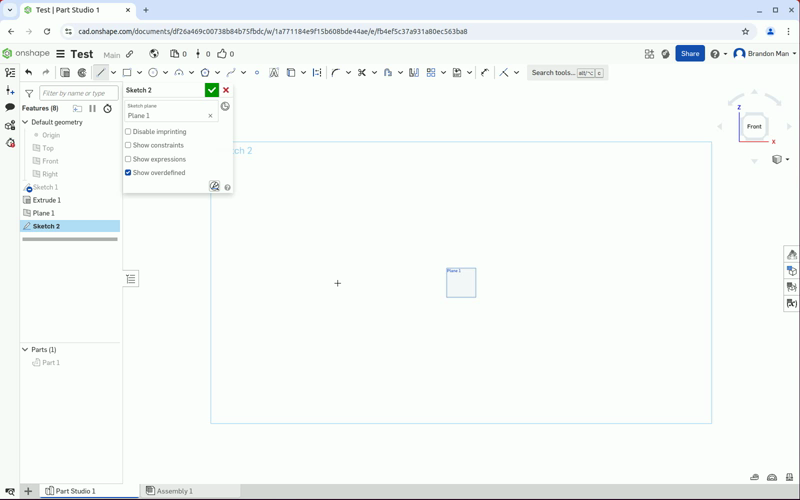
key_up(shift)
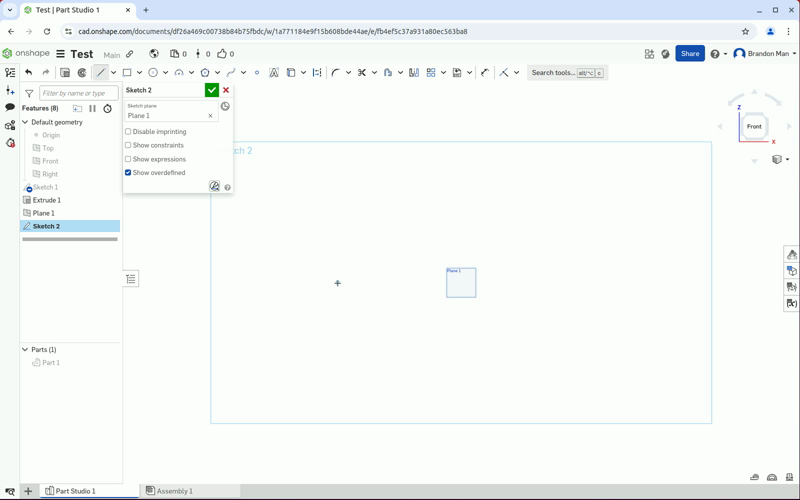
key_down(shift)
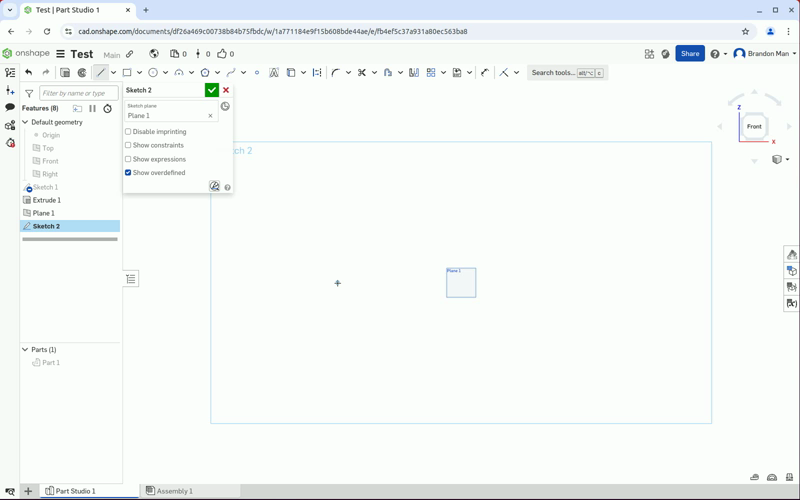
mouse_move(581, 264)
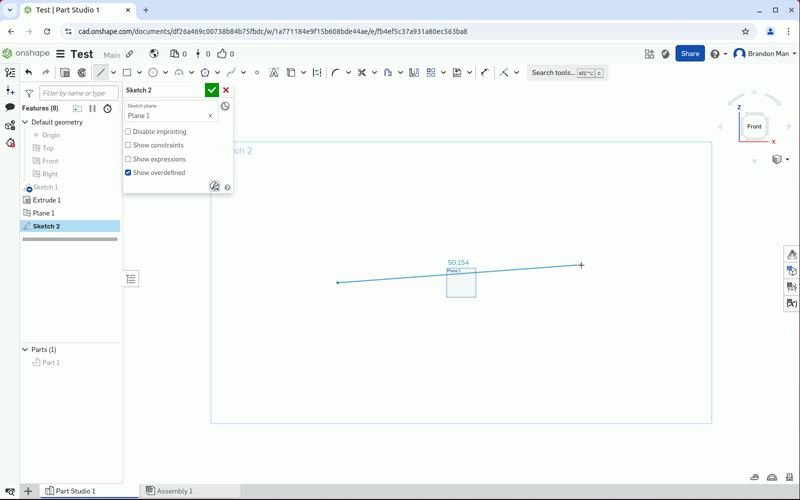
click(581, 264)
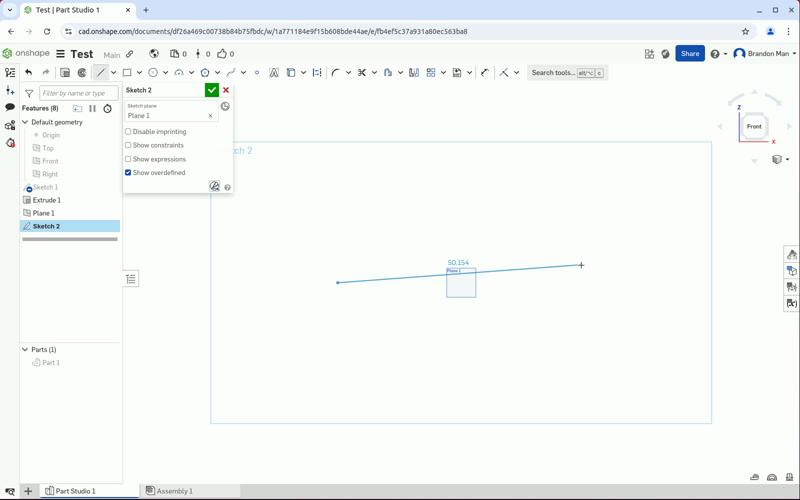
key_up(shift)
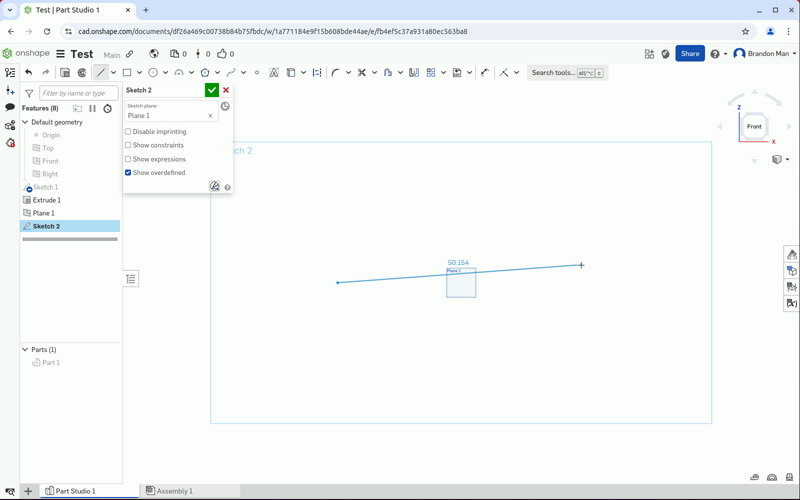
key_down(shift)
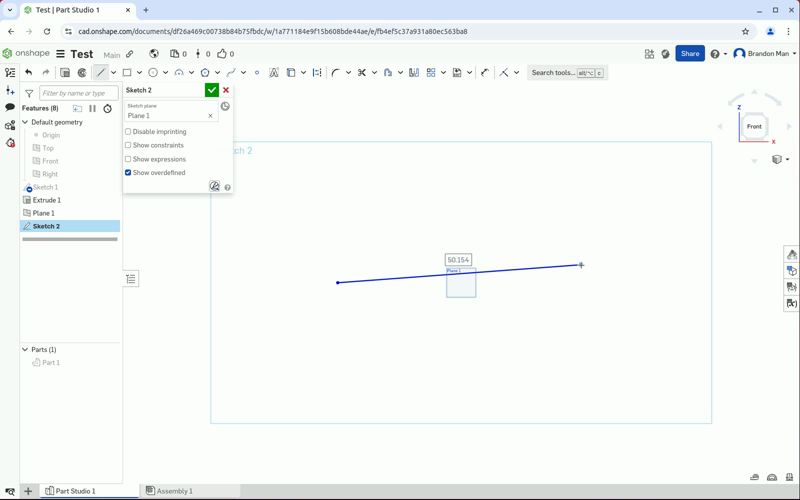
mouse_move(337, 264)
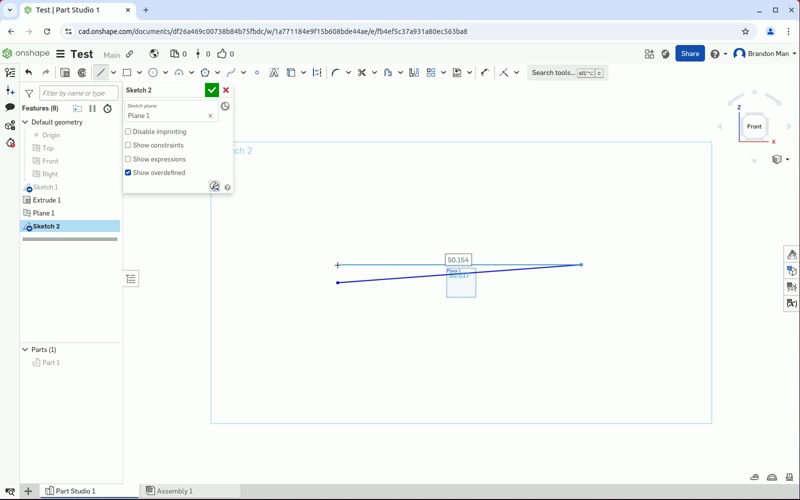
click(337, 264)
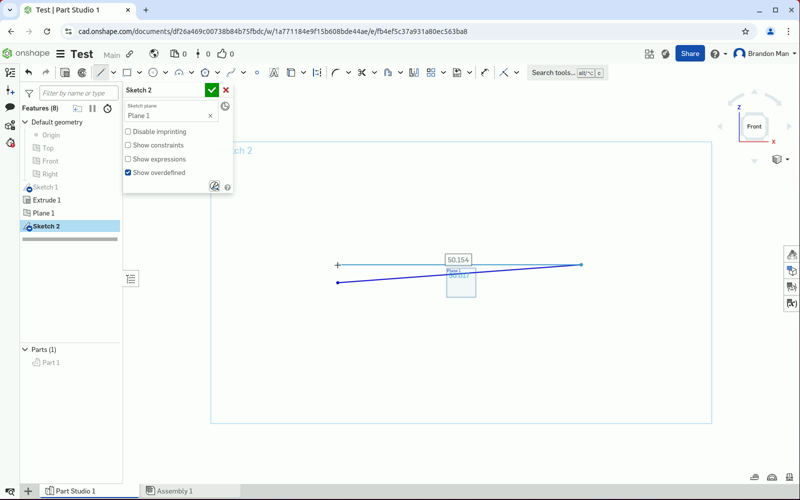
key_up(shift)
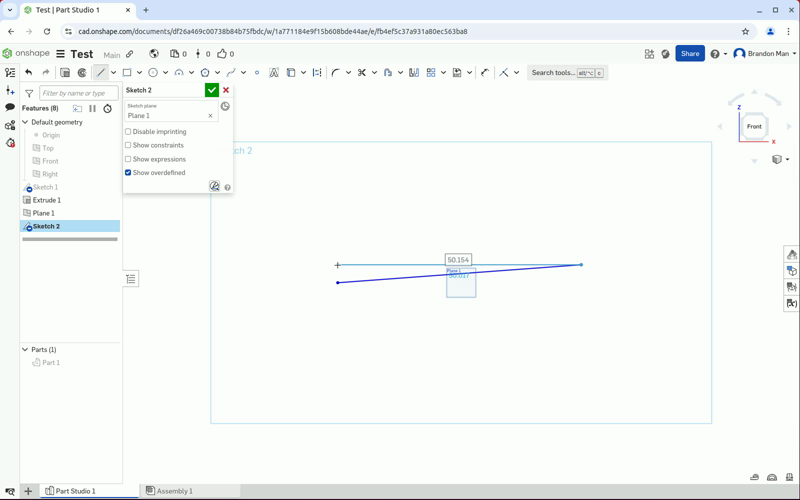
mouse_move(367, 264)
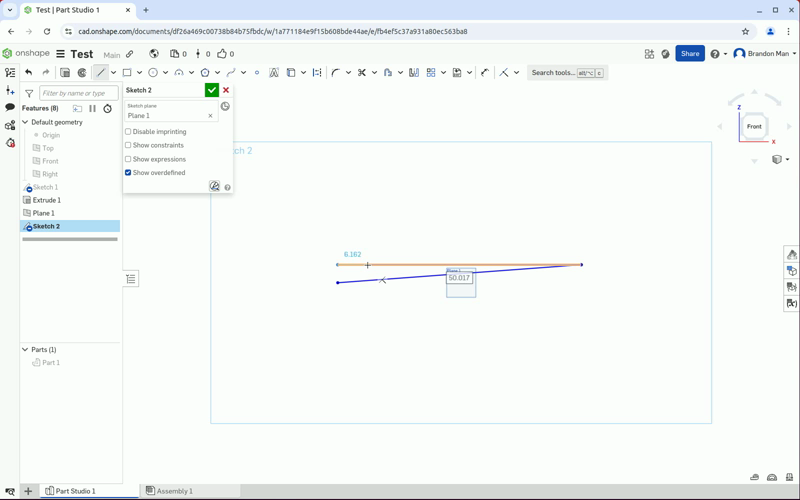
key_down(shift)
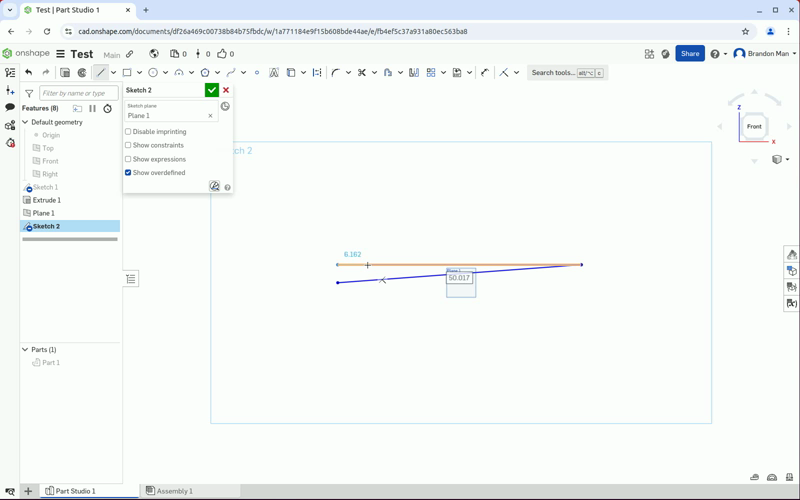
mouse_move(337, 282)
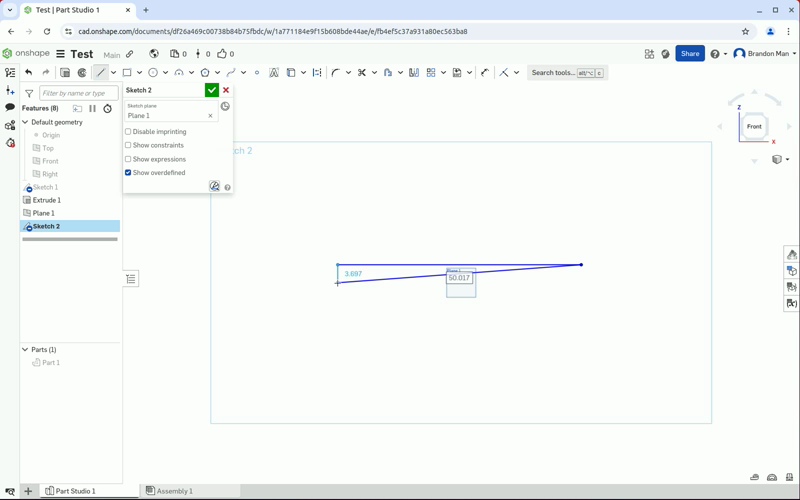
key_up(shift)
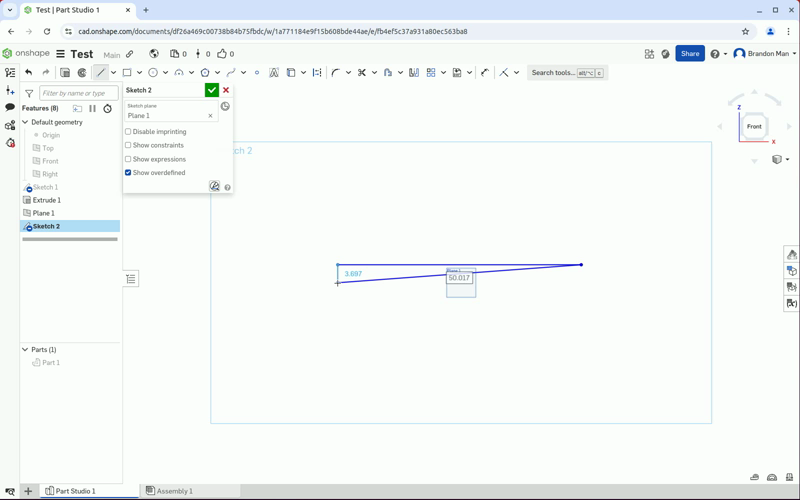
click(337, 282)
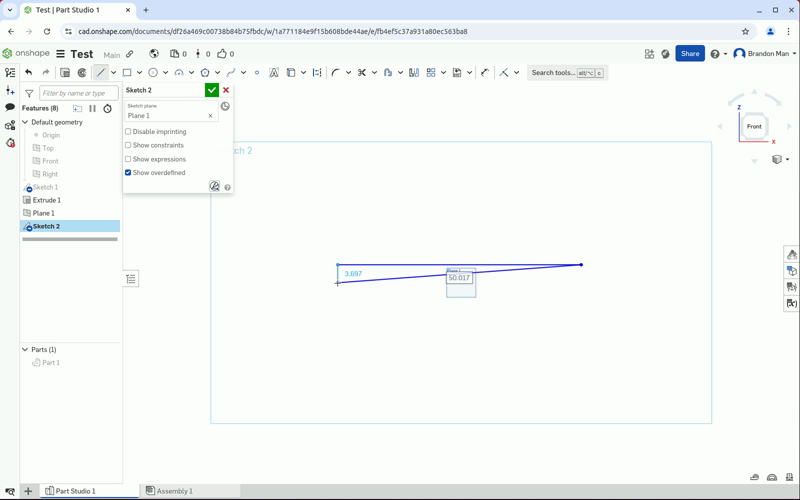
key(esc)
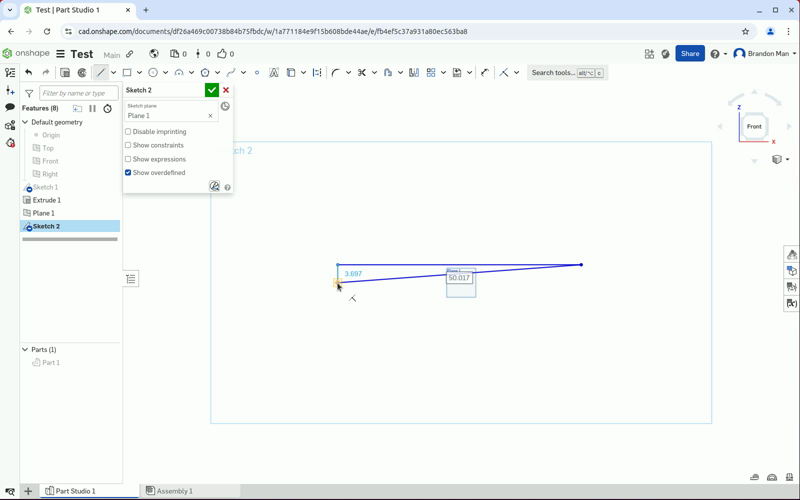
mouse_move(447, 269)
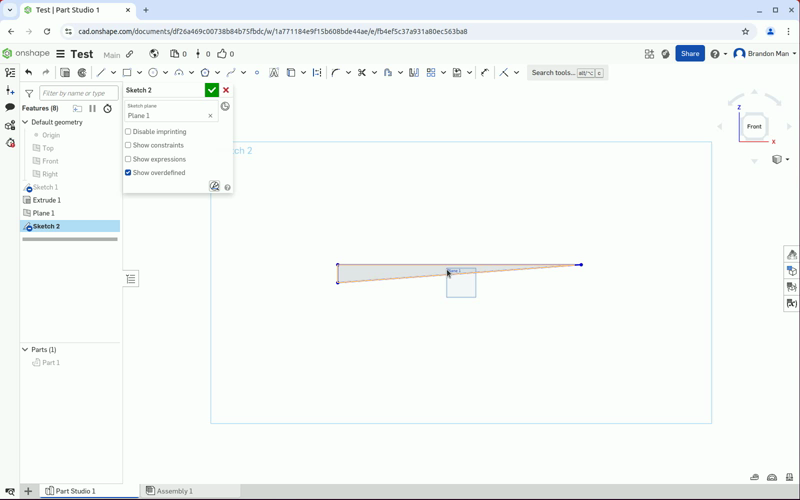
click(447, 269)
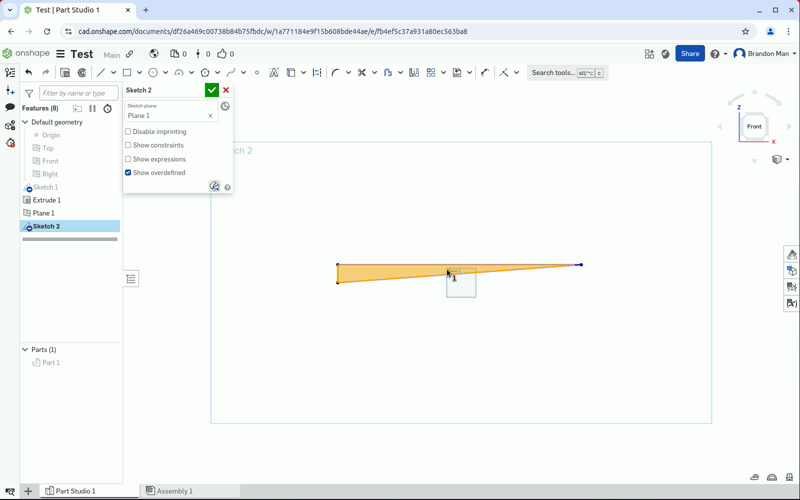
mouse_move(73, 352)
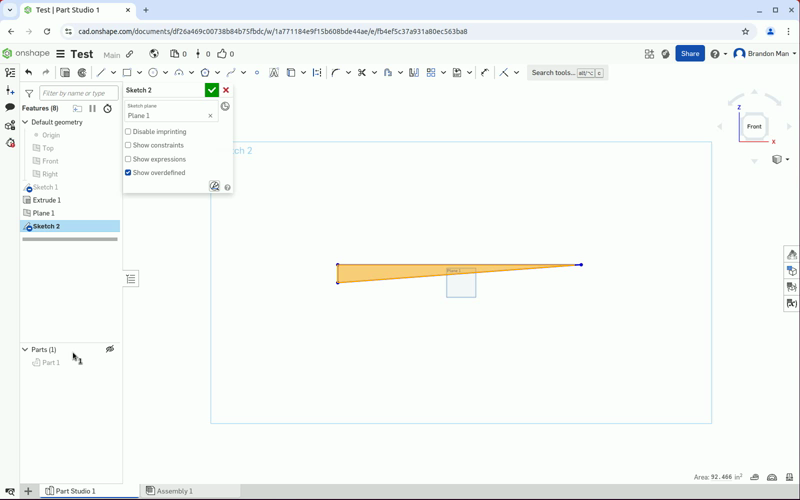
key(shift+y)
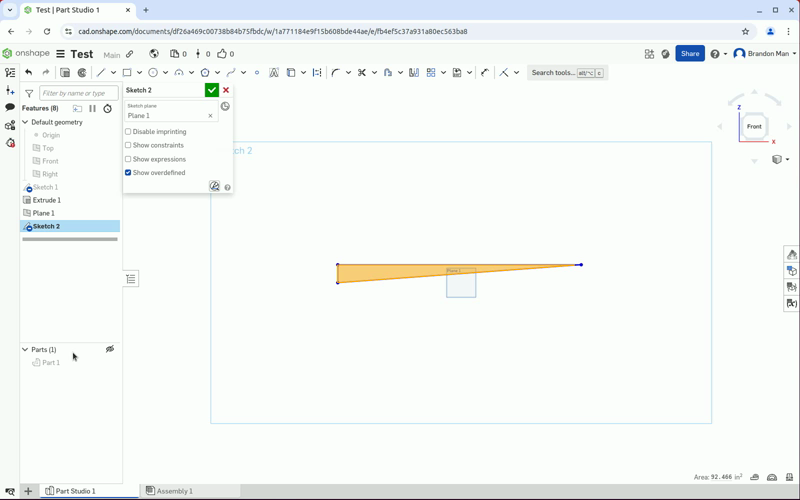
key(shift+e)
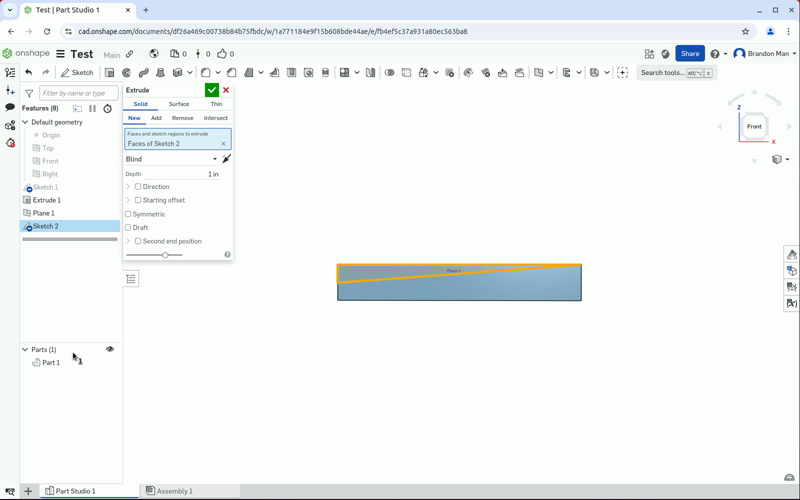
mouse_move(143, 106)
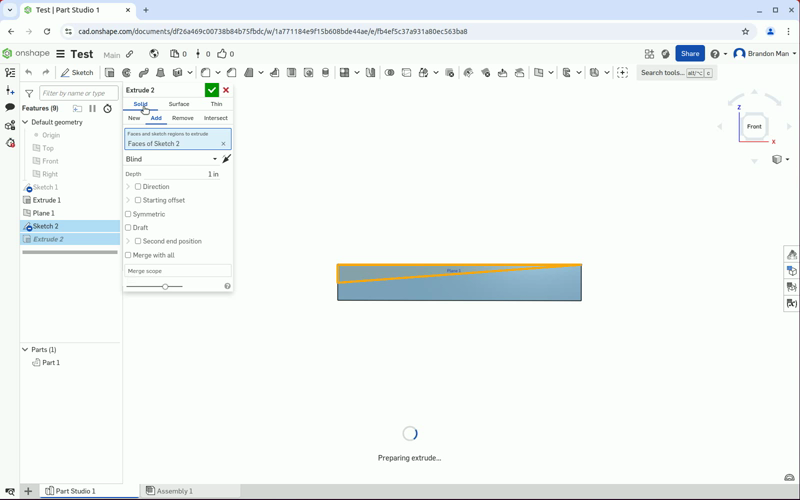
click(143, 106)
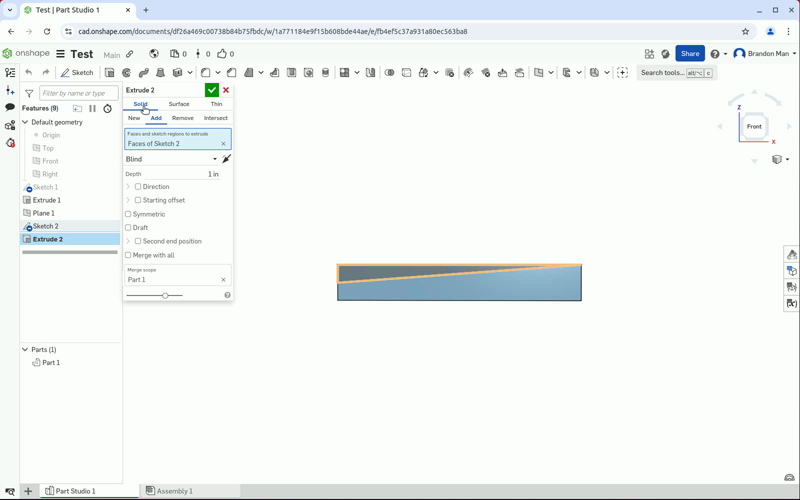
mouse_move(186, 120)
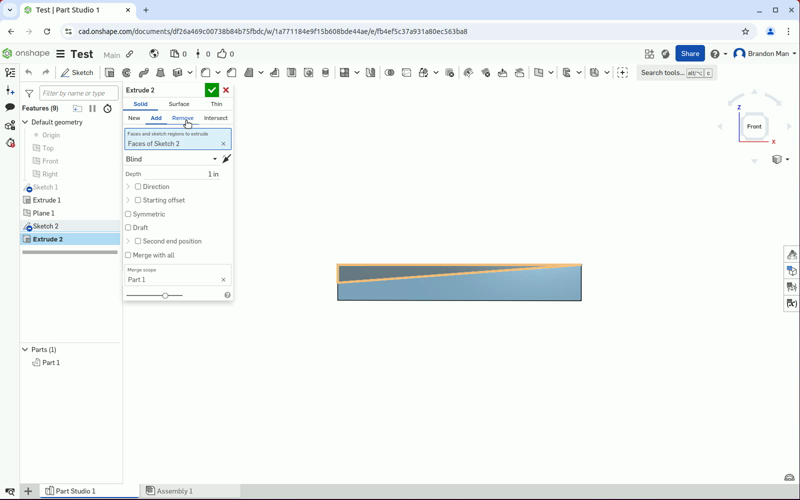
click(186, 120)
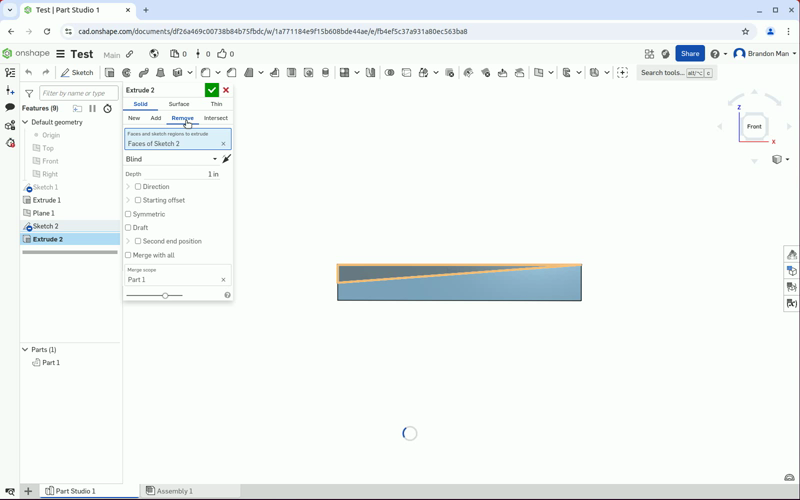
key(tab, 4)
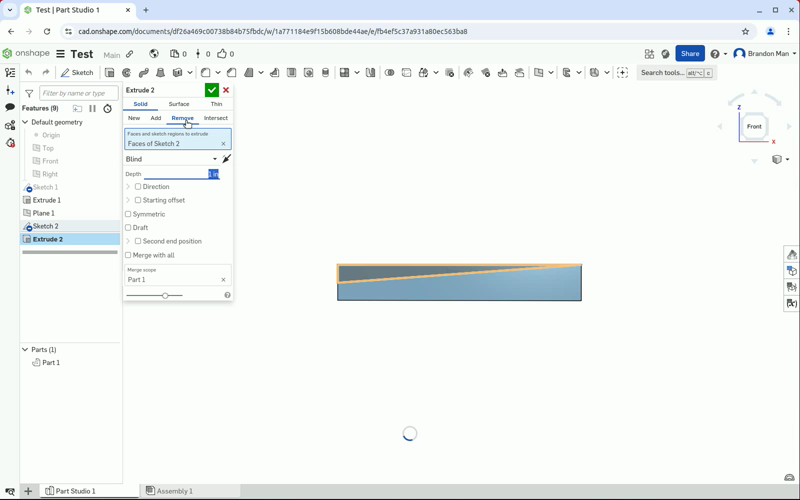
text(15.165)
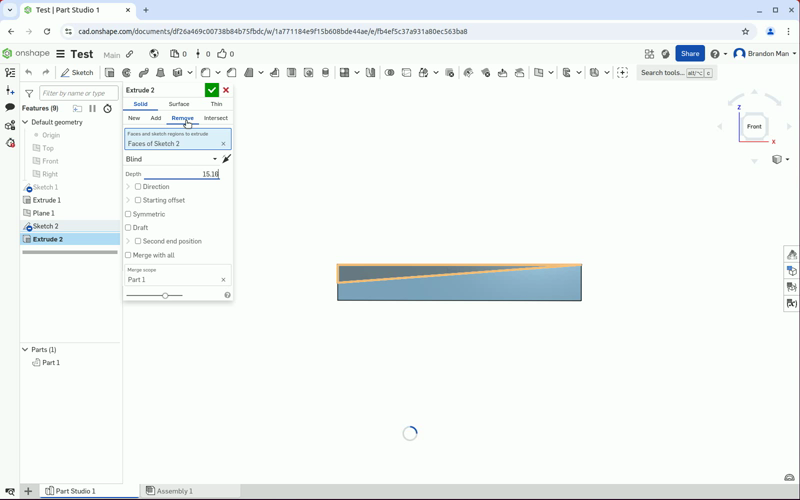
key(tab, 6)
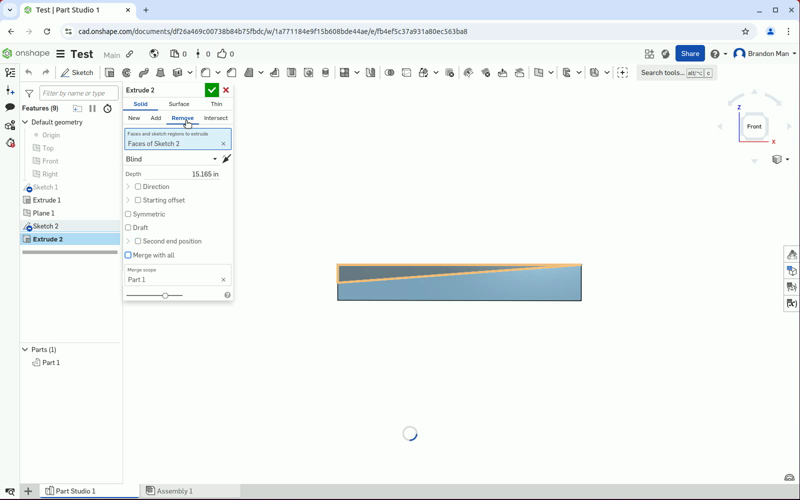
key(space)
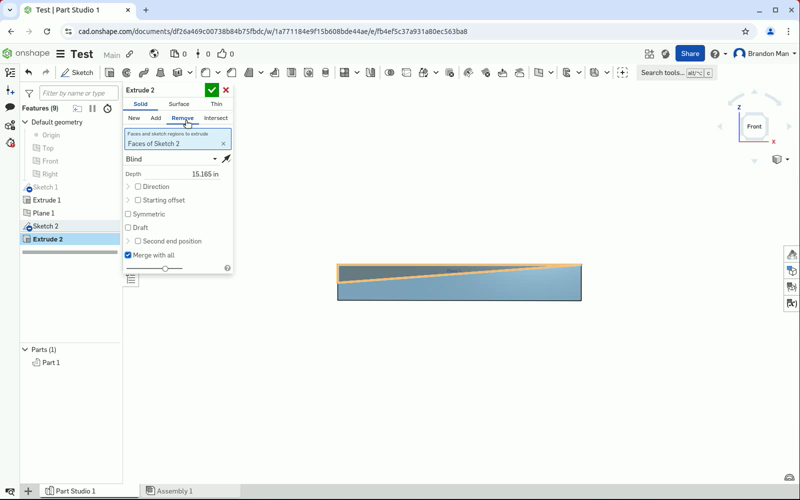
key(enter)
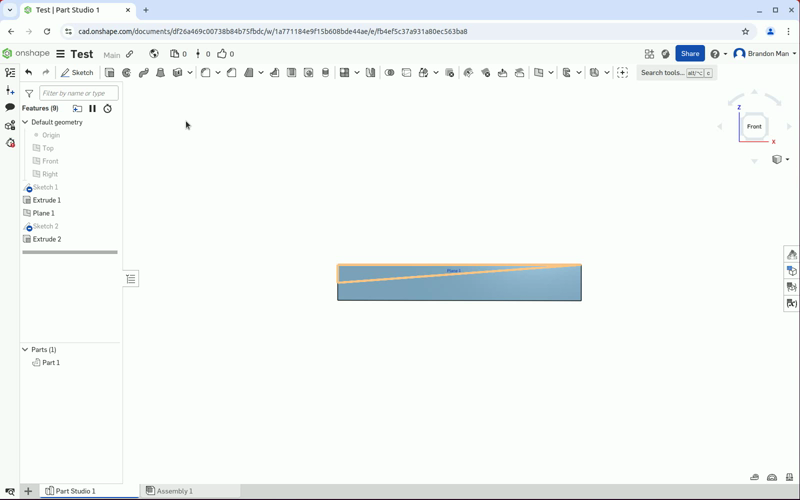
key(shift+h)
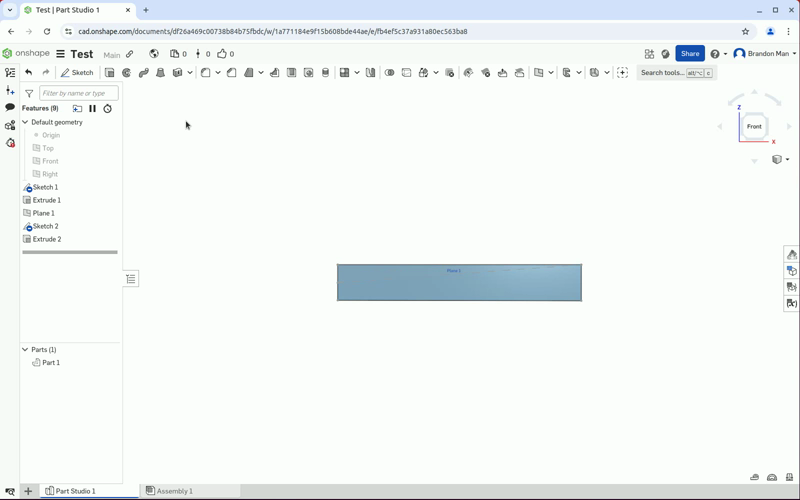
key(shift+h)
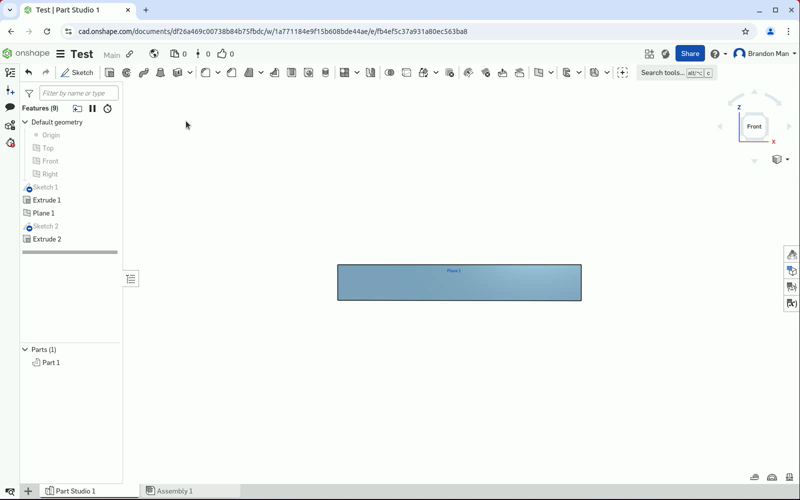
mouse_move(73, 189)
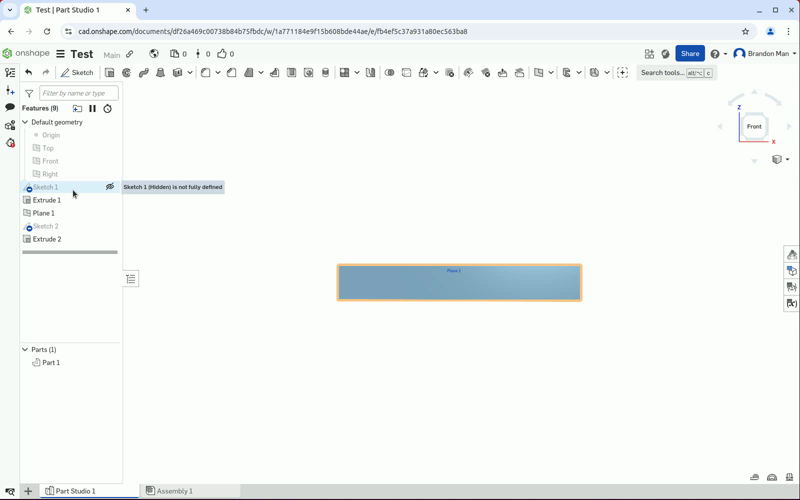
click(73, 189)
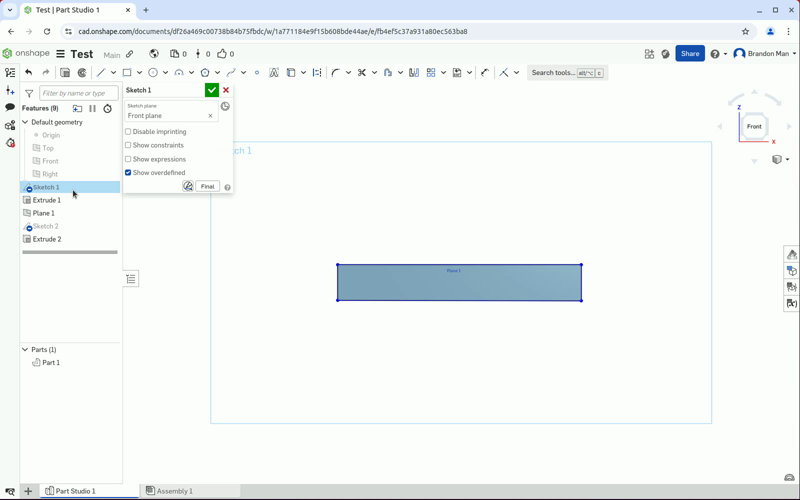
mouse_move(229, 92)
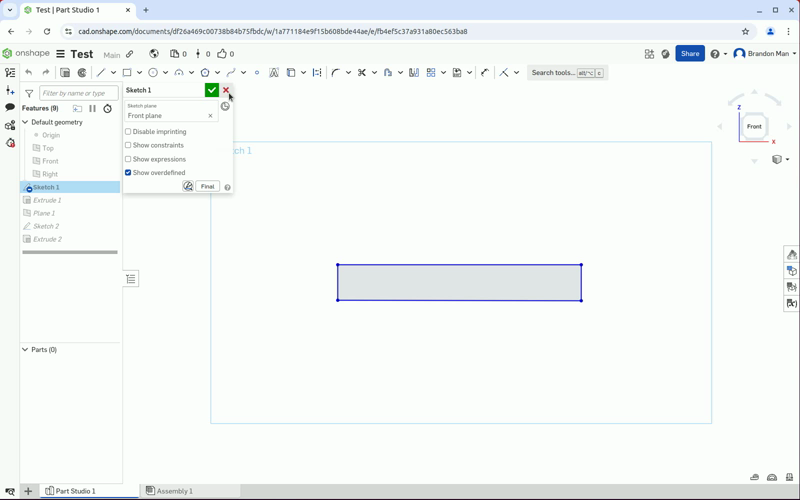
click(229, 92)
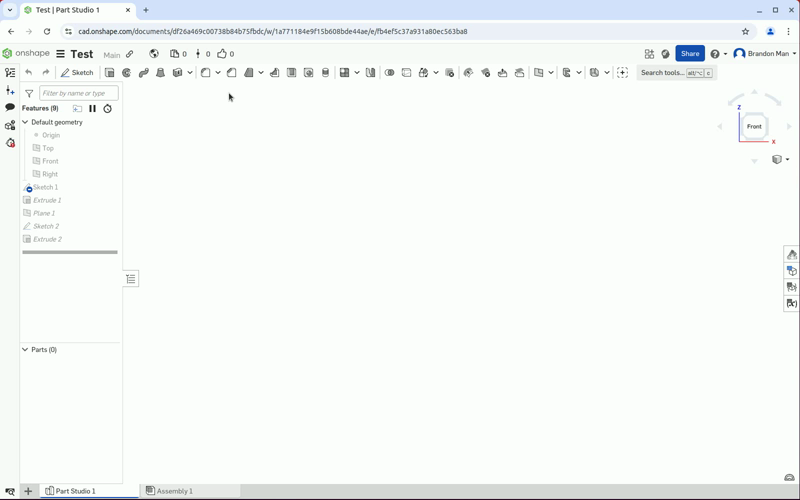
key(shift+s)
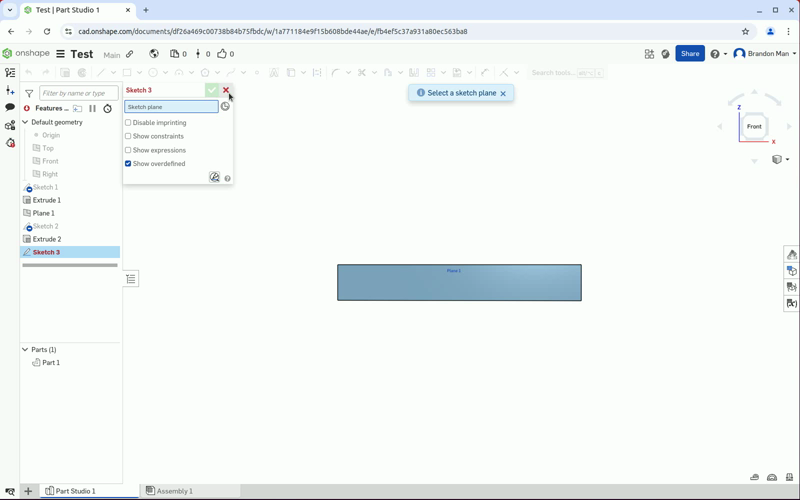
mouse_move(73, 215)
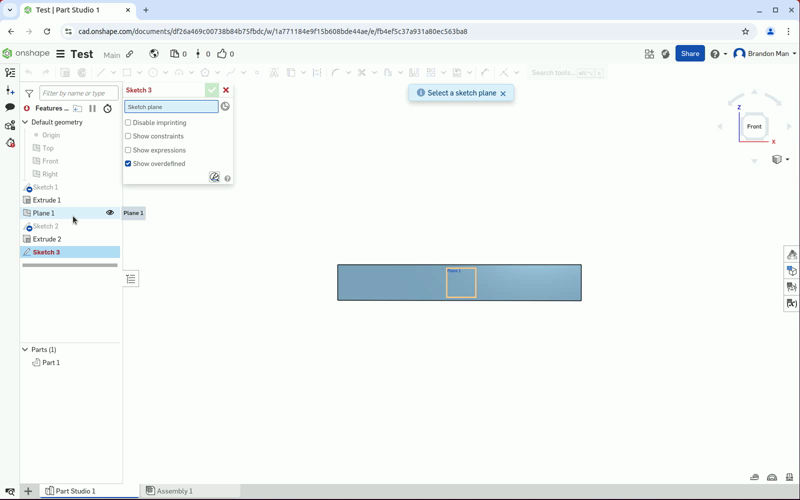
click(73, 215)
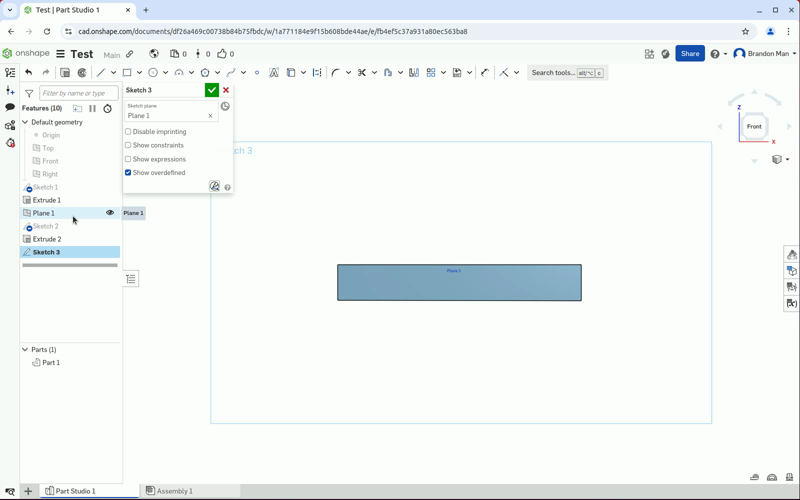
mouse_move(73, 352)
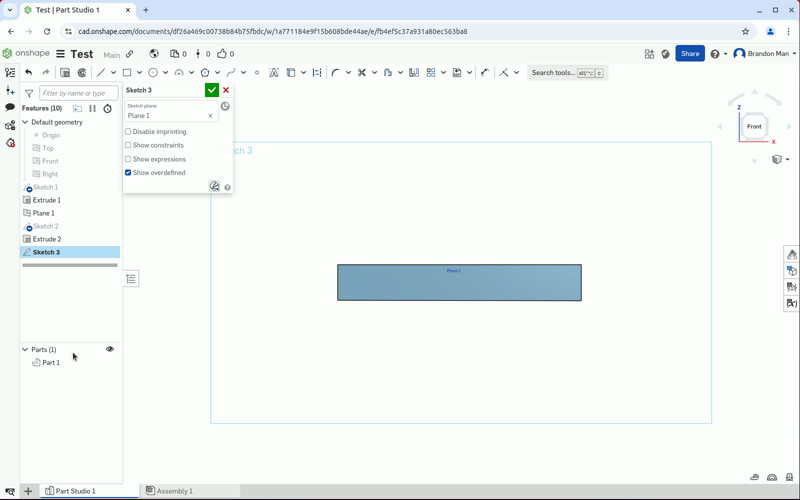
key(y)
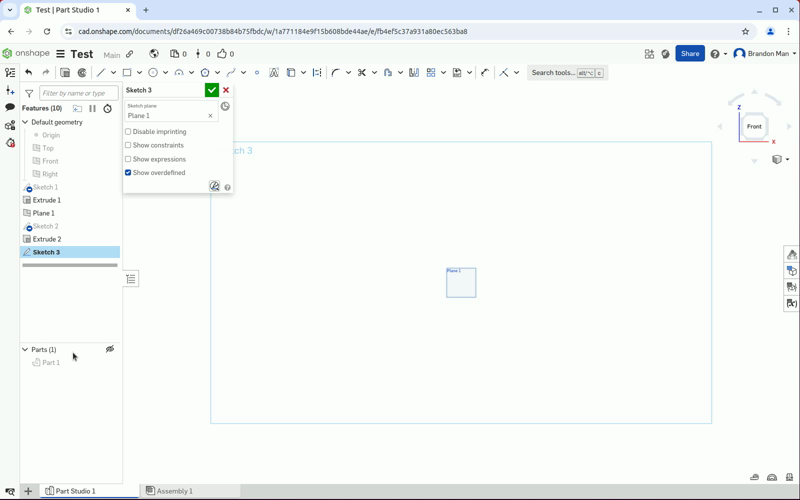
key(c)
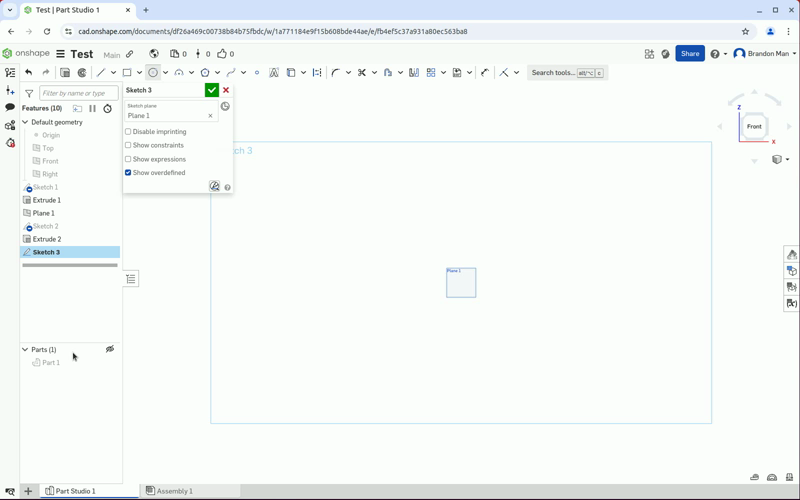
key_down(shift)
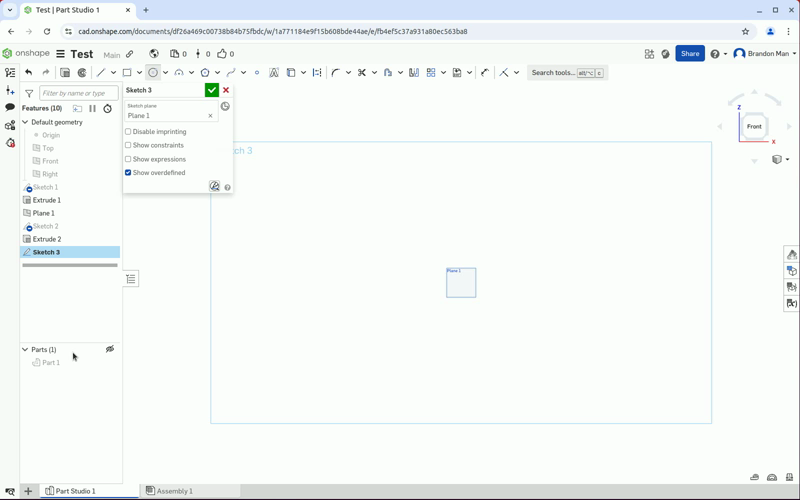
mouse_move(555, 282)
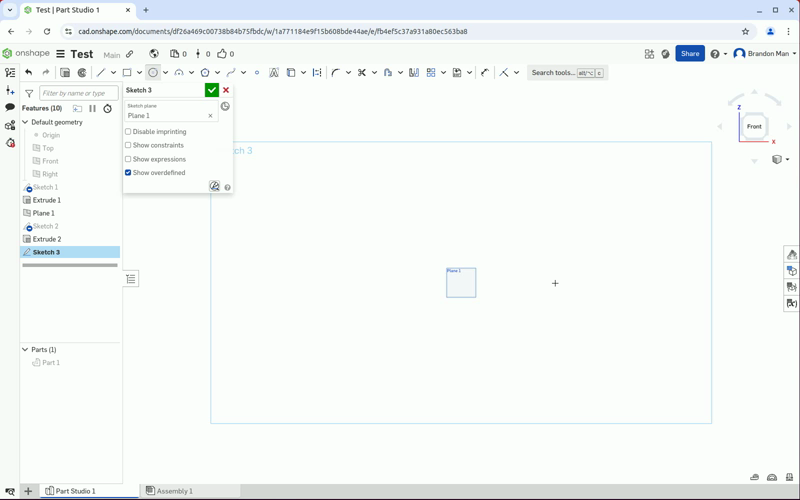
click(555, 282)
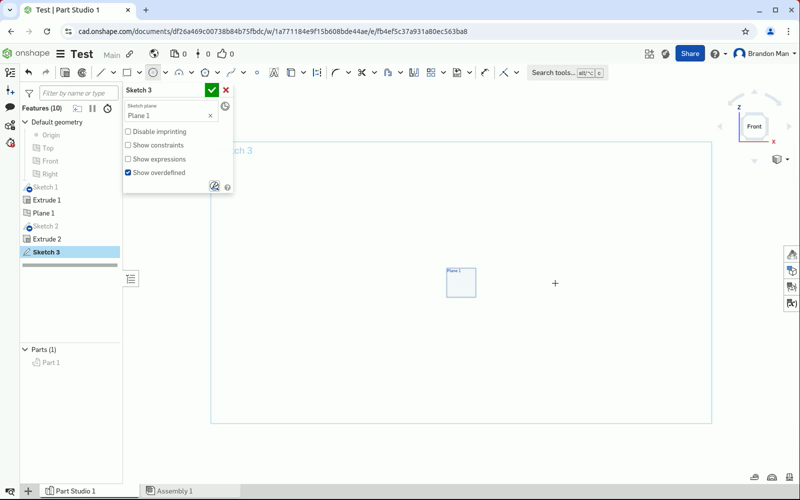
key_up(shift)
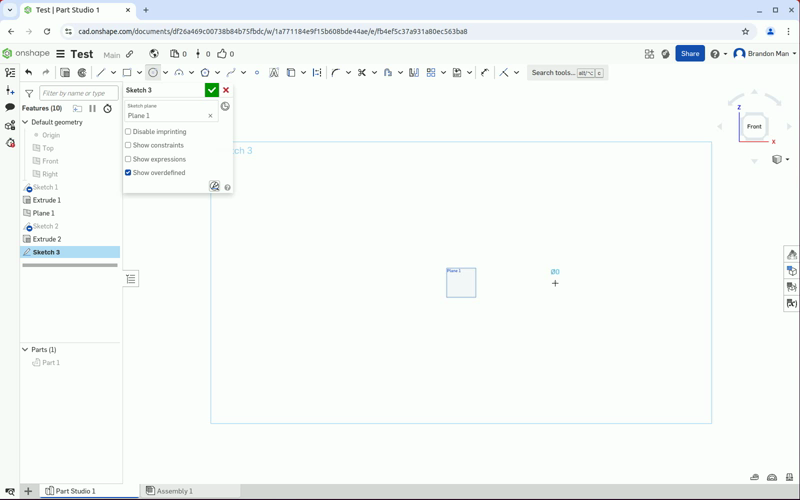
mouse_move(562, 282)
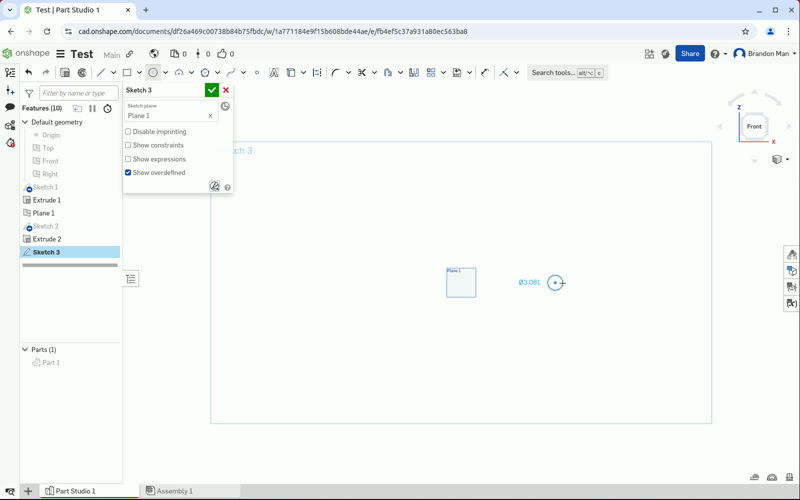
click(562, 282)
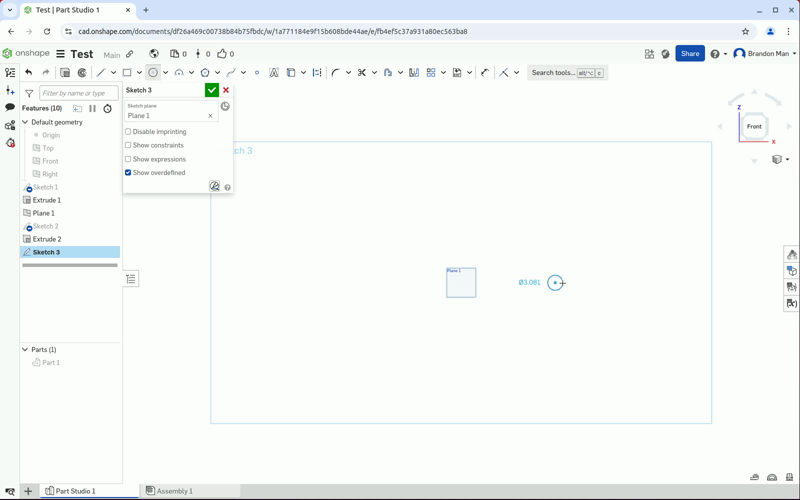
key(esc)
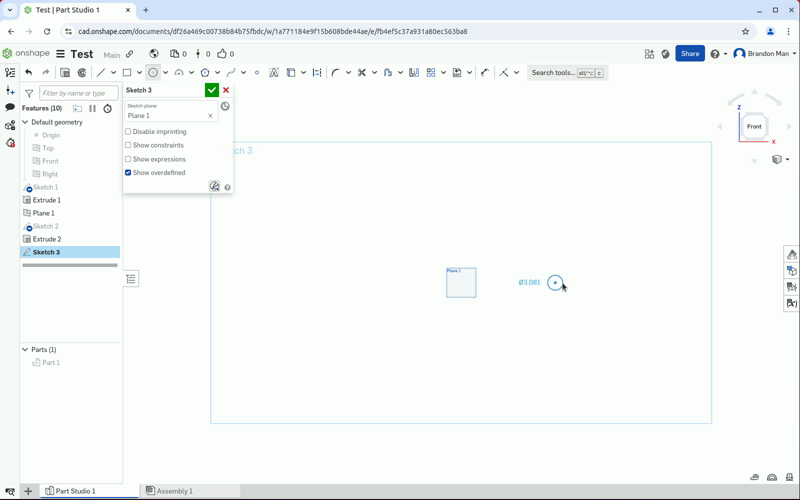
mouse_move(548, 282)
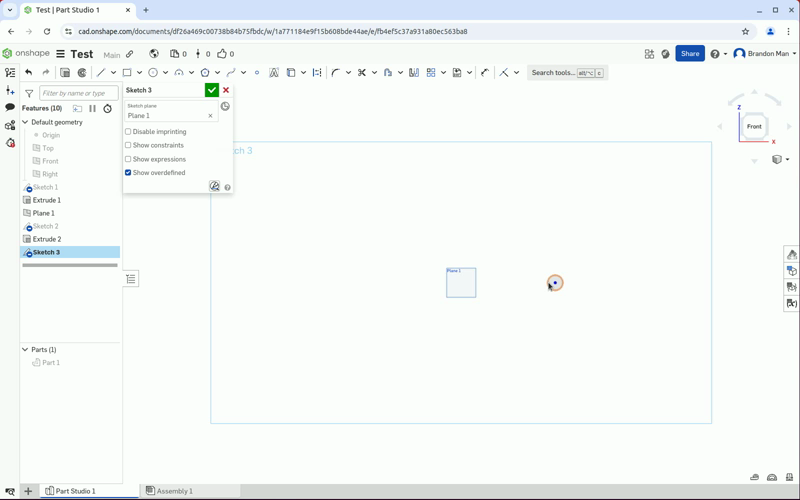
scroll(6)
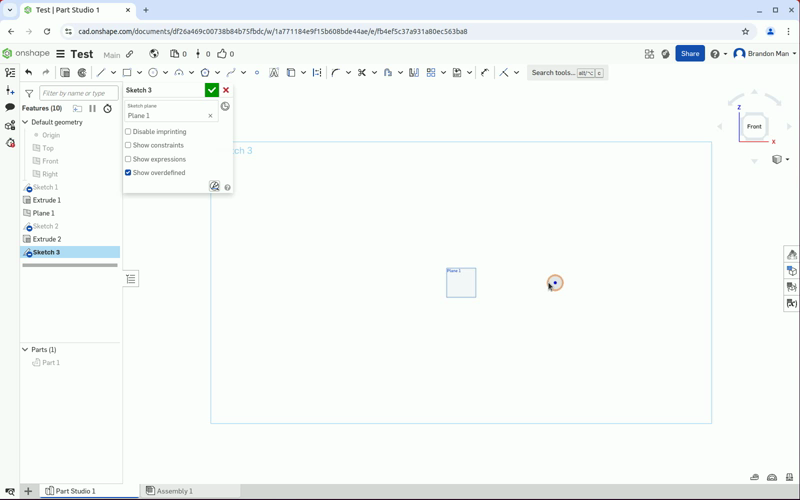
scroll(6)
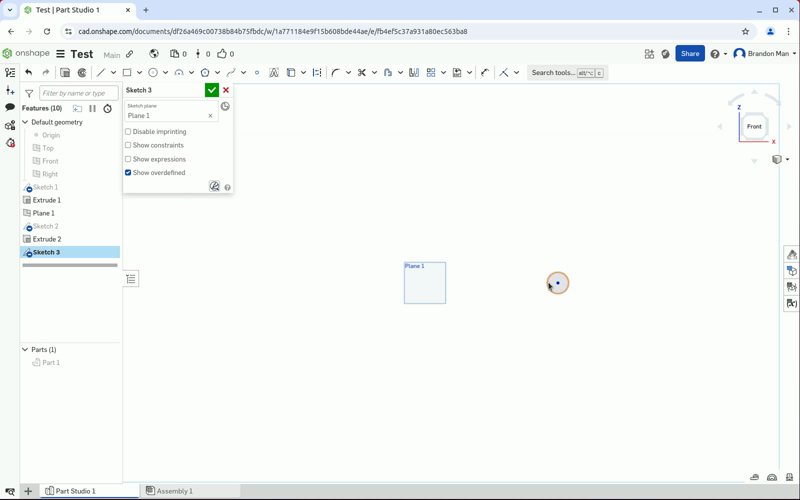
scroll(6)
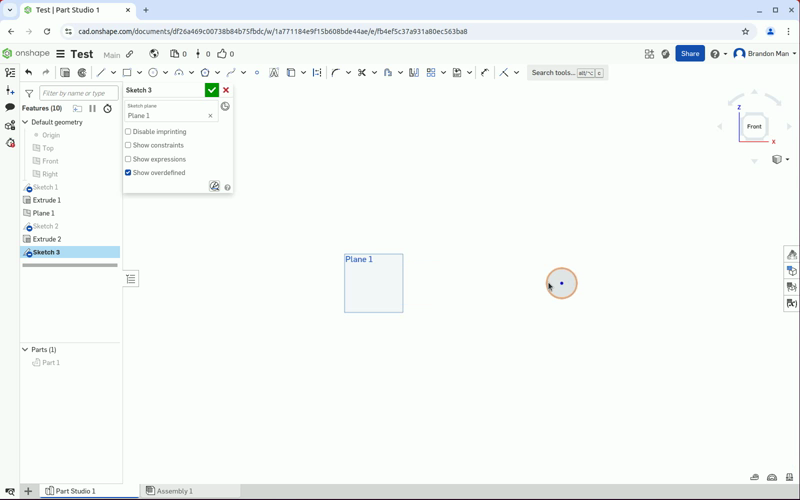
scroll(6)
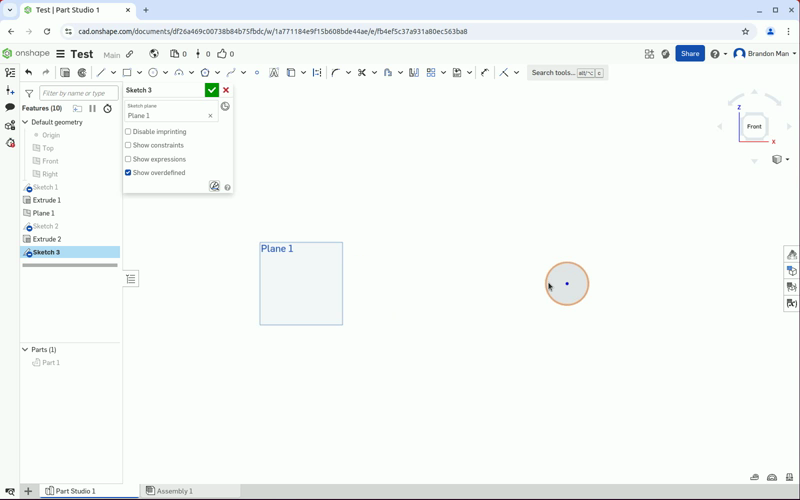
scroll(6)
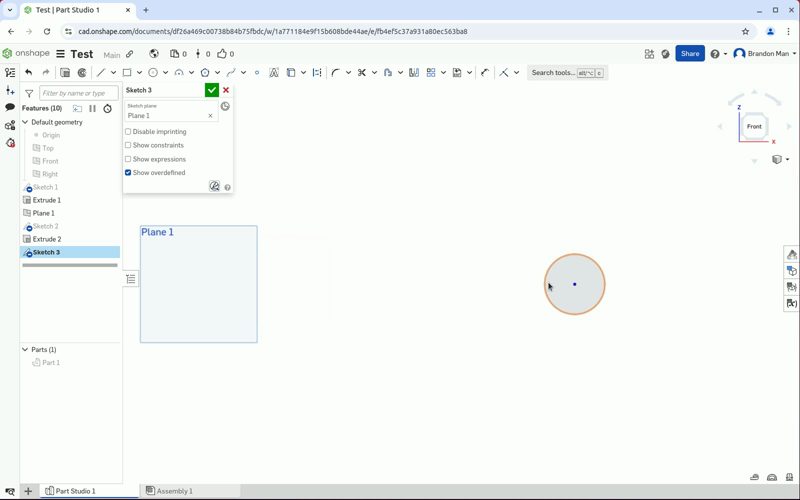
scroll(6)
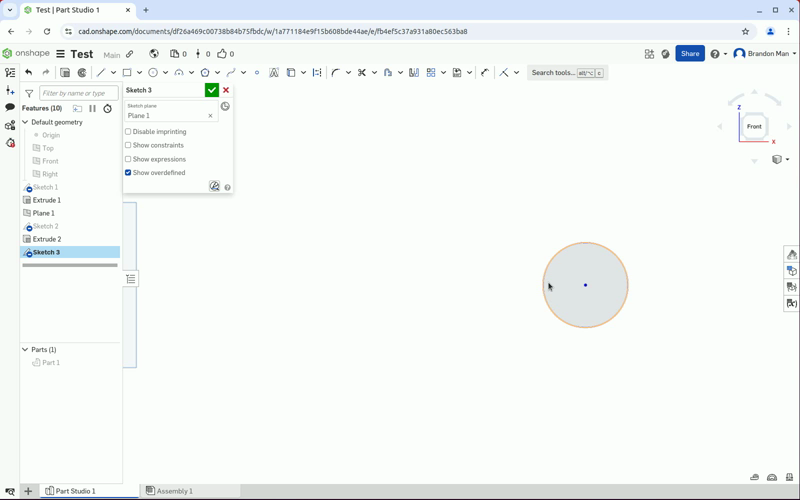
scroll(6)
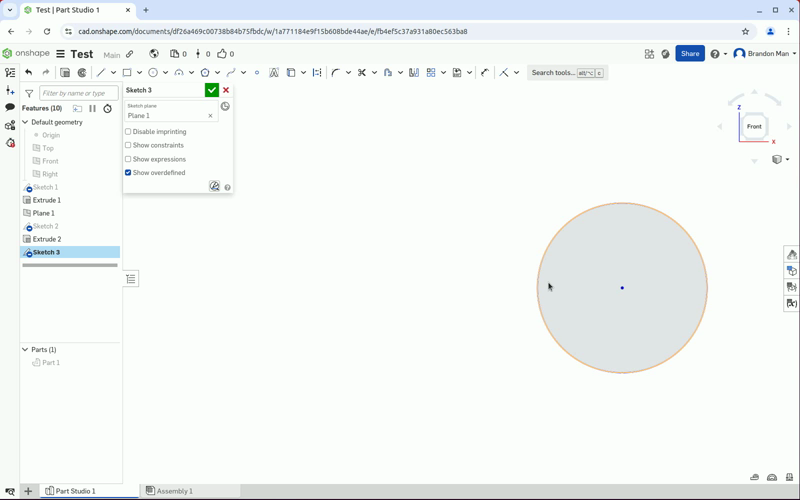
click(548, 282)
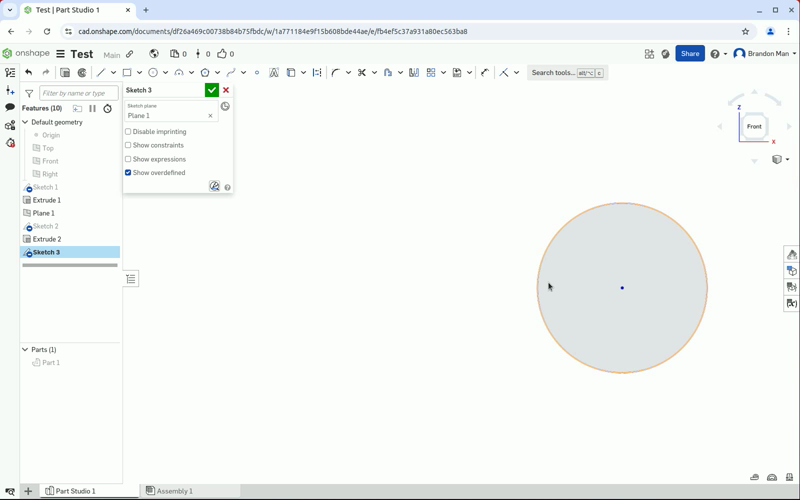
scroll(-6)
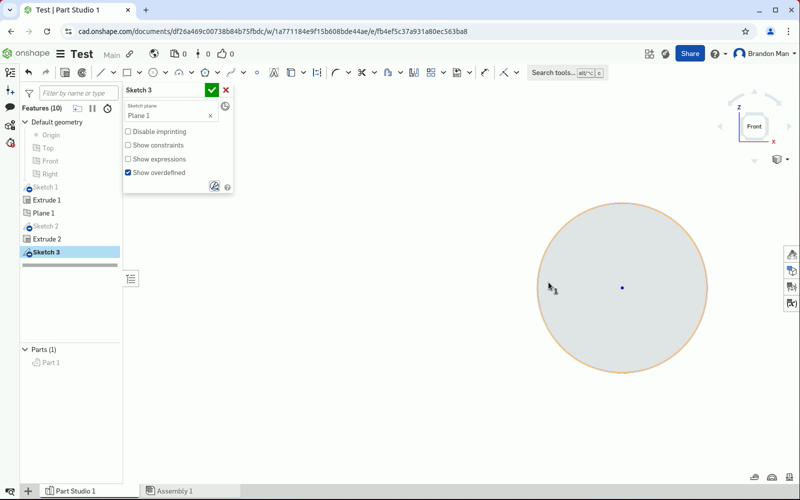
scroll(-6)
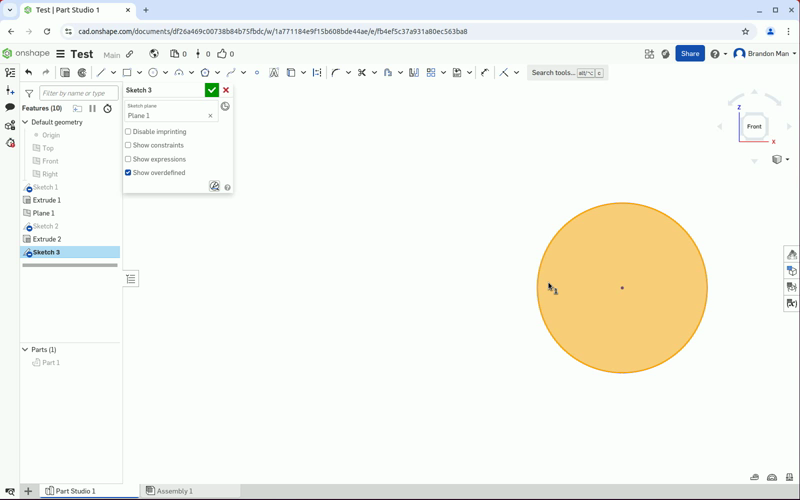
scroll(-6)
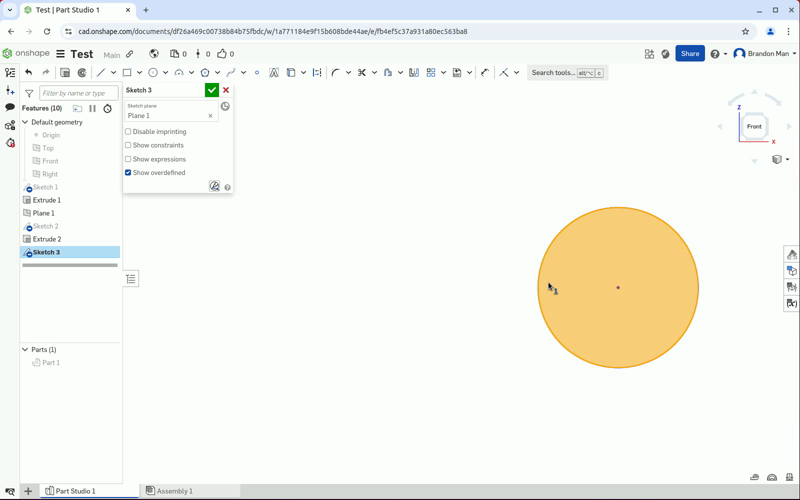
scroll(-6)
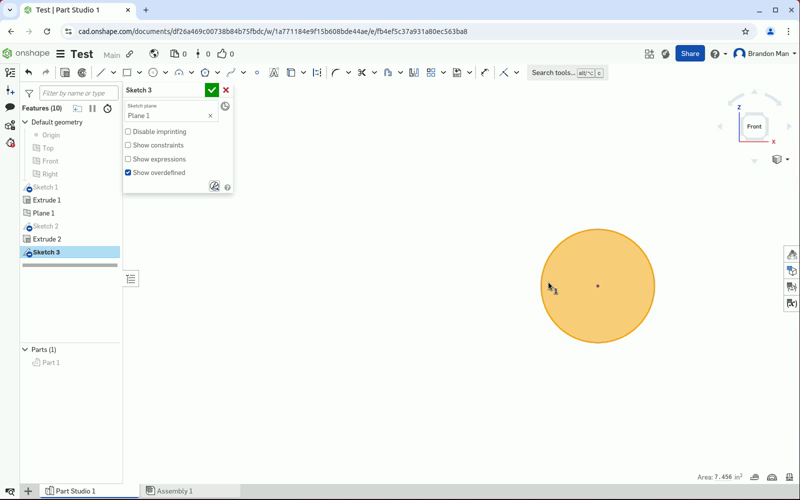
scroll(-6)
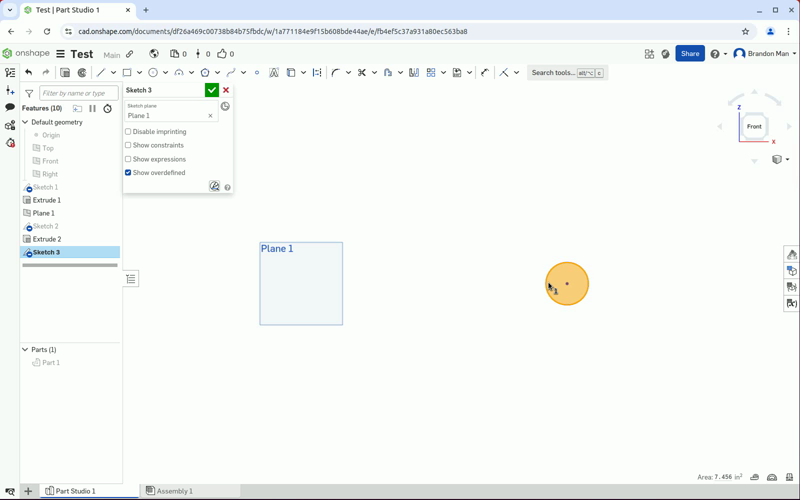
scroll(-6)
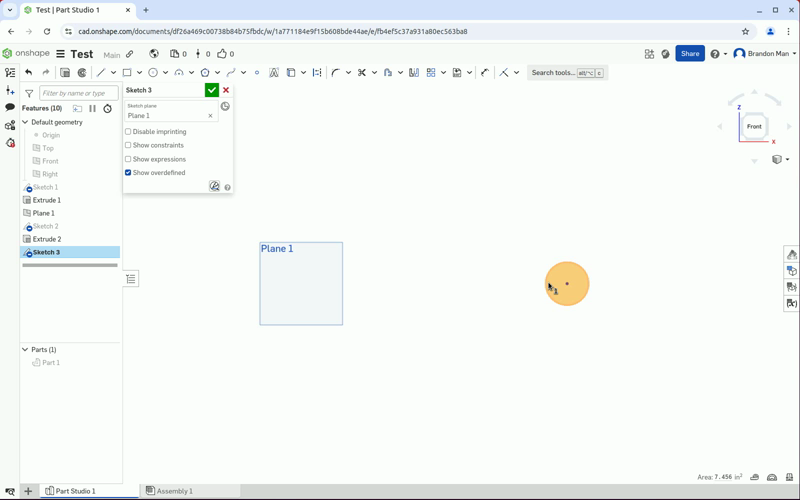
scroll(-6)
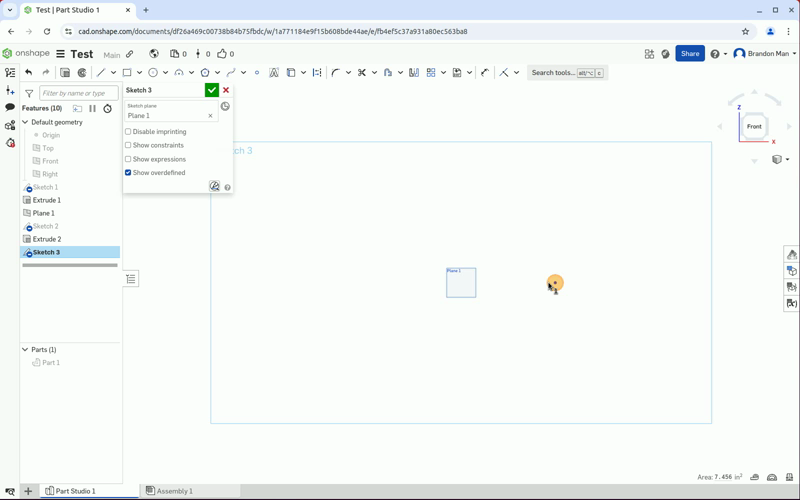
mouse_move(73, 352)
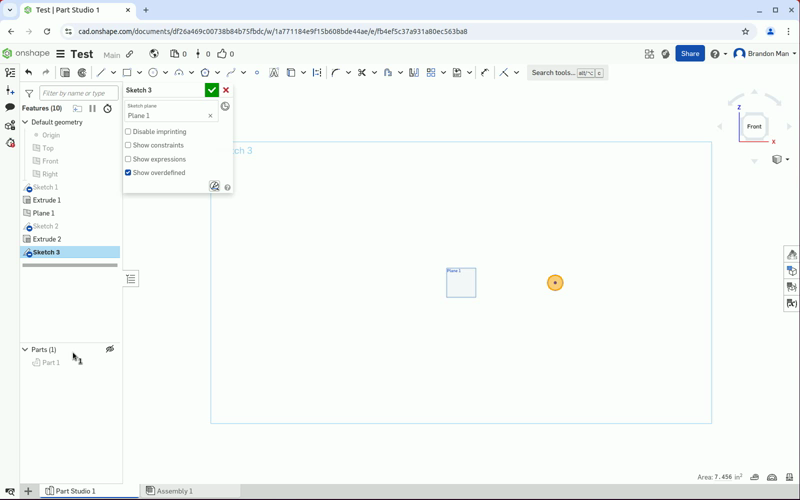
key(shift+y)
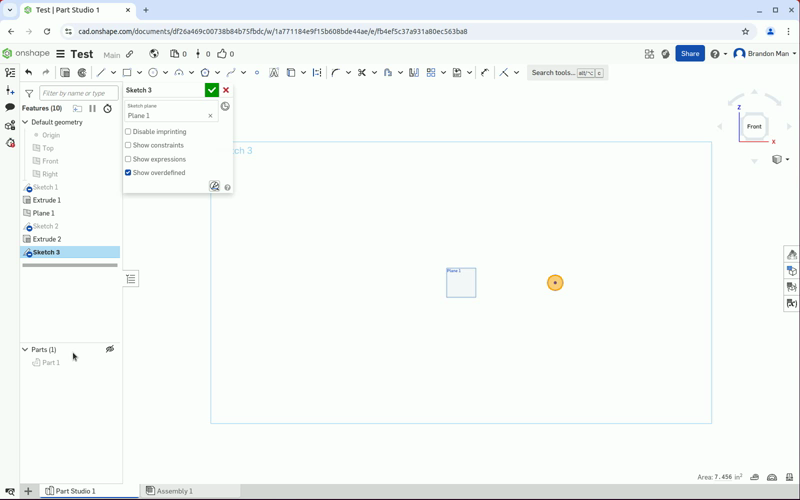
key(shift+e)
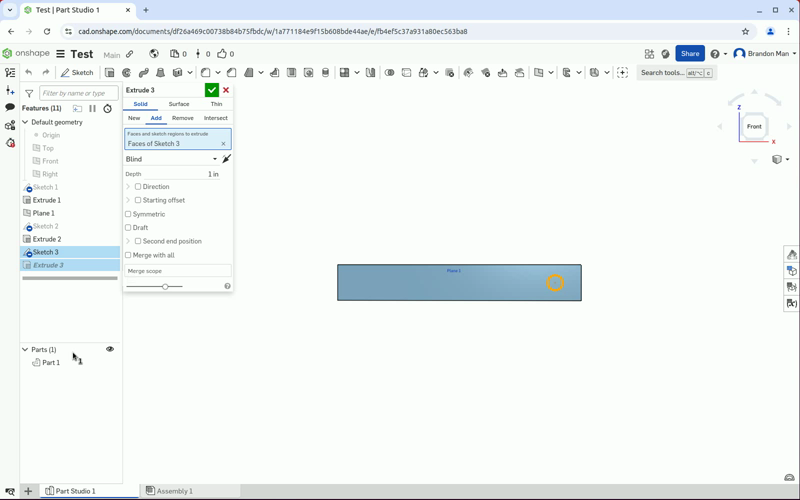
mouse_move(143, 106)
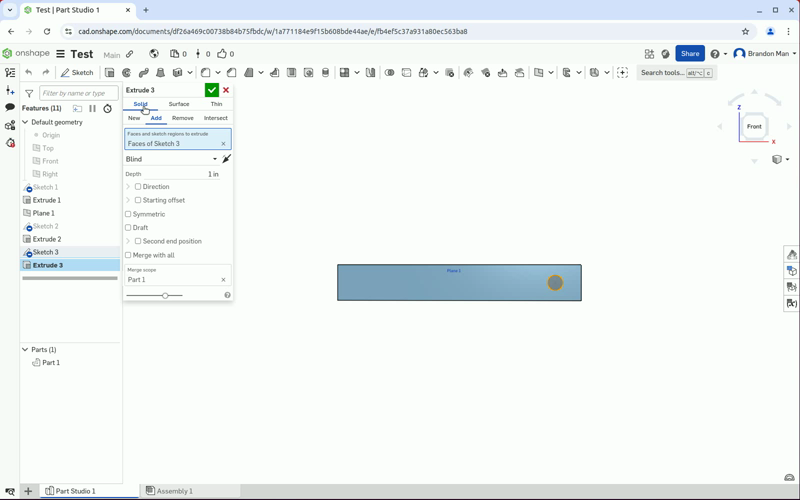
click(143, 106)
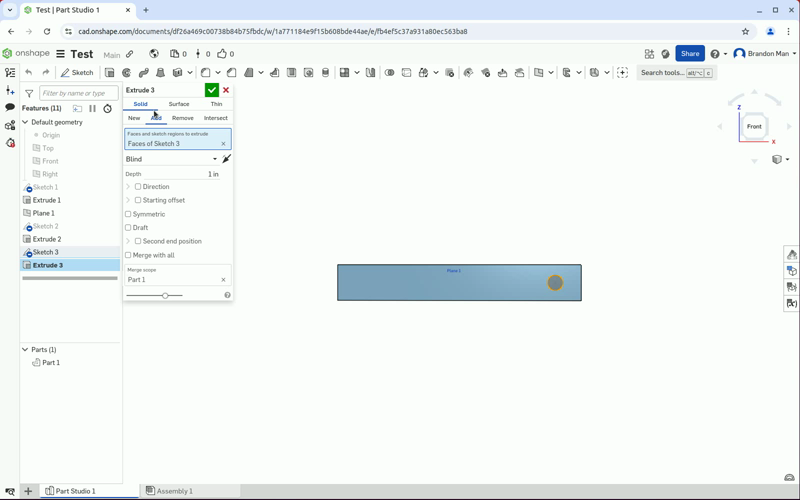
mouse_move(186, 120)
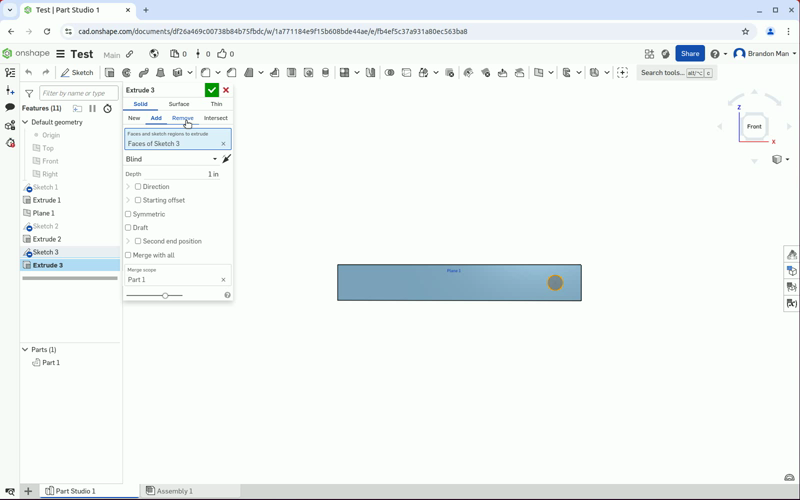
click(186, 120)
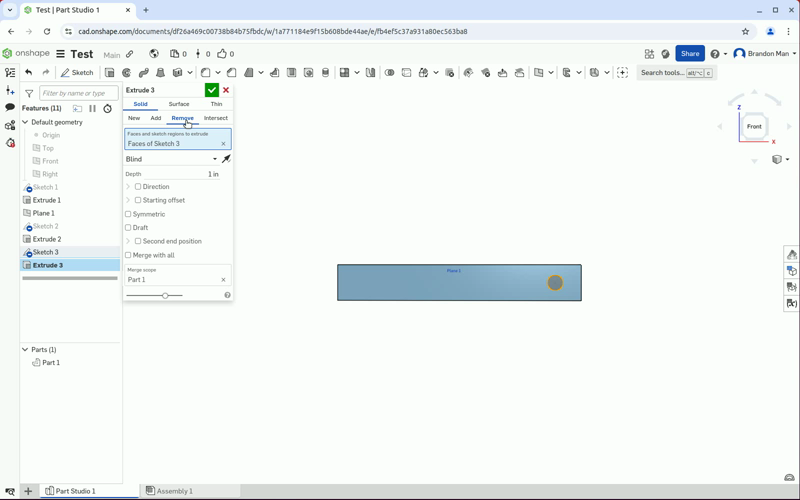
key(tab, 4)
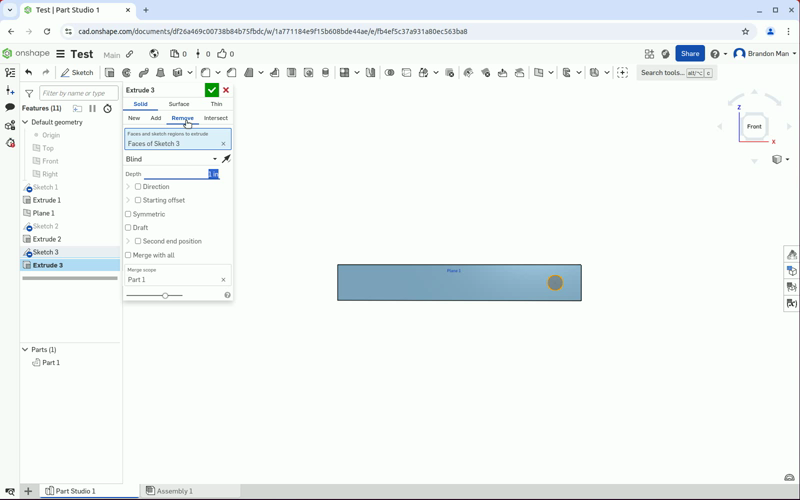
text(15.165)
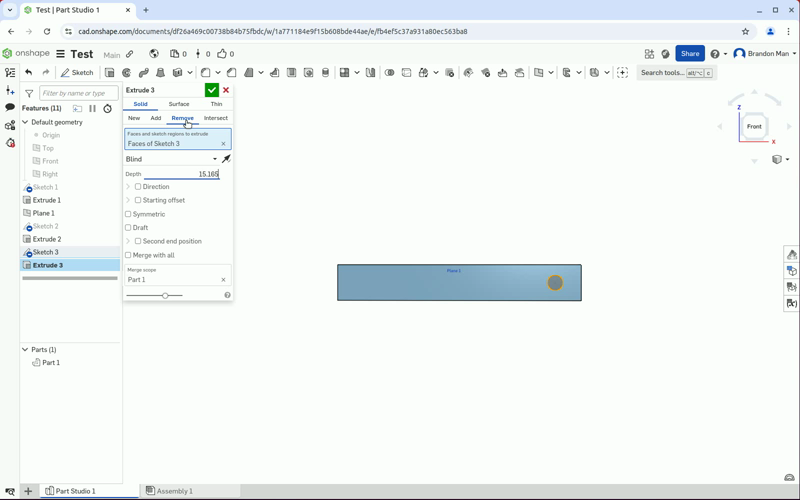
key(tab, 6)
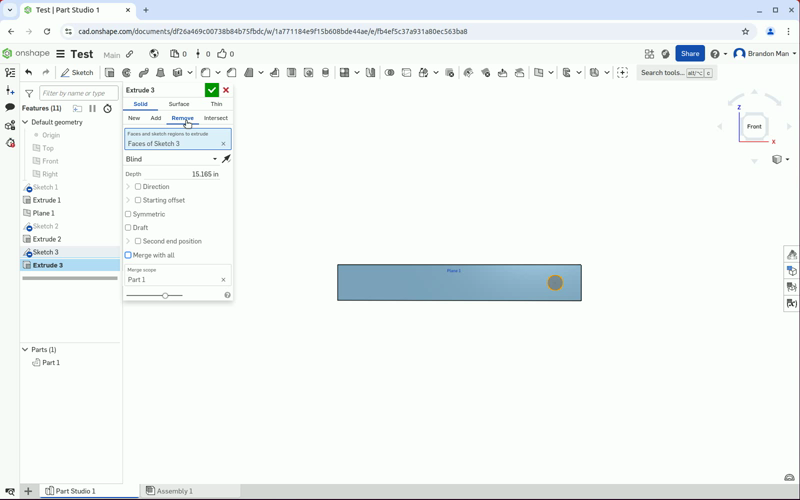
key(space)
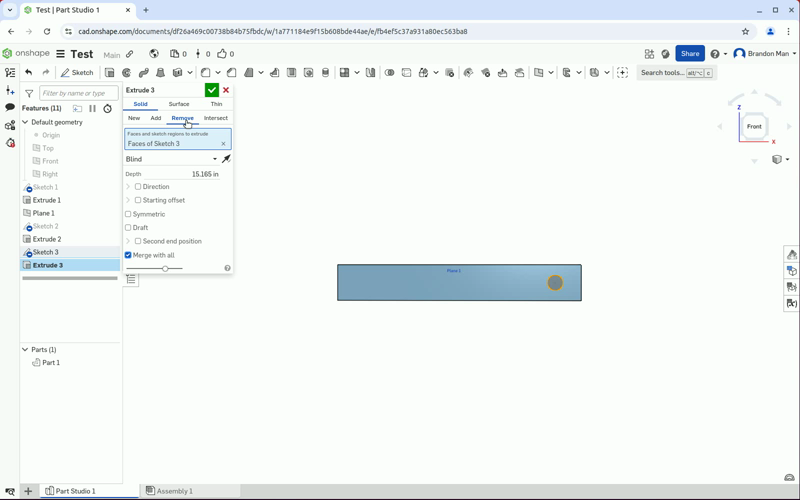
key(enter)
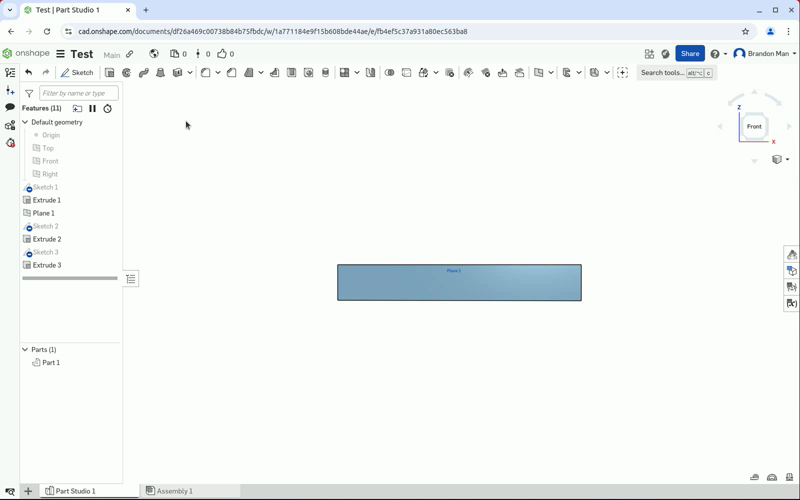
key(shift+h)
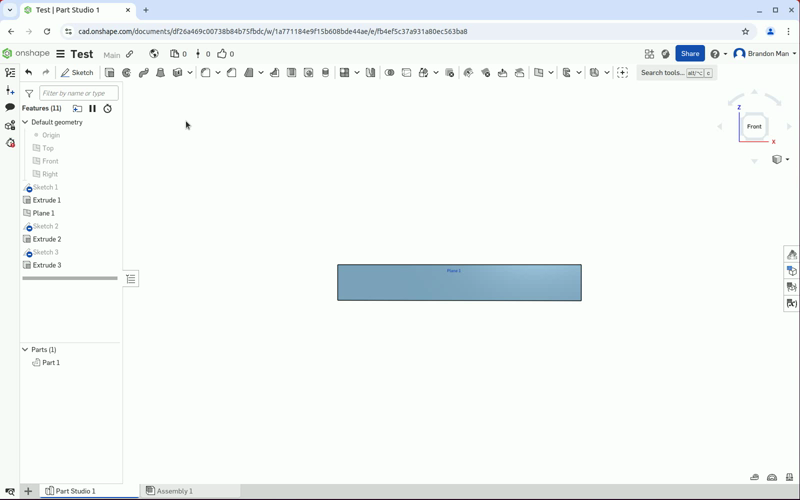
key(shift+h)
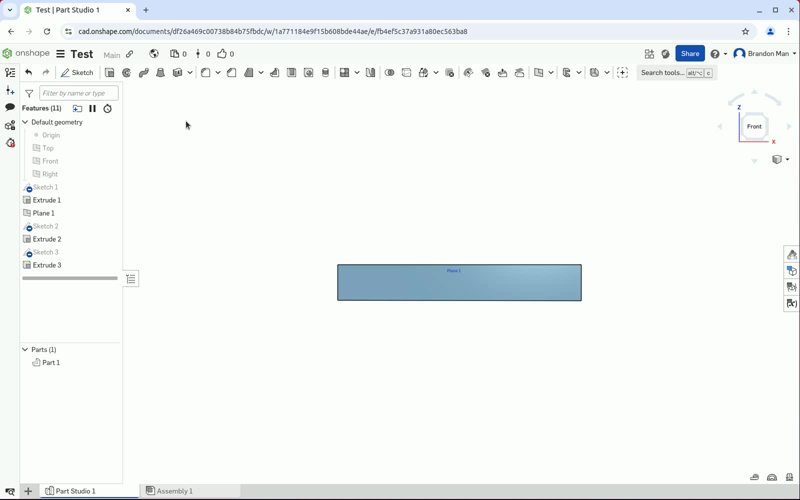
mouse_move(73, 189)
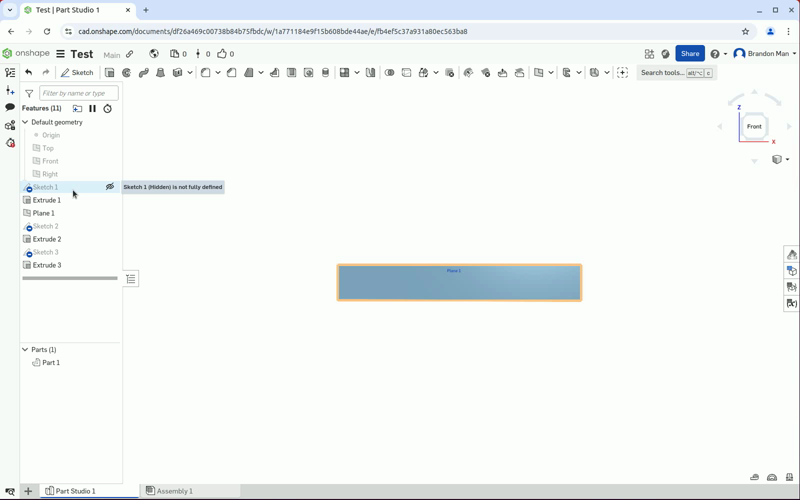
click(73, 189)
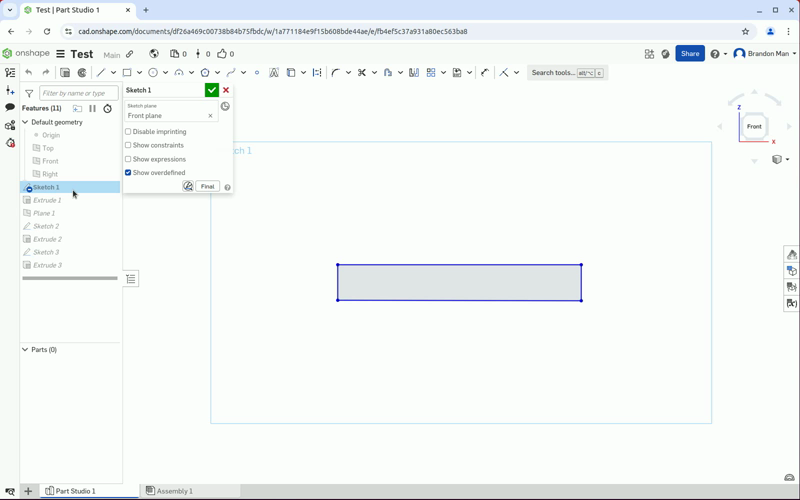
mouse_move(229, 92)
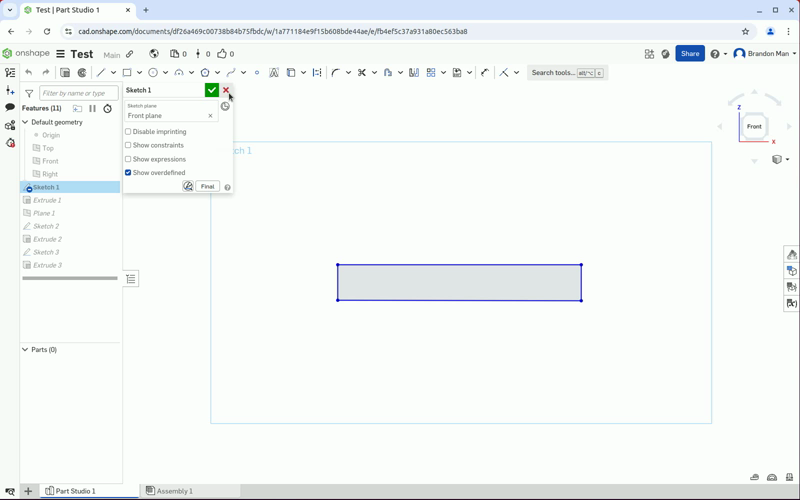
click(229, 92)
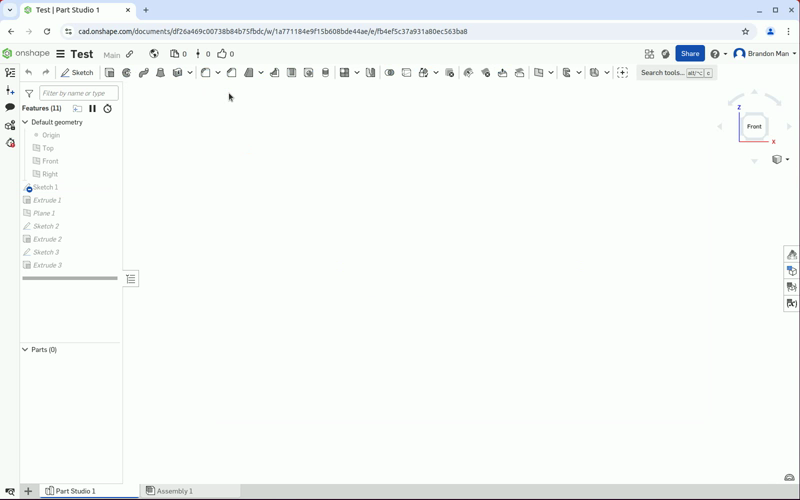
key(shift+s)
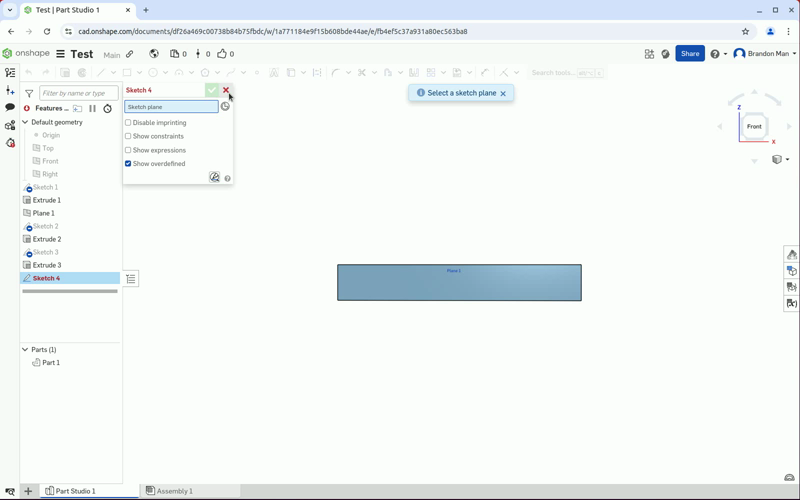
mouse_move(73, 215)
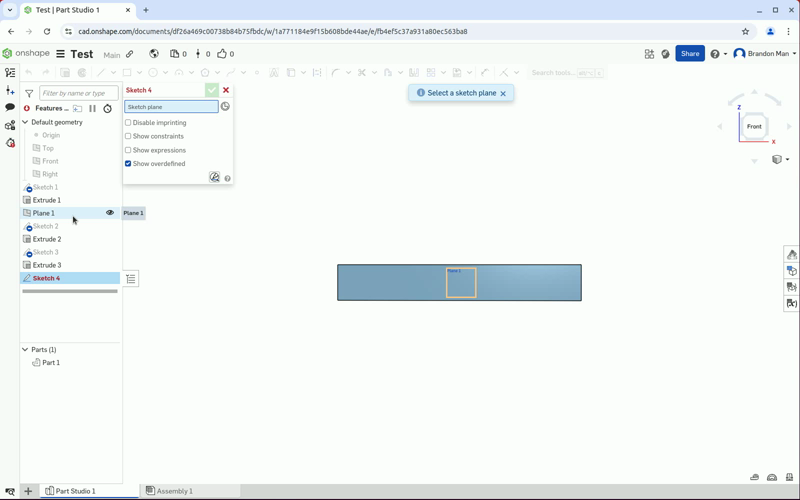
click(73, 215)
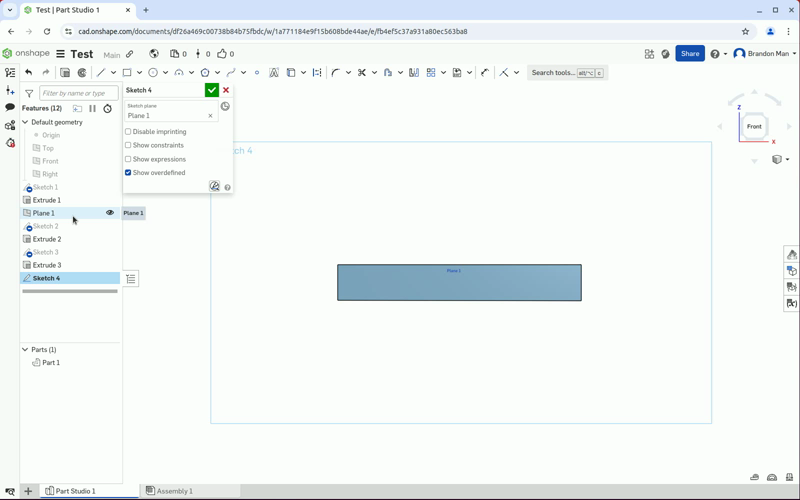
mouse_move(73, 352)
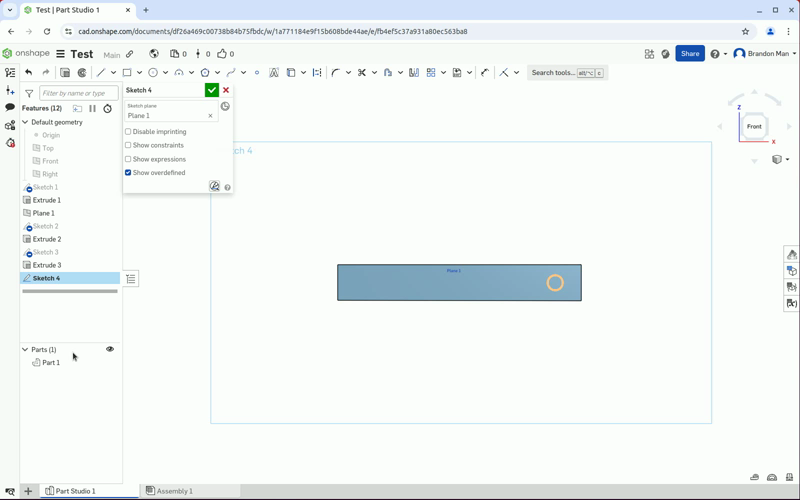
key(y)
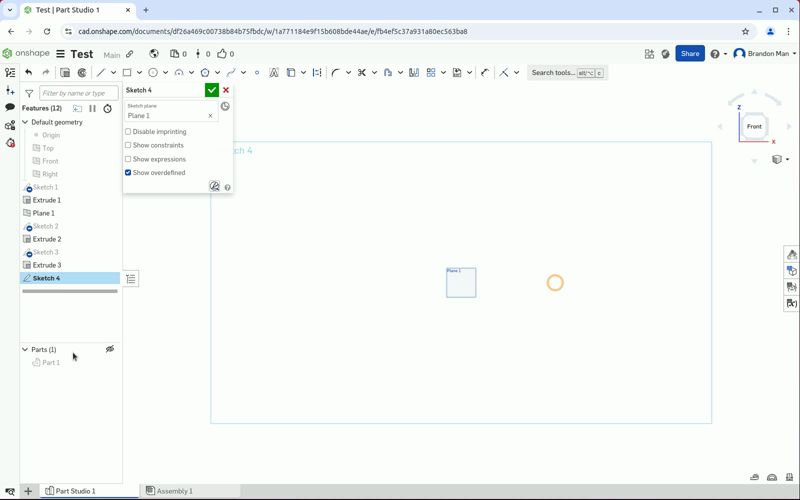
key(c)
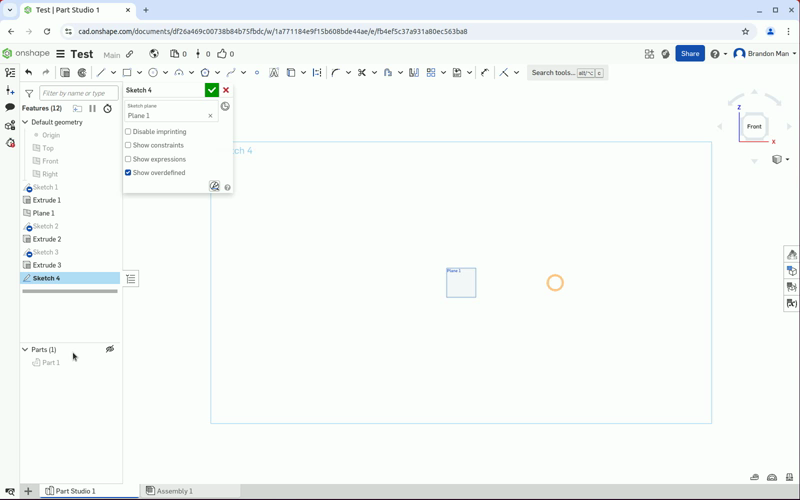
key_down(shift)
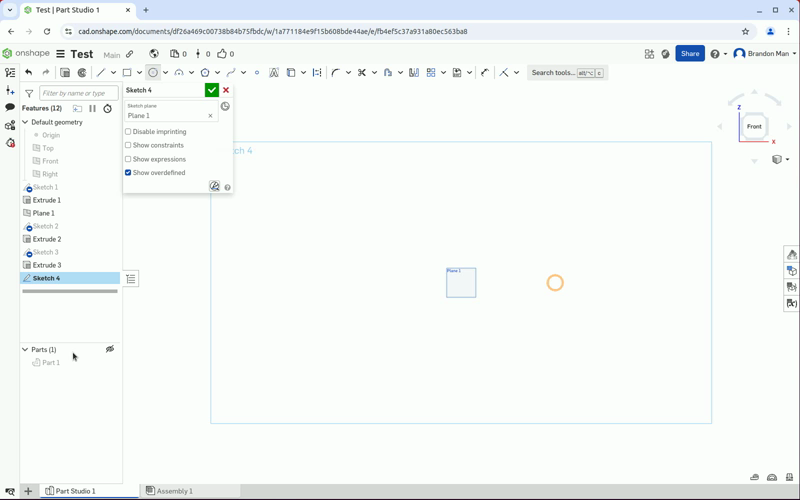
mouse_move(521, 282)
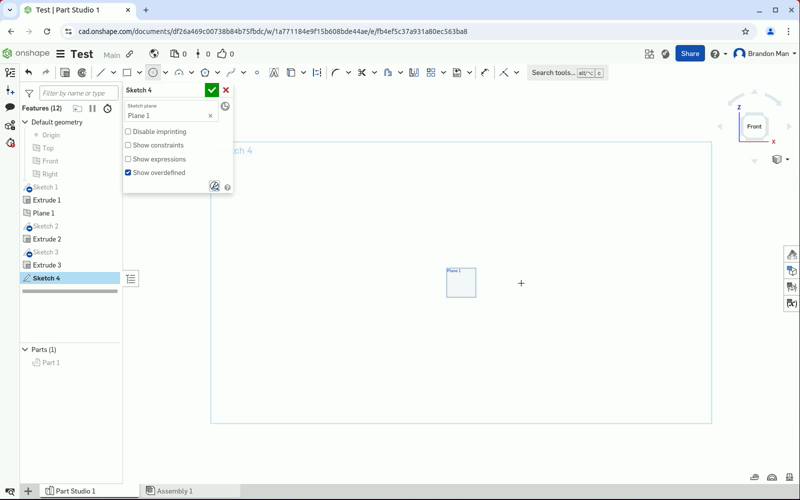
click(521, 282)
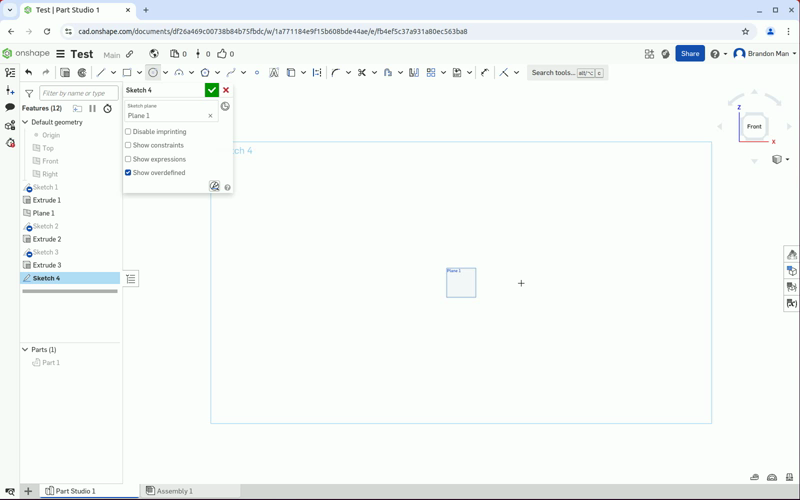
key_up(shift)
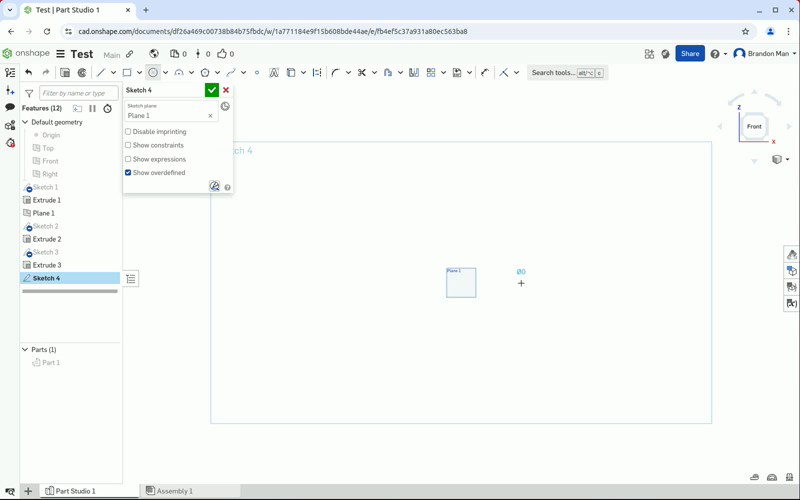
mouse_move(528, 282)
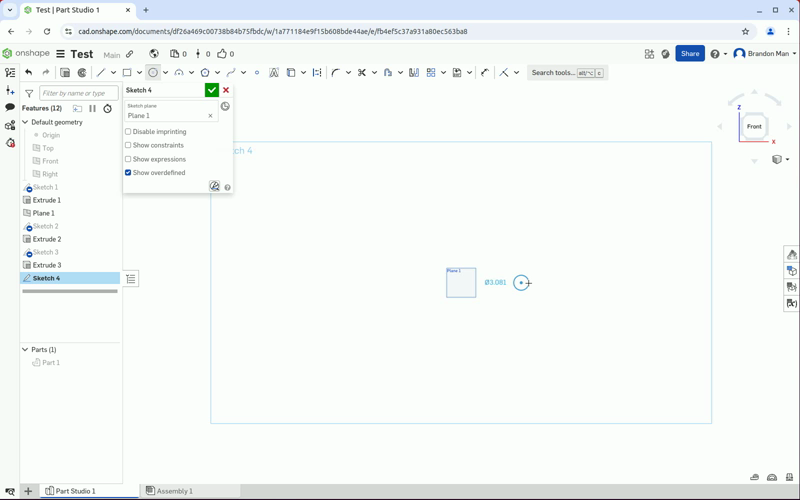
click(528, 282)
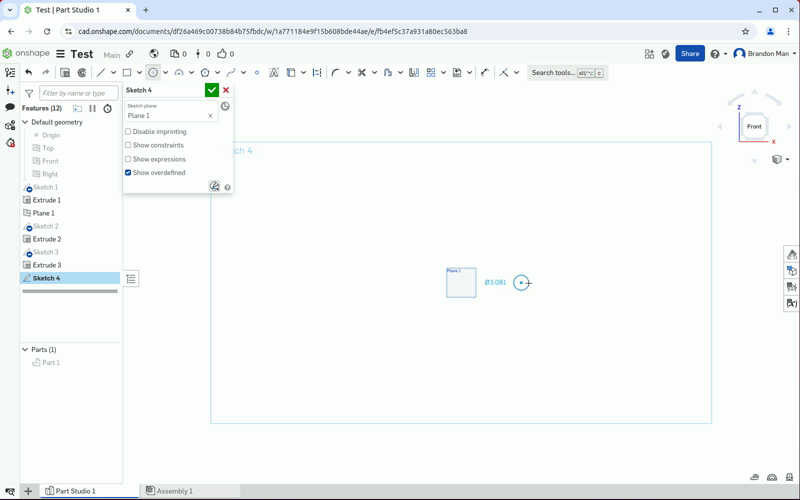
key(esc)
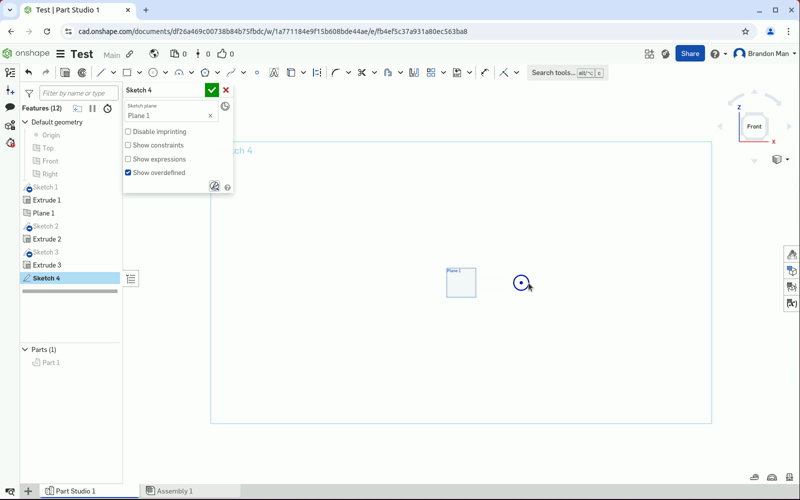
mouse_move(525, 278)
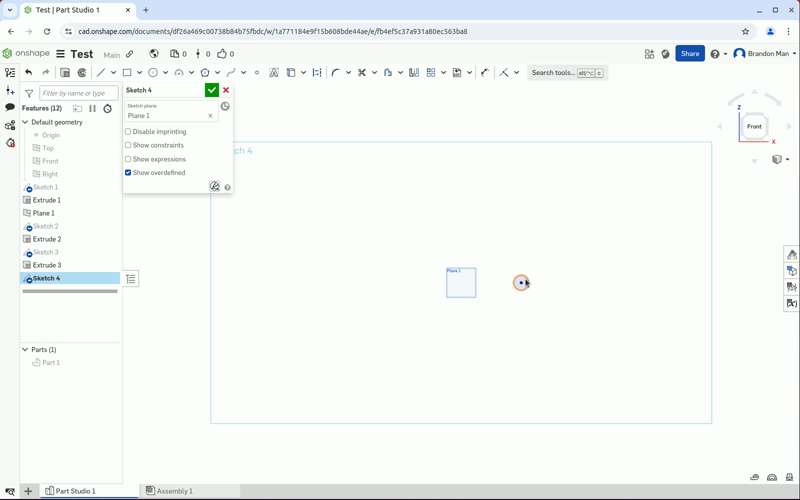
scroll(6)
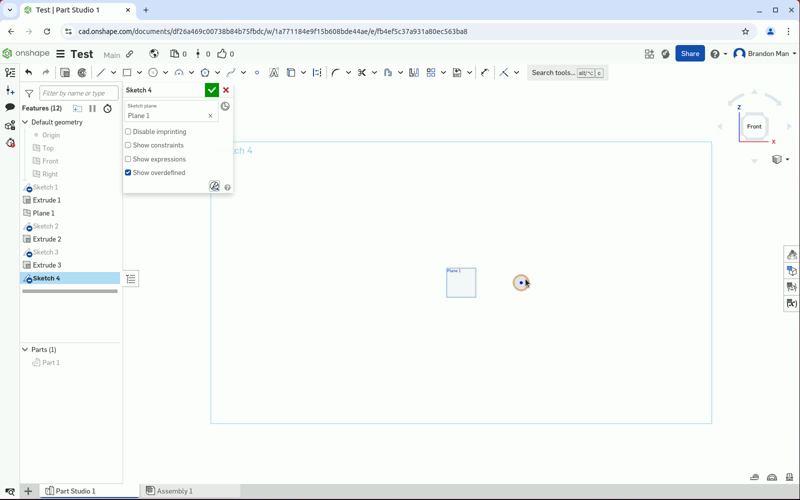
scroll(6)
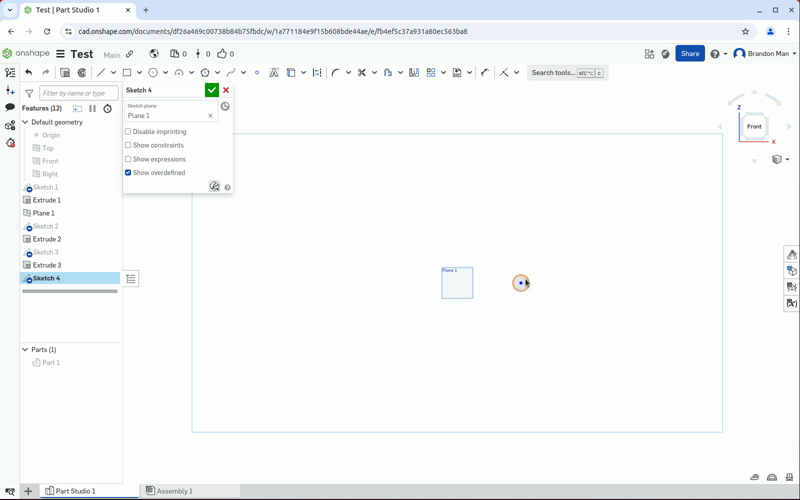
scroll(6)
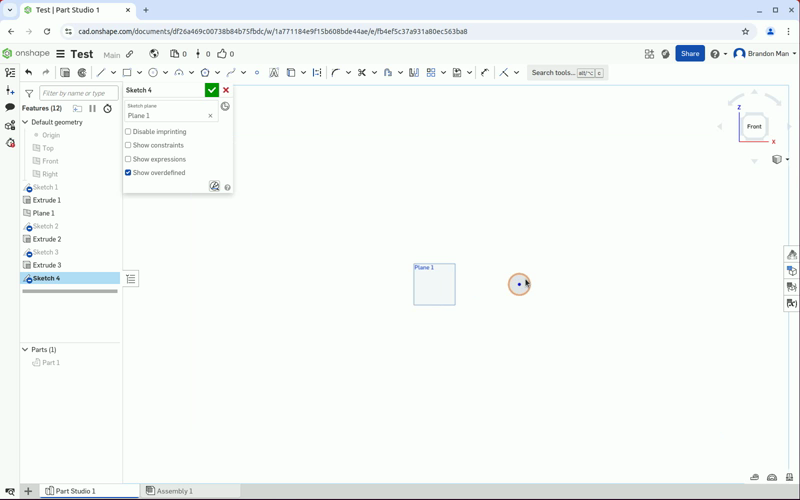
scroll(6)
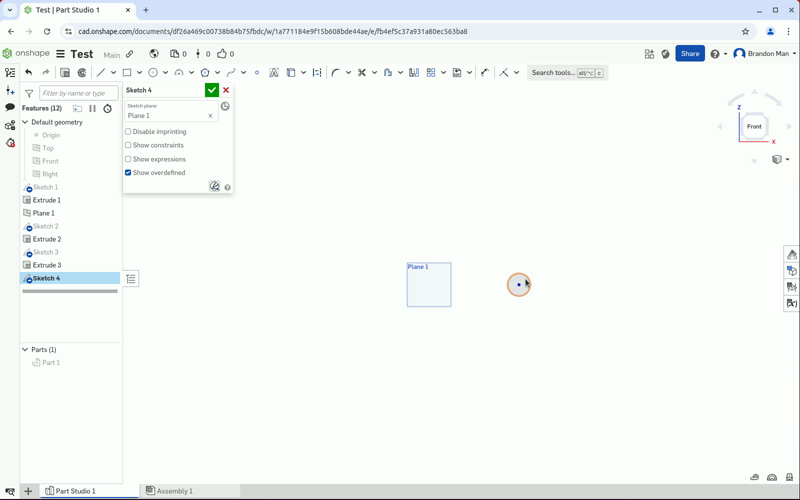
scroll(6)
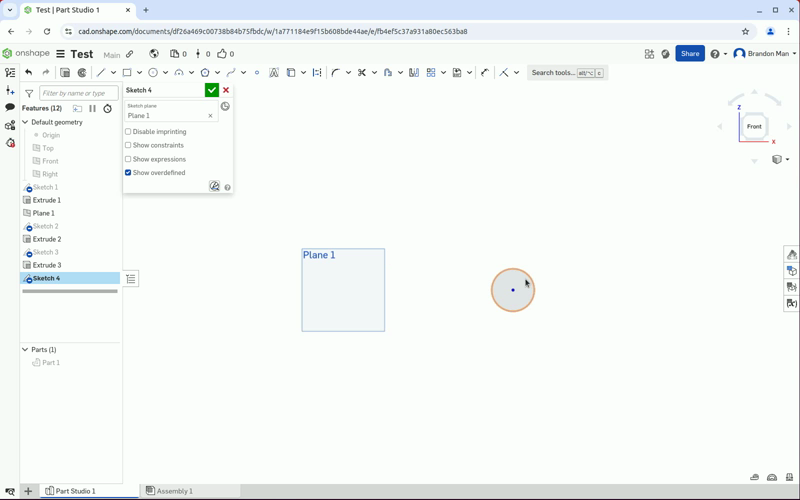
scroll(6)
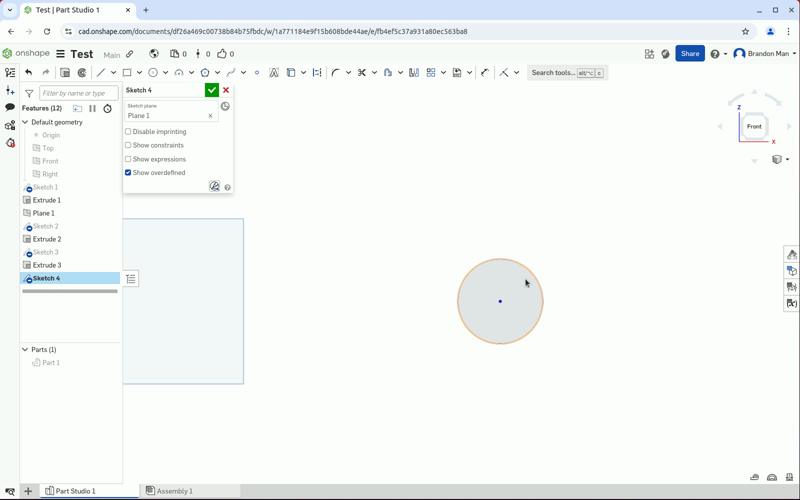
scroll(6)
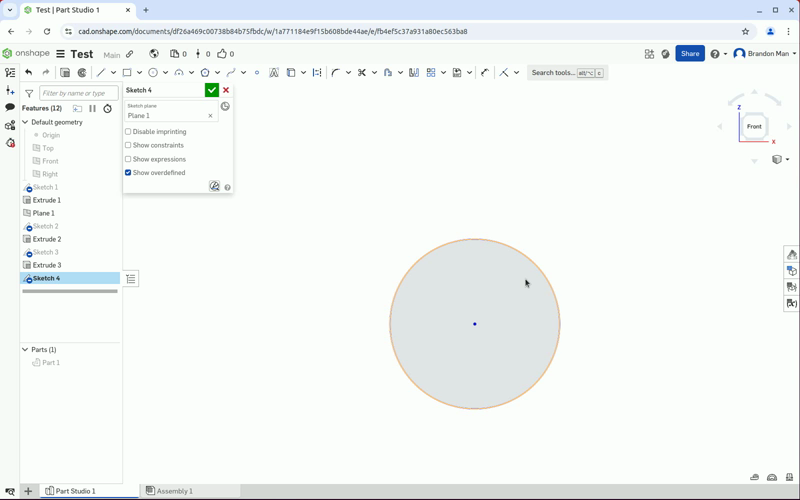
click(525, 278)
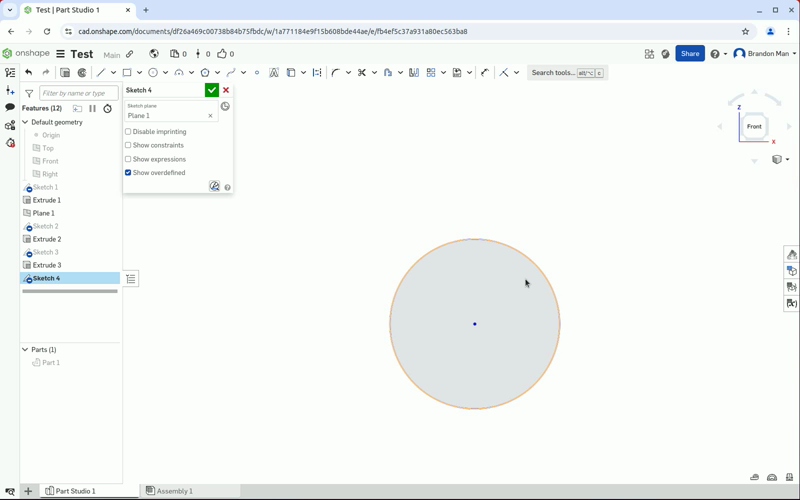
scroll(-6)
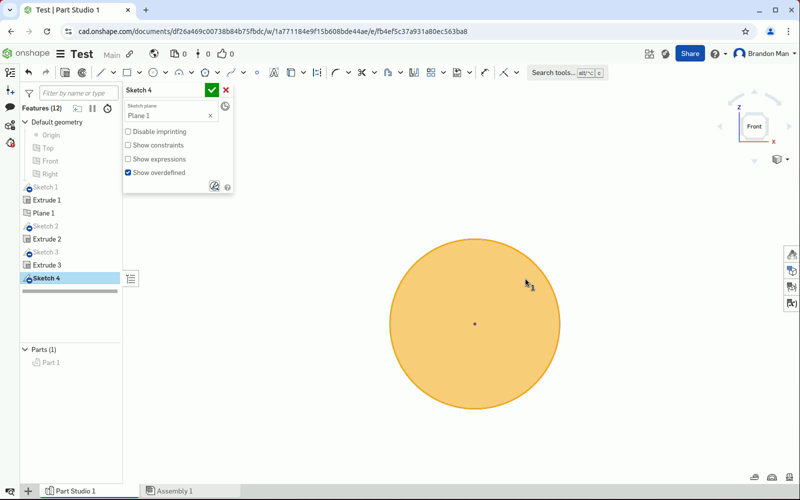
scroll(-6)
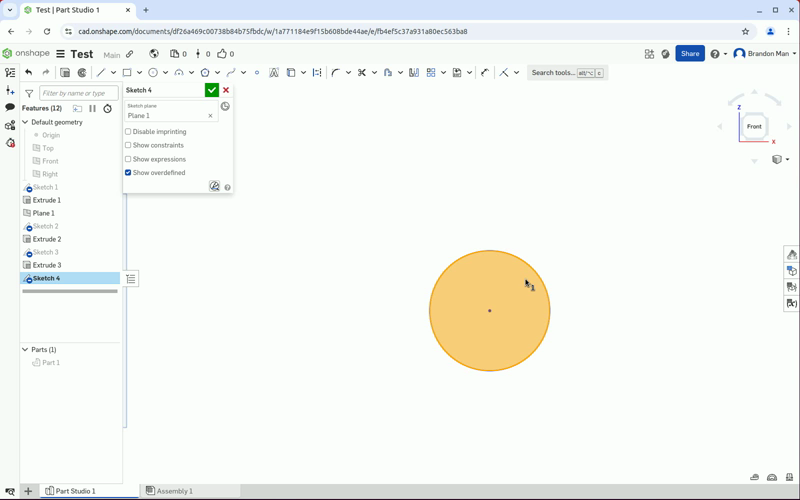
scroll(-6)
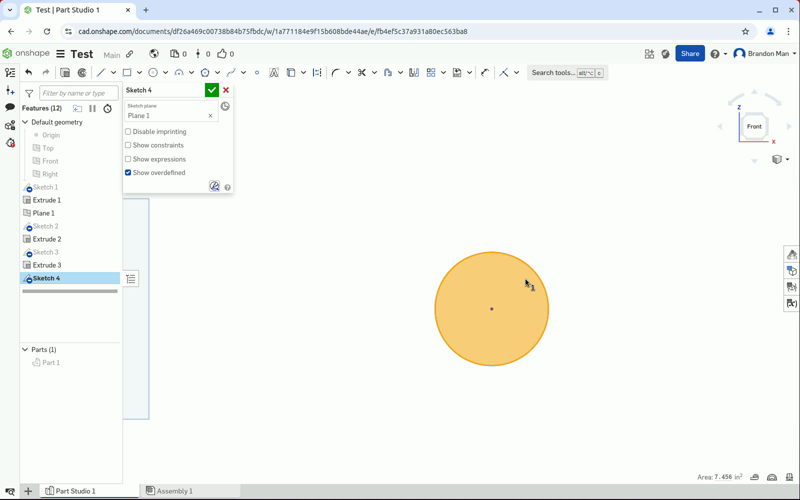
scroll(-6)
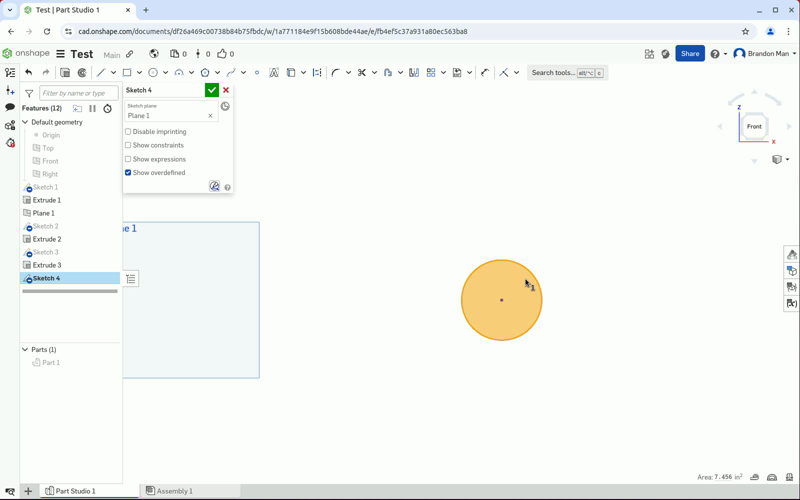
scroll(-6)
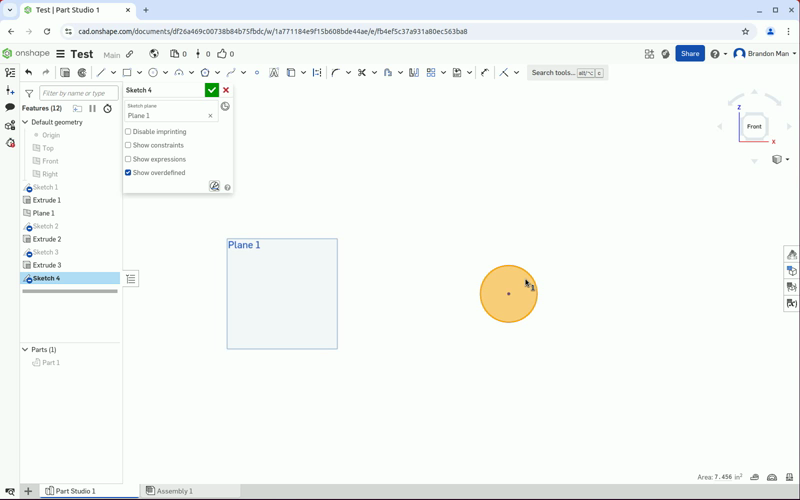
scroll(-6)
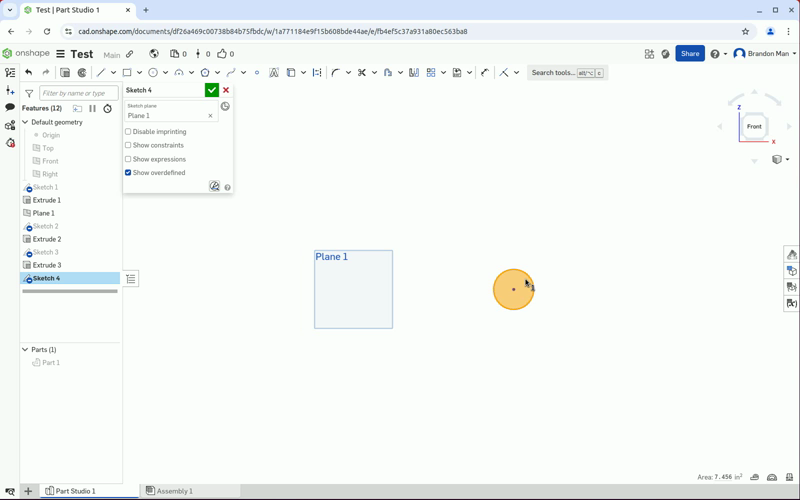
scroll(-6)
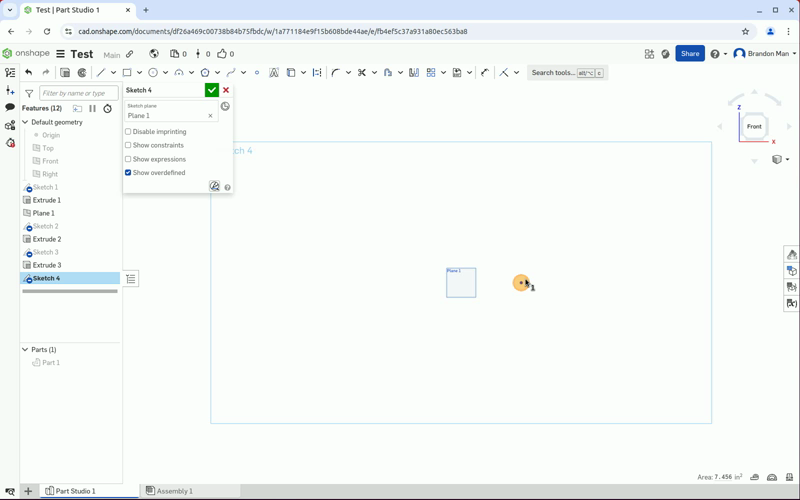
mouse_move(73, 352)
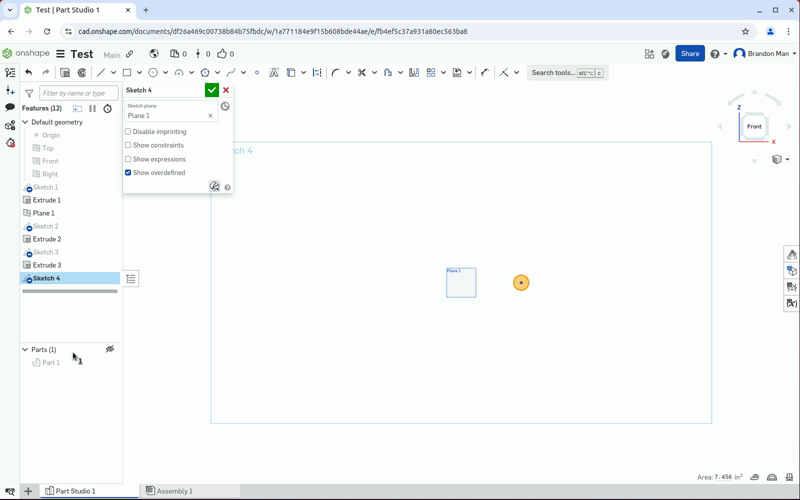
key(shift+y)
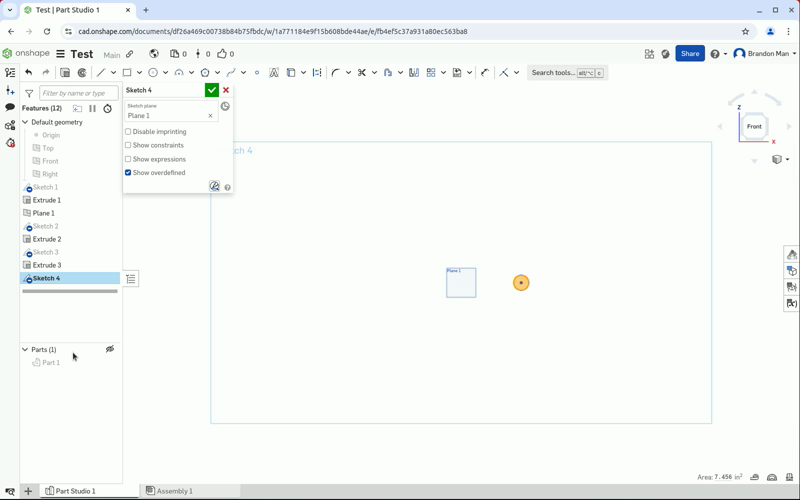
key(shift+e)
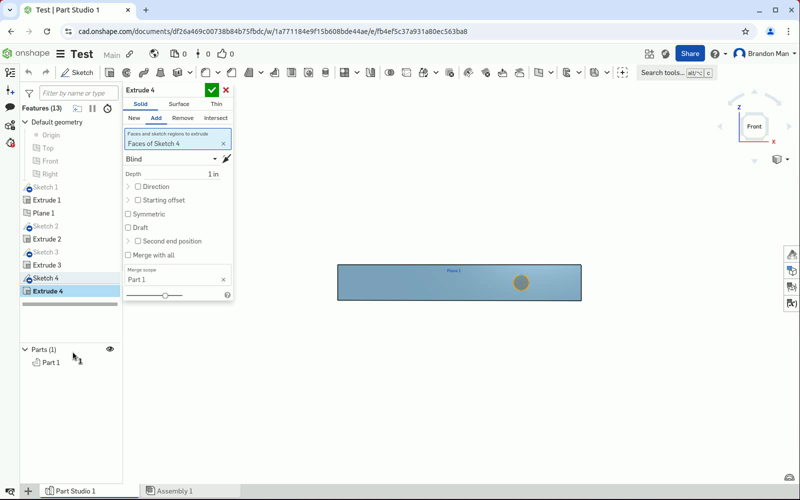
mouse_move(143, 106)
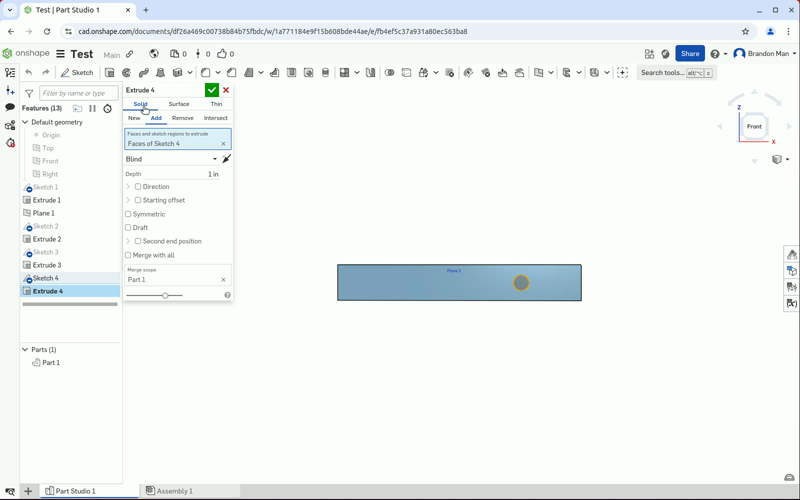
click(143, 106)
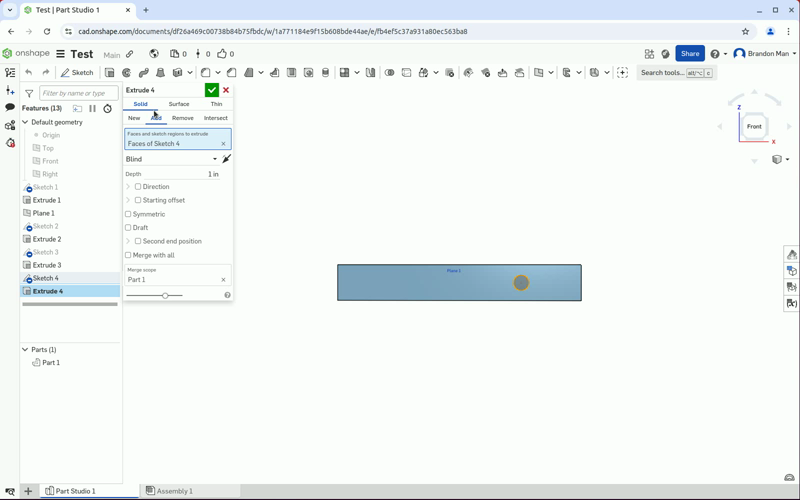
mouse_move(186, 120)
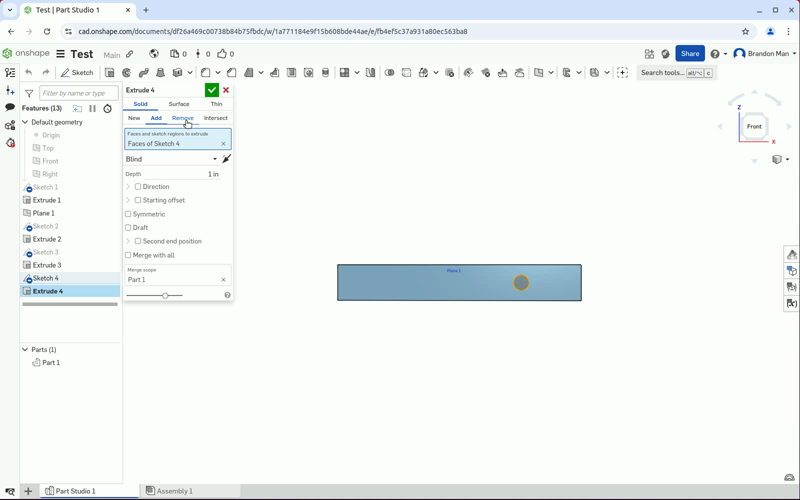
click(186, 120)
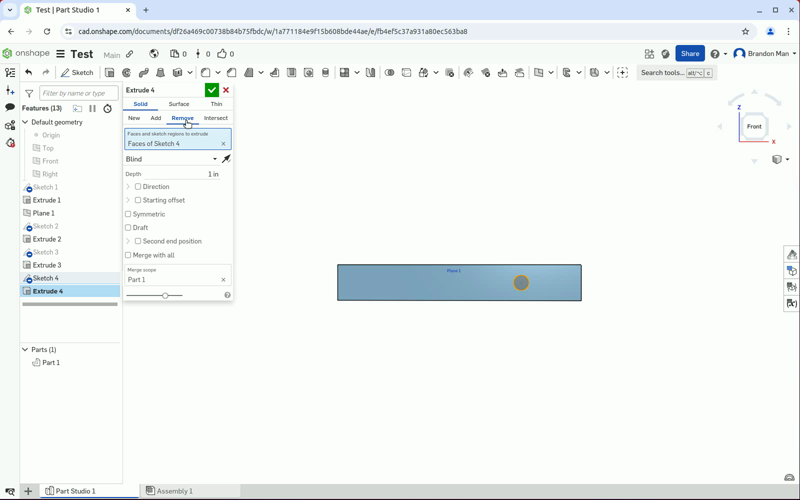
key(tab, 4)
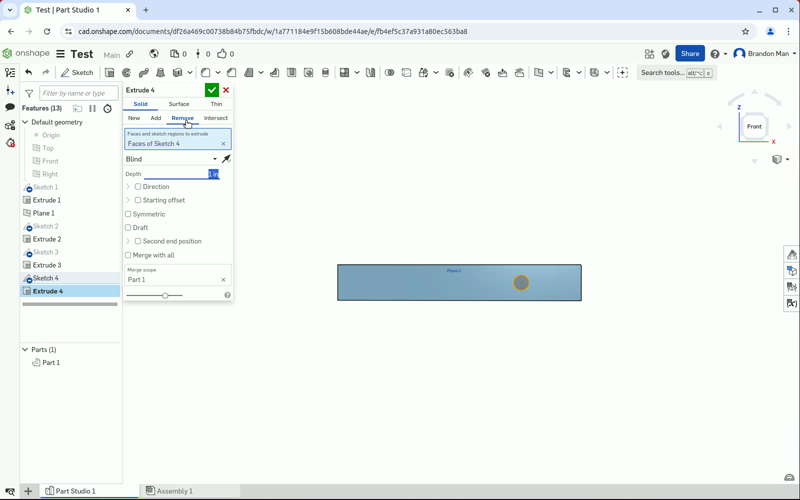
text(15.165)
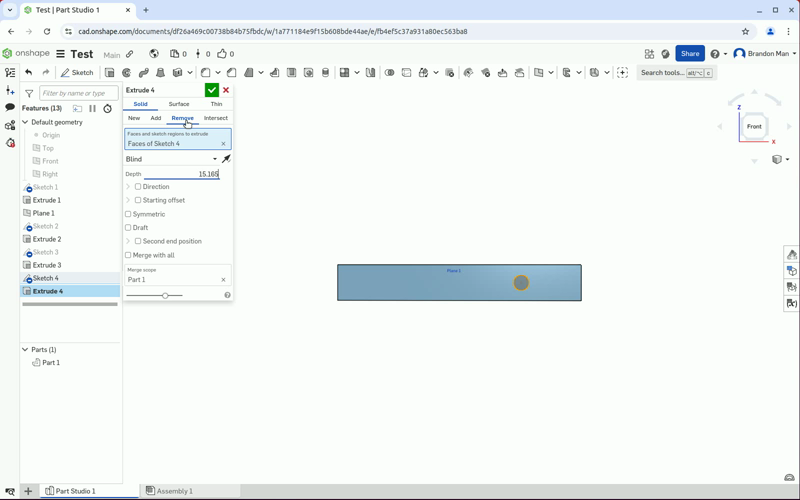
key(tab, 6)
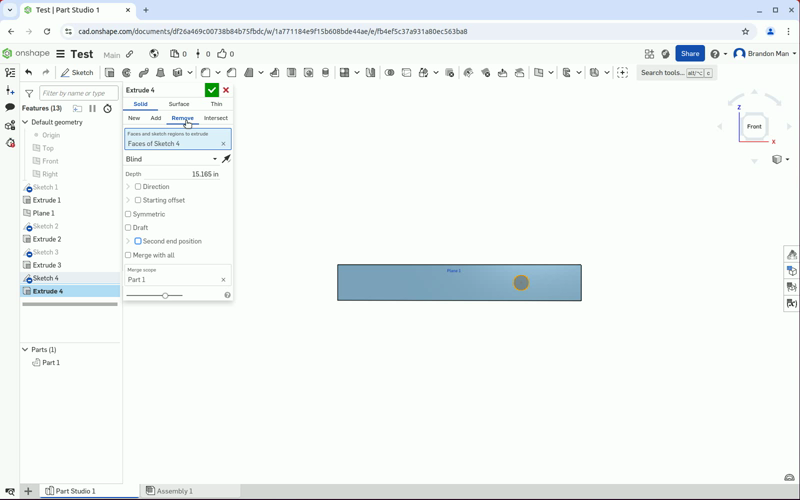
key(space)
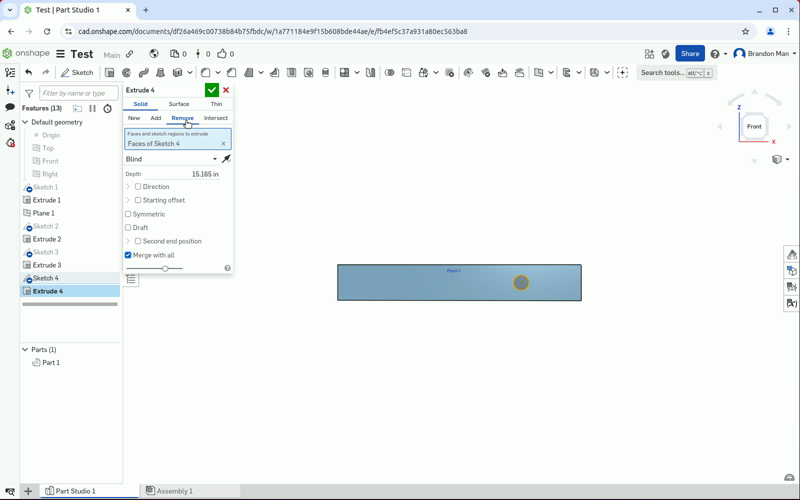
key(enter)
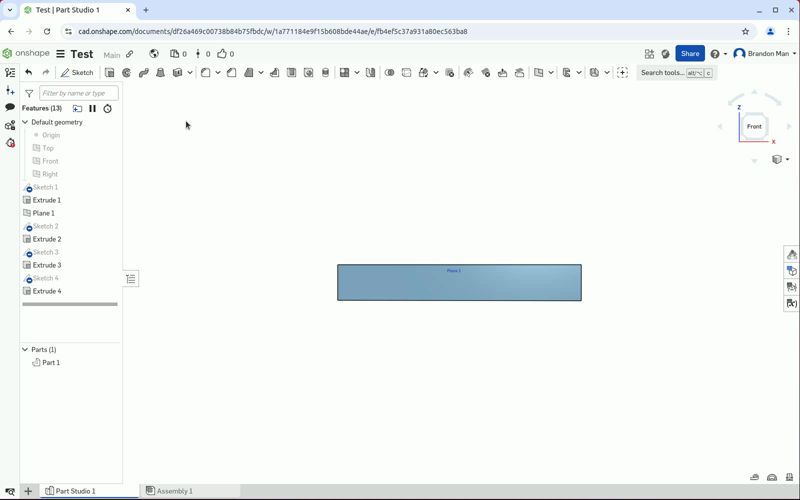
key(shift+h)
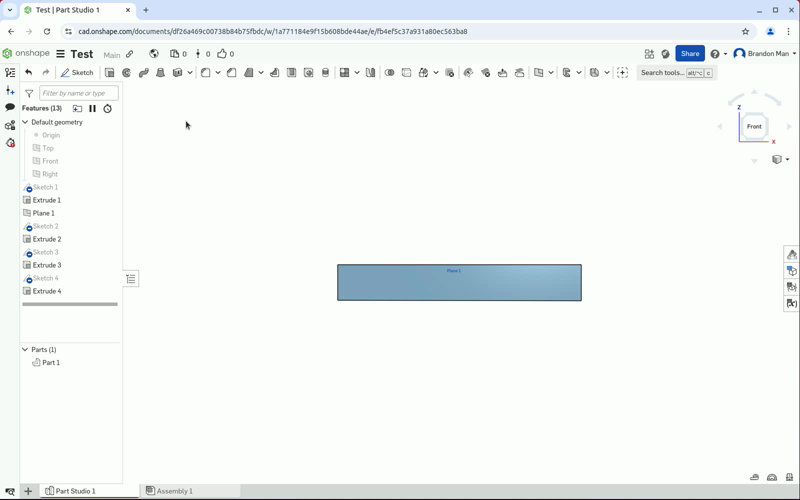
key(shift+h)
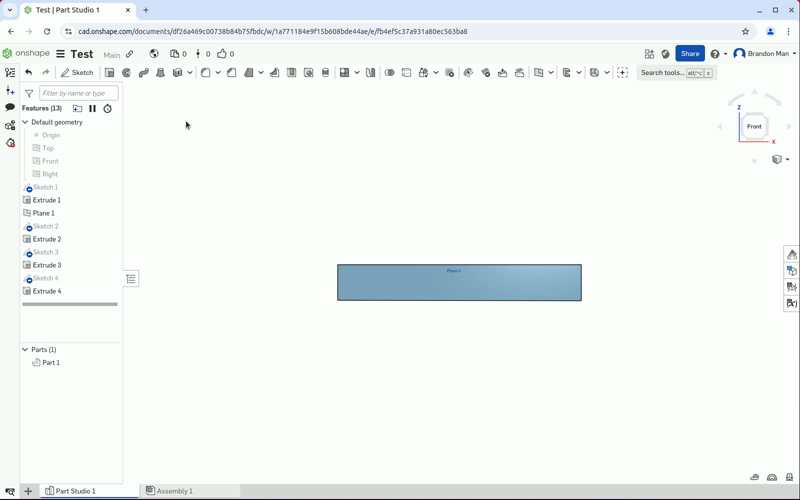
mouse_move(73, 189)
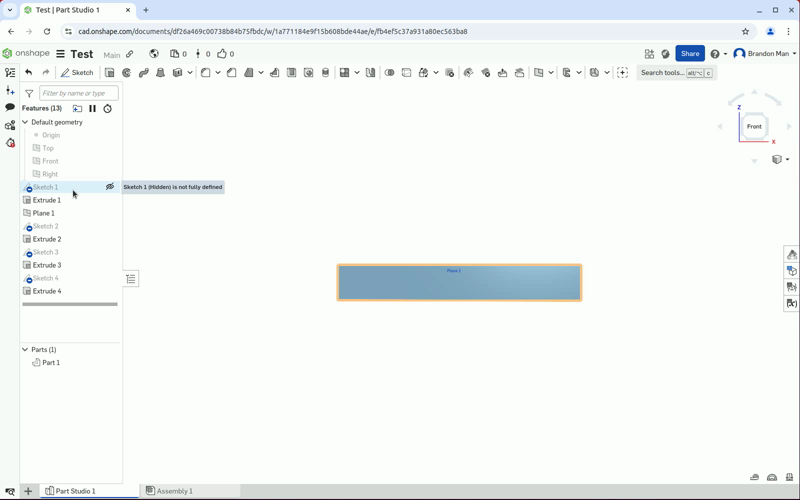
click(73, 189)
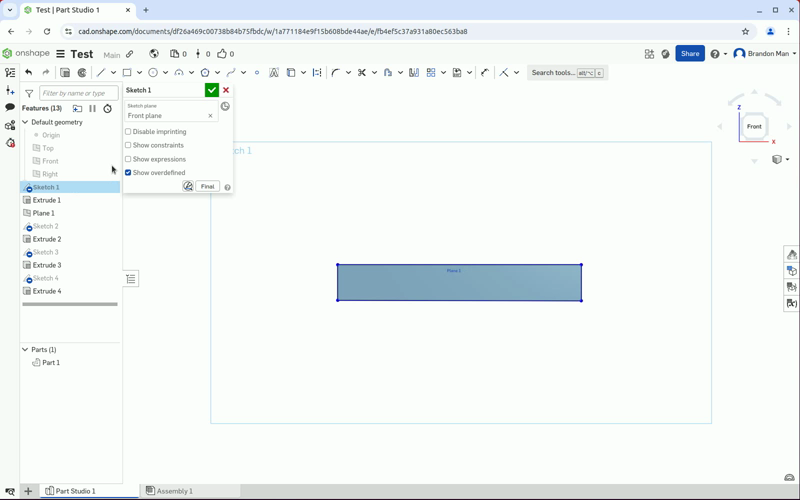
mouse_move(229, 92)
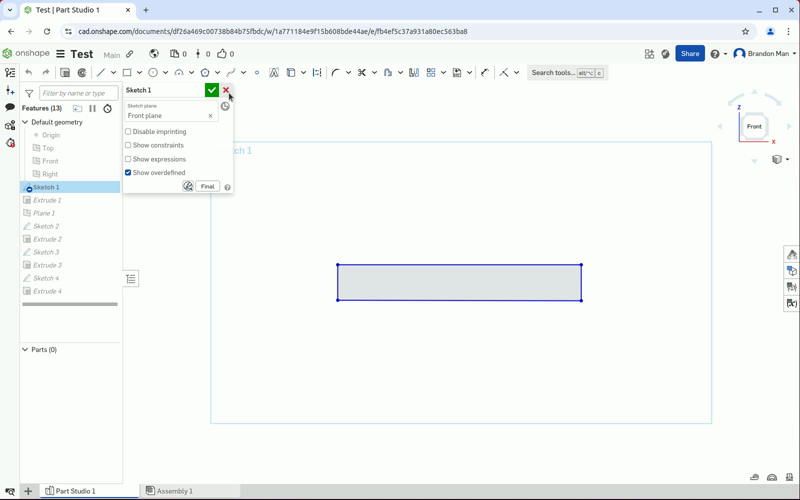
click(229, 92)
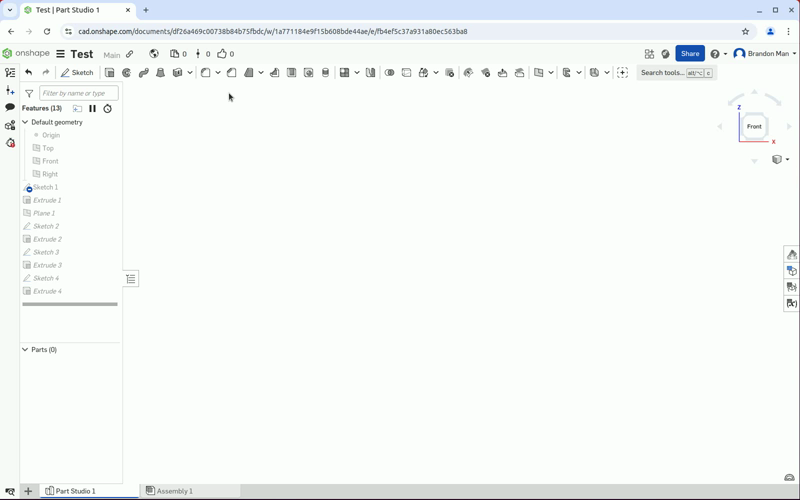
key(shift+s)
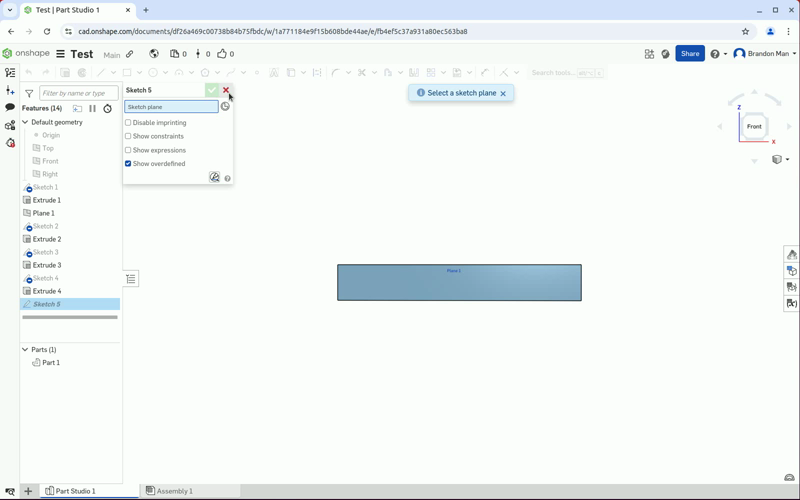
mouse_move(73, 215)
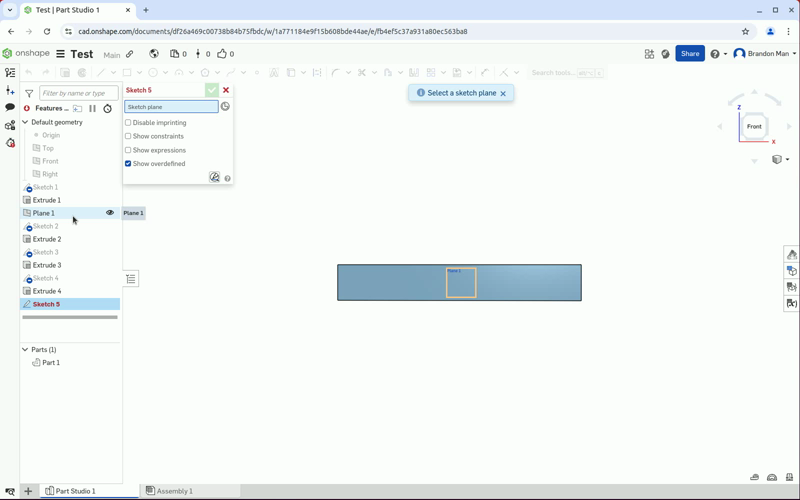
click(73, 215)
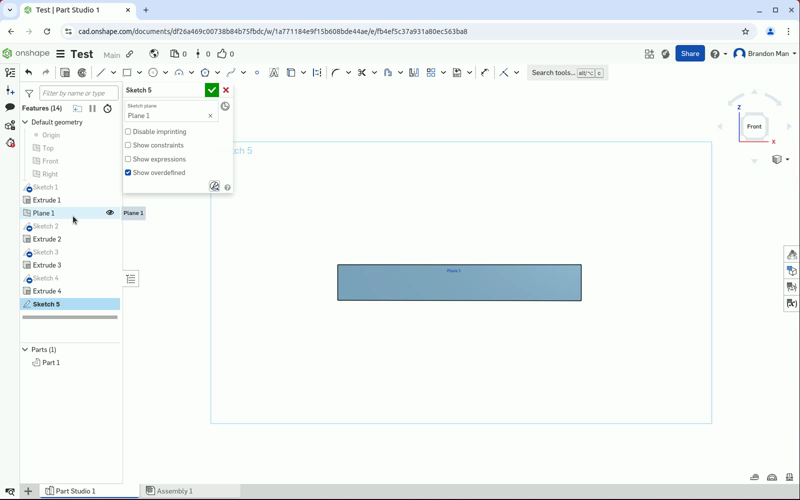
mouse_move(73, 352)
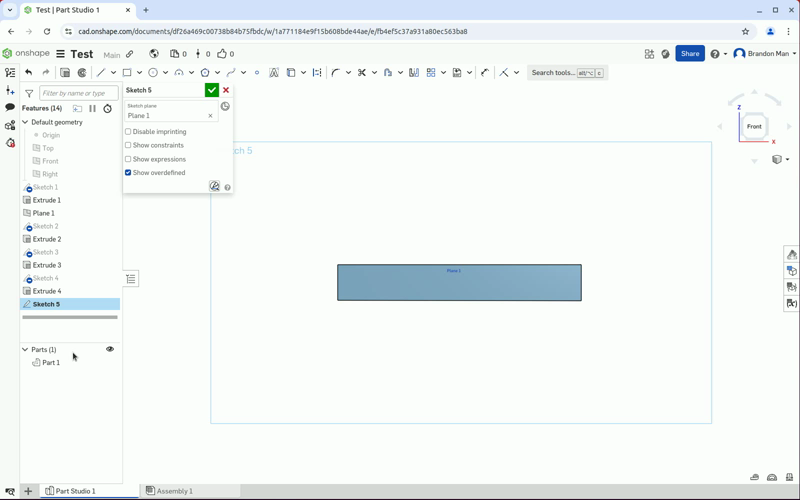
key(y)
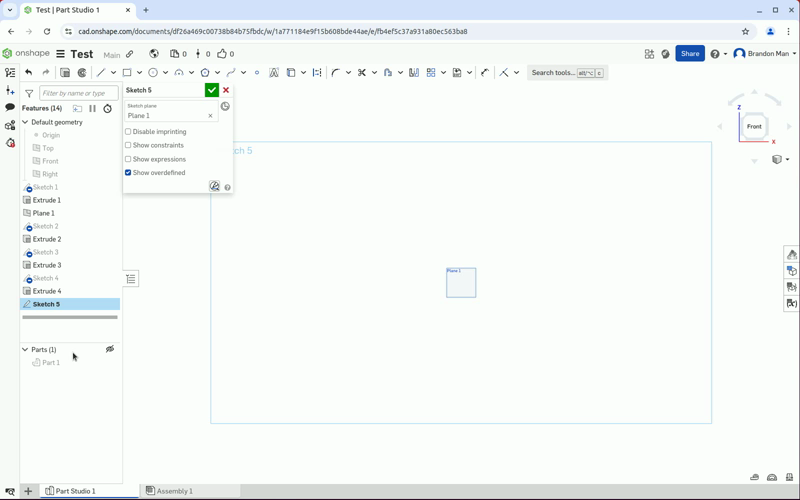
key(c)
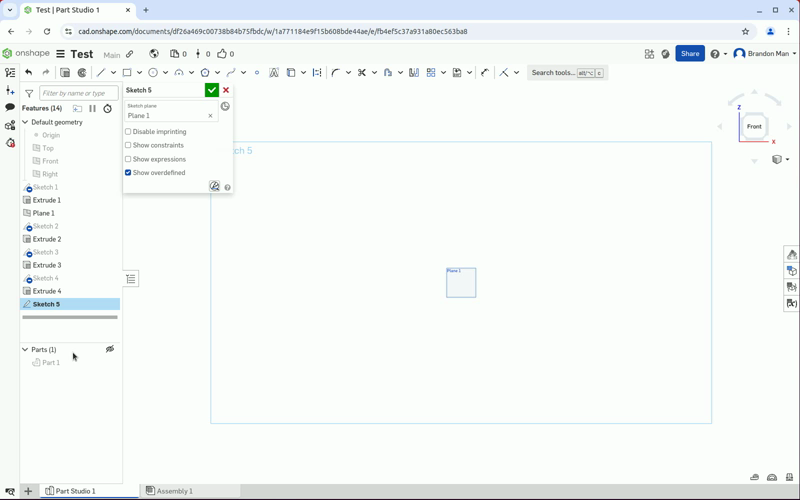
key_down(shift)
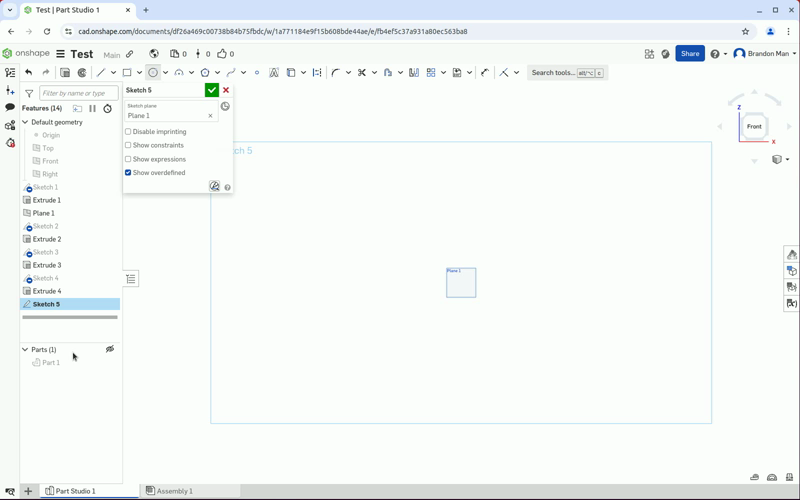
mouse_move(489, 282)
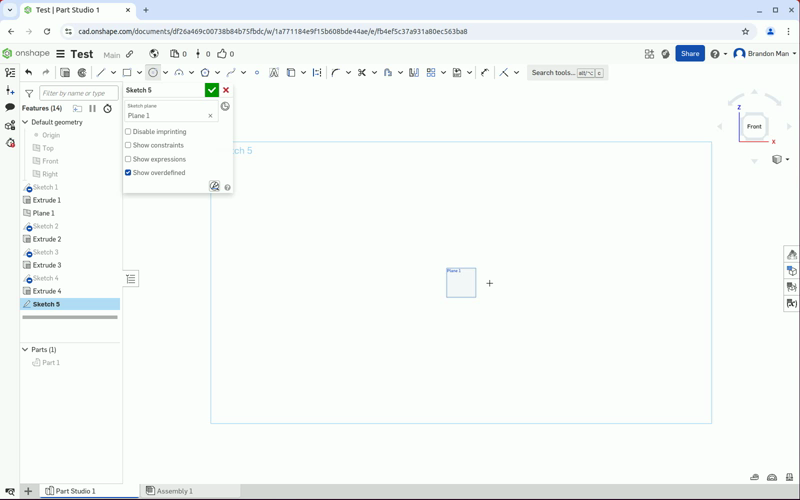
click(489, 282)
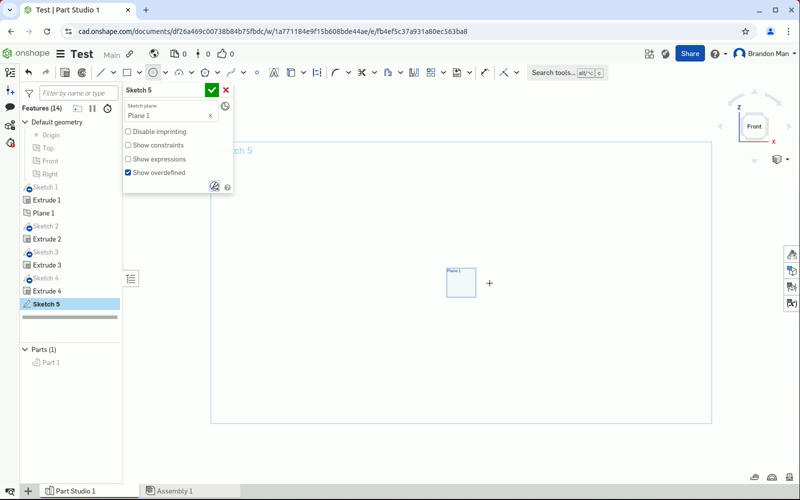
key_up(shift)
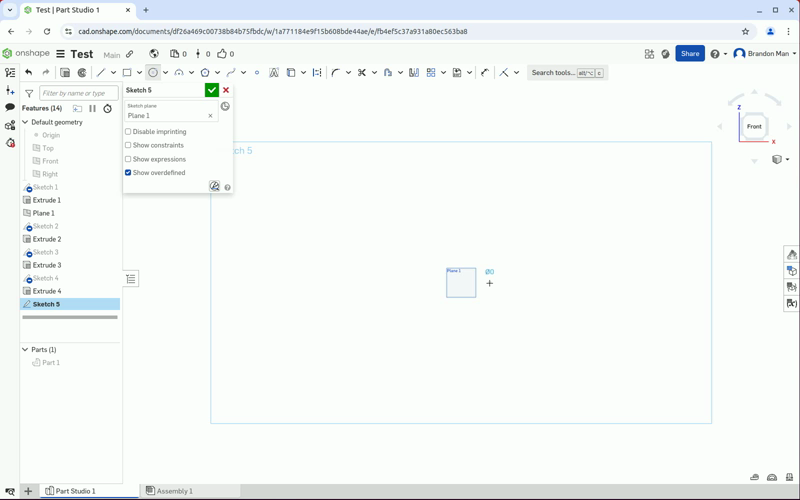
mouse_move(497, 282)
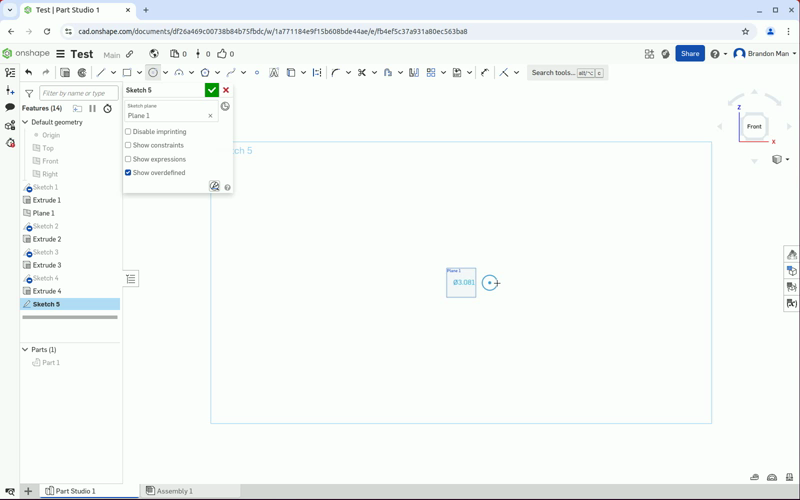
click(497, 282)
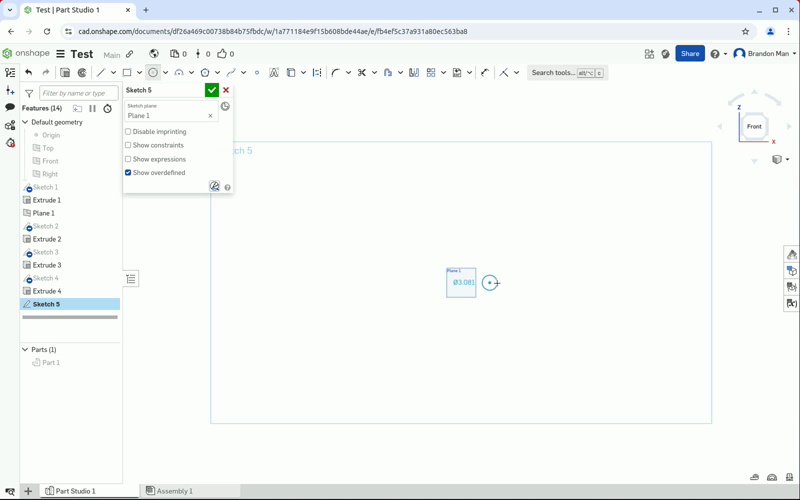
key(esc)
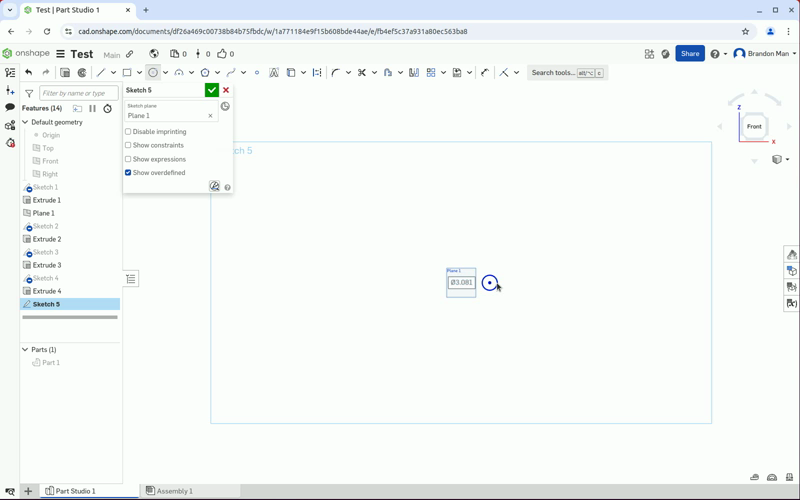
mouse_move(485, 279)
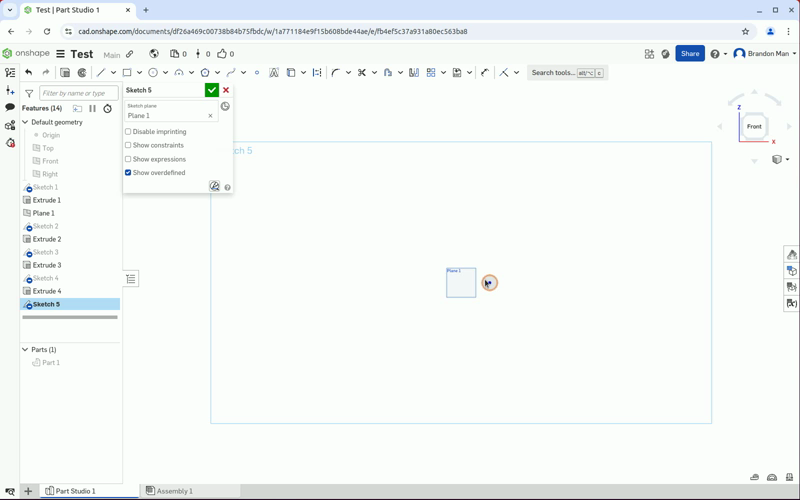
scroll(6)
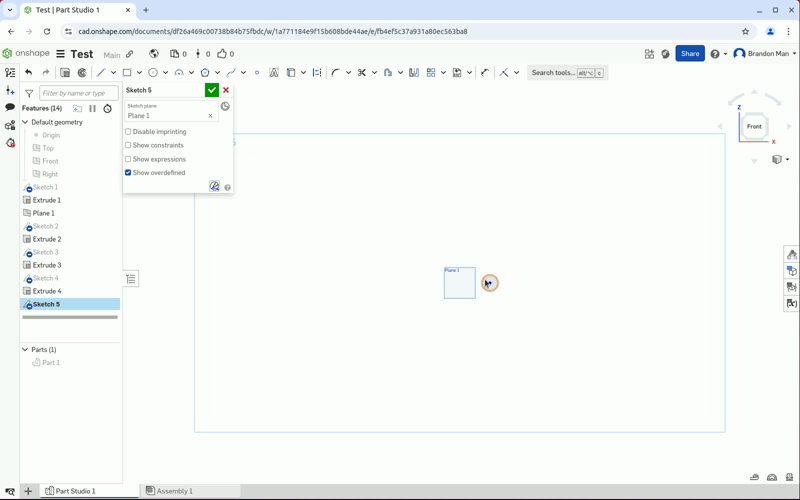
scroll(6)
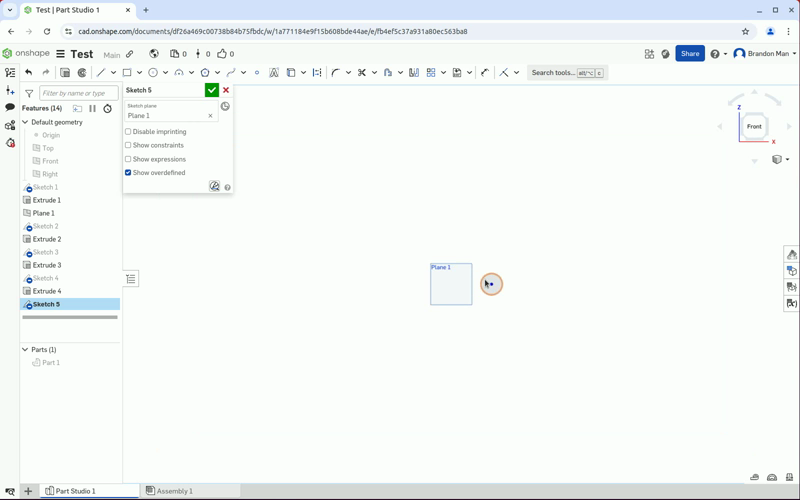
scroll(6)
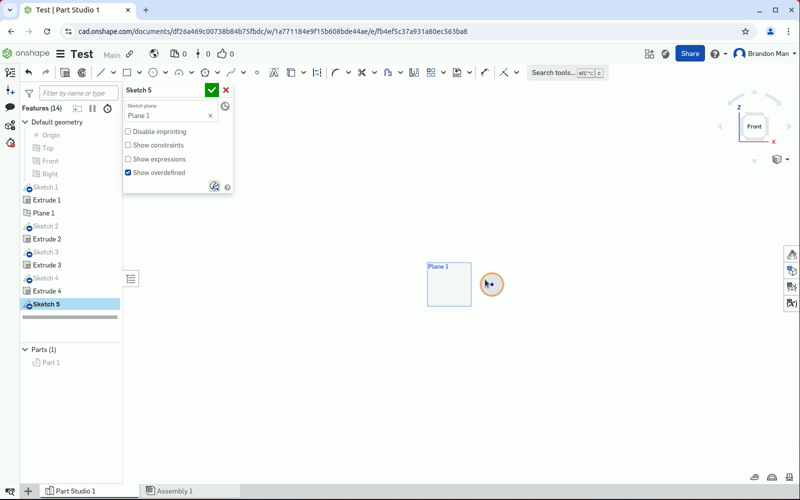
scroll(6)
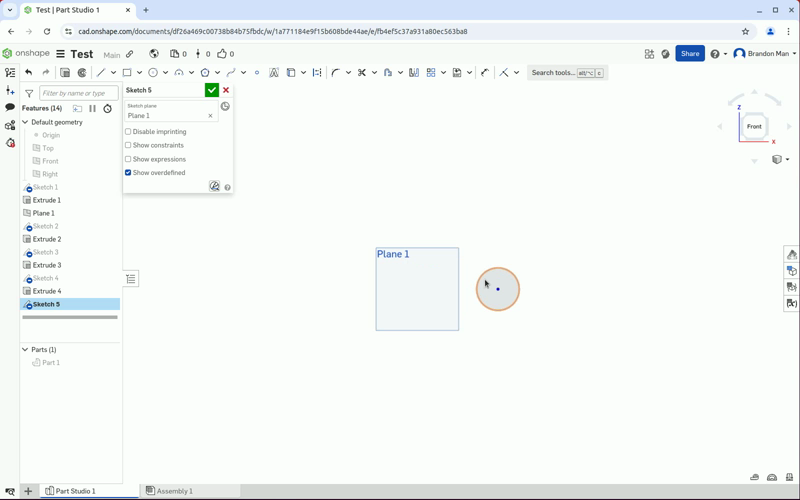
scroll(6)
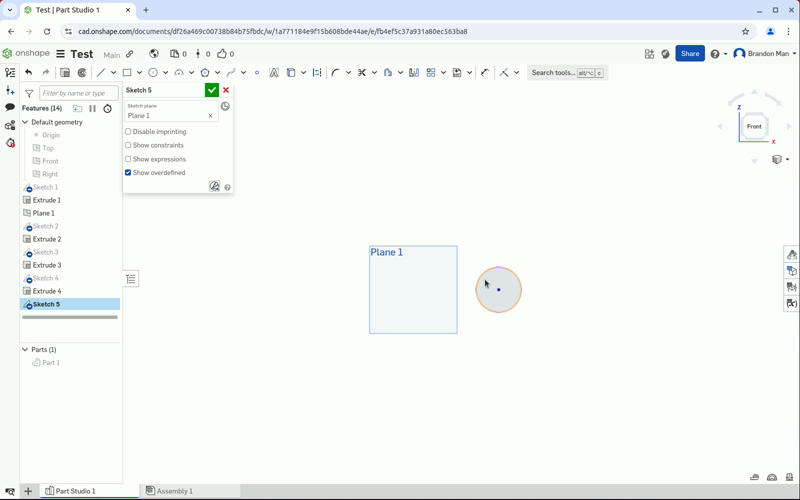
scroll(6)
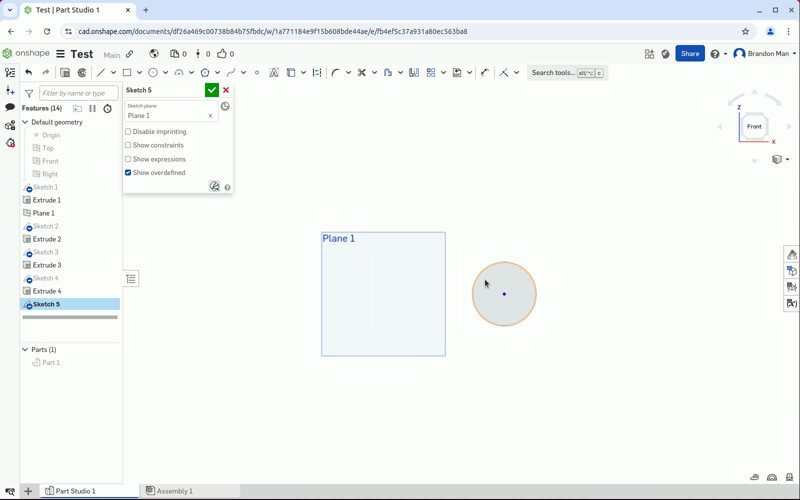
scroll(6)
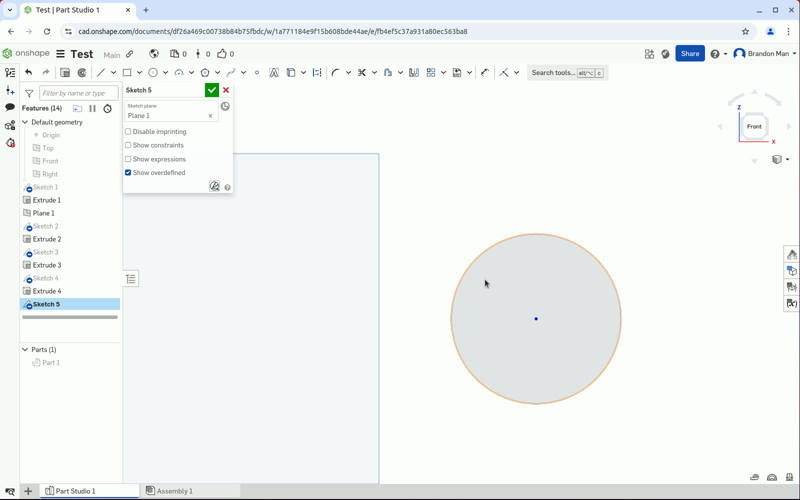
click(485, 279)
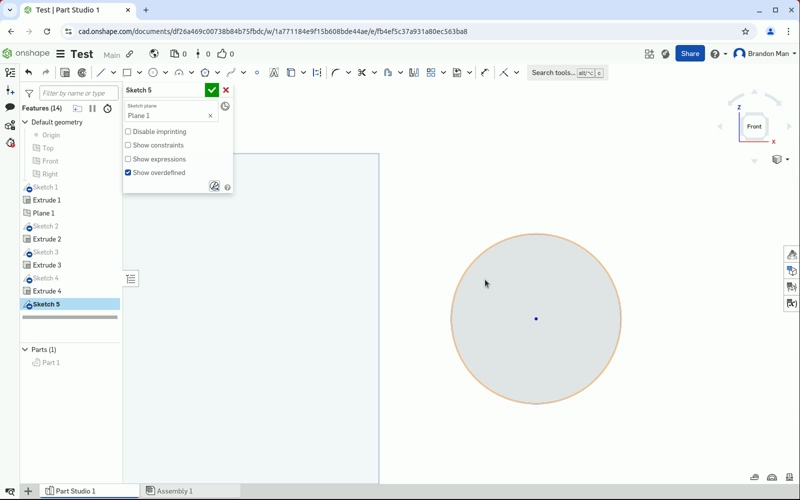
scroll(-6)
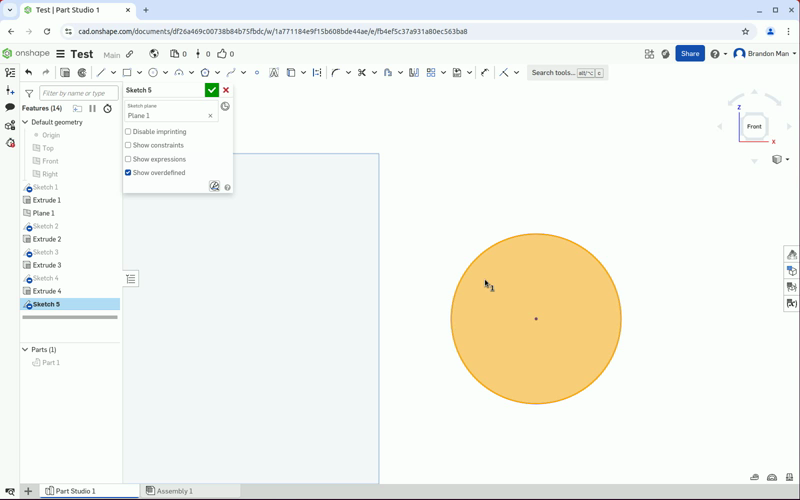
scroll(-6)
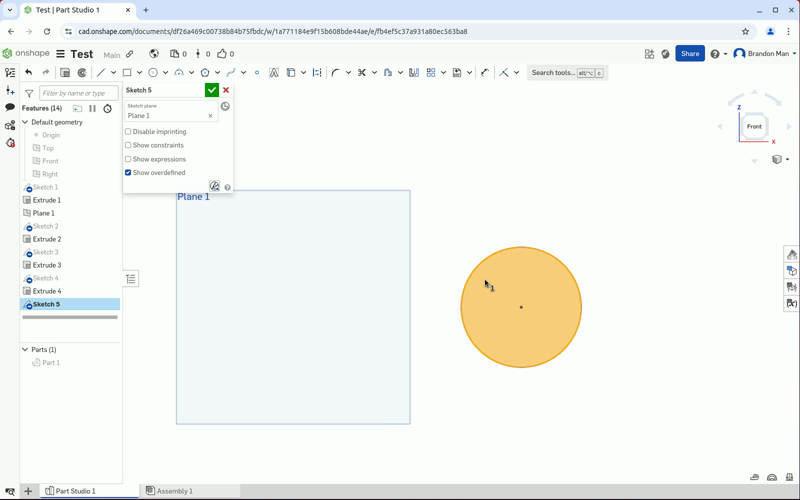
scroll(-6)
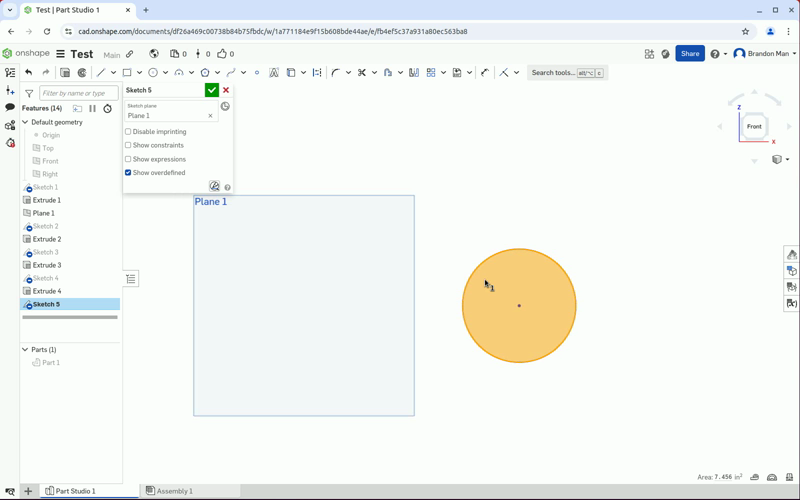
scroll(-6)
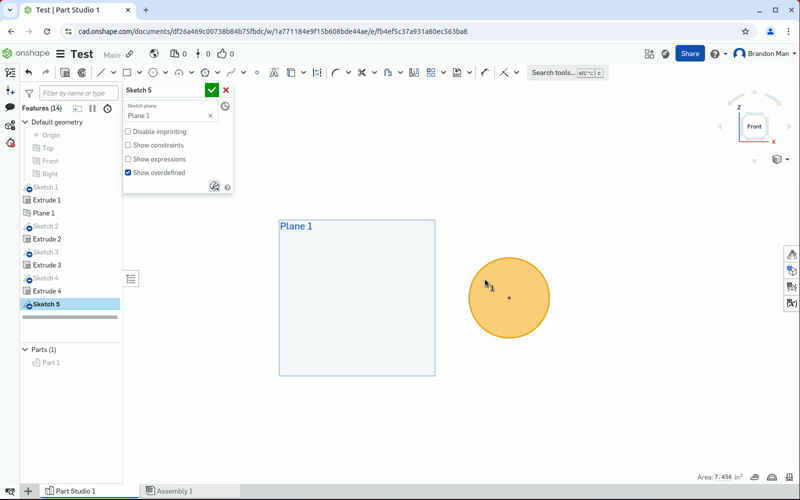
scroll(-6)
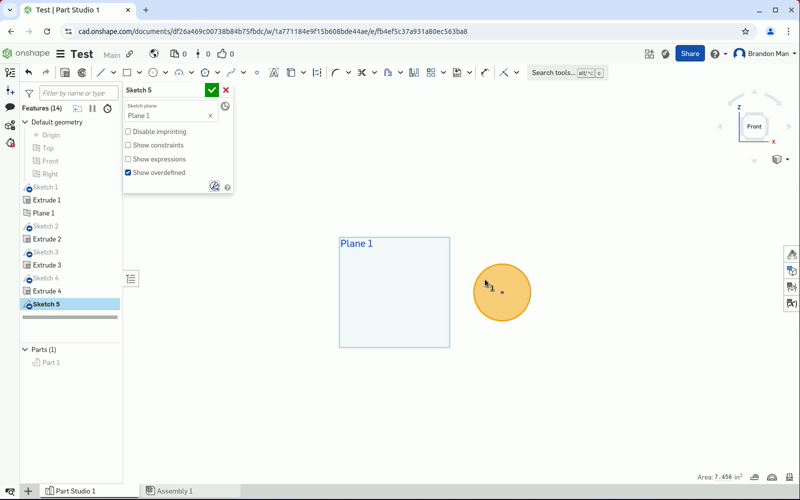
scroll(-6)
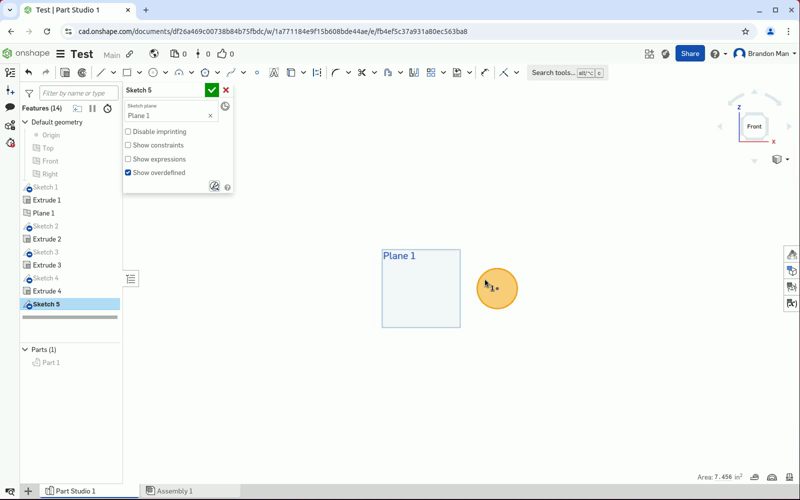
scroll(-6)
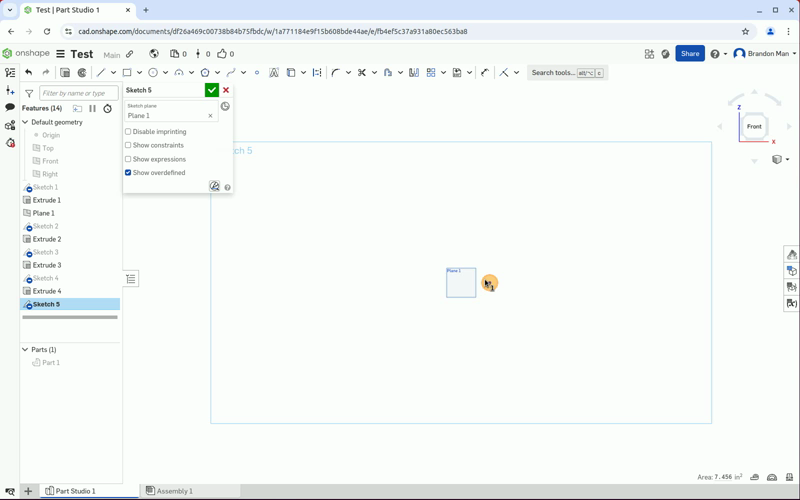
mouse_move(73, 352)
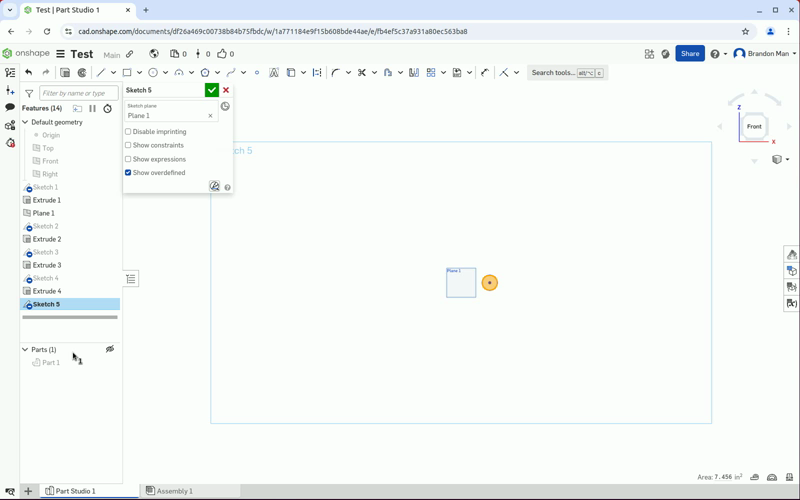
key(shift+y)
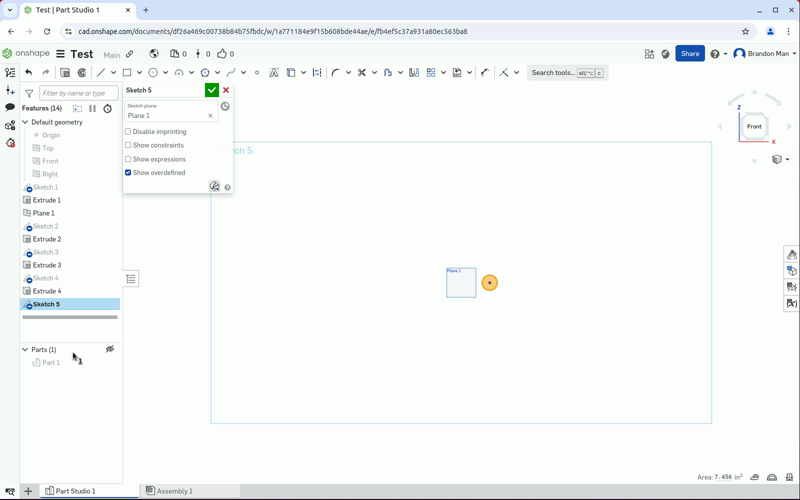
key(shift+e)
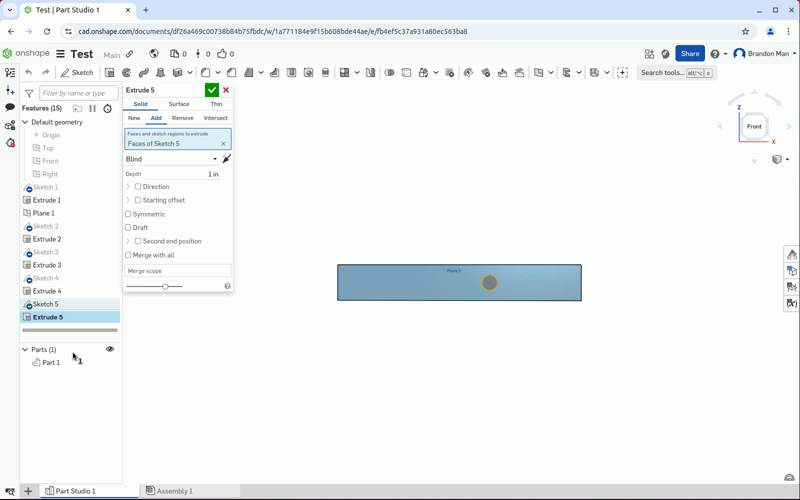
mouse_move(143, 106)
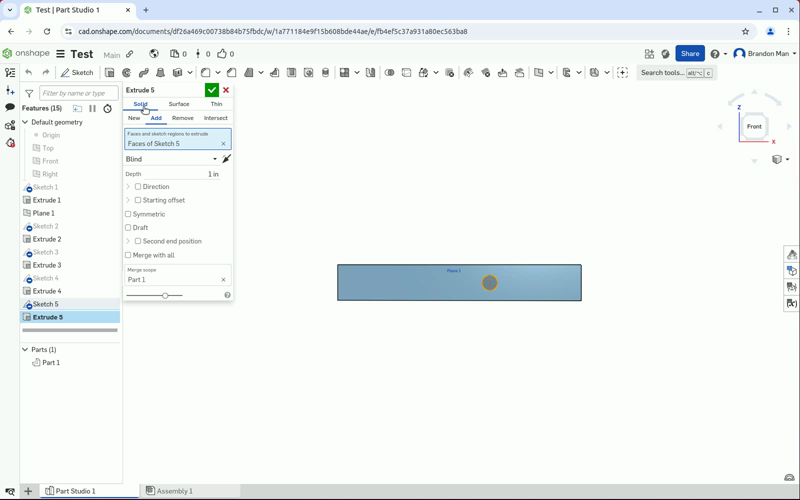
click(143, 106)
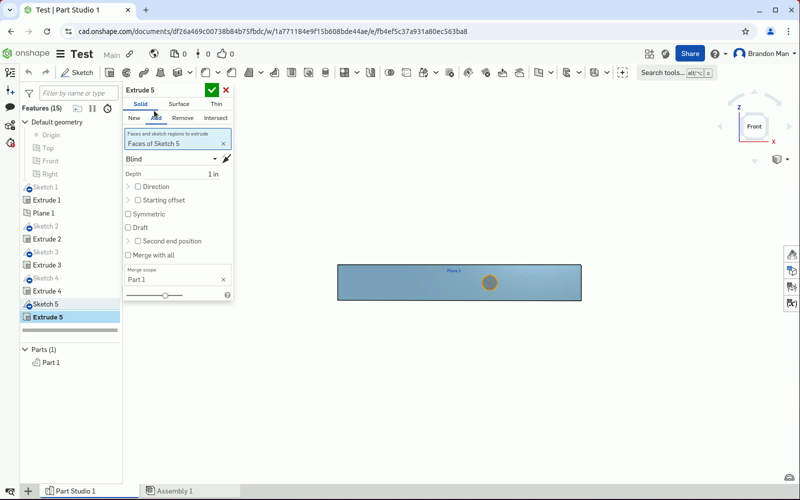
mouse_move(186, 120)
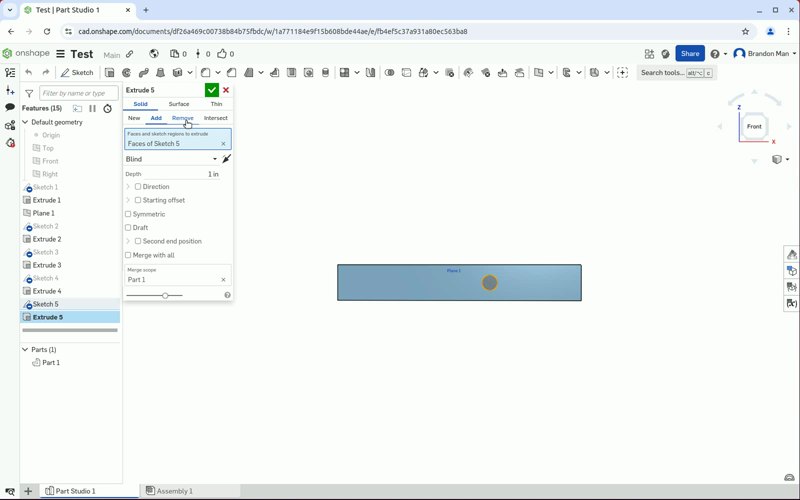
click(186, 120)
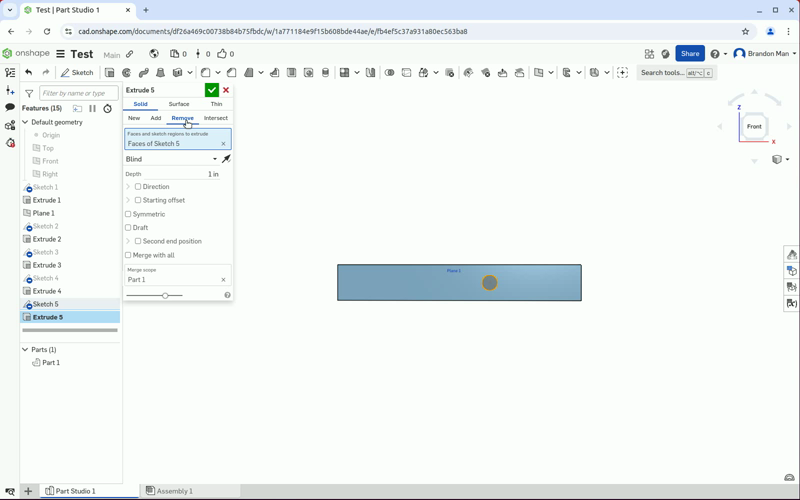
key(tab, 4)
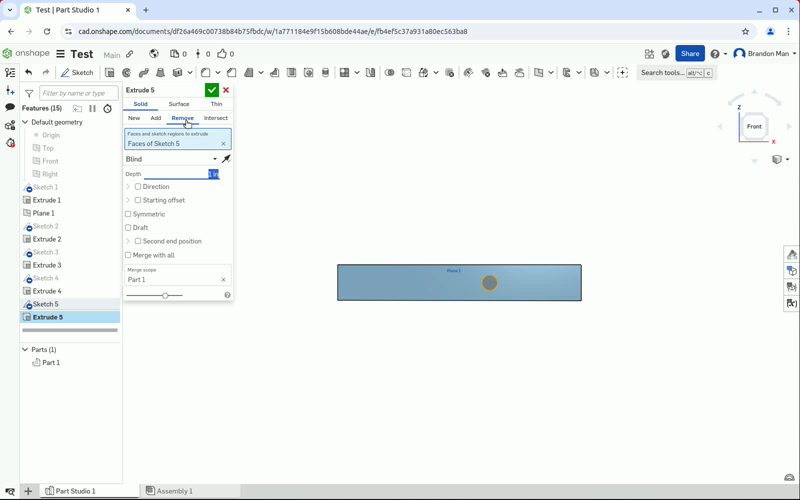
text(15.165)
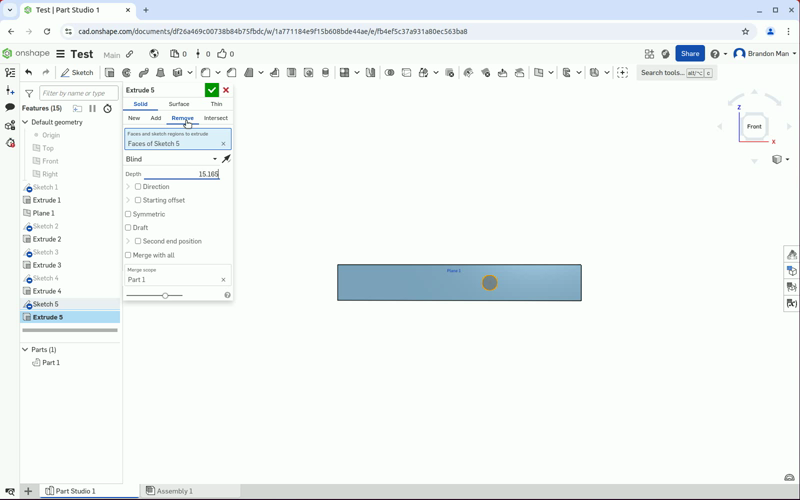
key(tab, 6)
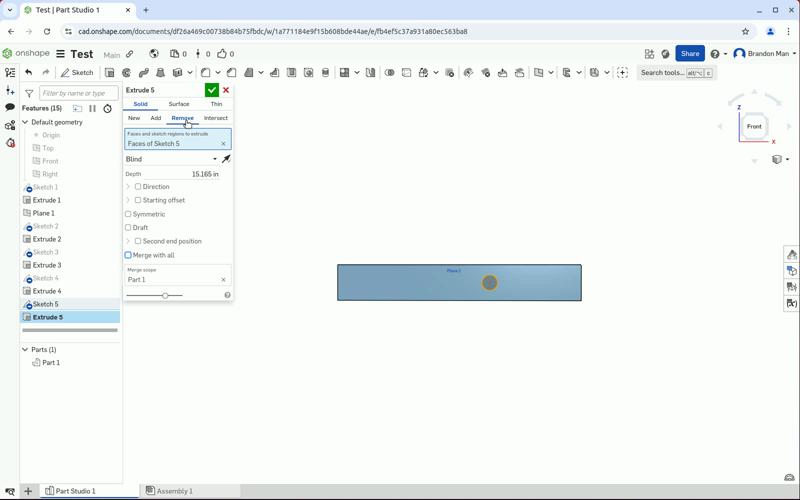
key(space)
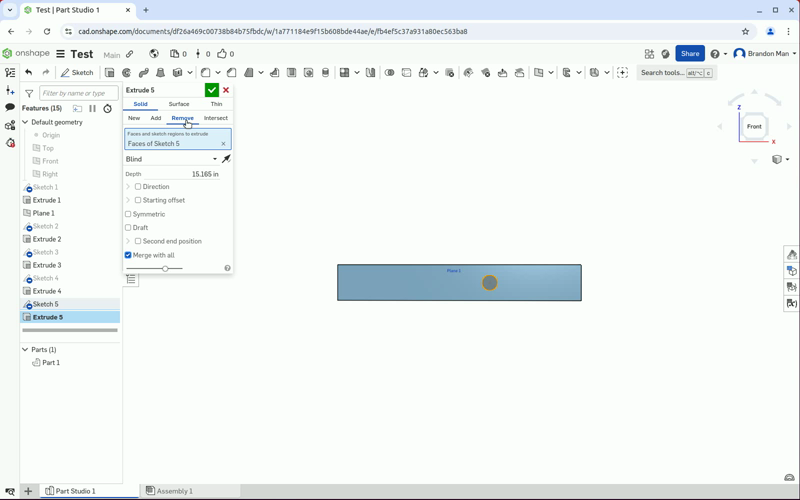
key(enter)
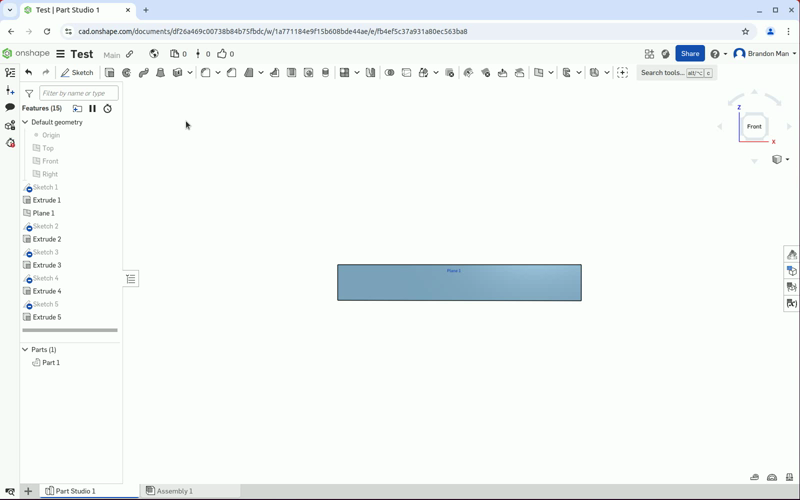
key(shift+h)
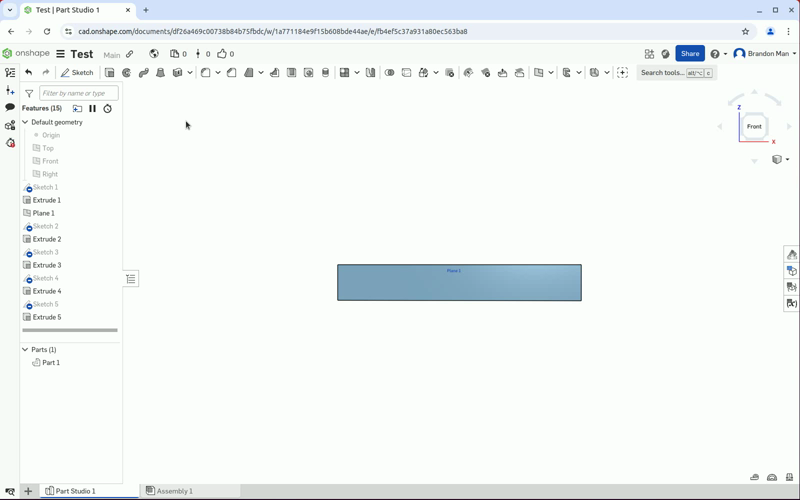
key(shift+h)
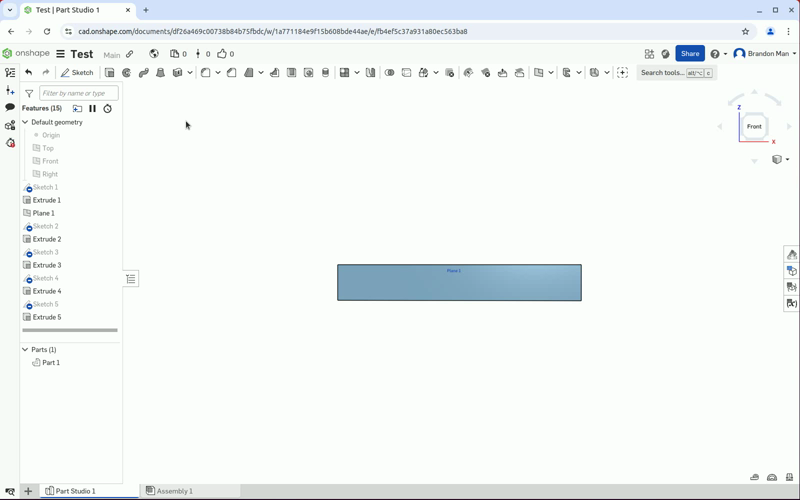
mouse_move(73, 189)
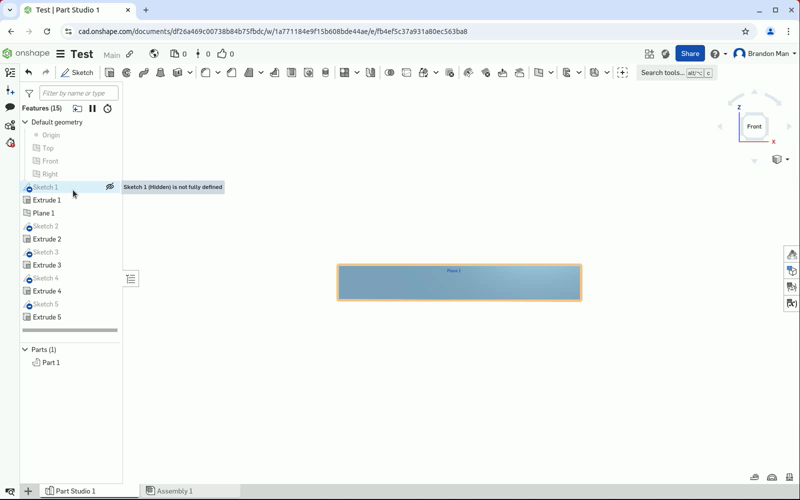
click(73, 189)
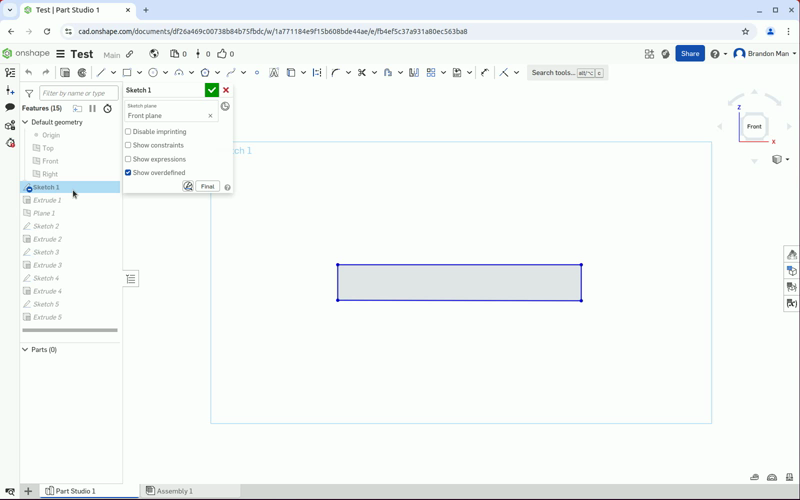
mouse_move(229, 92)
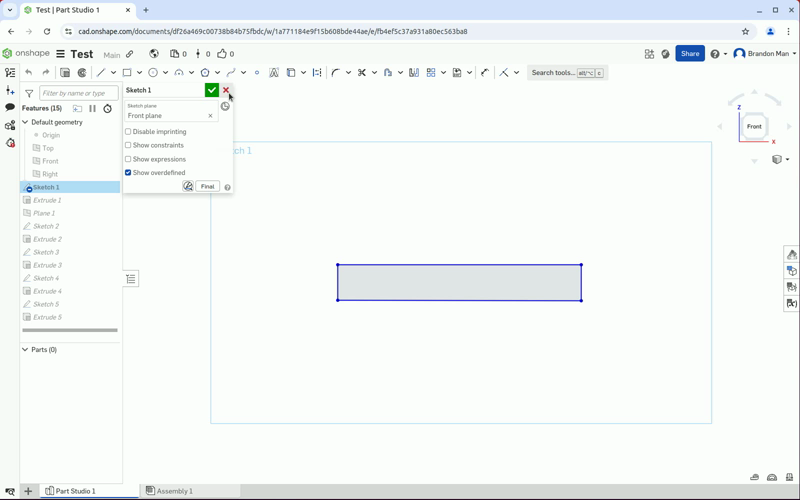
click(229, 92)
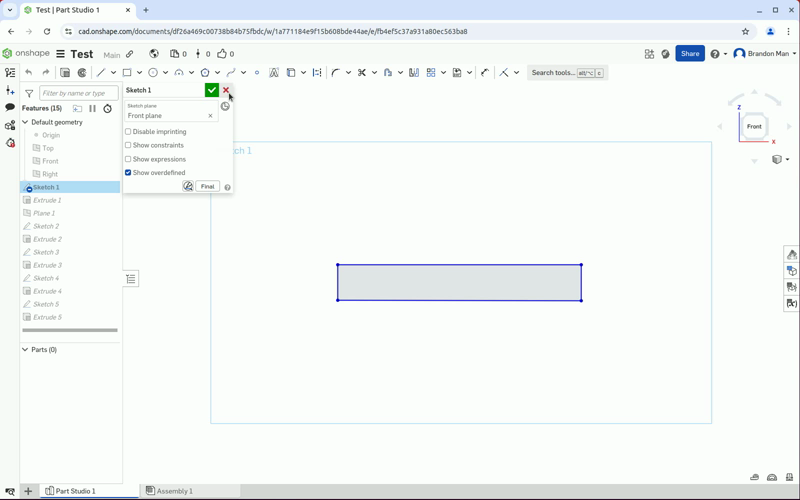
key(shift+s)
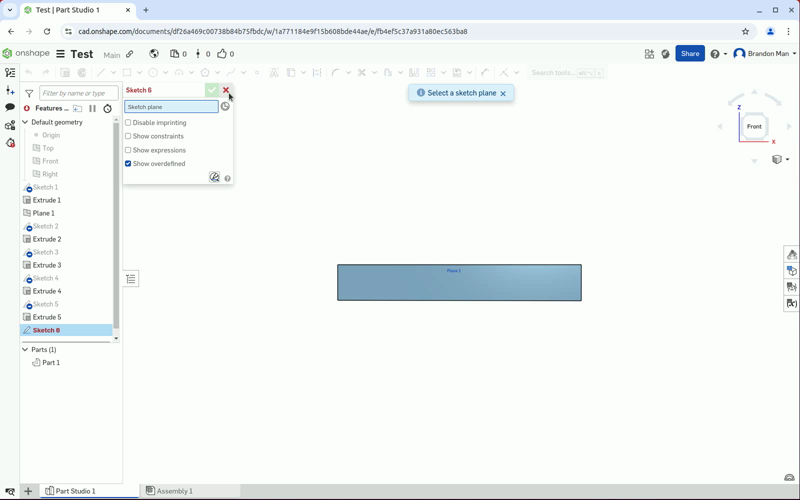
mouse_move(69, 215)
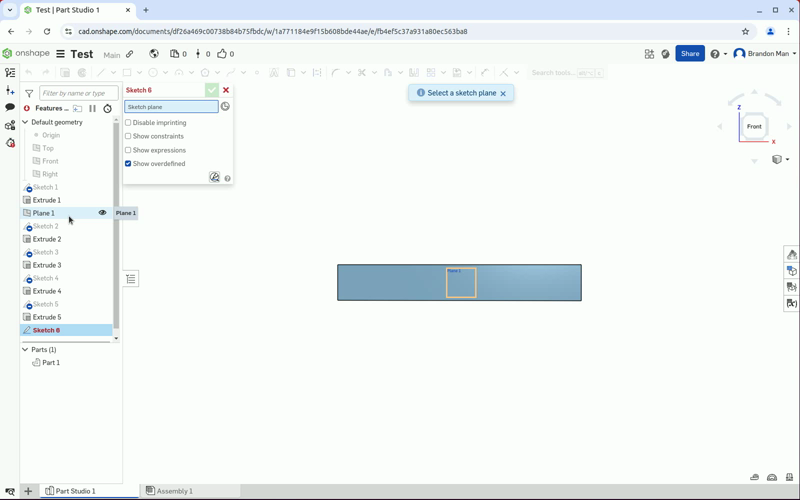
click(69, 215)
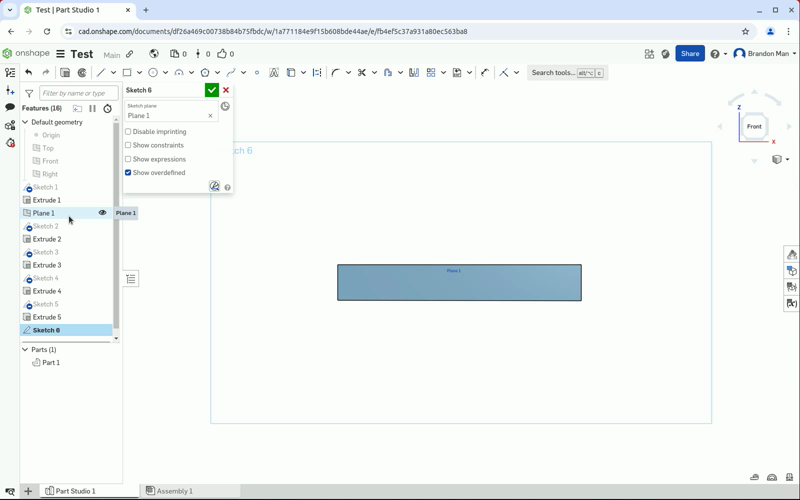
mouse_move(73, 352)
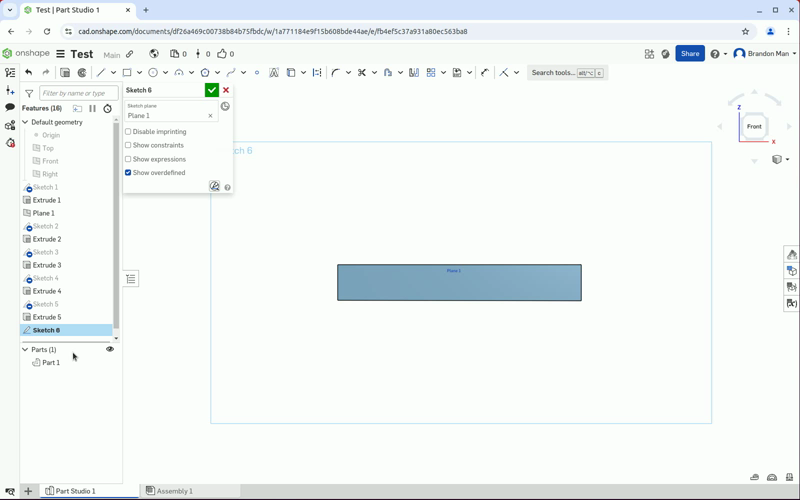
key(y)
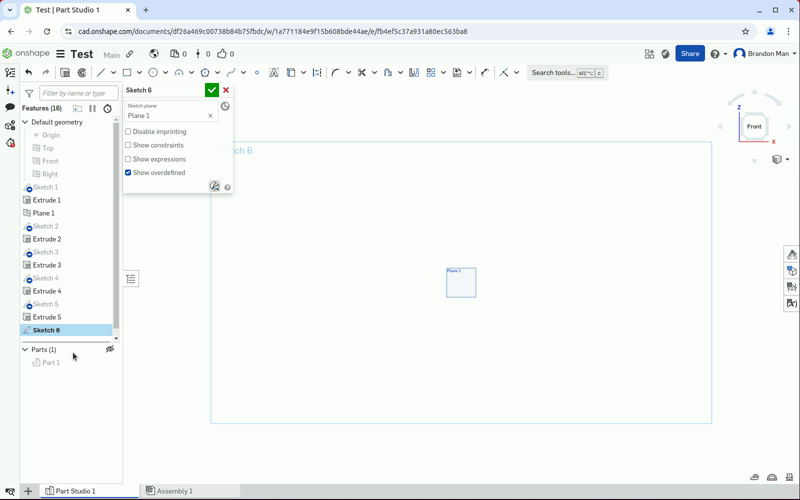
key(c)
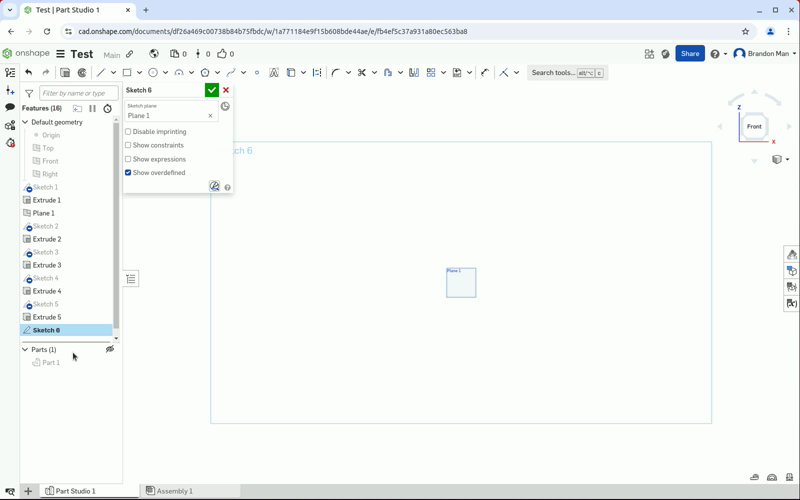
key_down(shift)
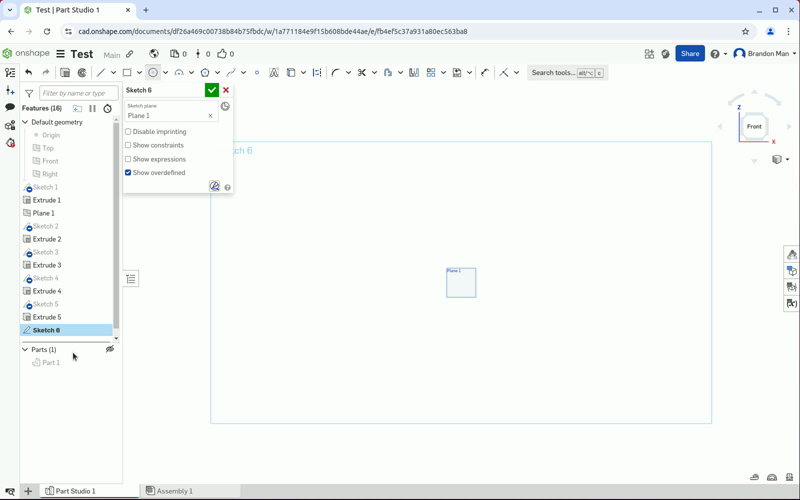
mouse_move(461, 282)
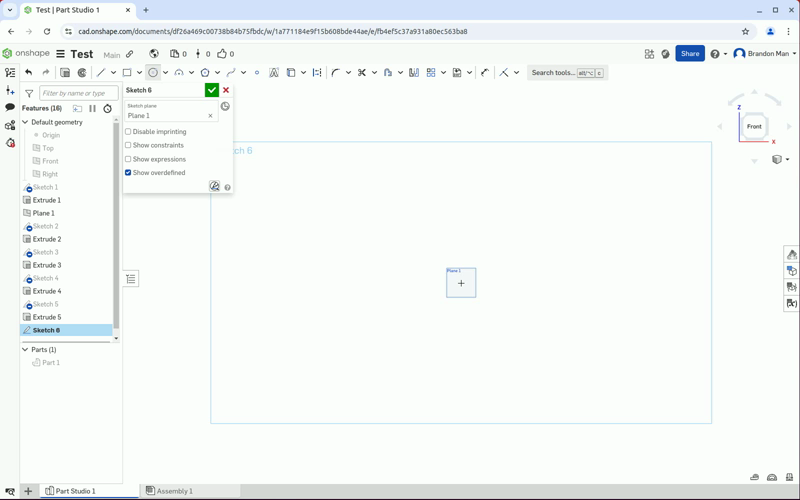
click(461, 282)
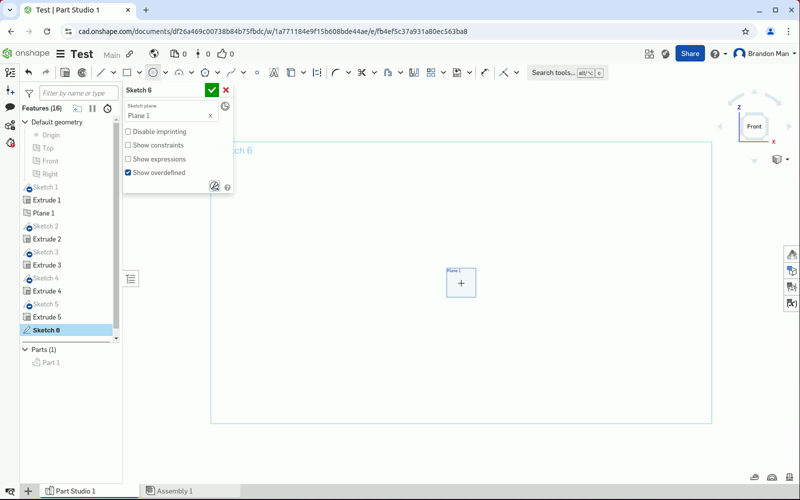
key_up(shift)
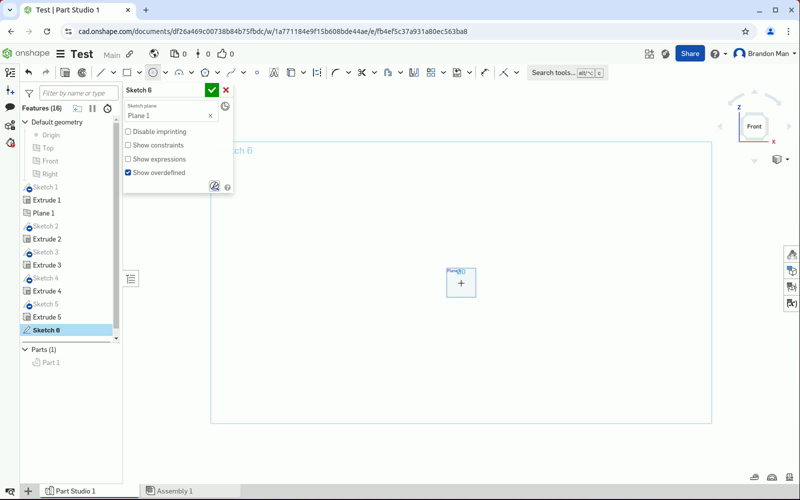
mouse_move(468, 282)
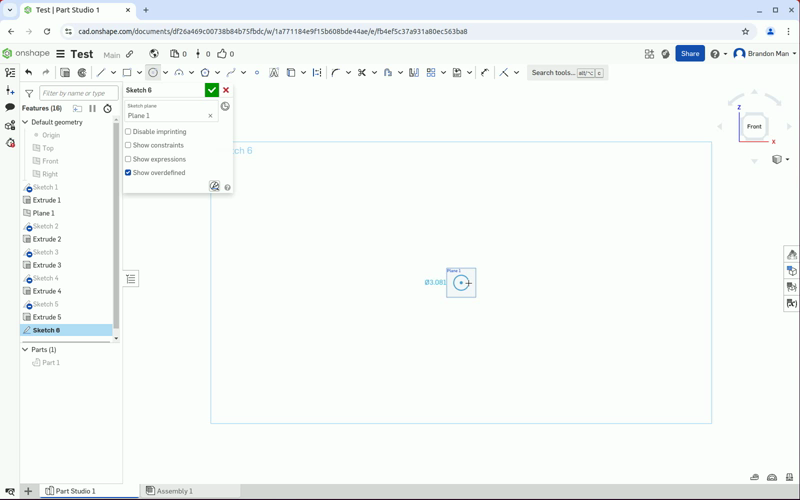
click(468, 282)
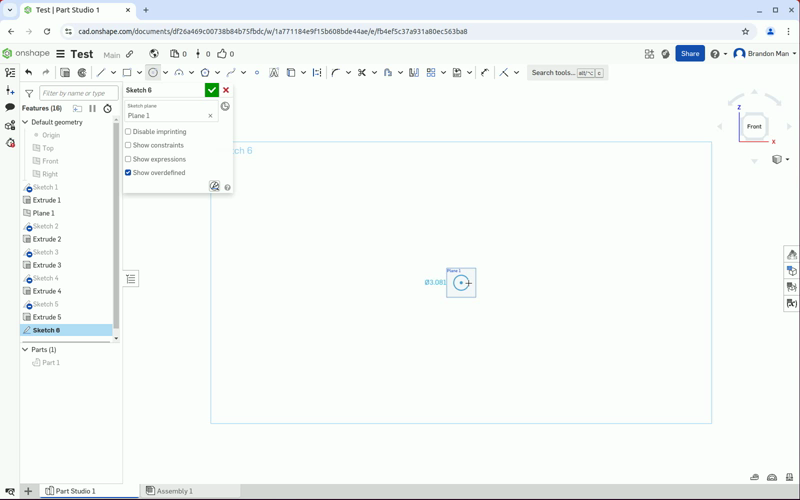
key(esc)
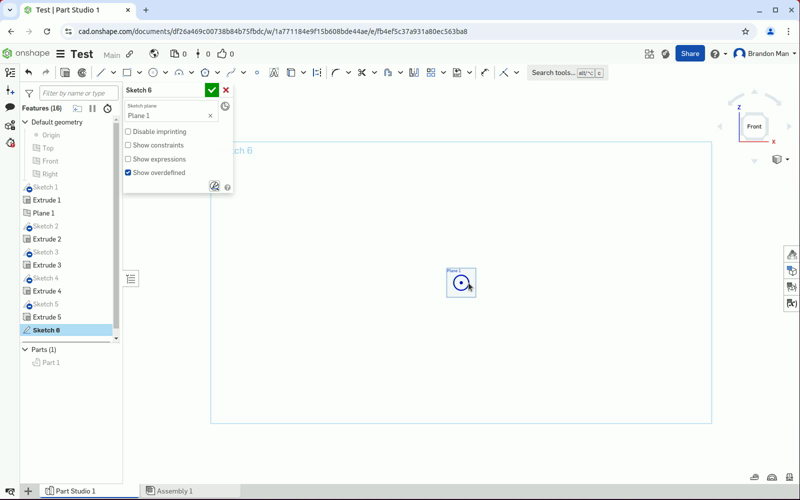
mouse_move(455, 279)
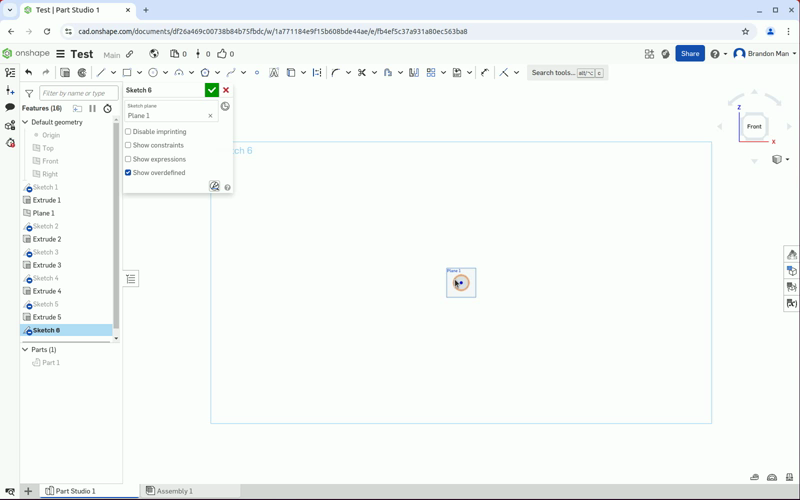
scroll(6)
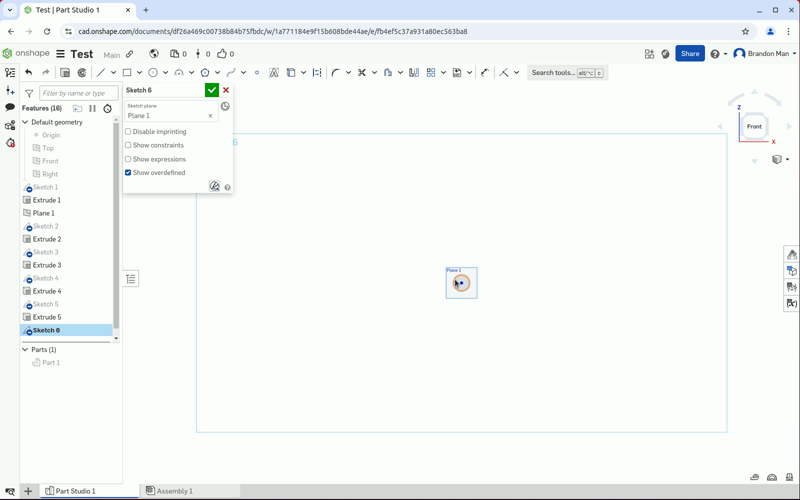
scroll(6)
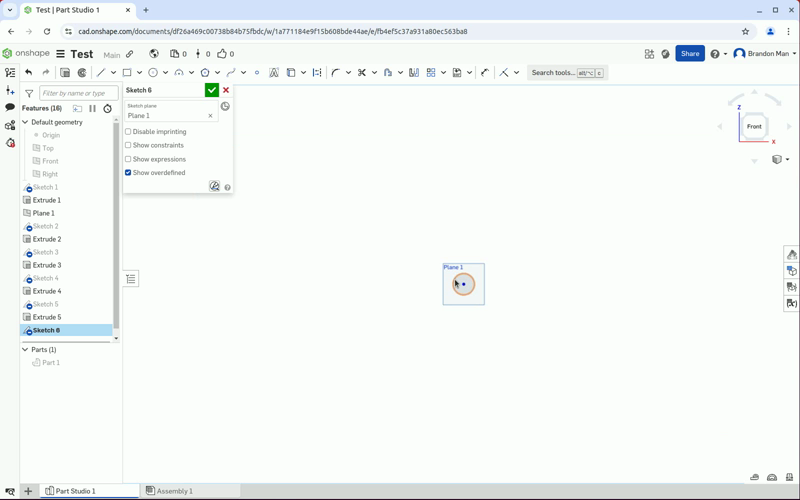
scroll(6)
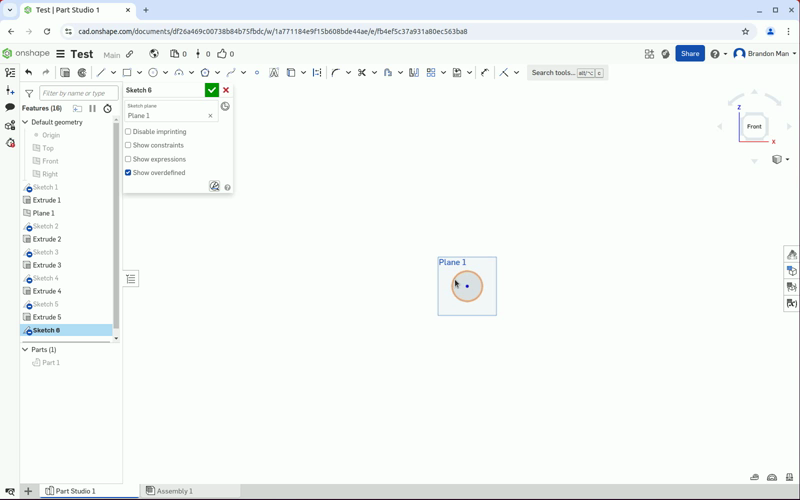
scroll(6)
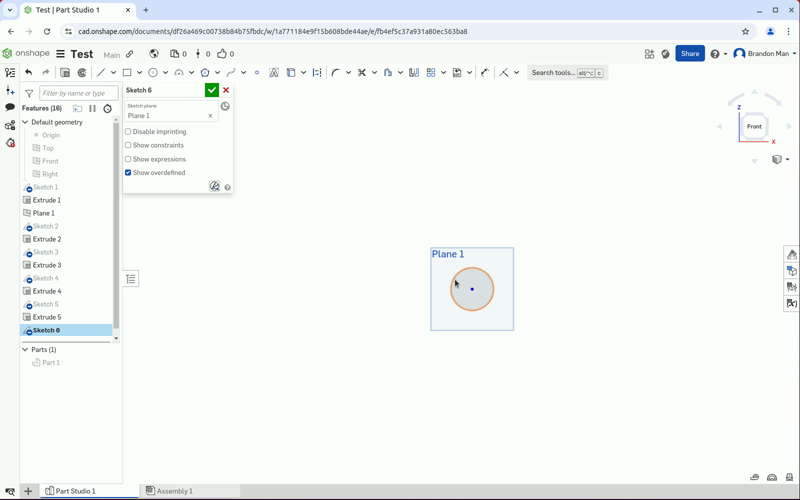
scroll(6)
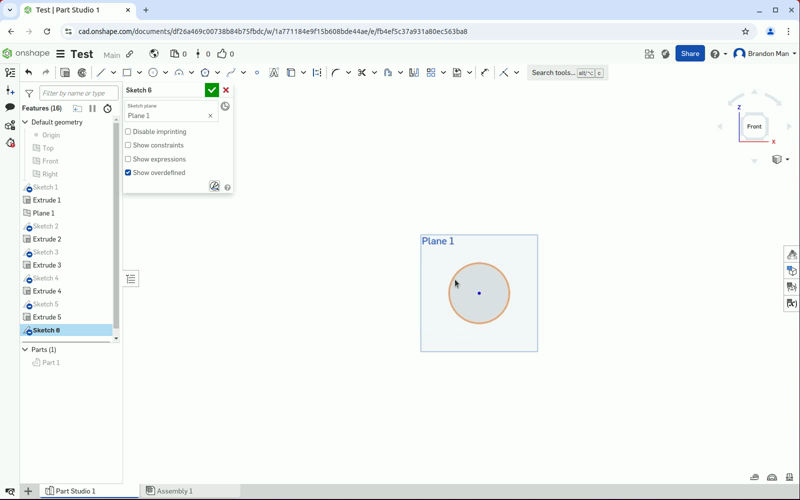
scroll(6)
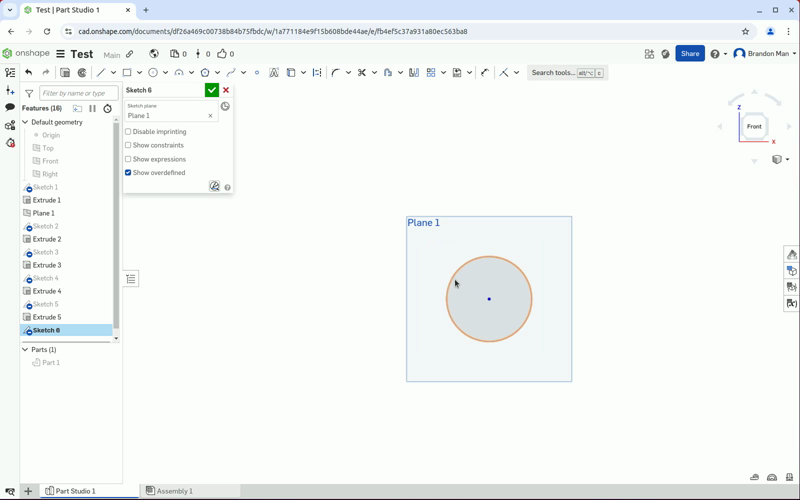
scroll(6)
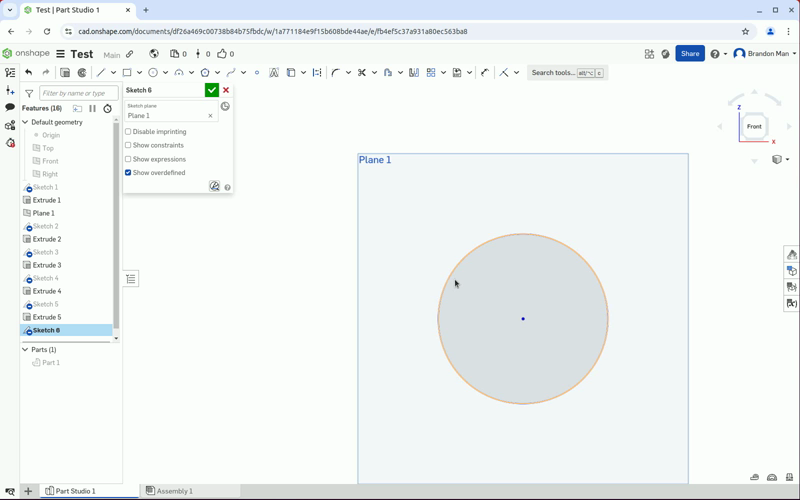
click(455, 279)
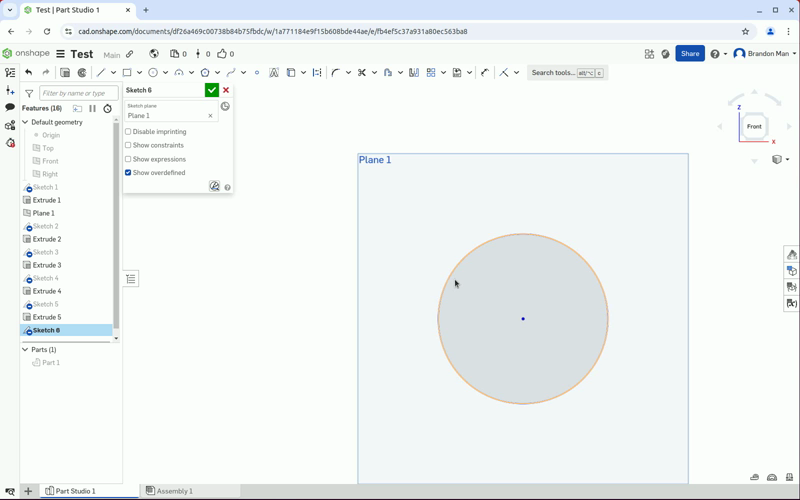
scroll(-6)
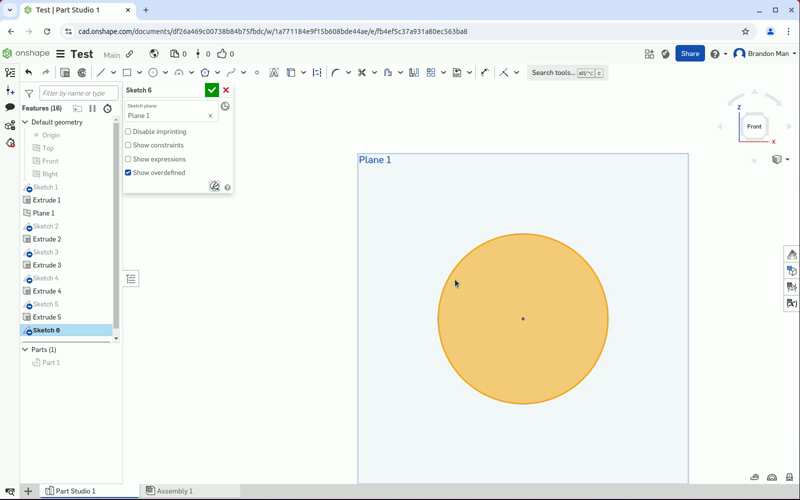
scroll(-6)
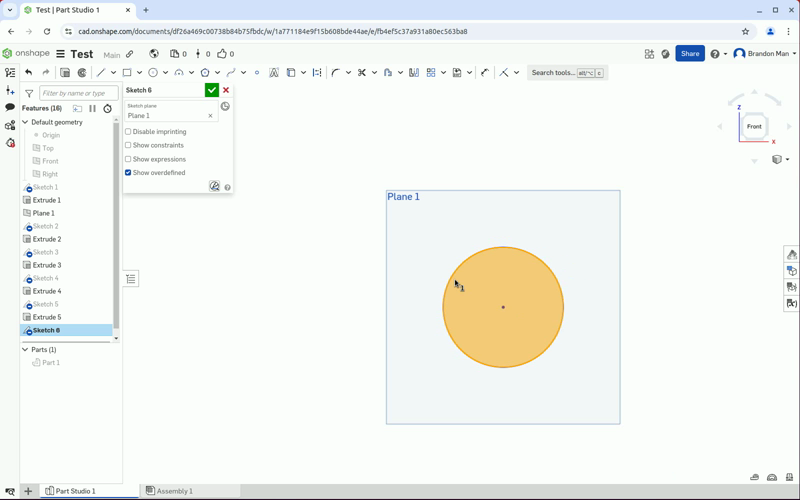
scroll(-6)
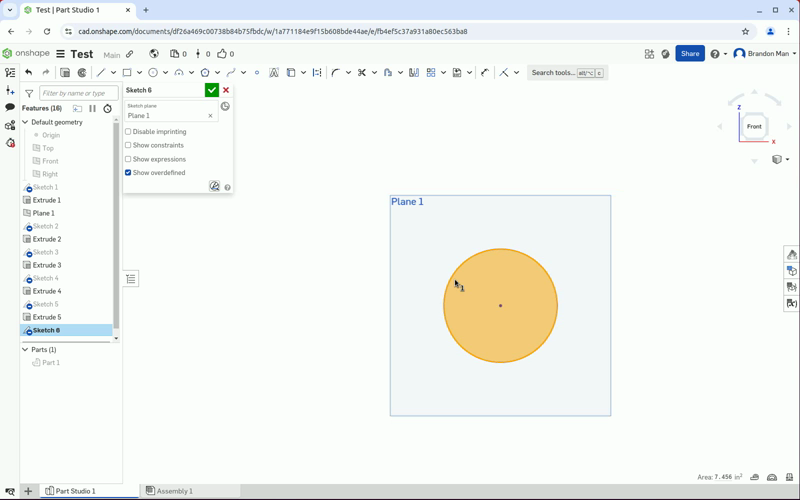
scroll(-6)
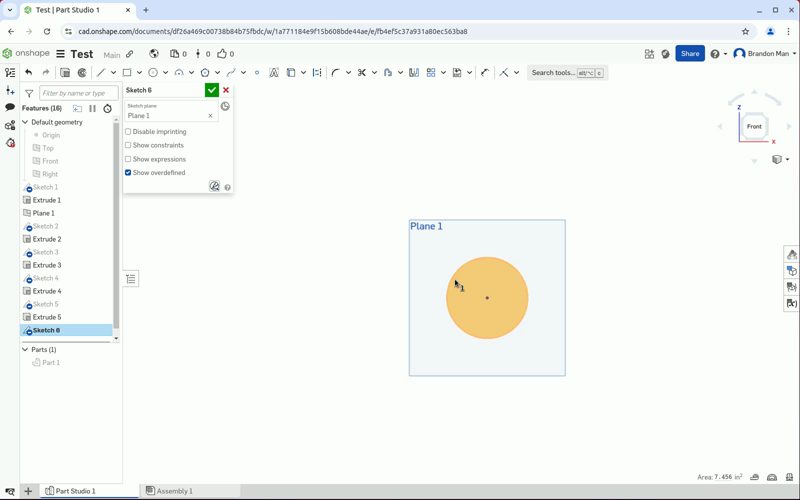
scroll(-6)
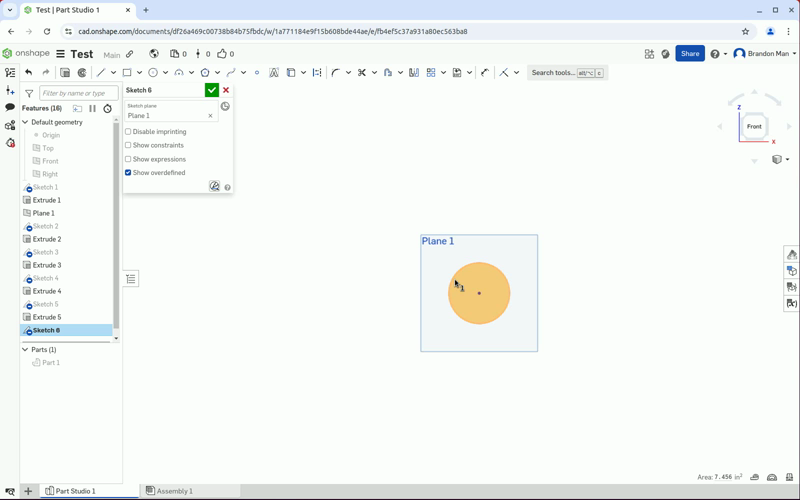
scroll(-6)
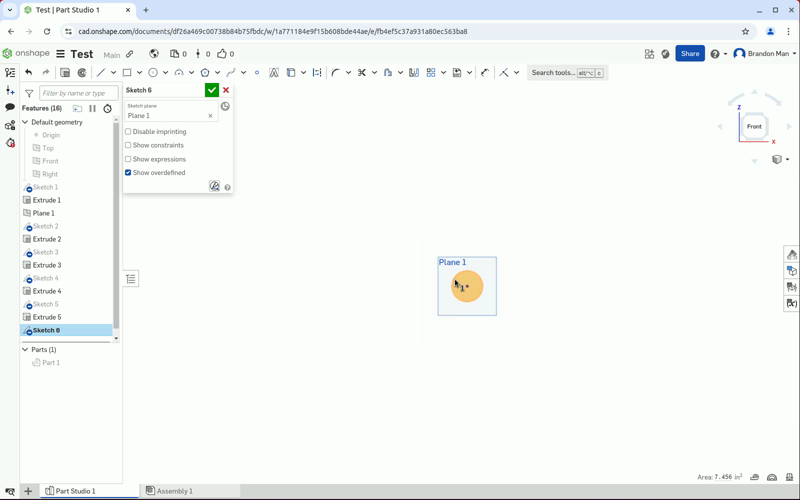
scroll(-6)
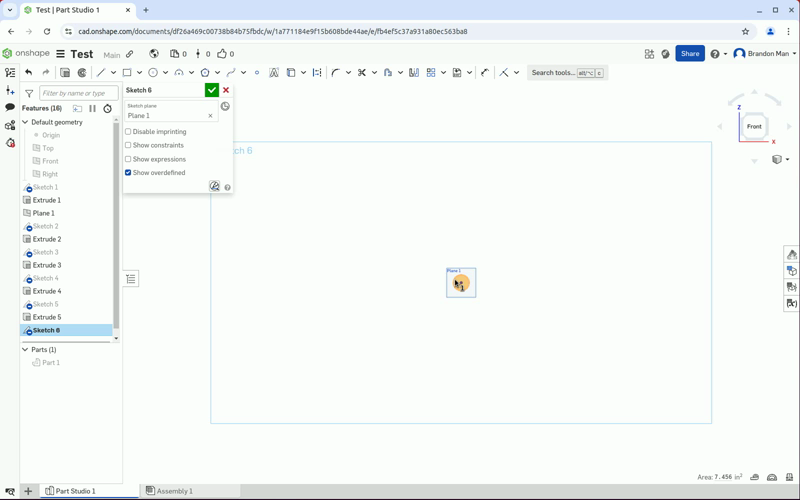
mouse_move(73, 352)
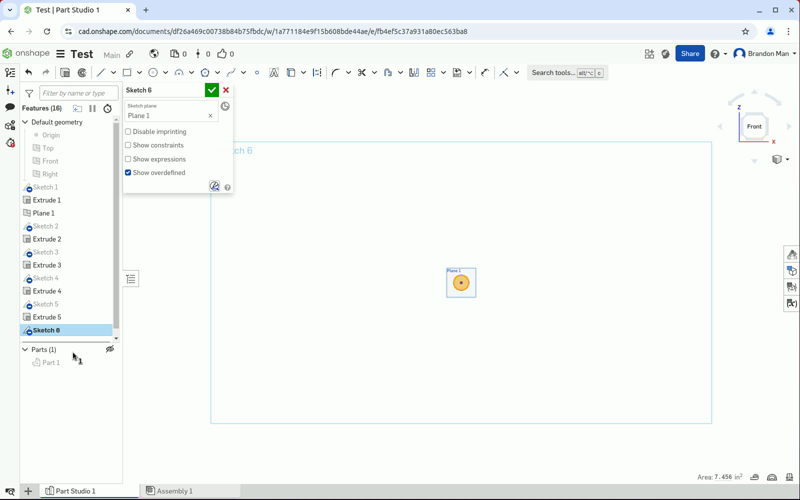
key(shift+y)
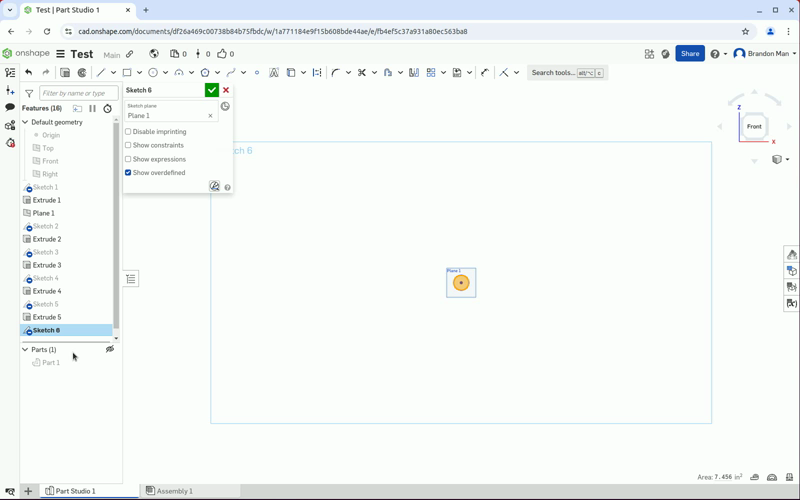
key(shift+e)
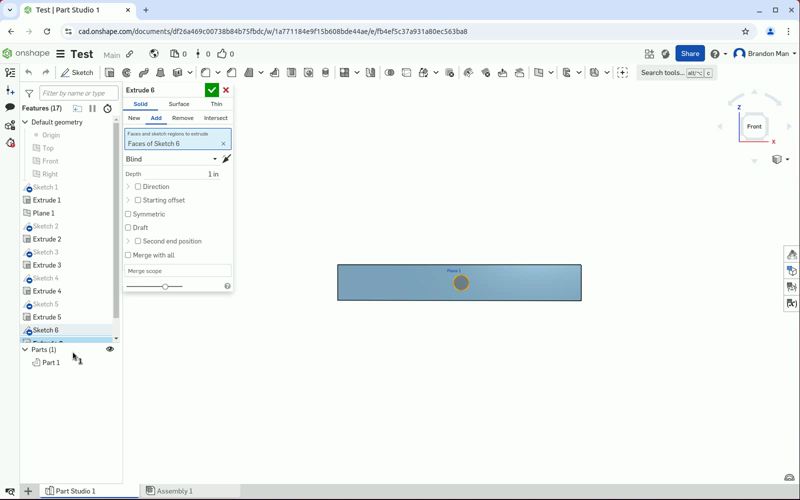
mouse_move(143, 106)
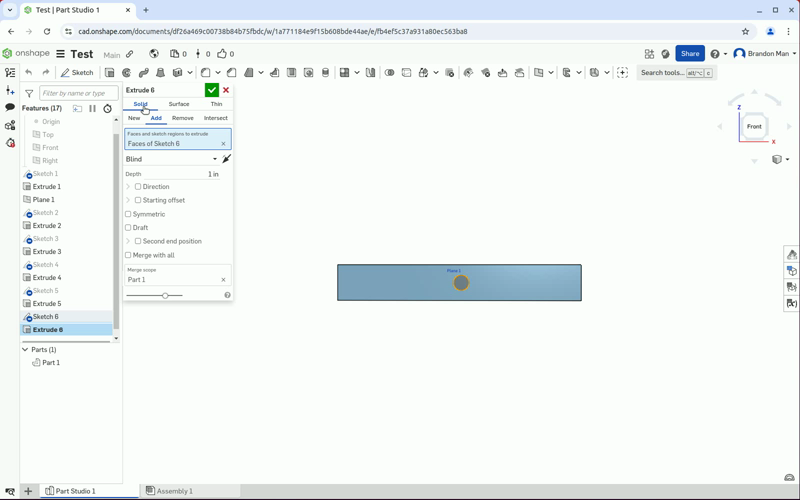
click(143, 106)
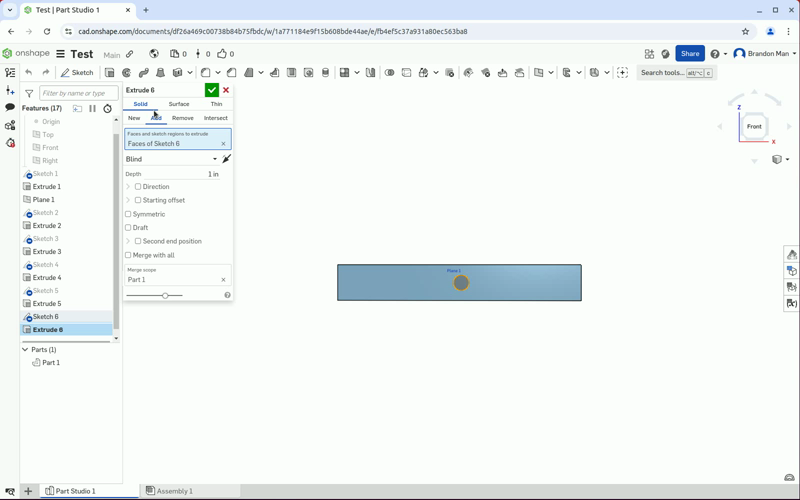
mouse_move(186, 120)
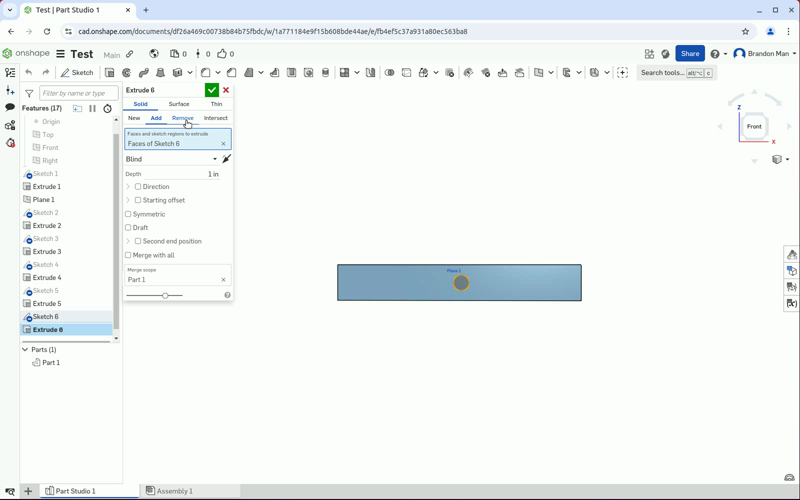
click(186, 120)
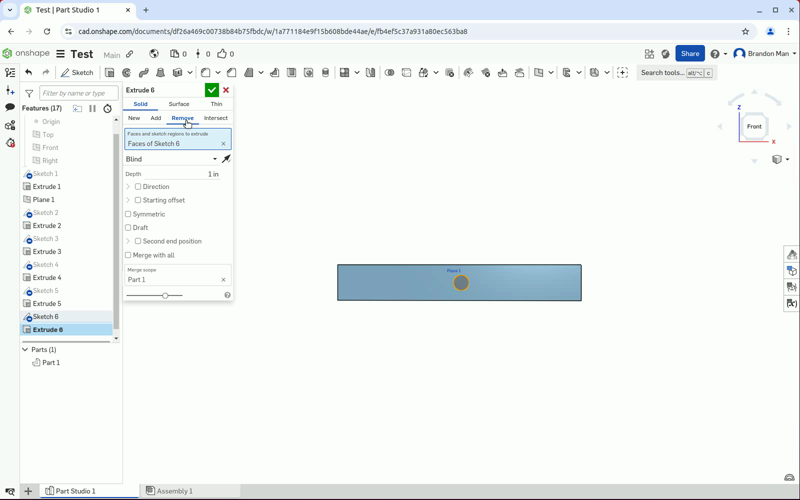
key(tab, 4)
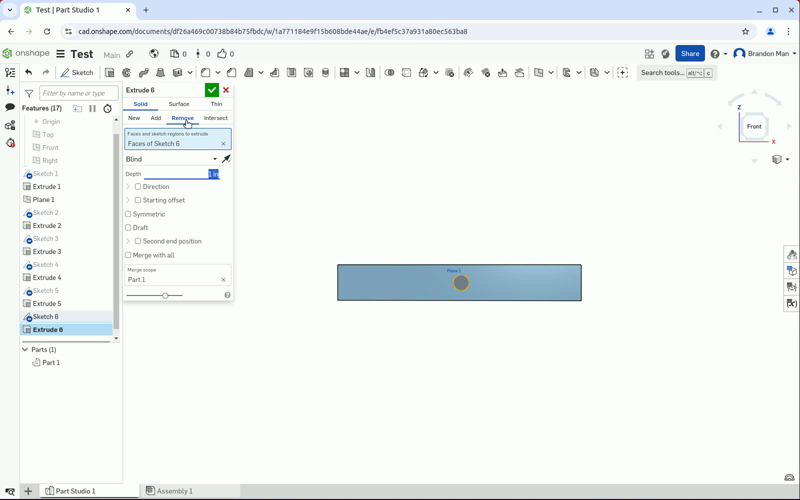
text(15.165)
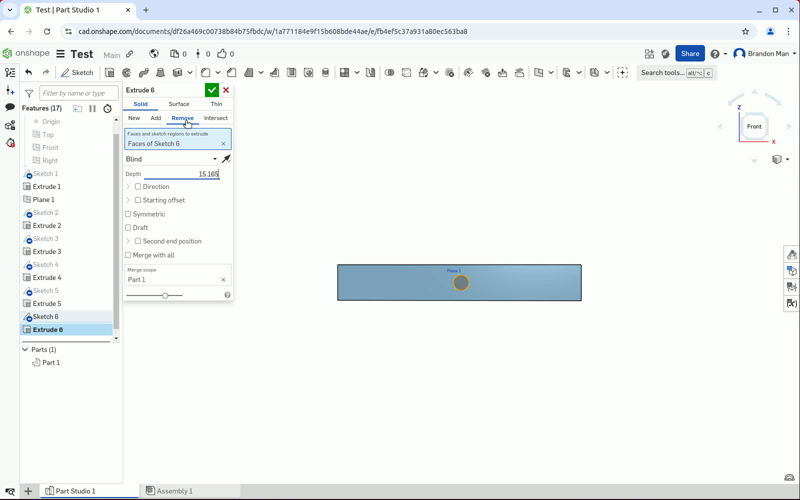
key(tab, 6)
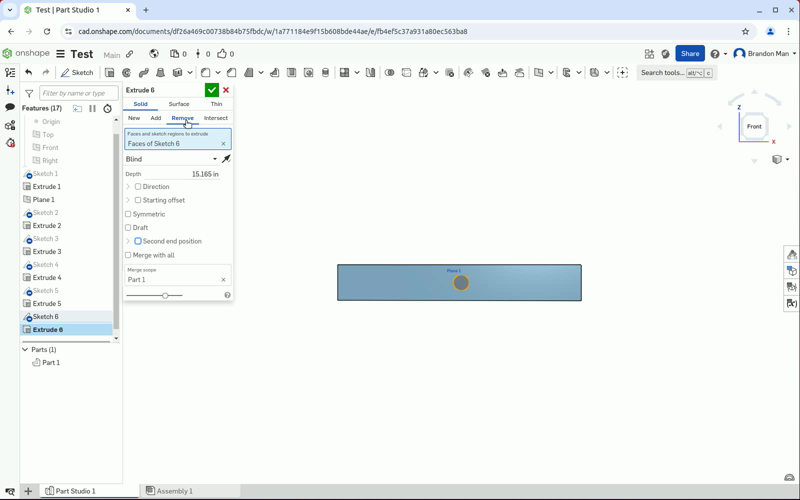
key(space)
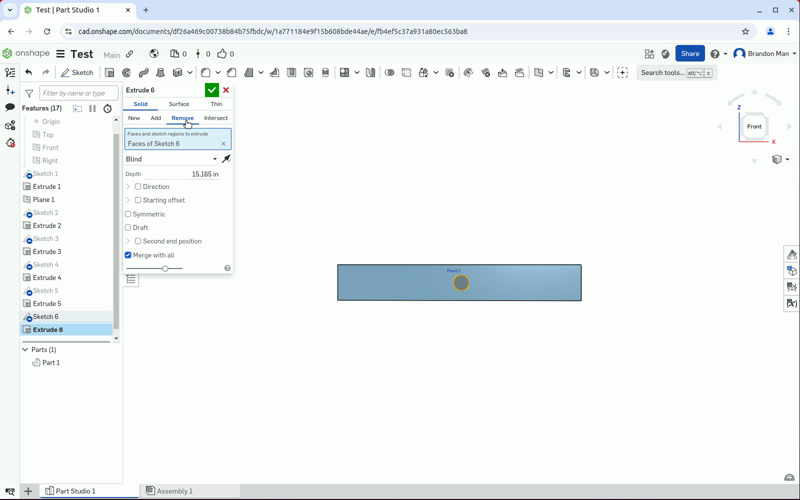
key(enter)
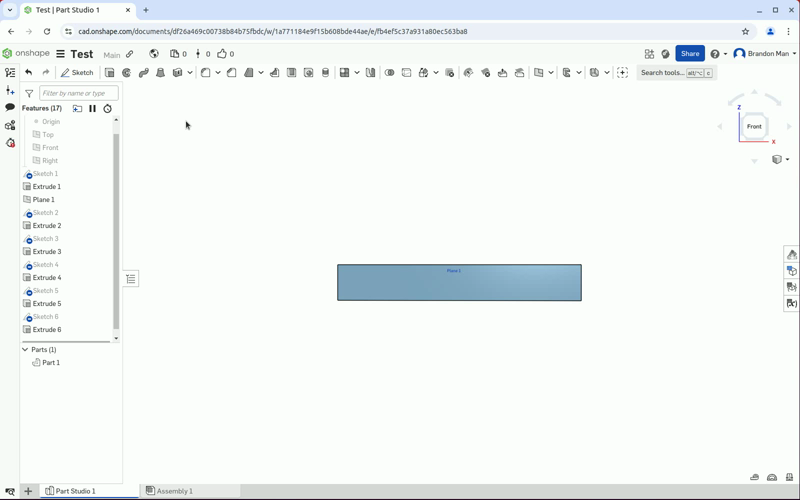
key(shift+h)
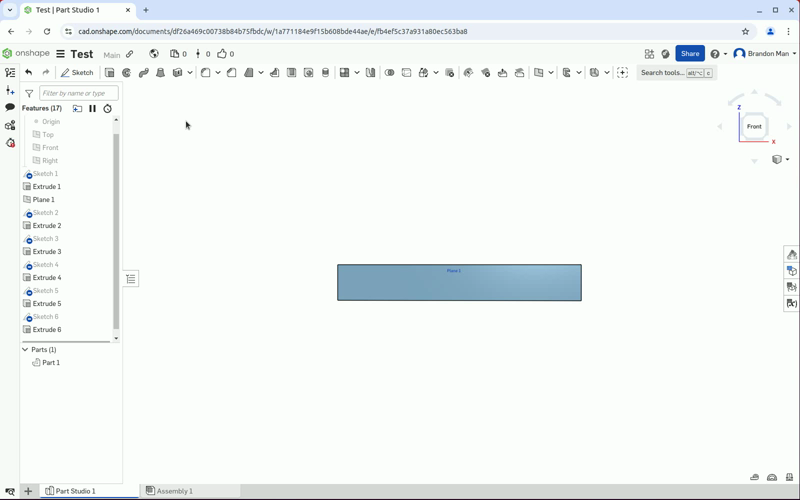
key(shift+h)
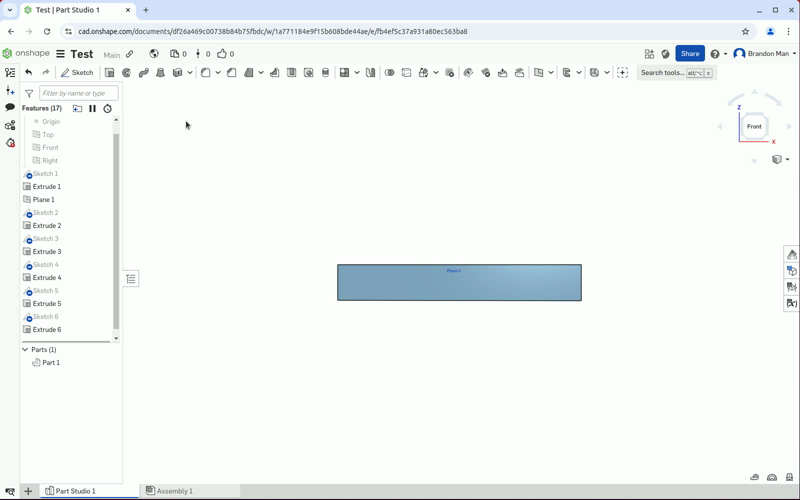
mouse_move(69, 176)
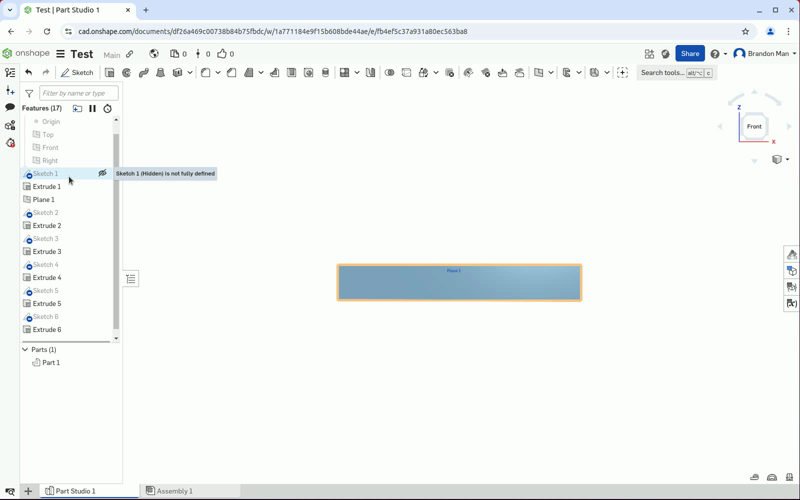
click(69, 176)
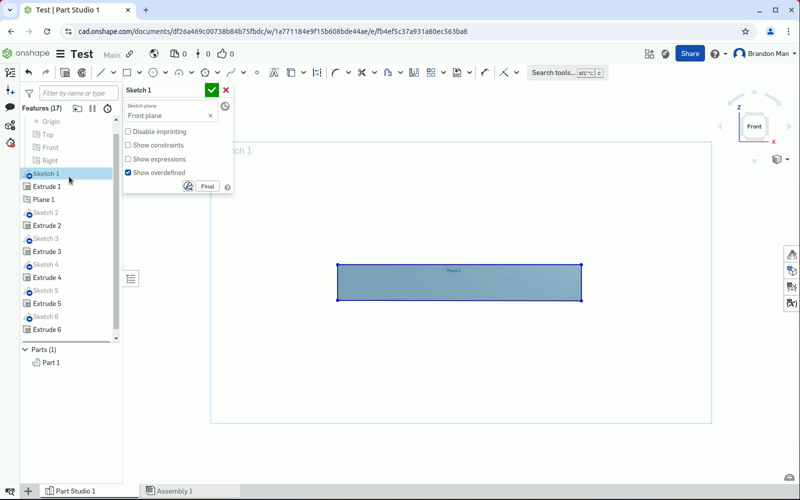
mouse_move(229, 92)
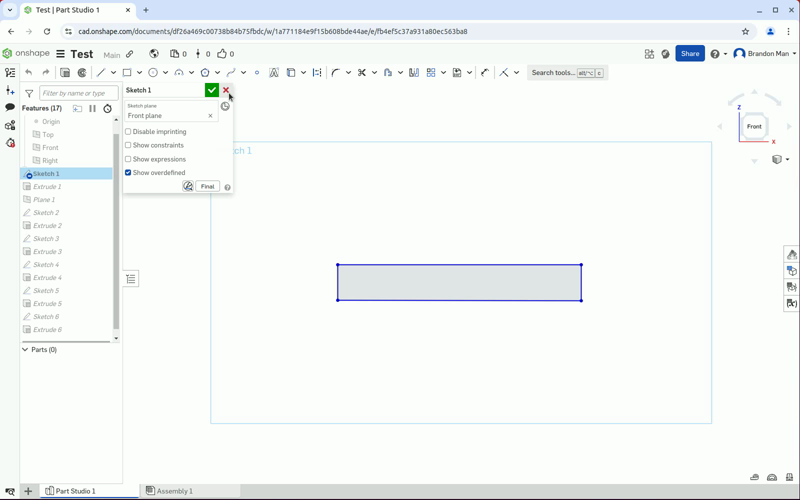
click(229, 92)
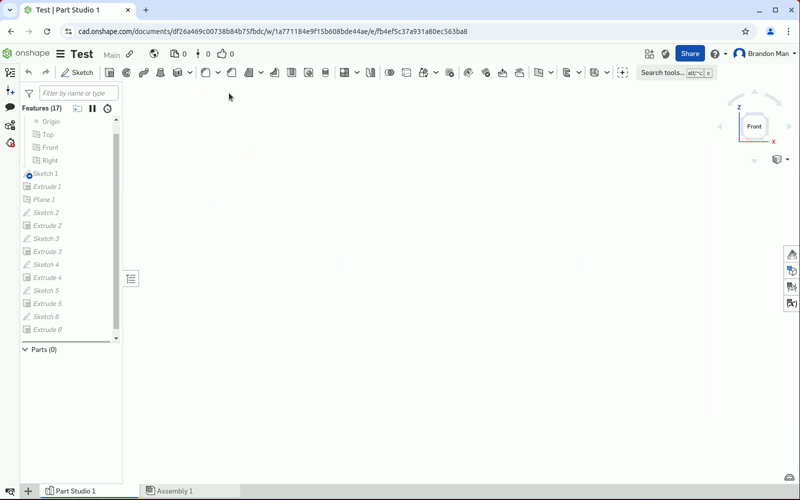
key(shift+s)
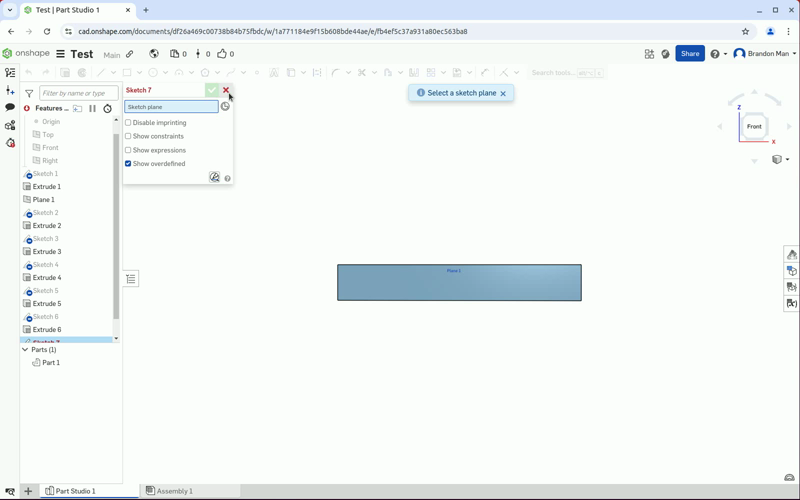
mouse_move(69, 189)
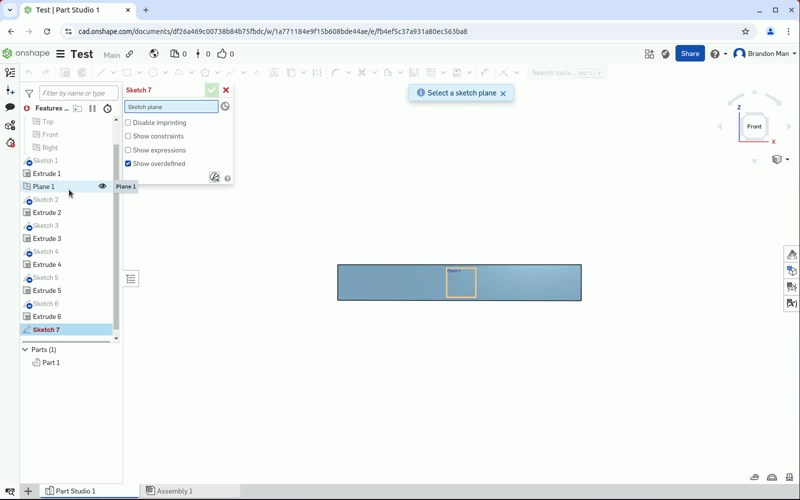
click(69, 189)
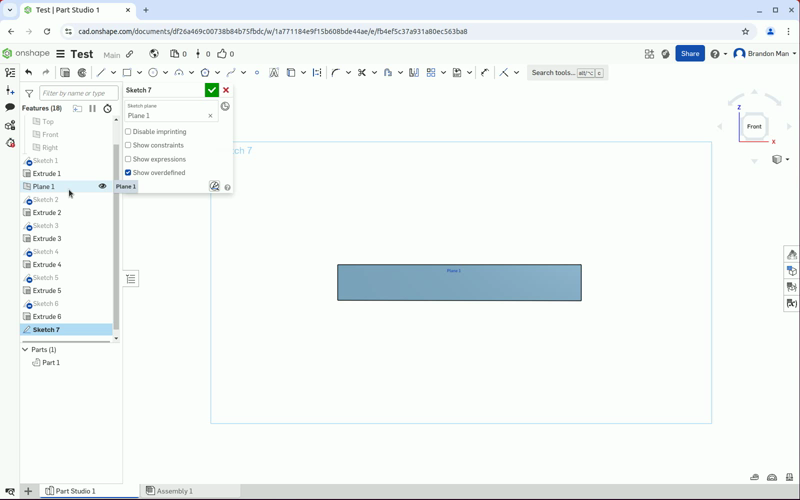
mouse_move(73, 352)
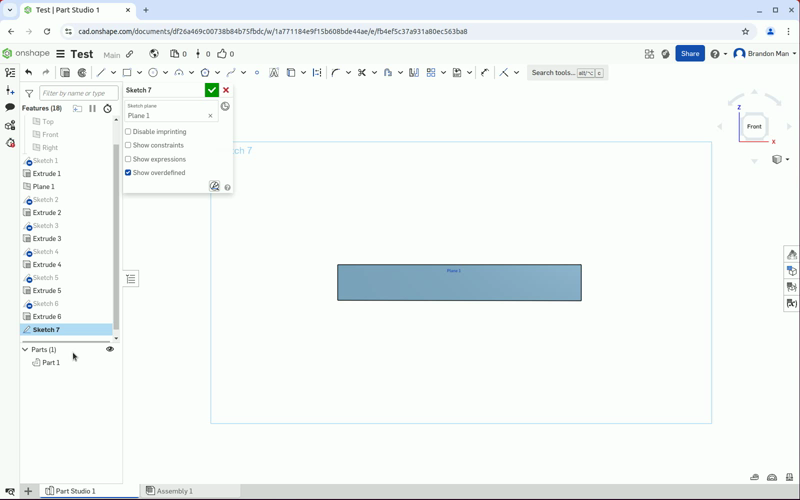
key(y)
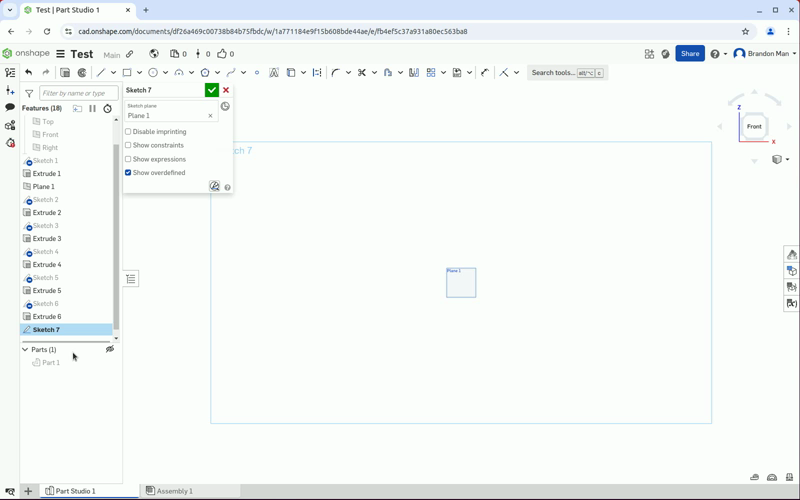
key(l)
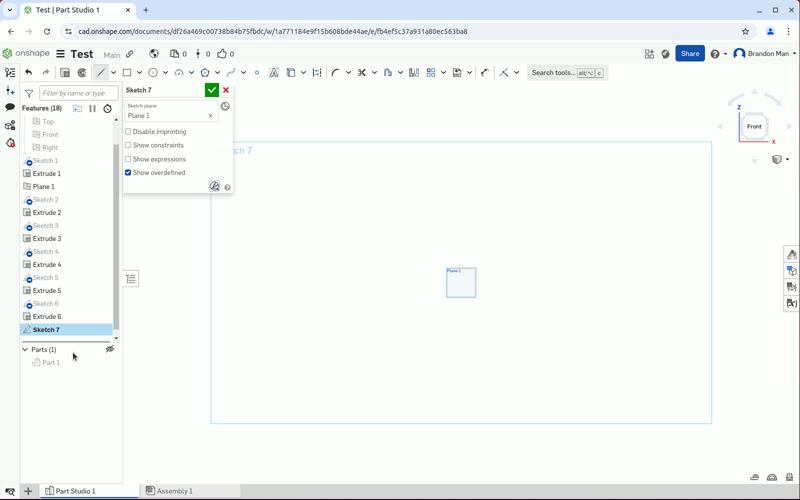
key_down(shift)
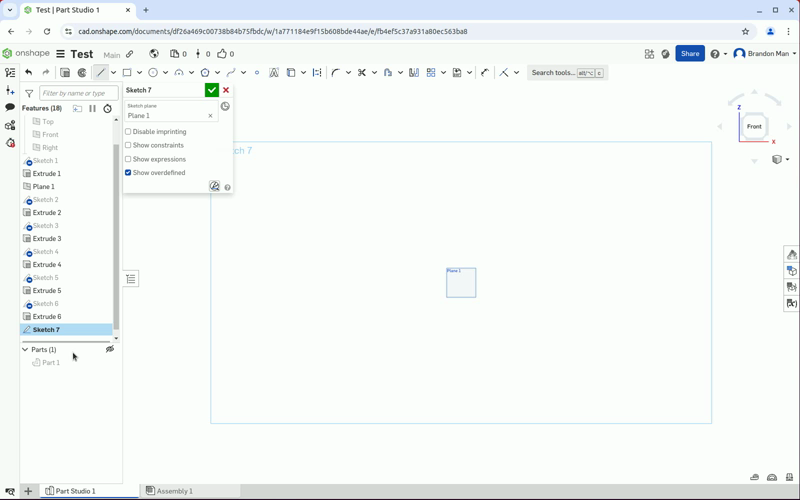
mouse_move(337, 300)
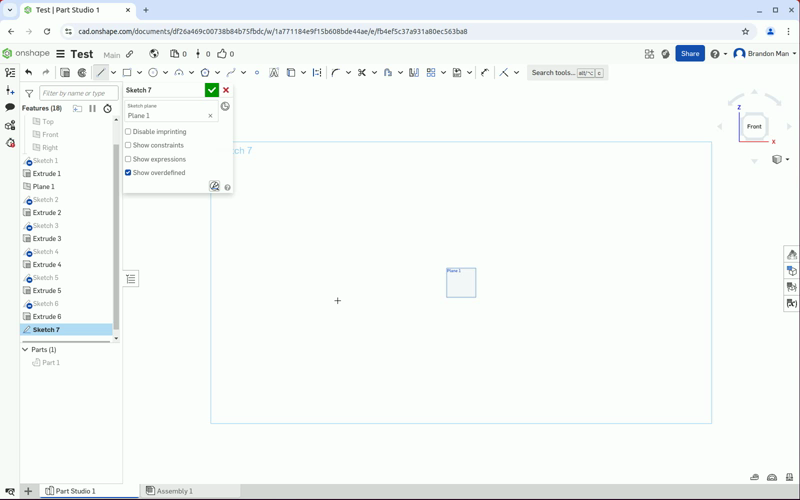
click(337, 300)
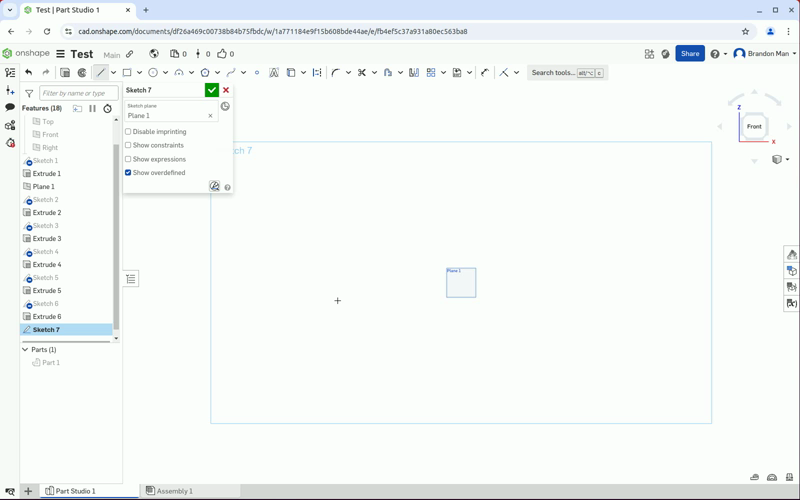
key_up(shift)
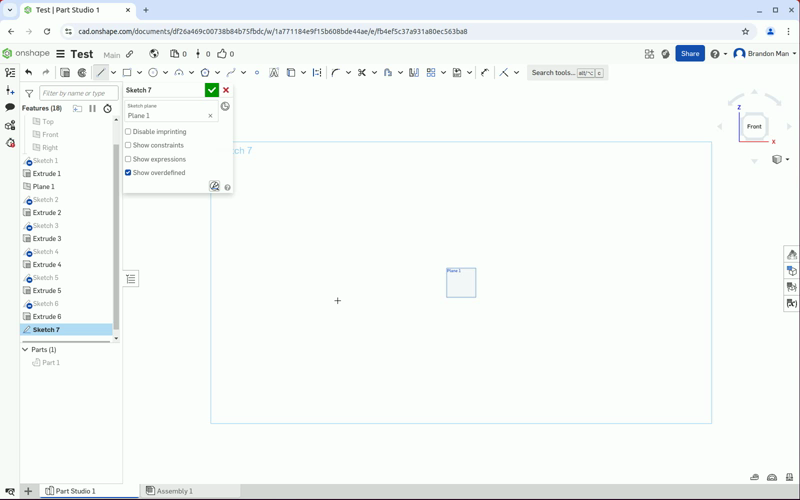
key_down(shift)
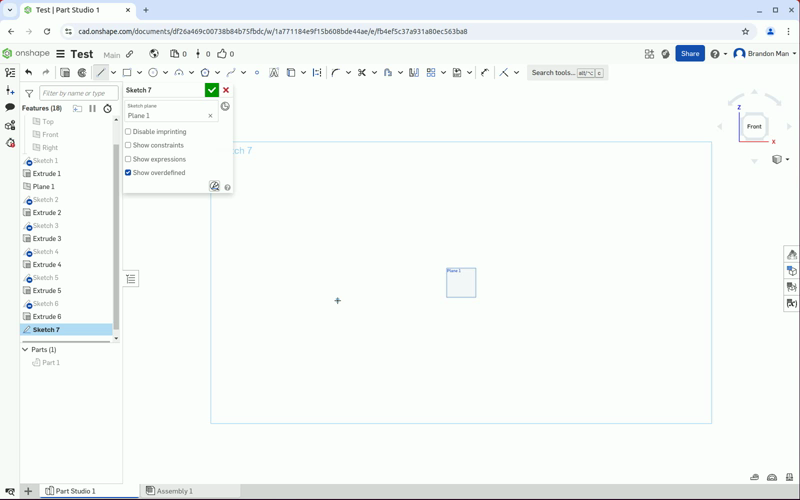
mouse_move(404, 300)
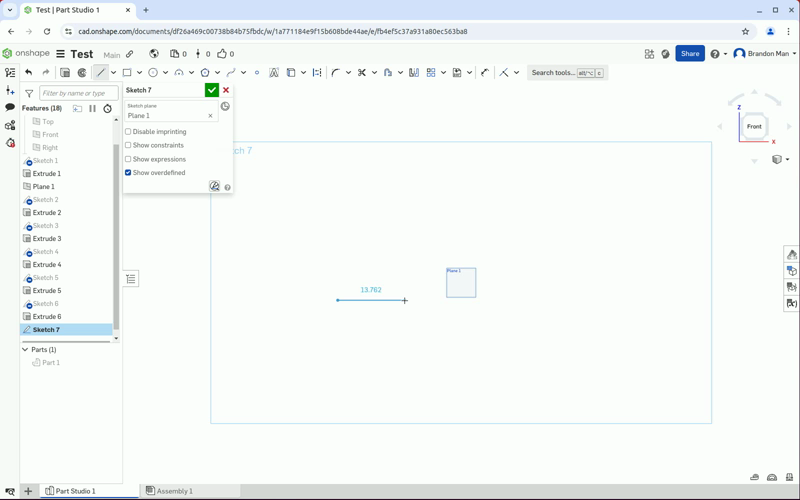
click(404, 300)
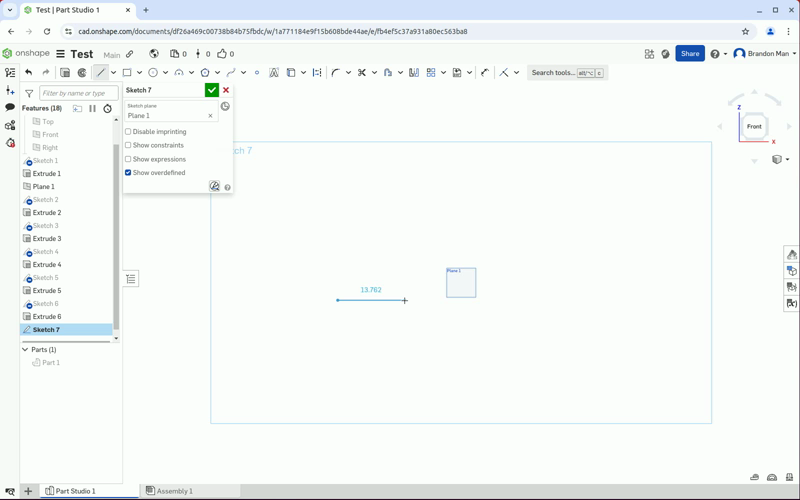
key_up(shift)
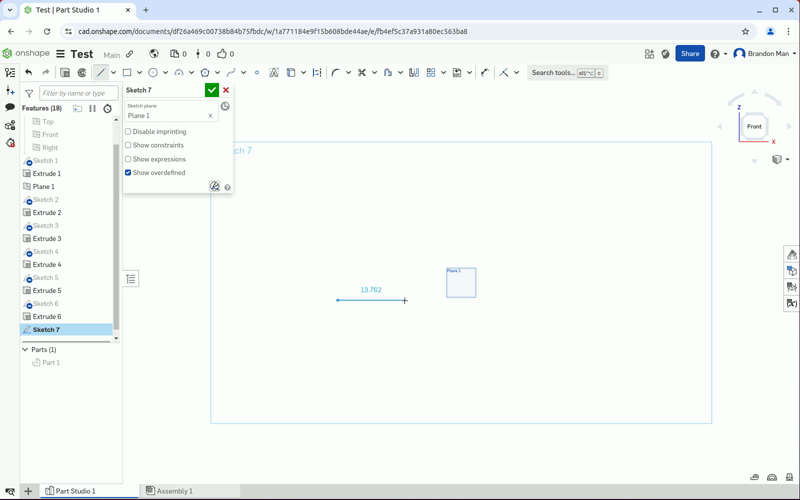
key_down(shift)
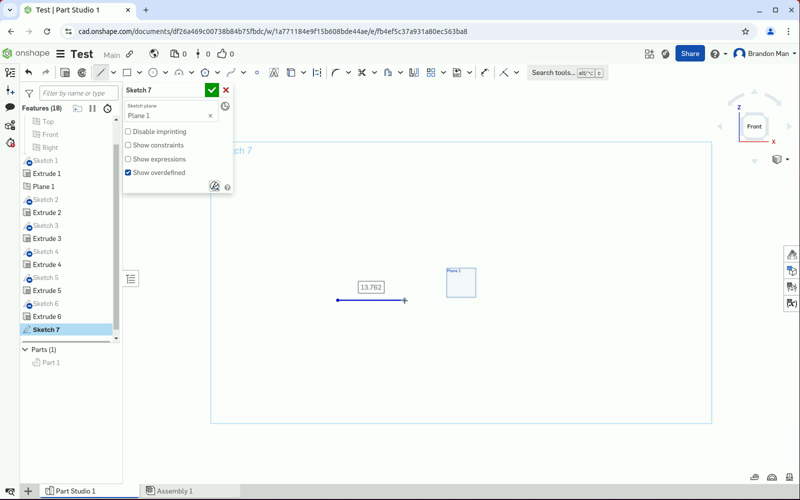
mouse_move(434, 300)
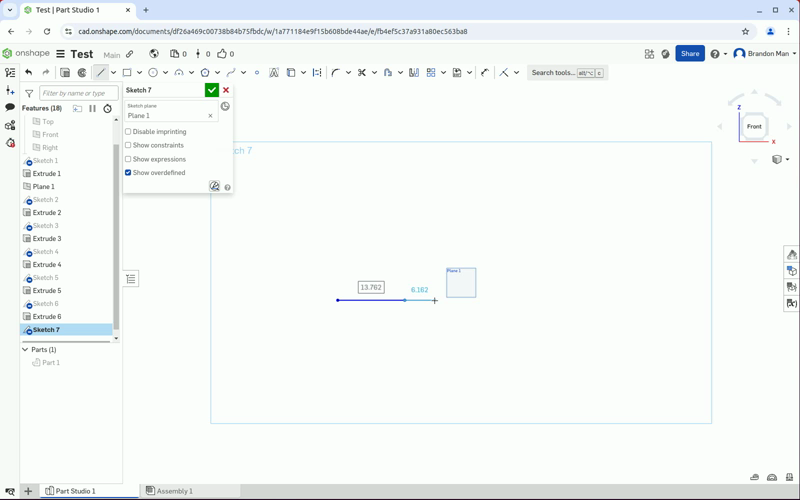
mouse_move(403, 277)
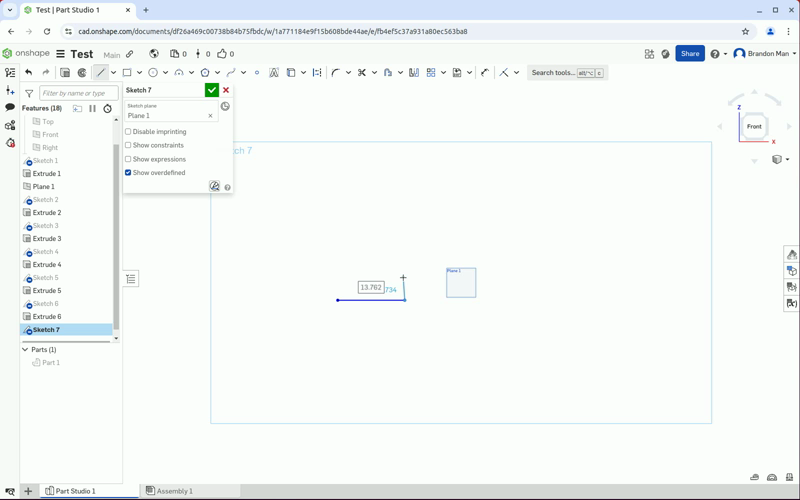
click(403, 277)
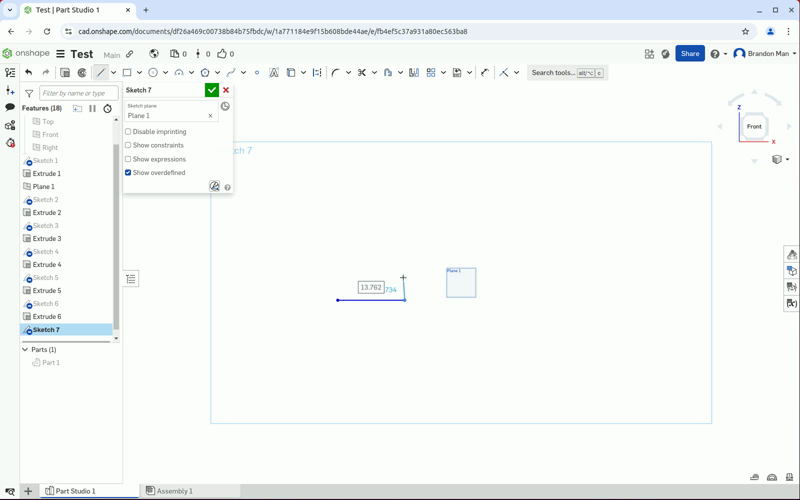
key_up(shift)
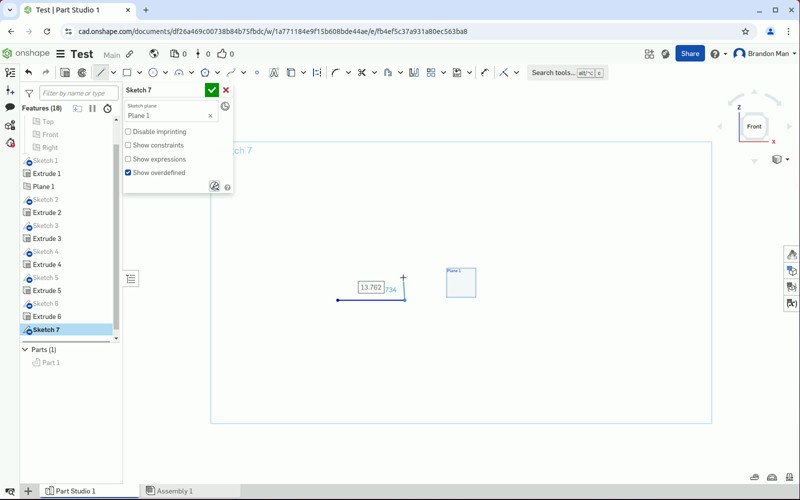
key_down(shift)
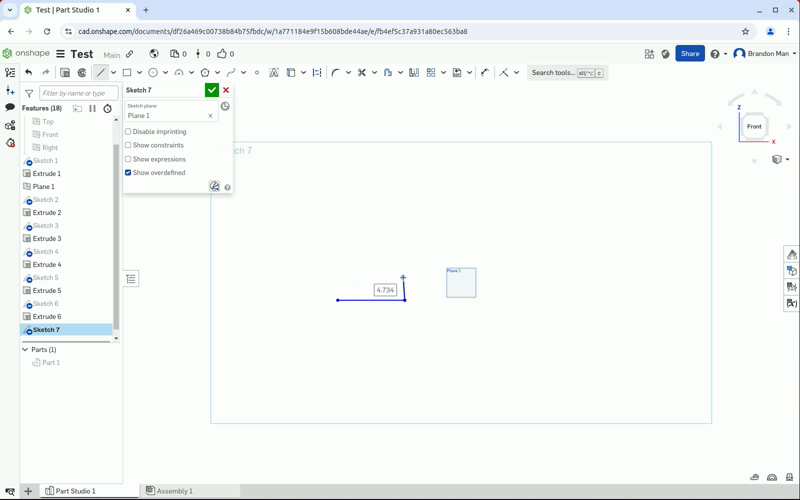
mouse_move(337, 282)
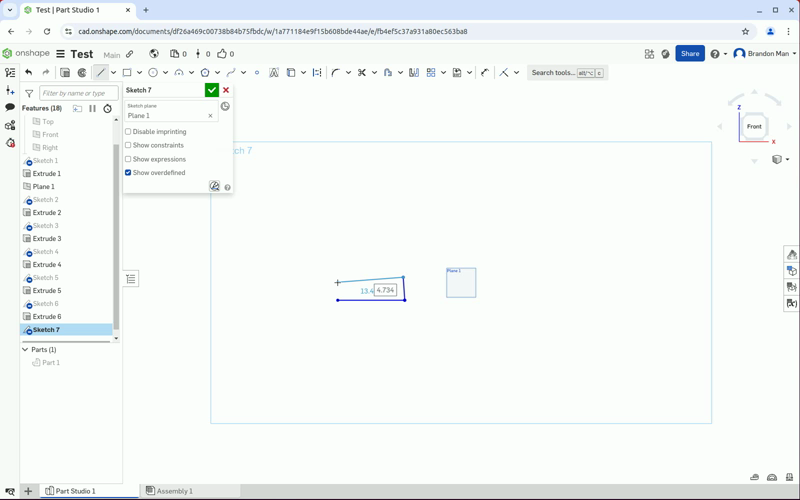
click(337, 282)
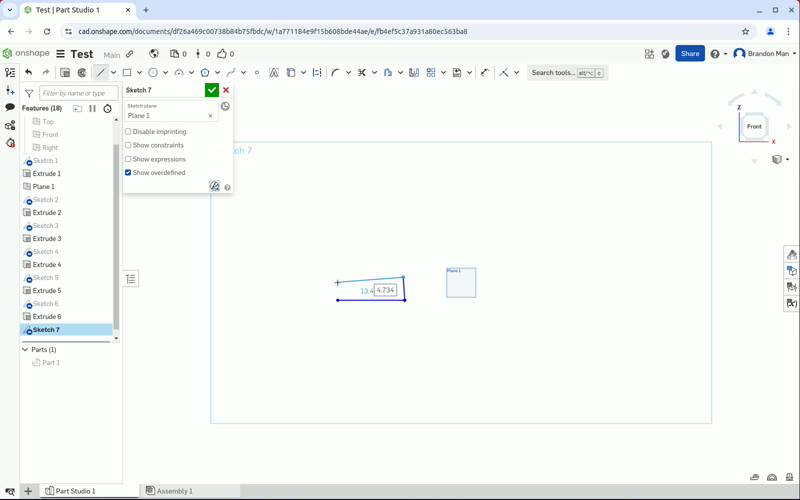
key_up(shift)
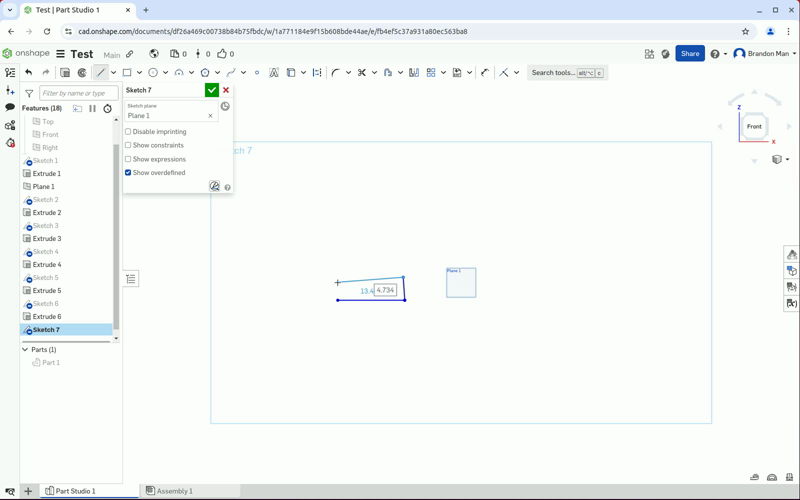
mouse_move(367, 282)
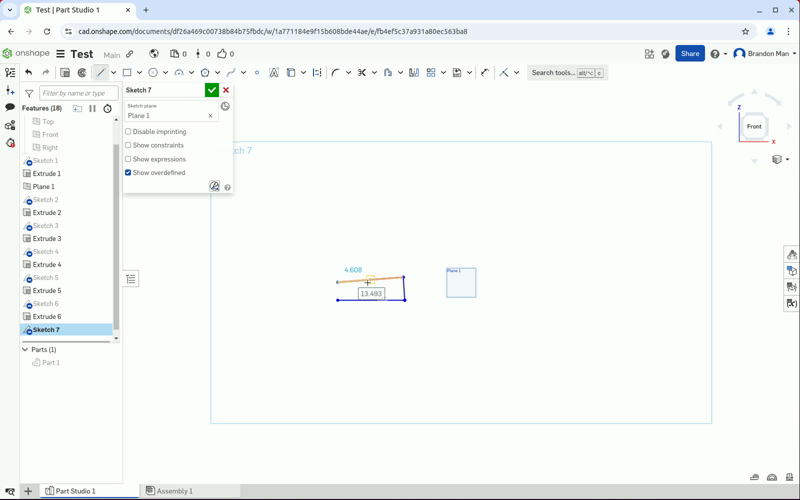
key_down(shift)
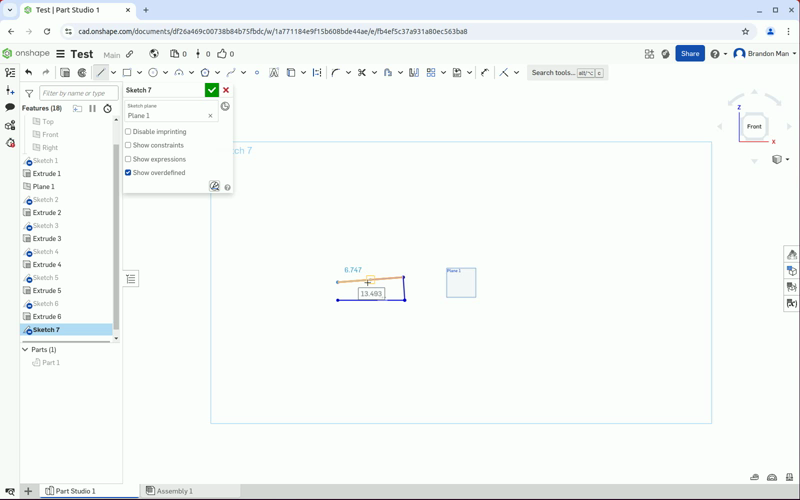
mouse_move(337, 300)
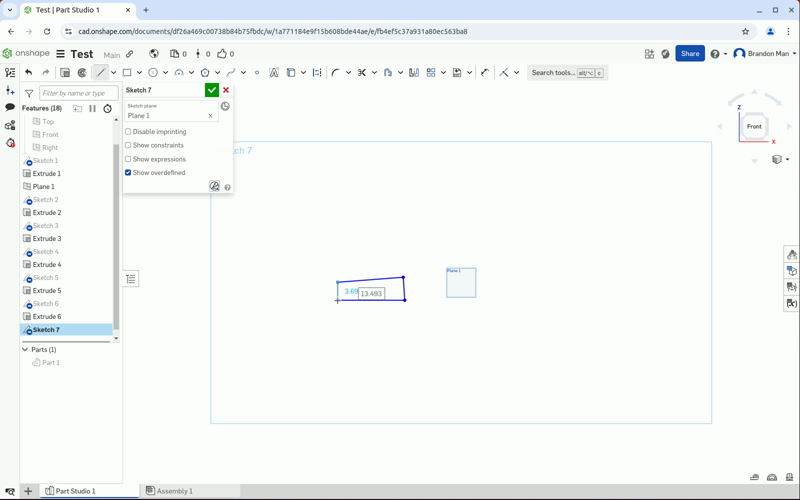
key_up(shift)
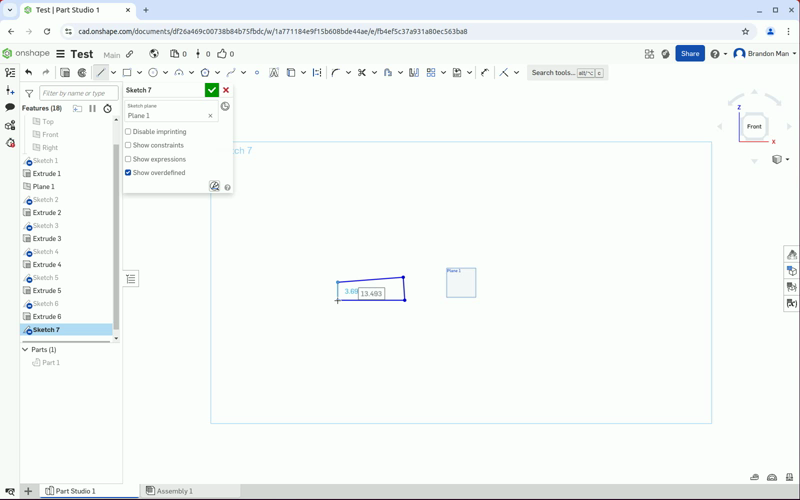
click(337, 300)
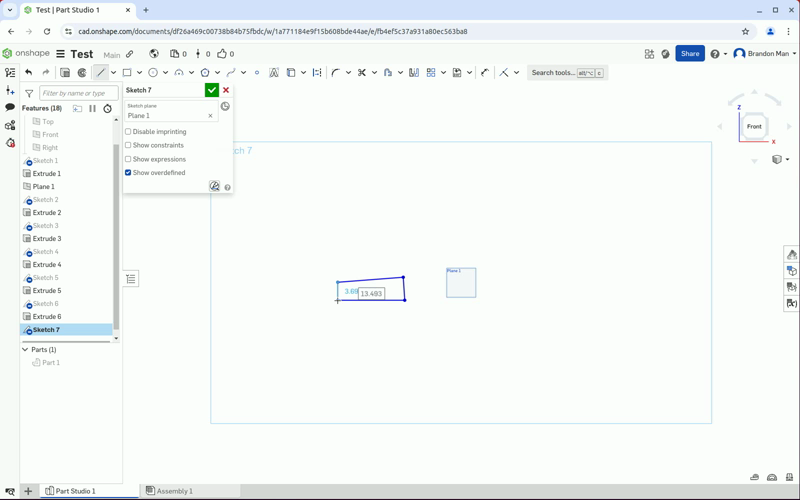
key(esc)
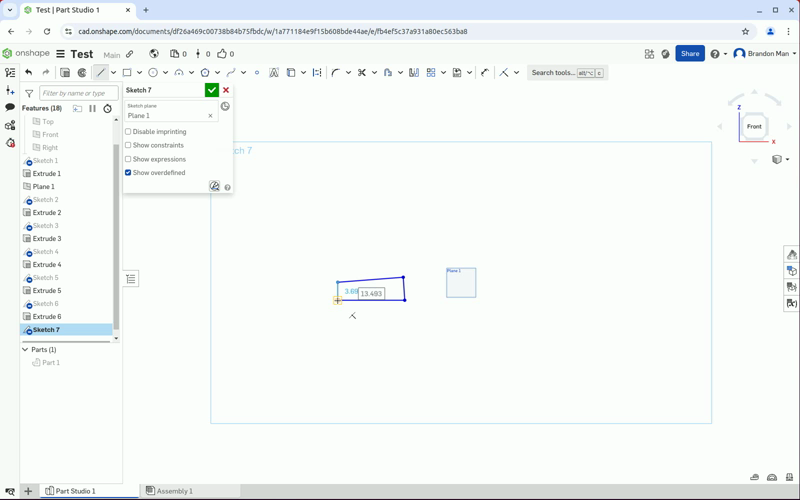
mouse_move(351, 284)
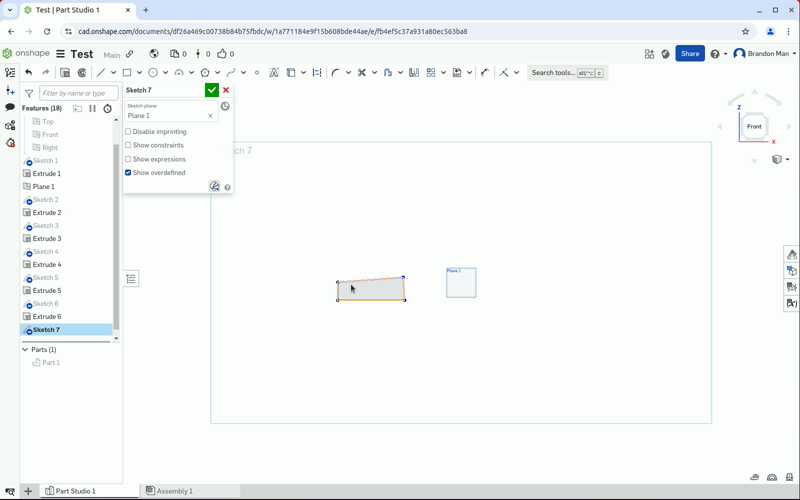
scroll(6)
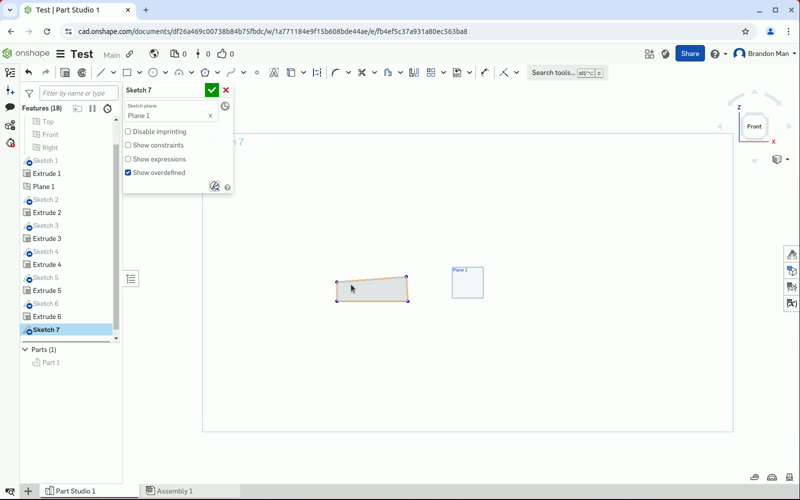
scroll(6)
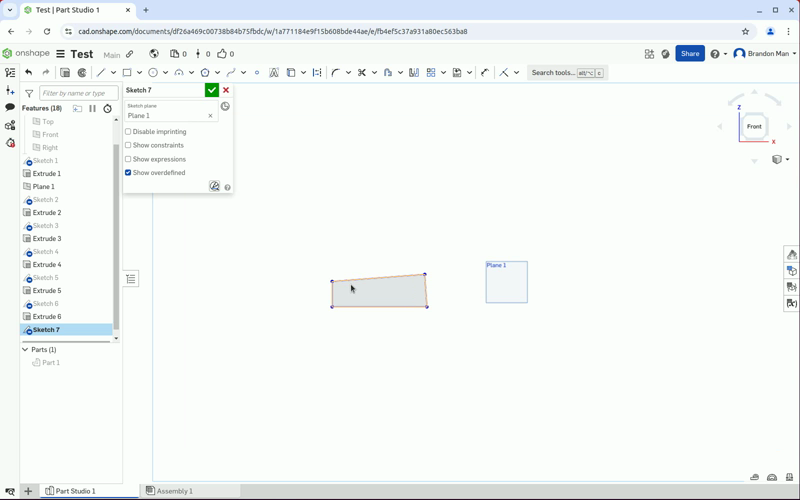
scroll(6)
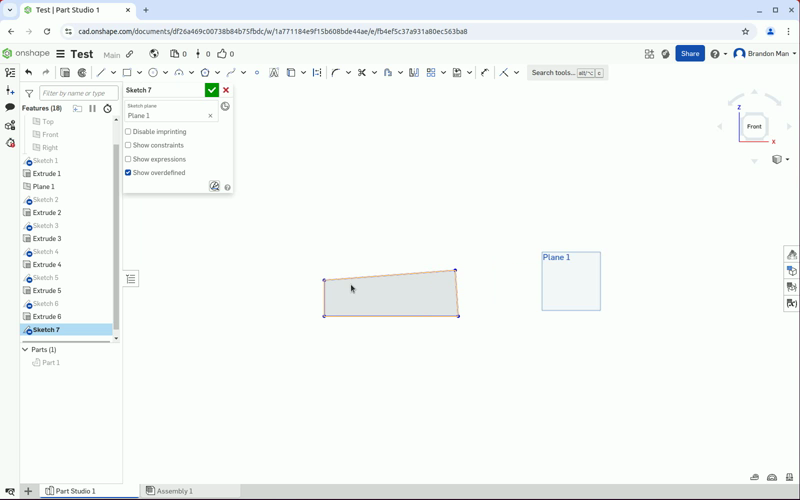
scroll(6)
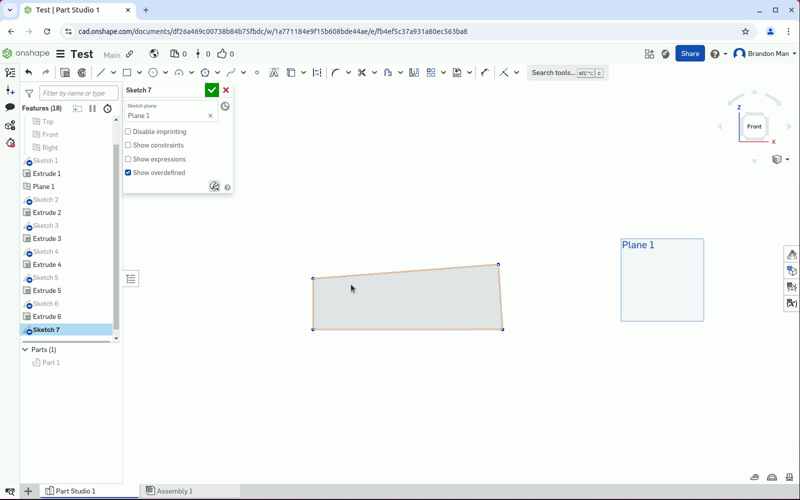
scroll(6)
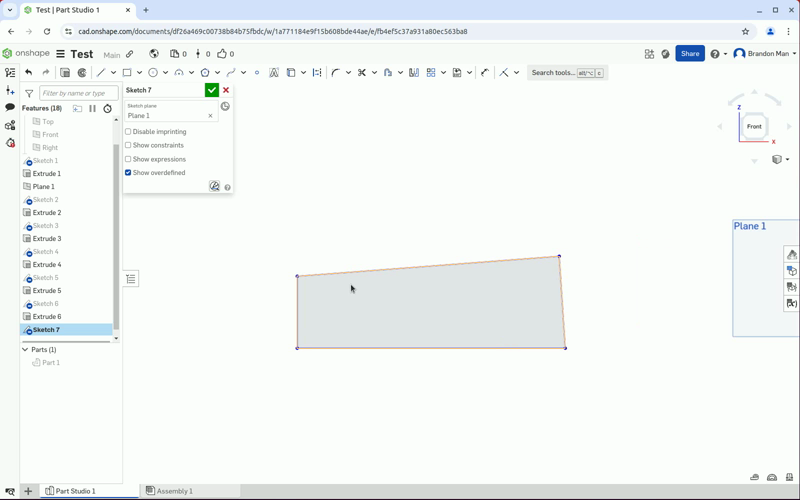
scroll(6)
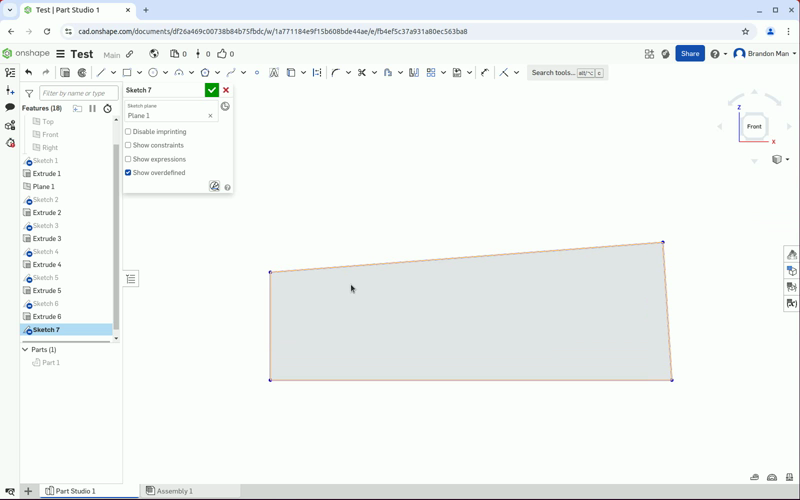
scroll(6)
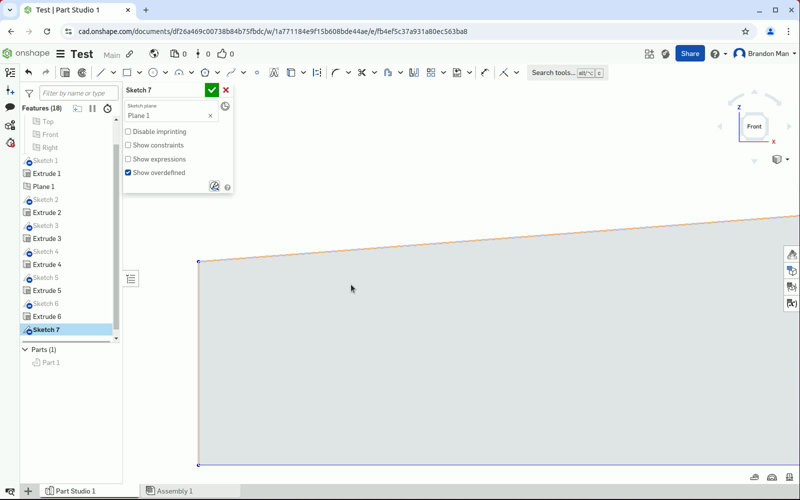
click(351, 284)
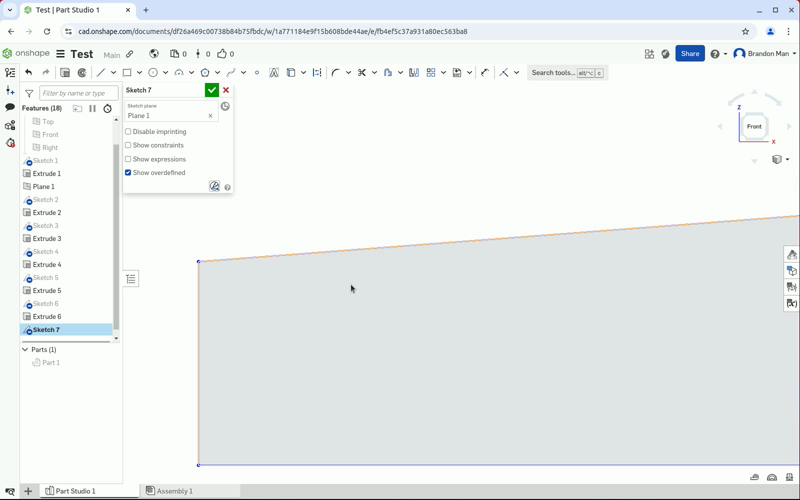
scroll(-6)
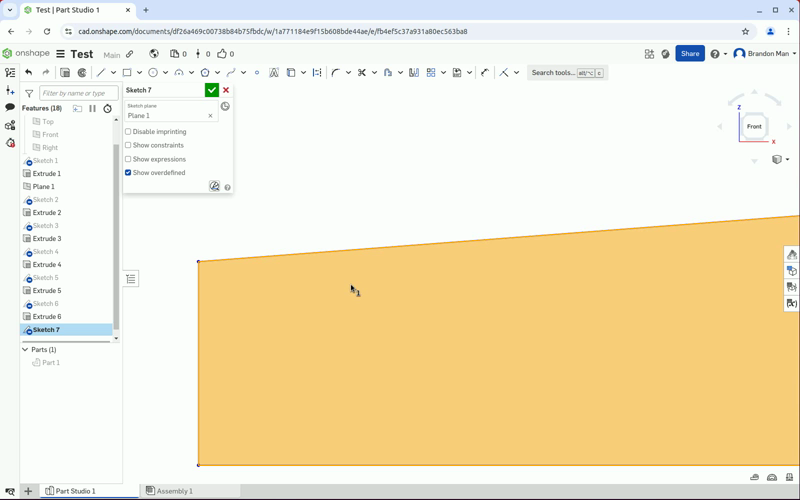
scroll(-6)
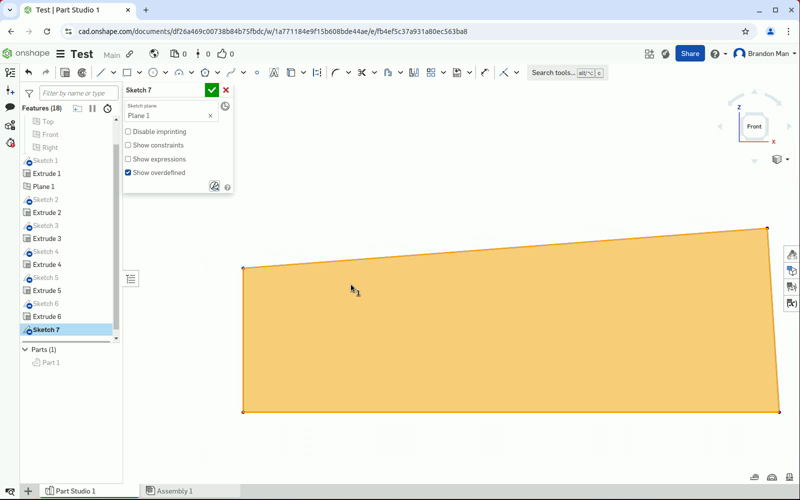
scroll(-6)
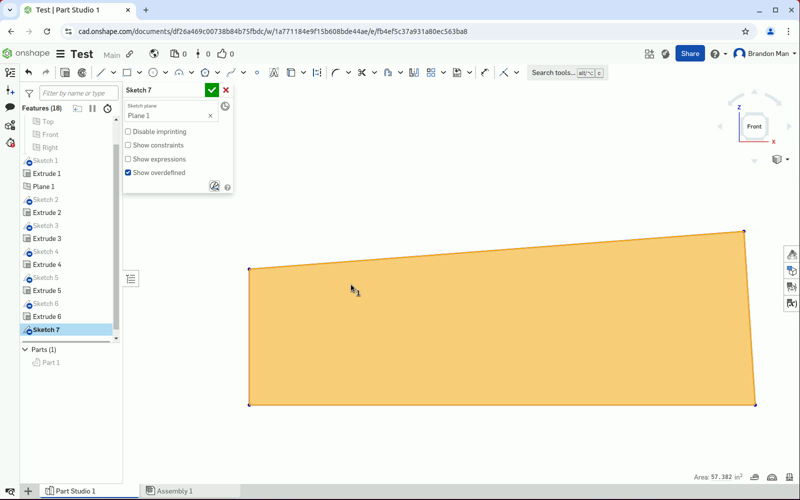
scroll(-6)
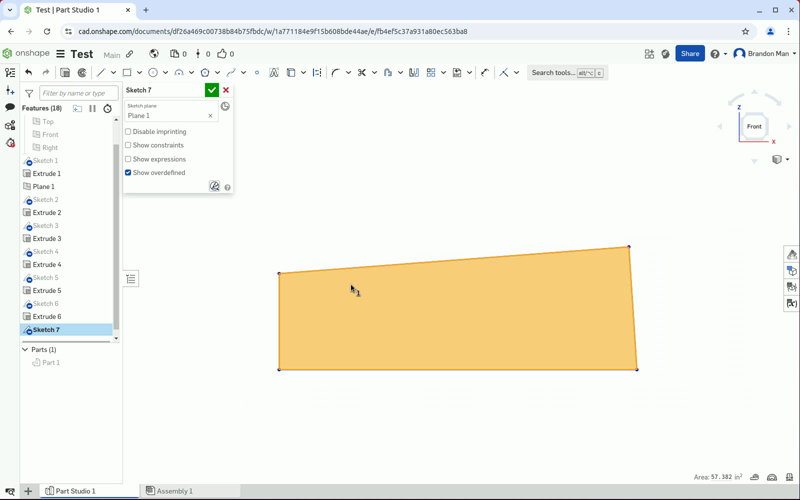
scroll(-6)
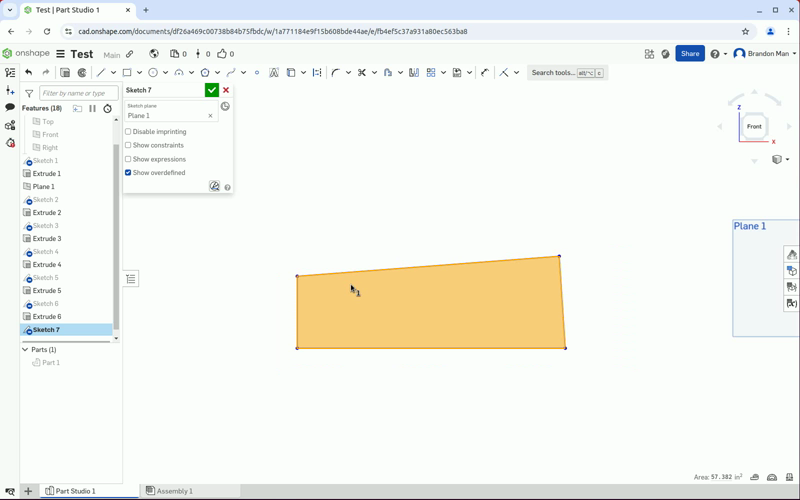
scroll(-6)
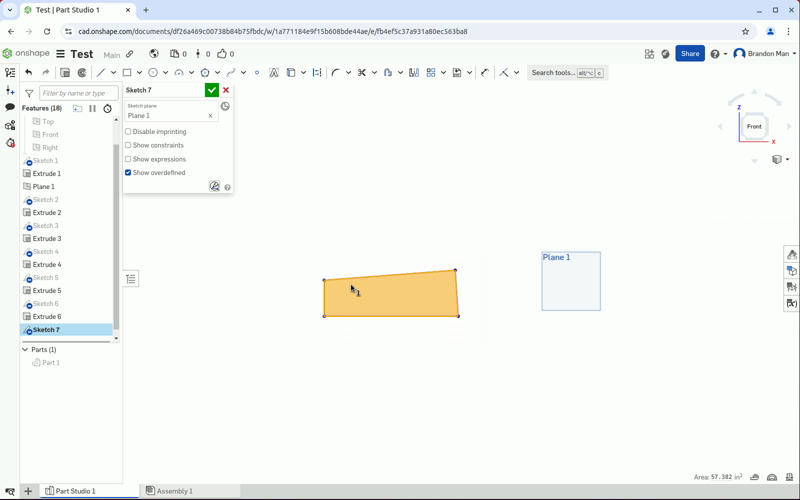
scroll(-6)
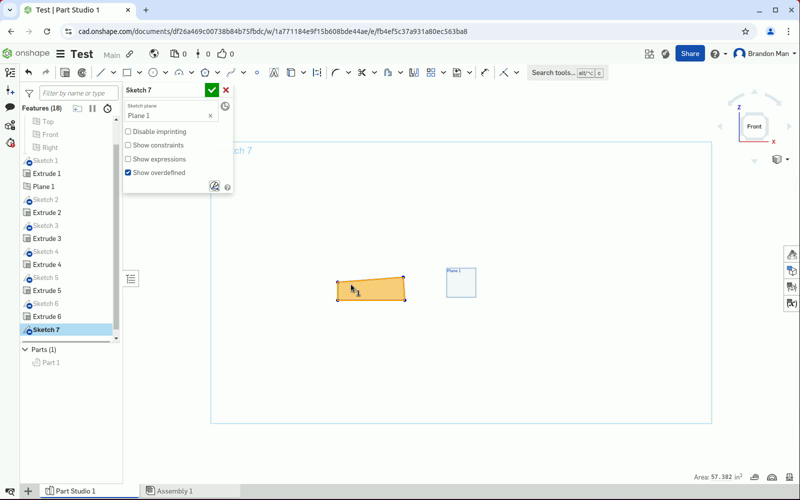
mouse_move(73, 352)
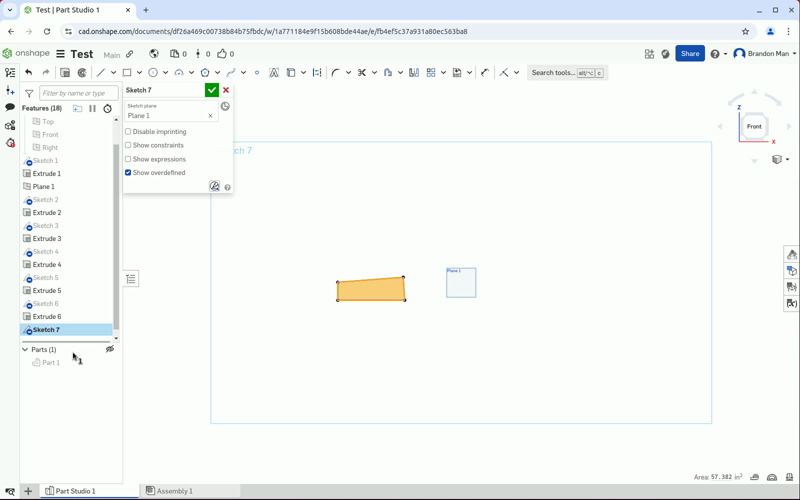
key(shift+y)
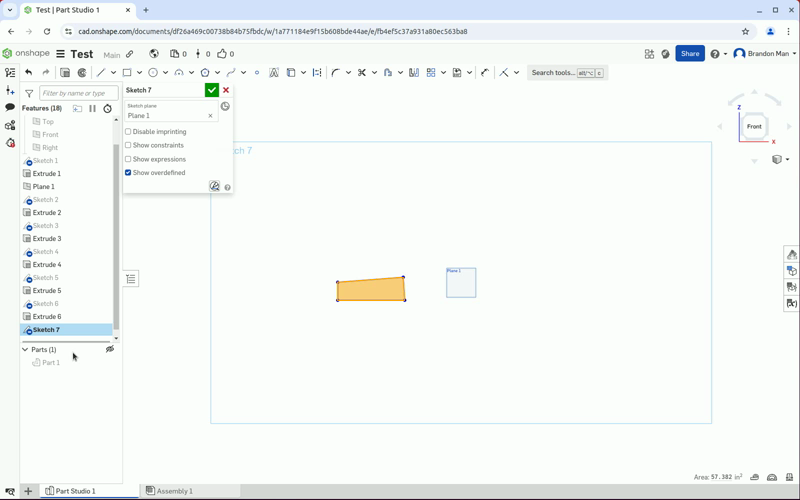
key(shift+e)
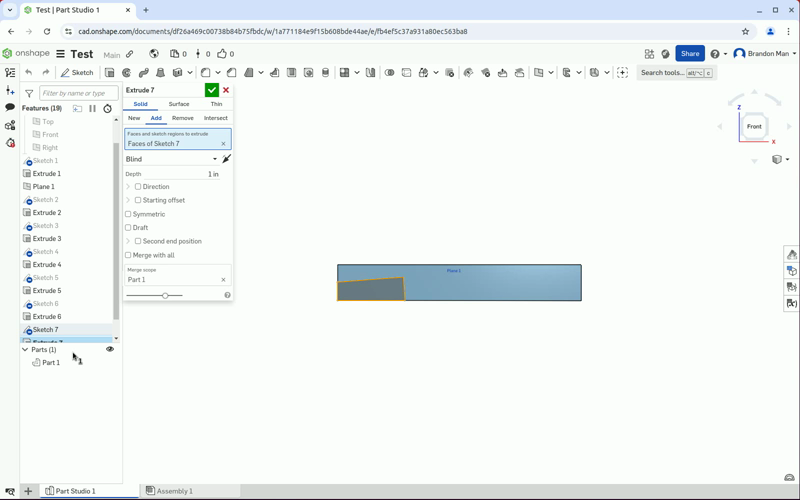
mouse_move(143, 106)
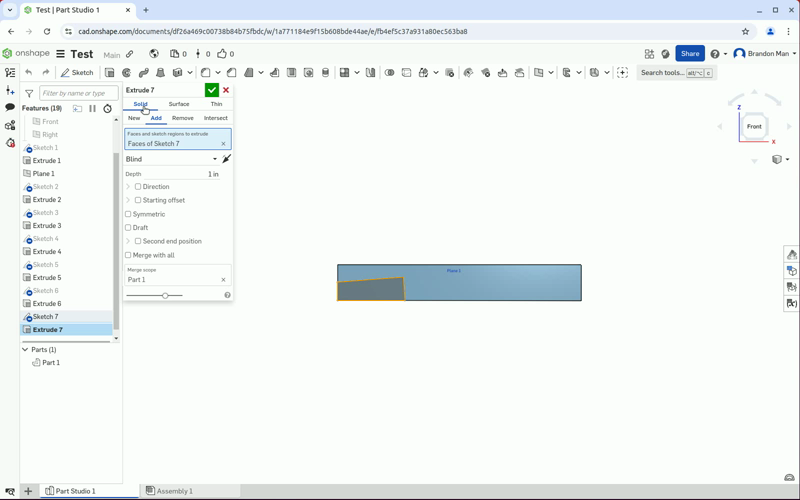
click(143, 106)
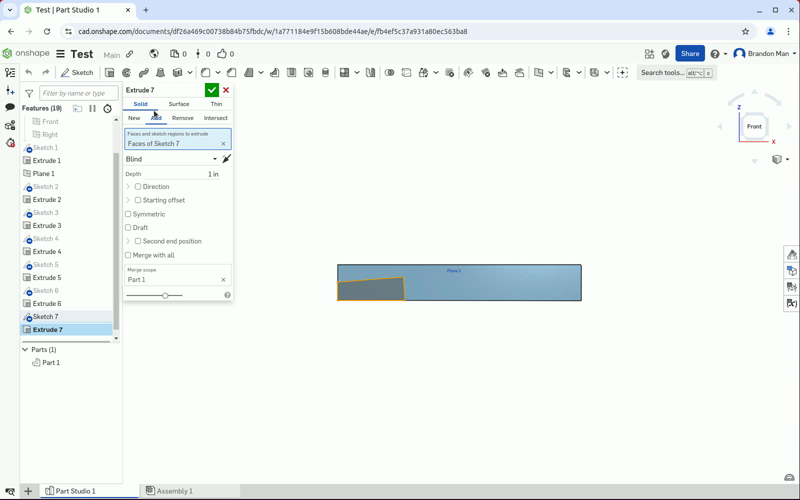
mouse_move(186, 120)
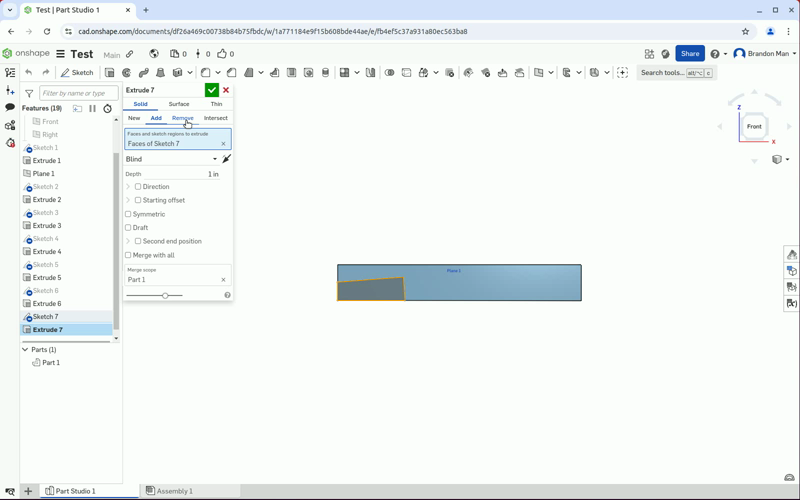
click(186, 120)
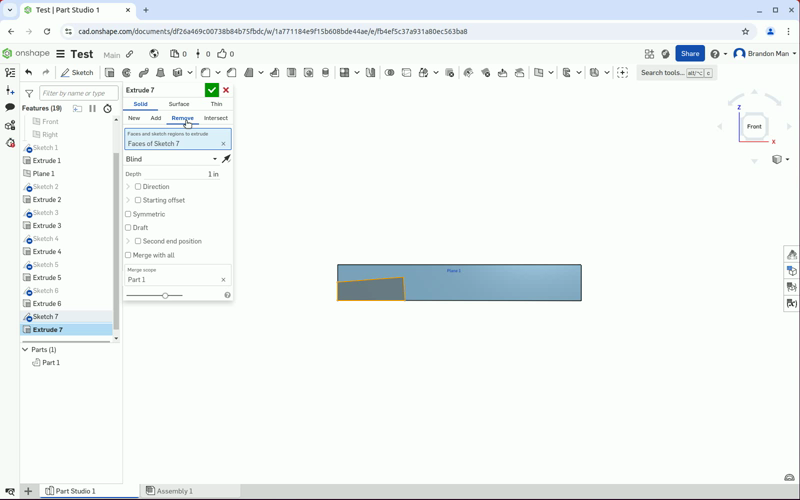
key(tab, 4)
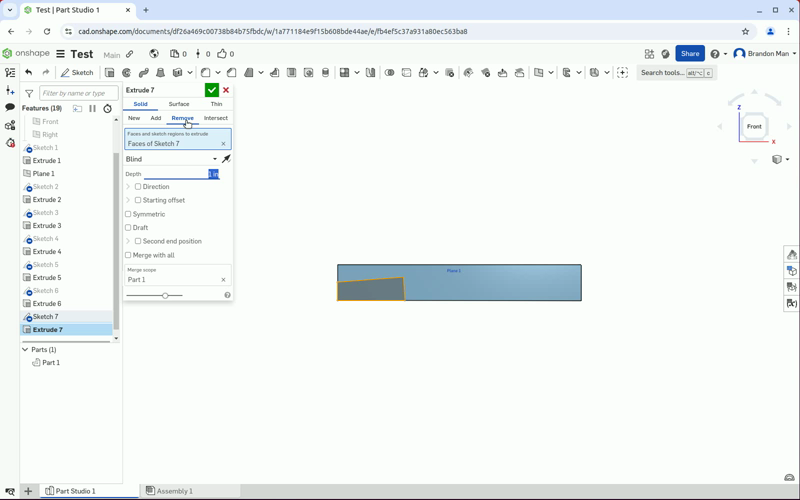
text(15.165)
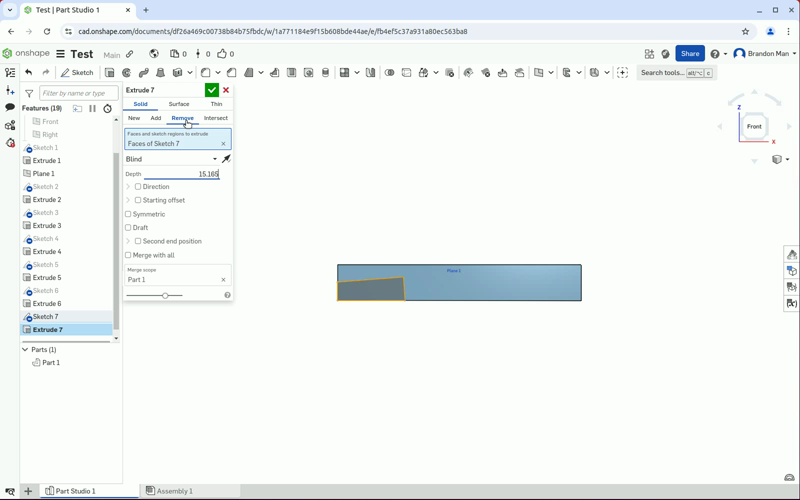
key(tab, 6)
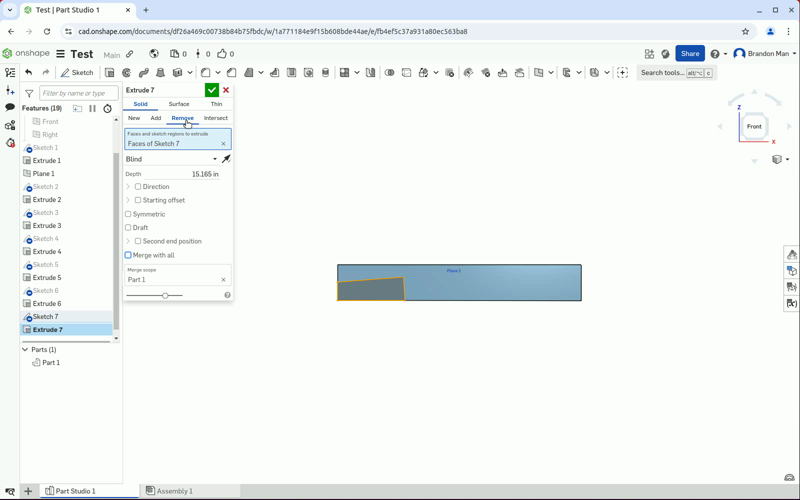
key(space)
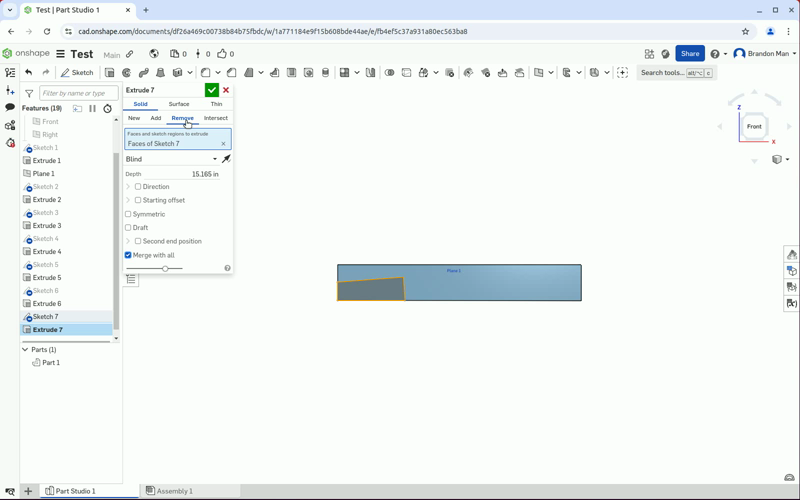
key(enter)
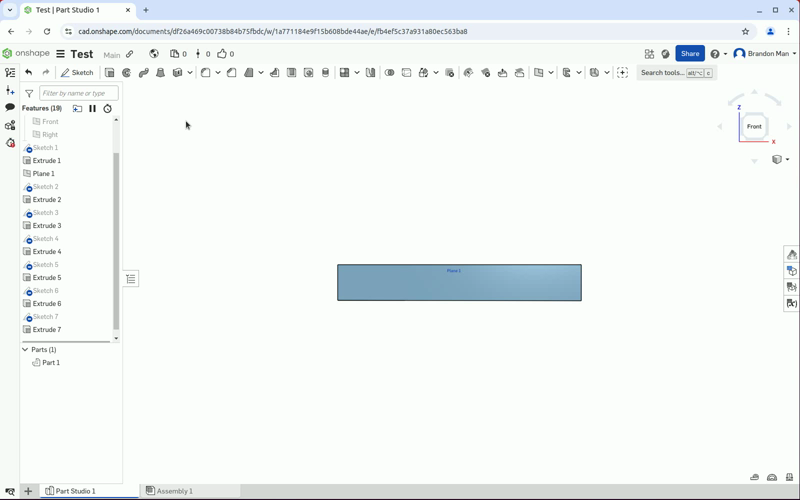
key(shift+h)
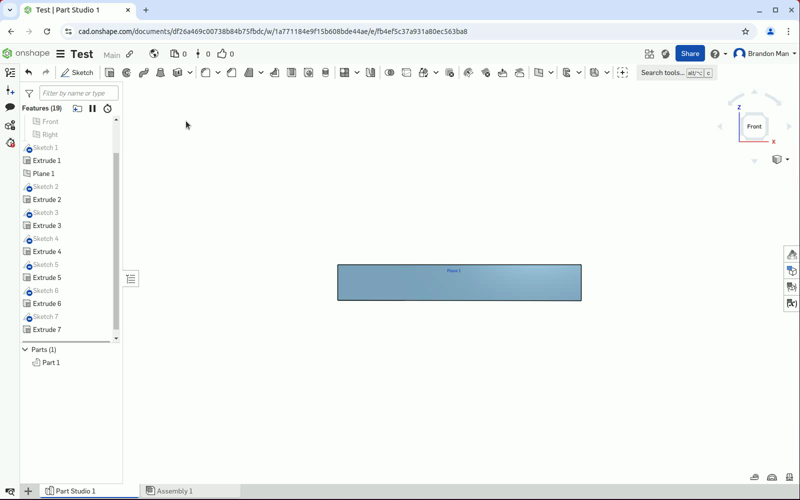
key(shift+h)
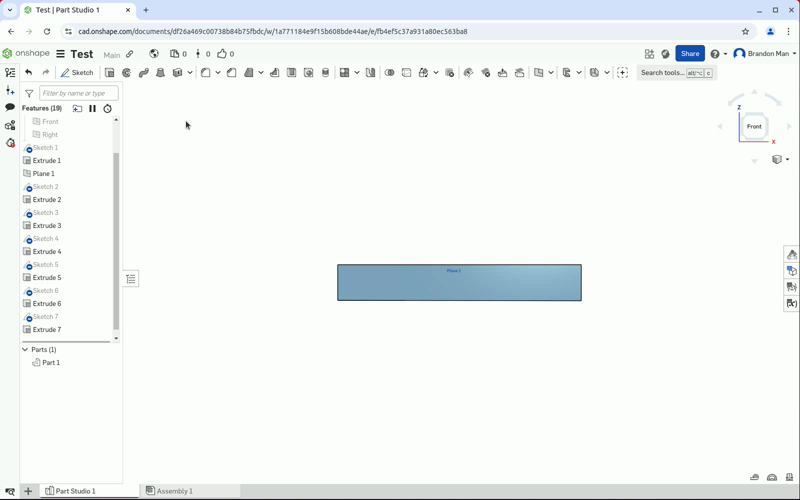
key(shift+7)
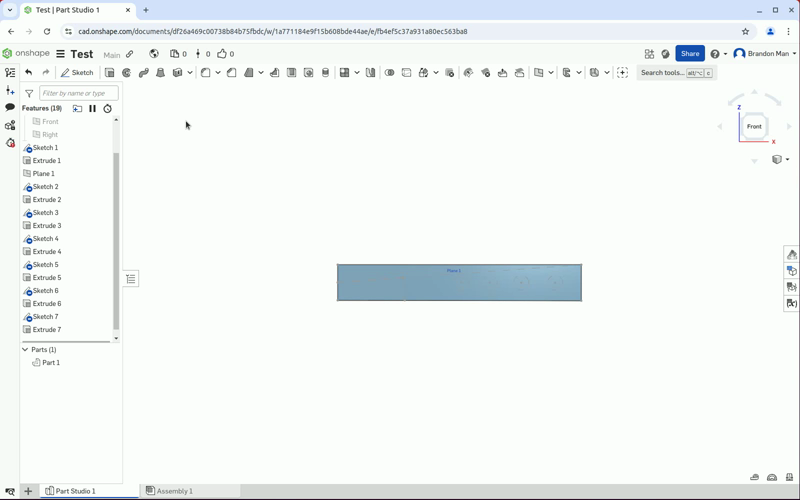
key(left, 2)
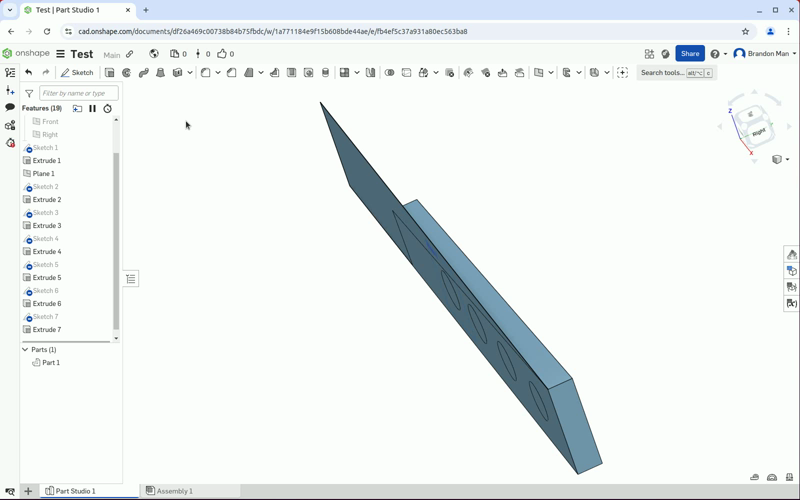
key(down, 2)
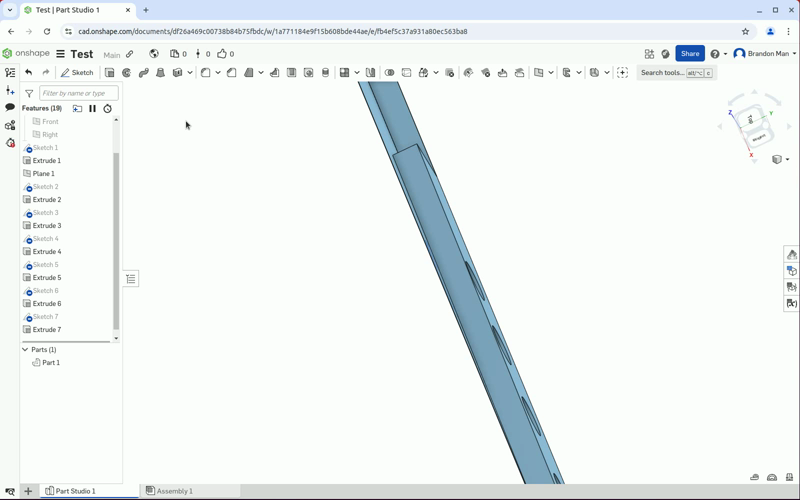
key(up, 2)
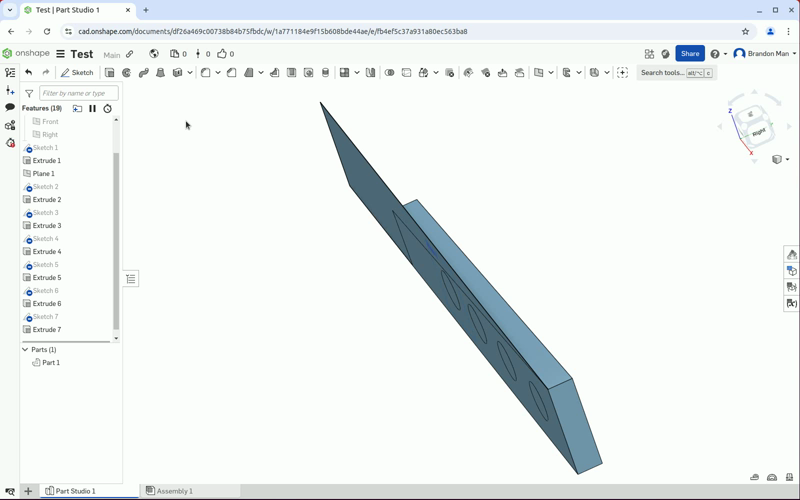
key(right, 2)
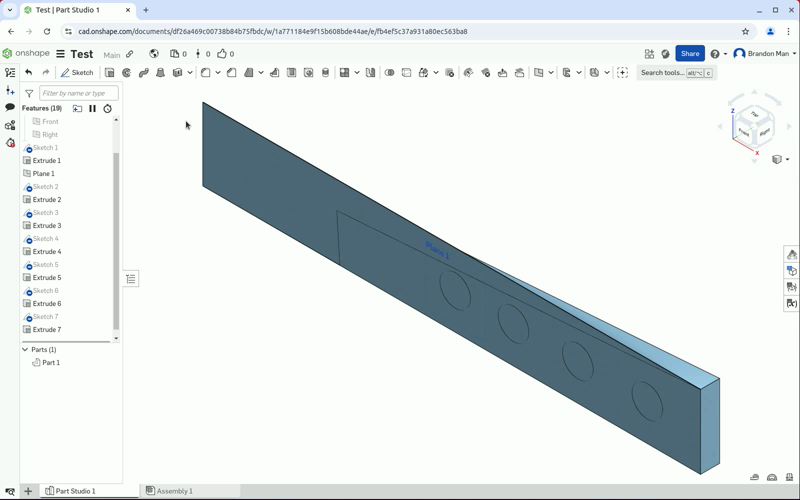
mouse_move(69, 150)
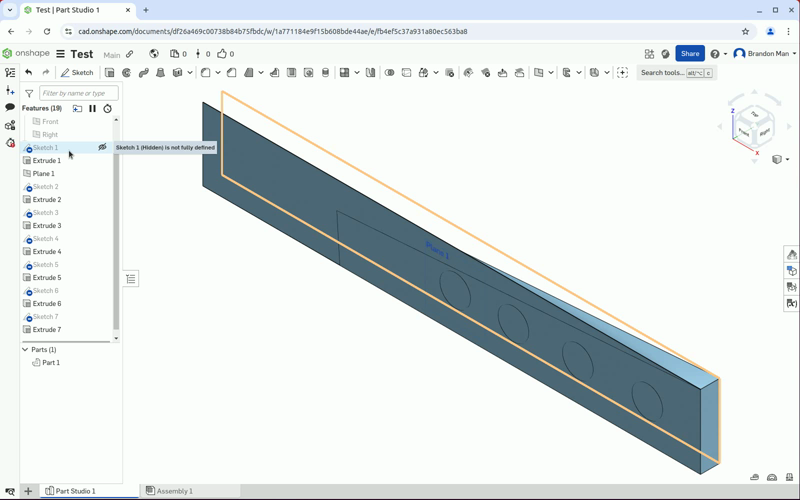
click(69, 150)